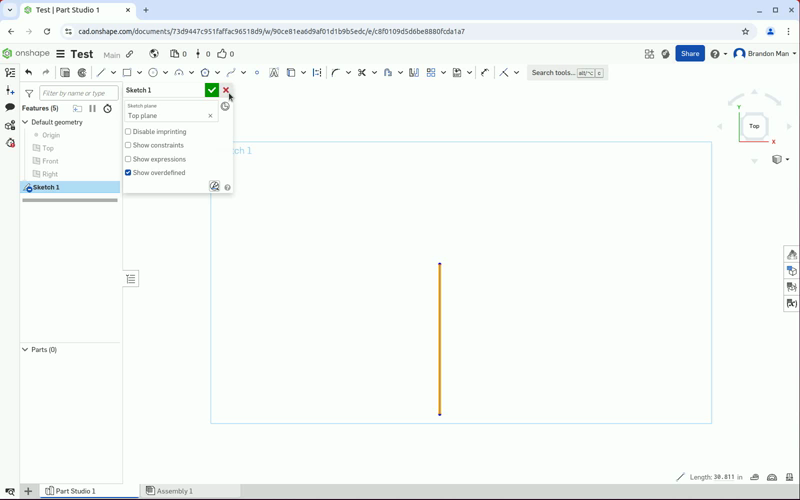
key(shift+h)
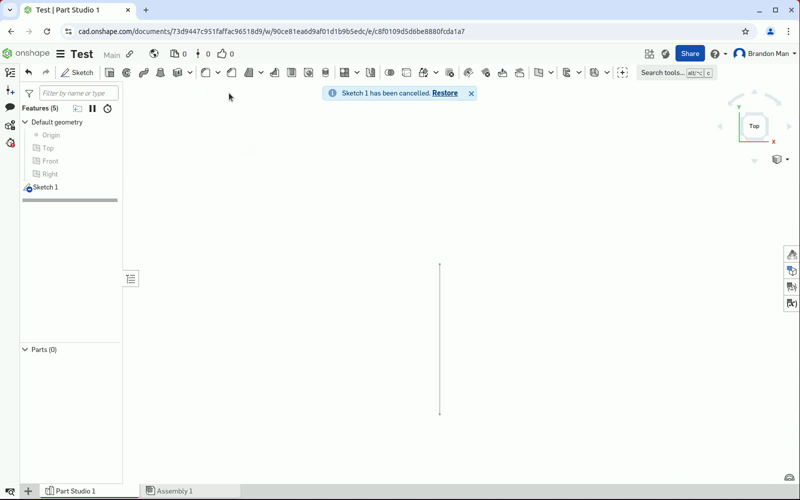
key(shift+s)
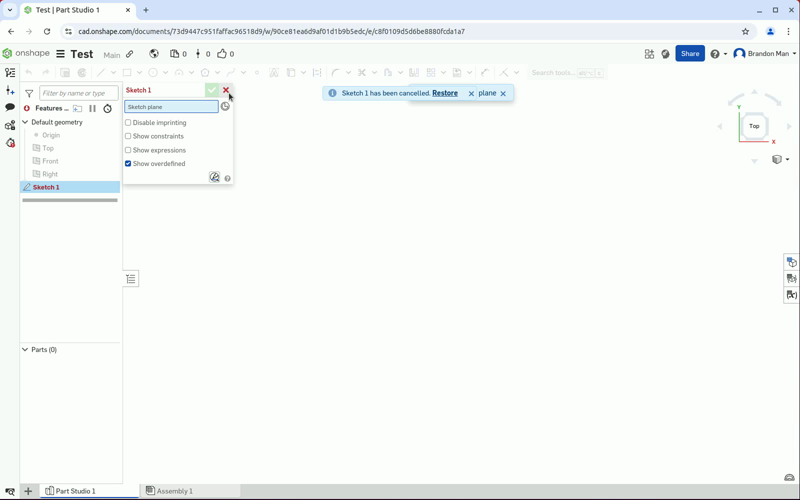
mouse_move(73, 150)
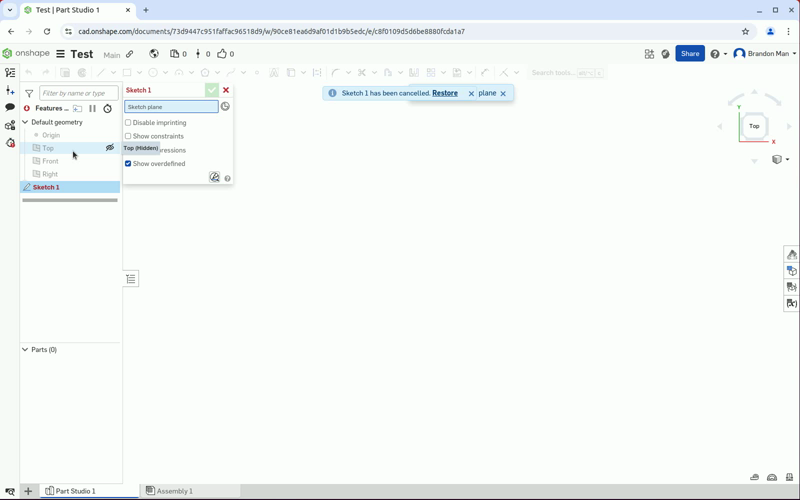
click(73, 150)
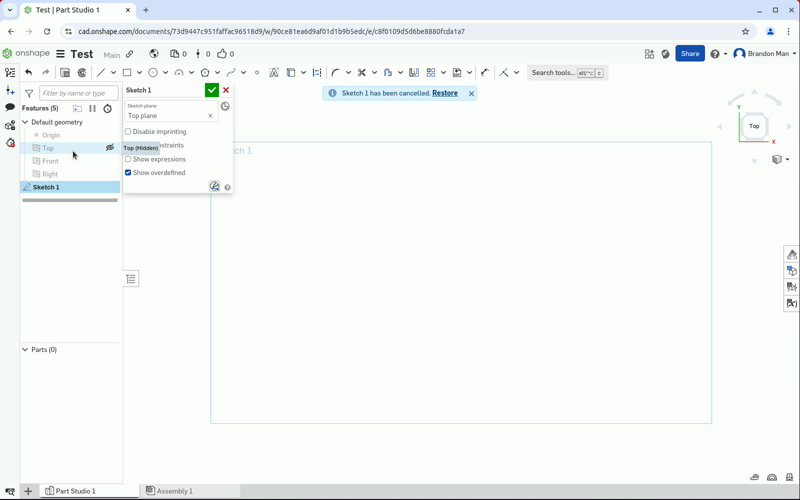
mouse_move(73, 352)
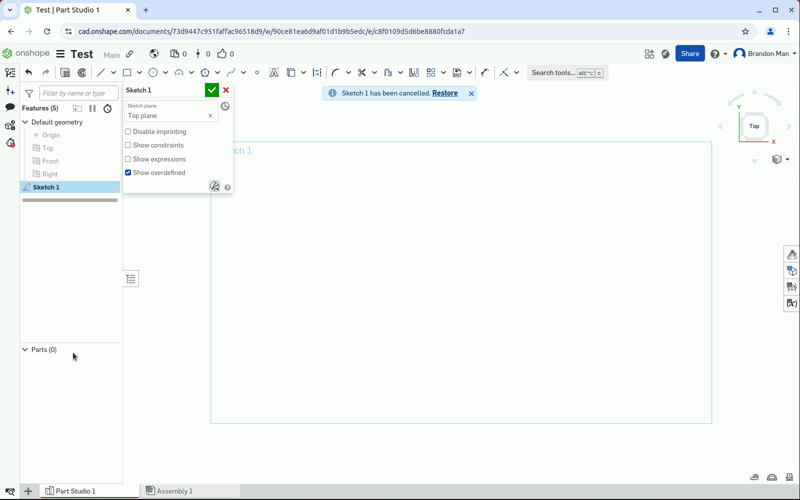
key(y)
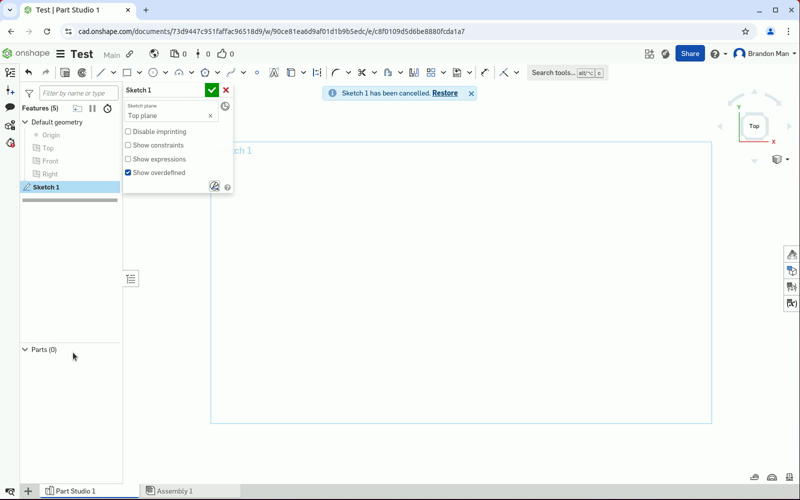
key(l)
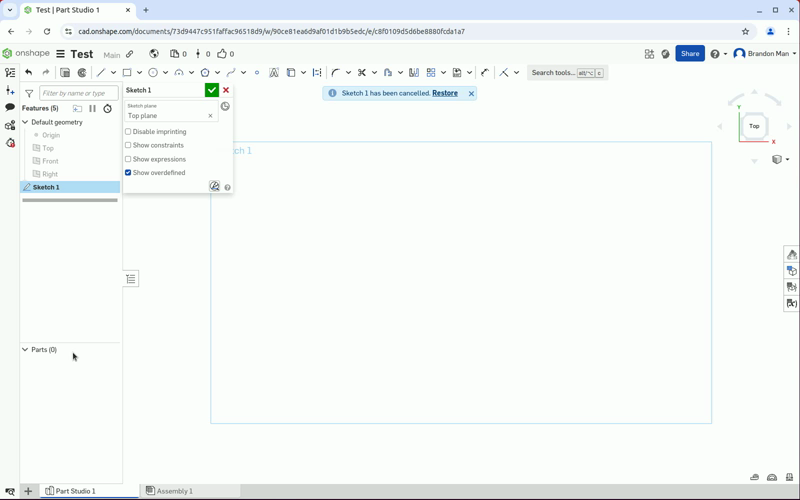
key_down(shift)
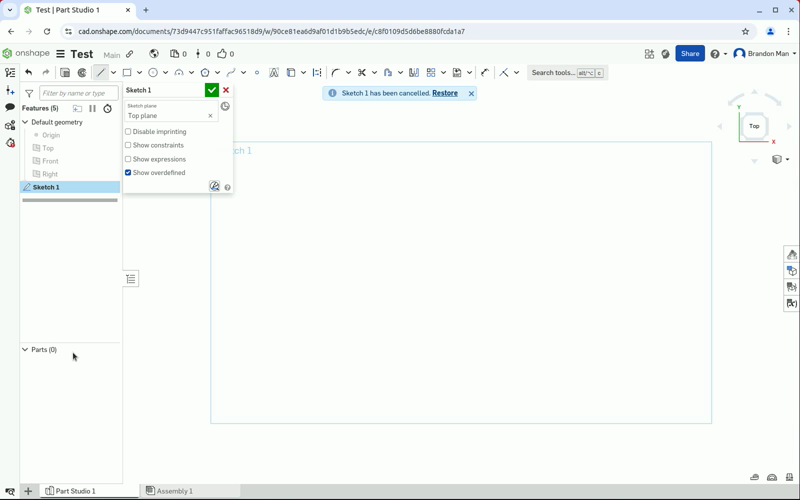
mouse_move(389, 395)
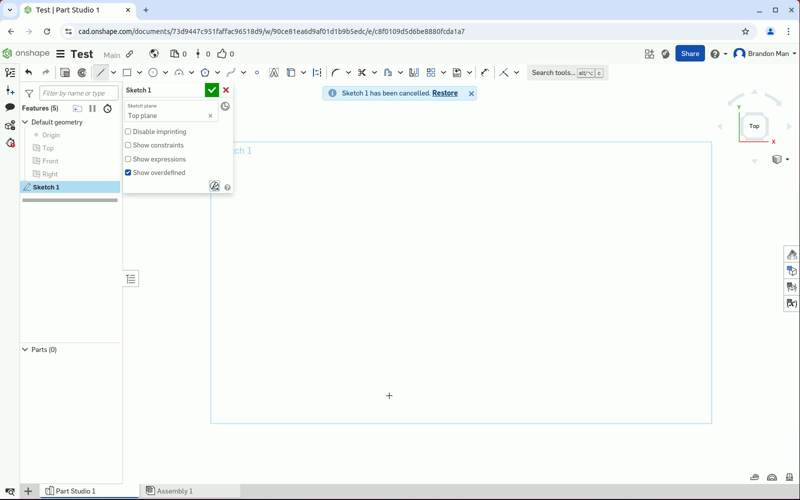
click(389, 395)
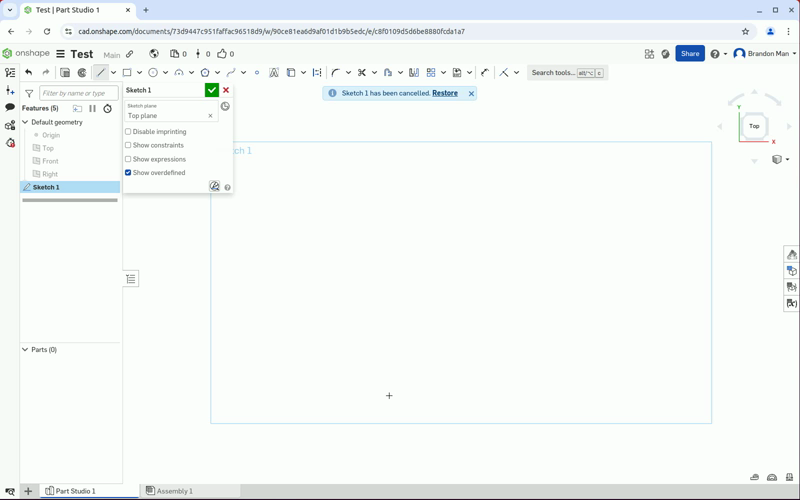
key_up(shift)
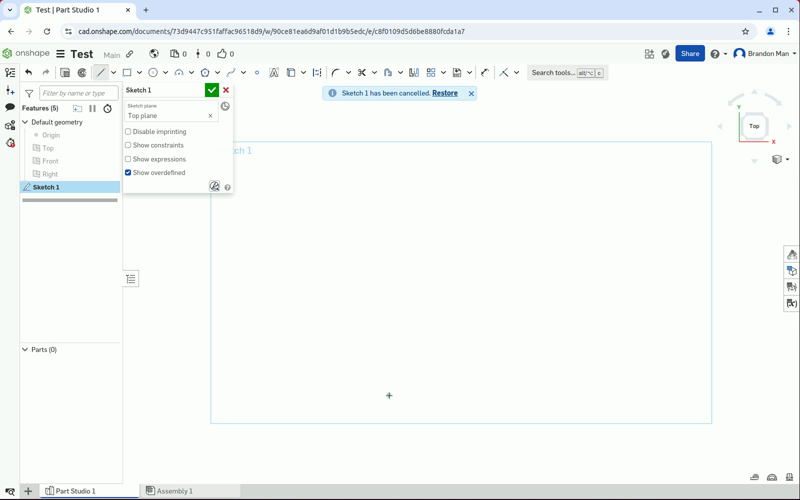
key_down(shift)
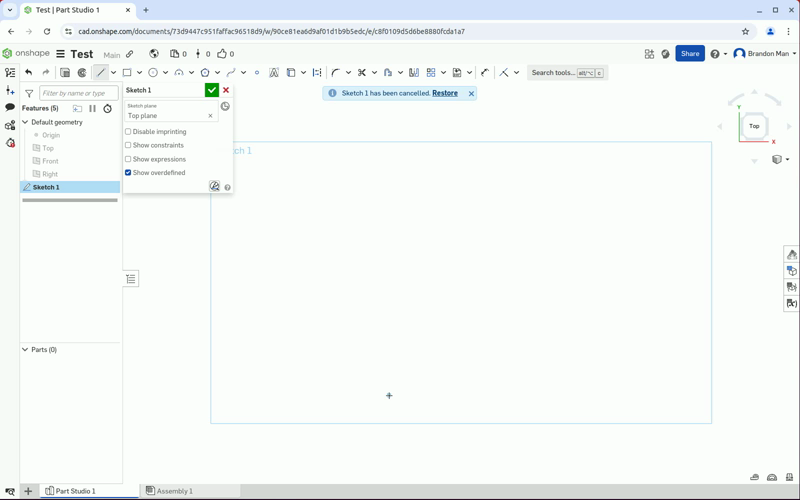
mouse_move(556, 395)
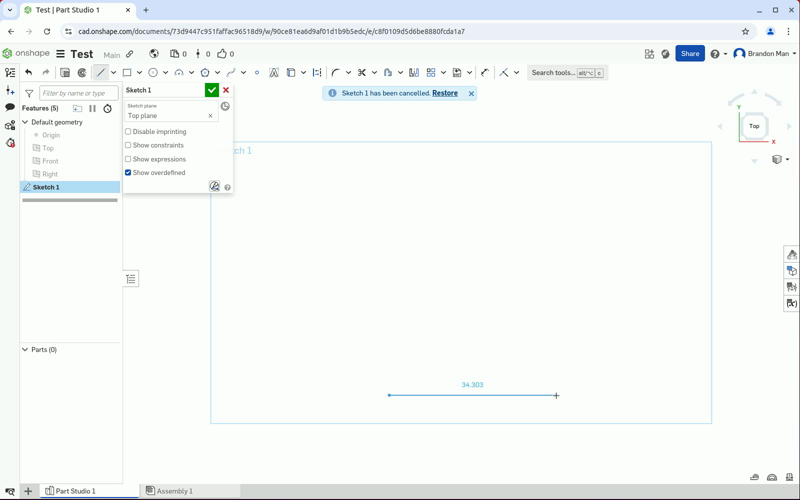
click(556, 395)
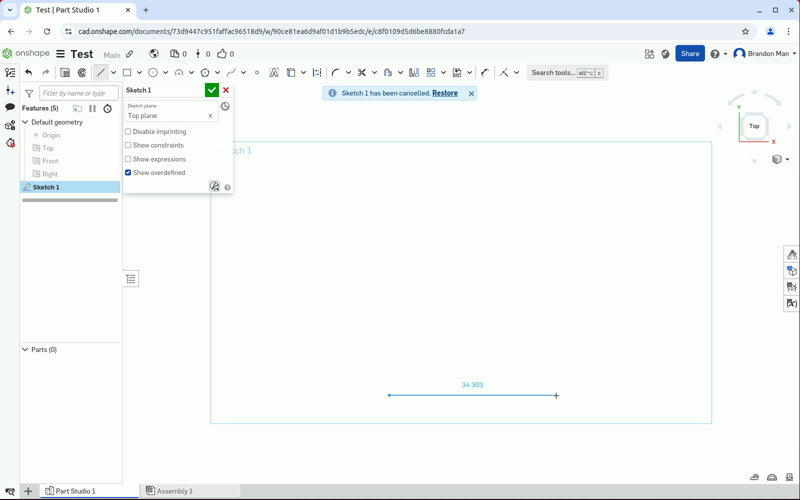
key_up(shift)
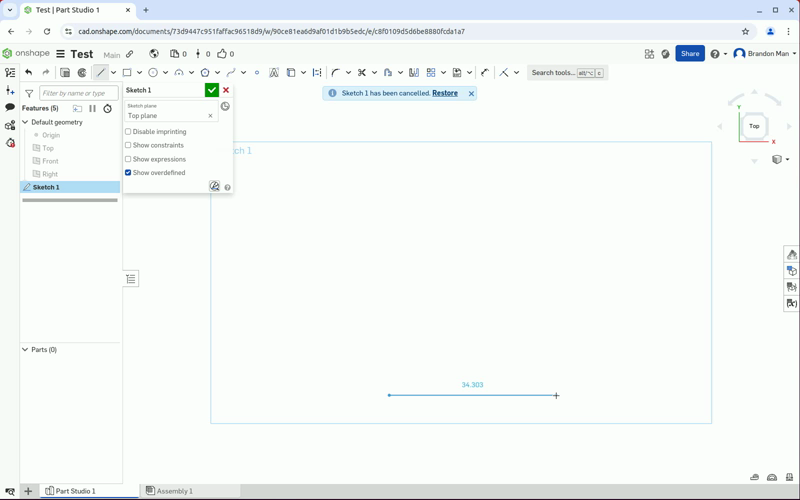
key_down(shift)
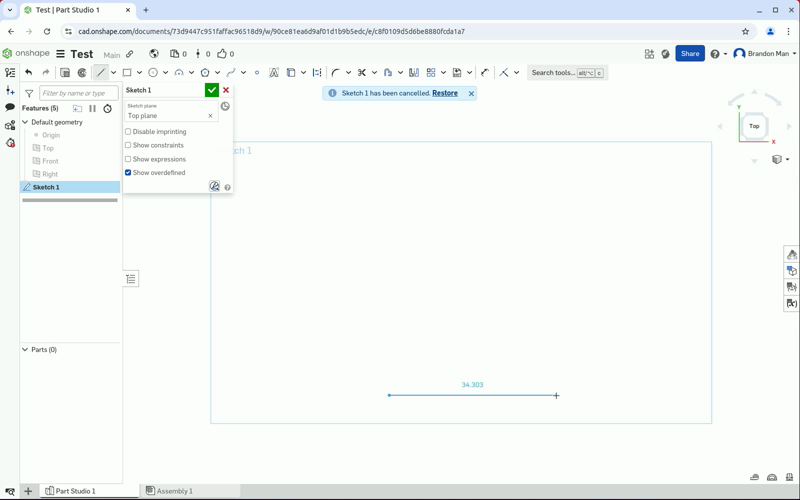
mouse_move(556, 274)
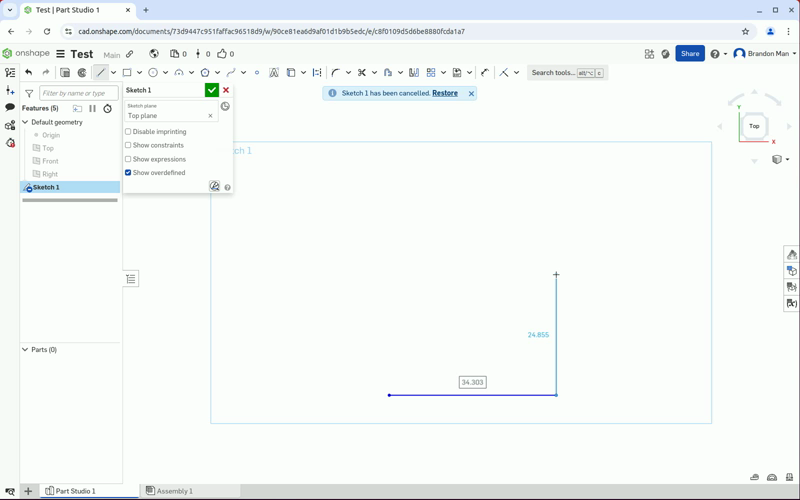
click(556, 274)
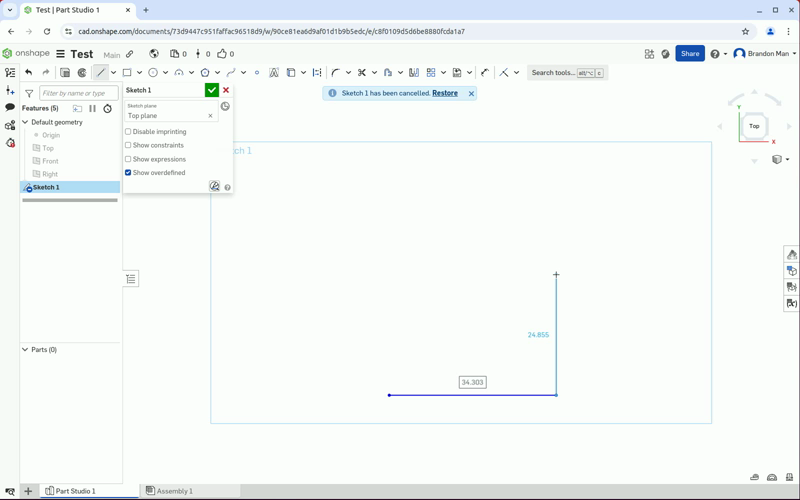
key_up(shift)
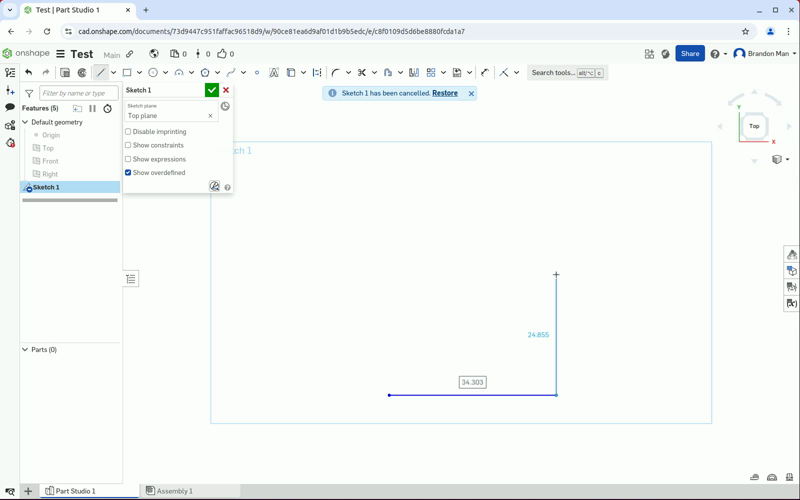
key_down(shift)
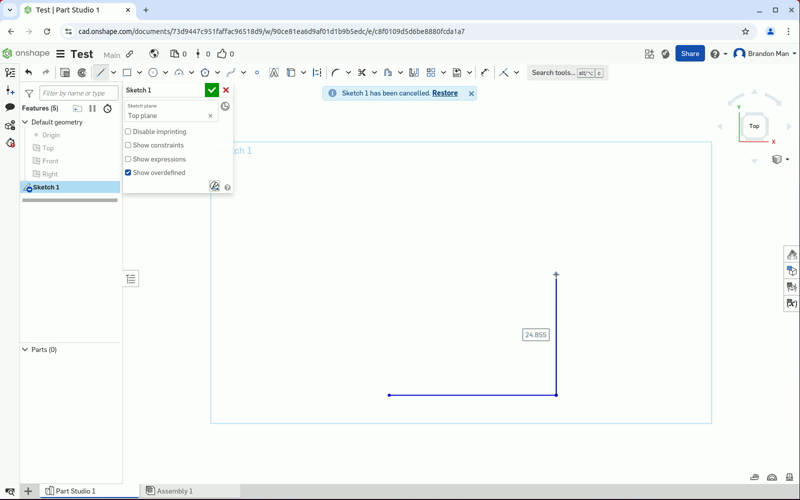
mouse_move(389, 274)
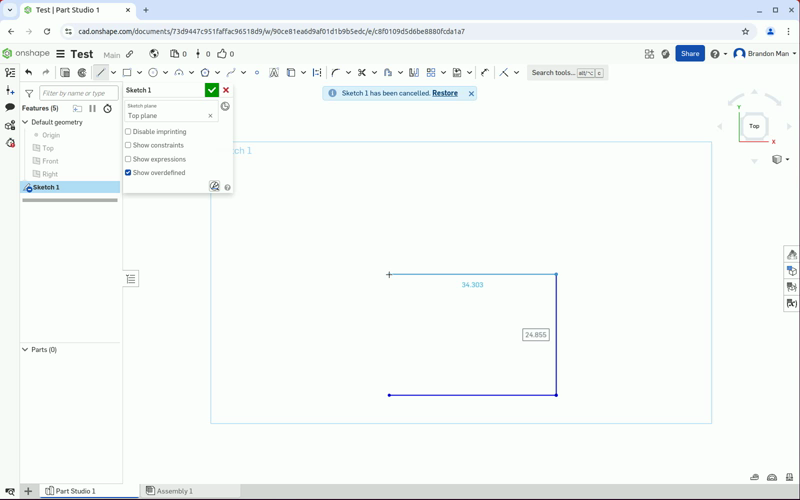
click(389, 274)
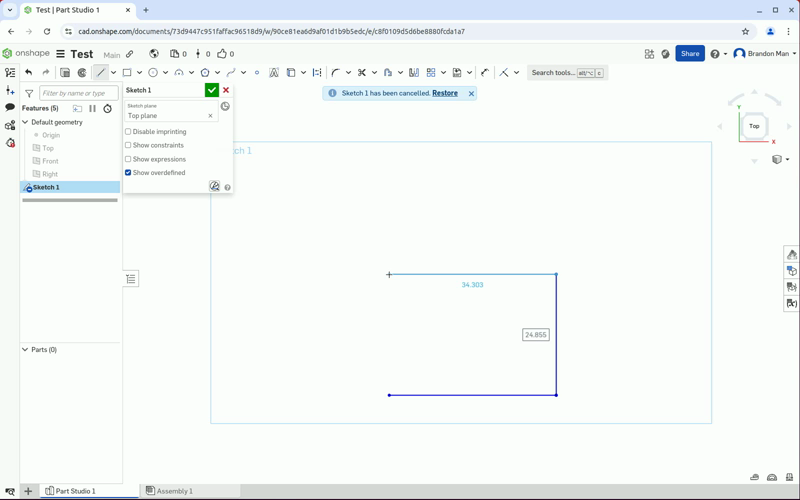
key_up(shift)
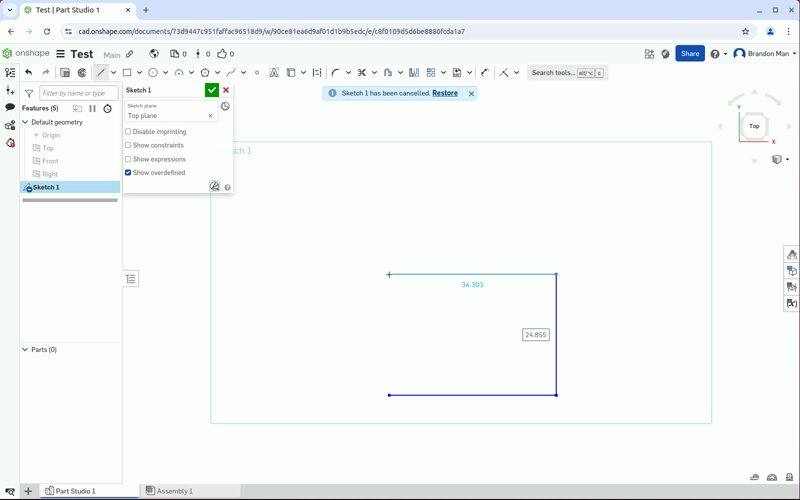
key_down(shift)
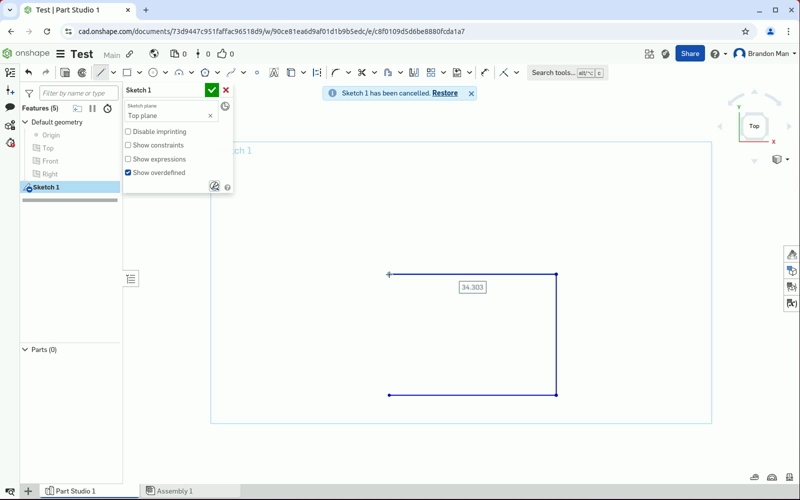
mouse_move(389, 395)
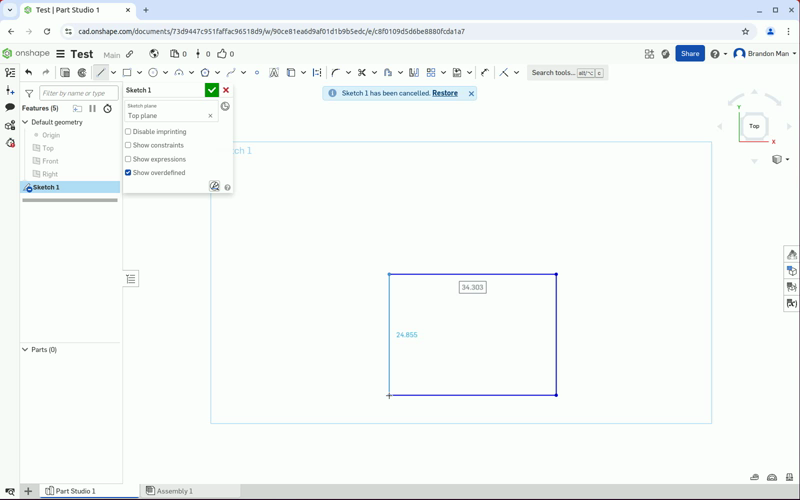
key_up(shift)
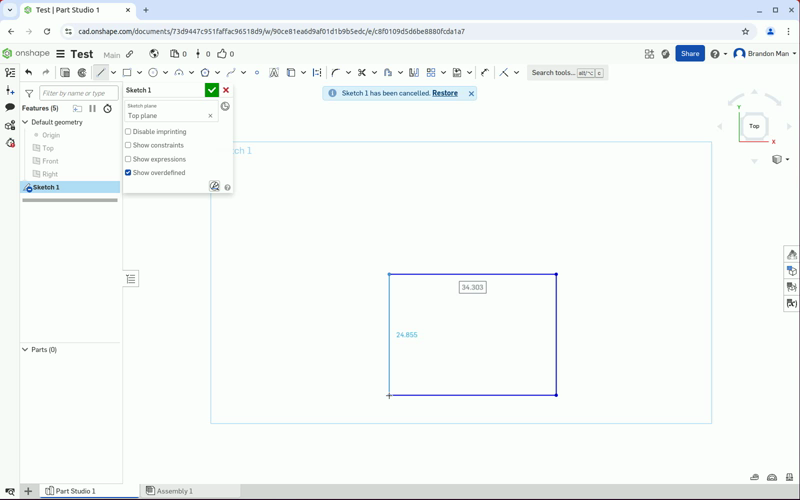
click(389, 395)
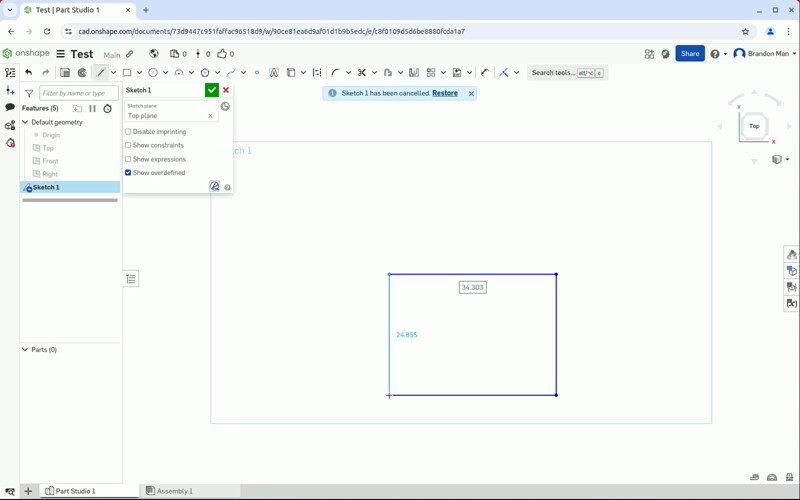
key(esc)
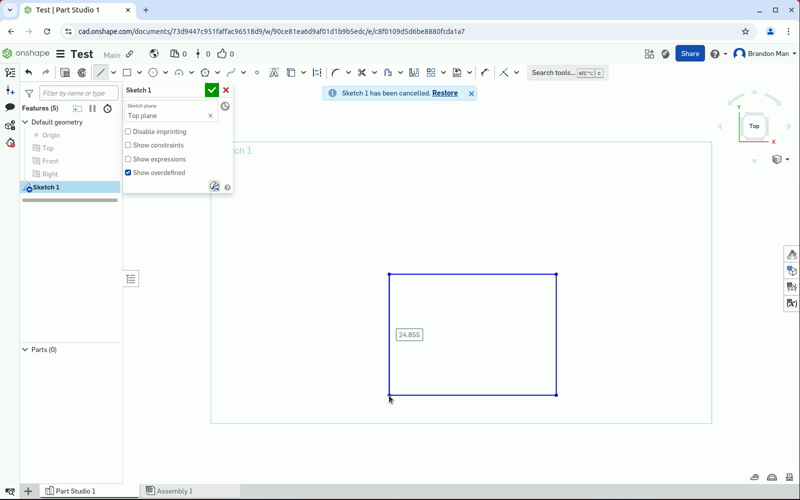
mouse_move(429, 318)
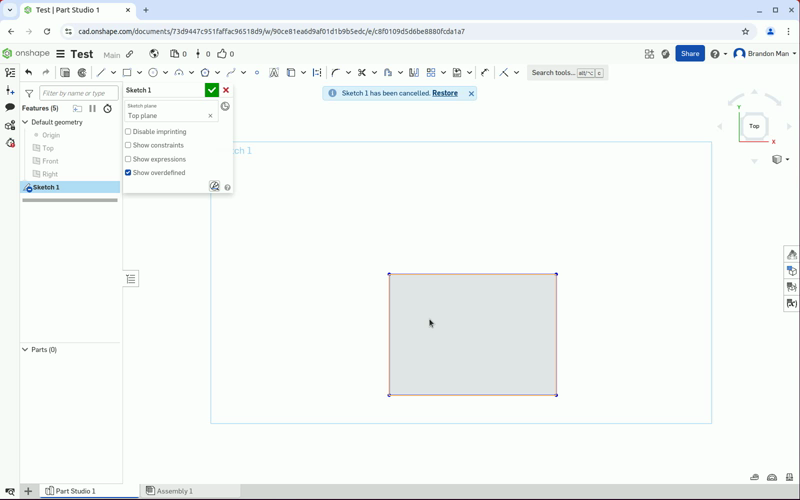
click(429, 318)
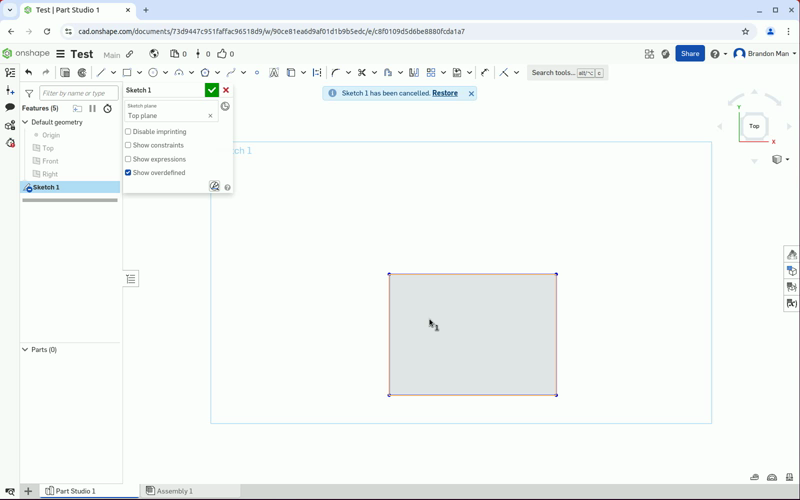
mouse_move(73, 352)
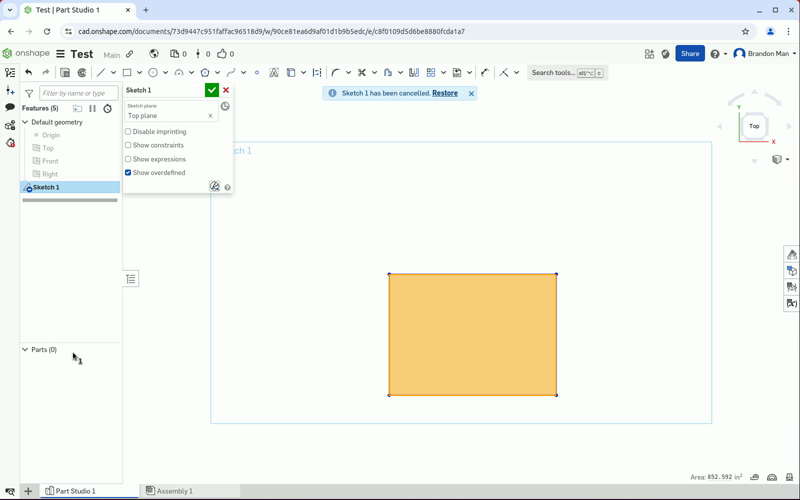
key(shift+y)
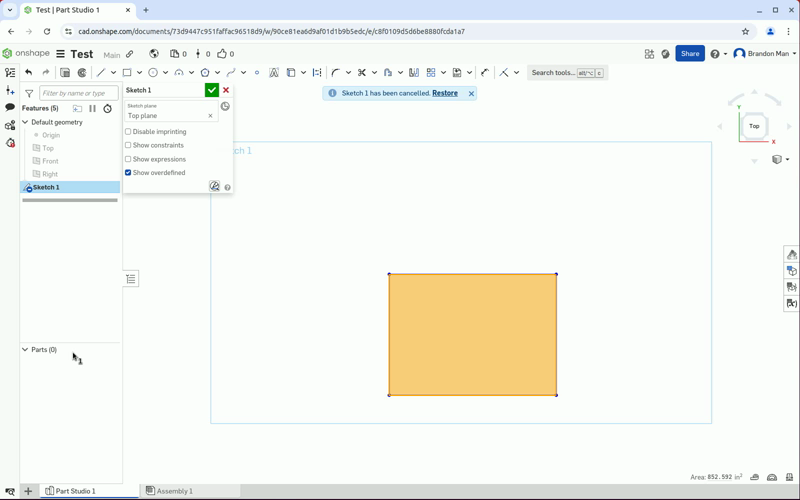
key(shift+e)
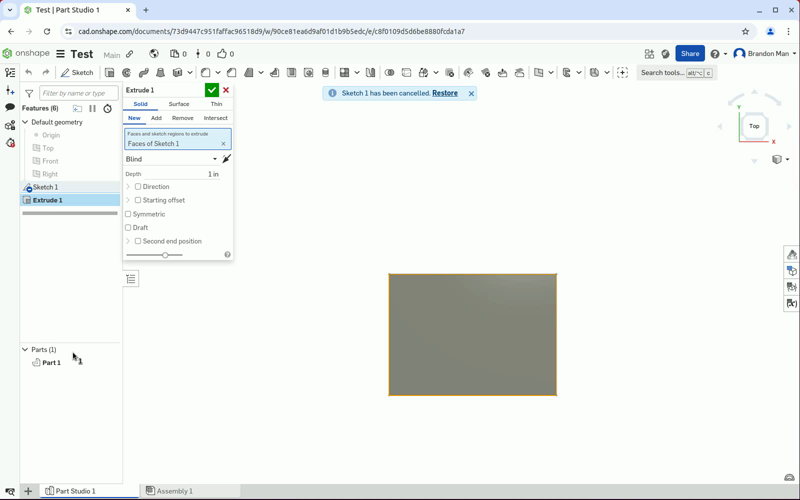
mouse_move(143, 106)
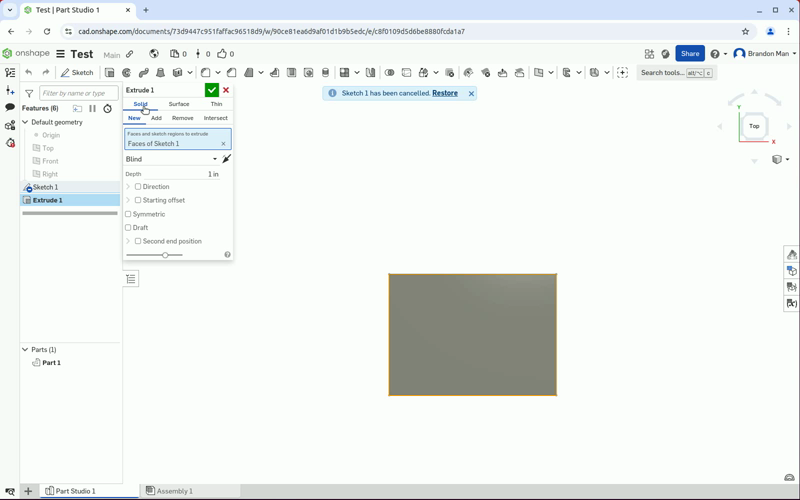
click(143, 106)
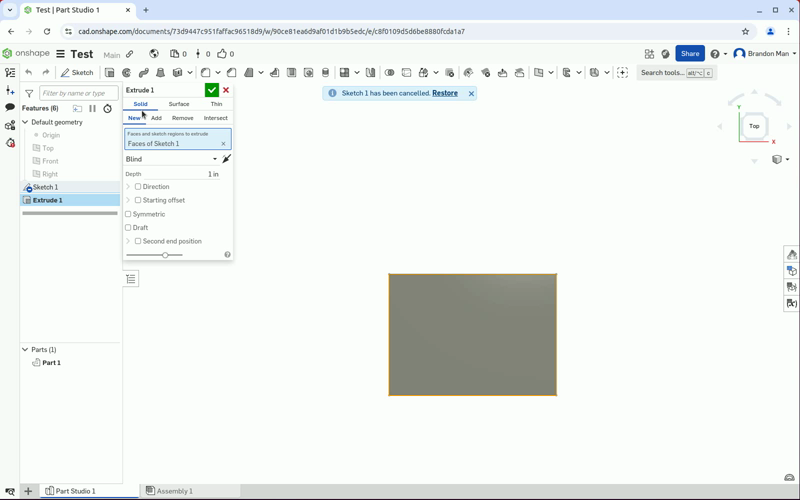
mouse_move(137, 120)
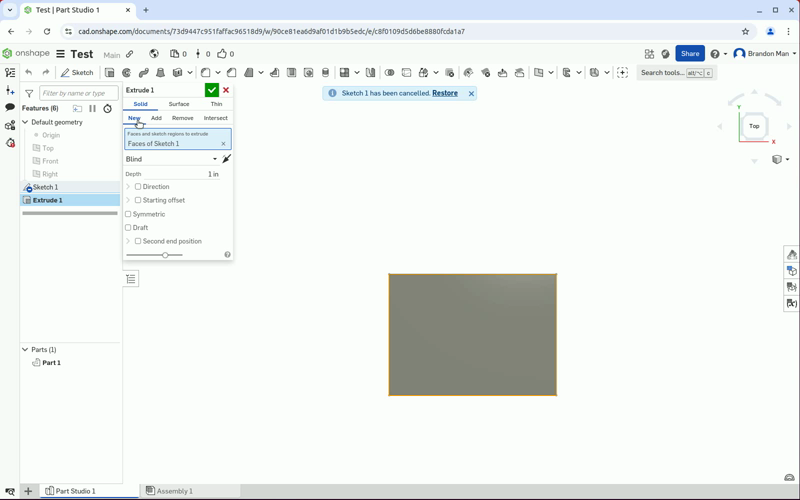
click(137, 120)
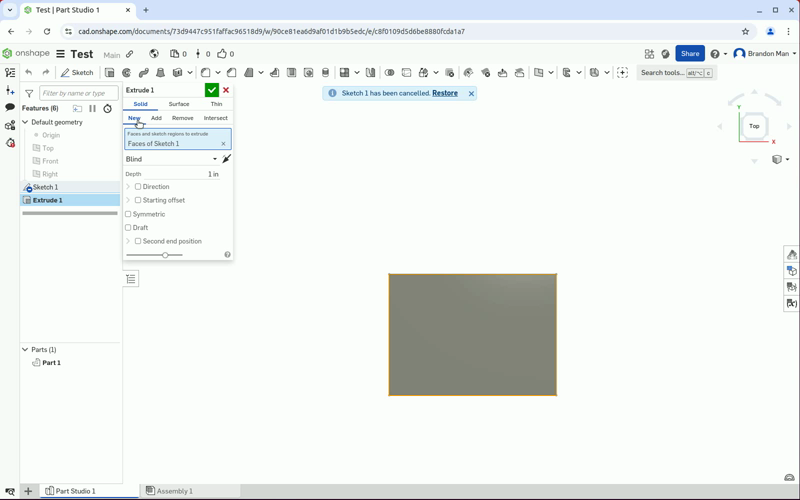
key(tab, 4)
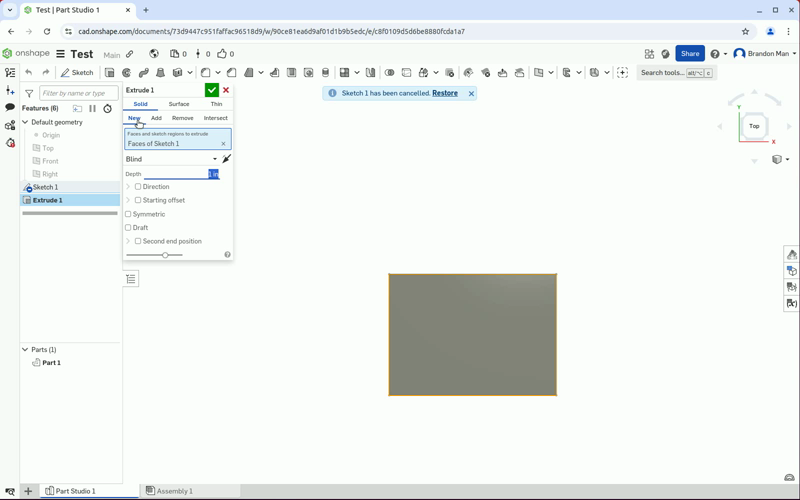
text(1.926)
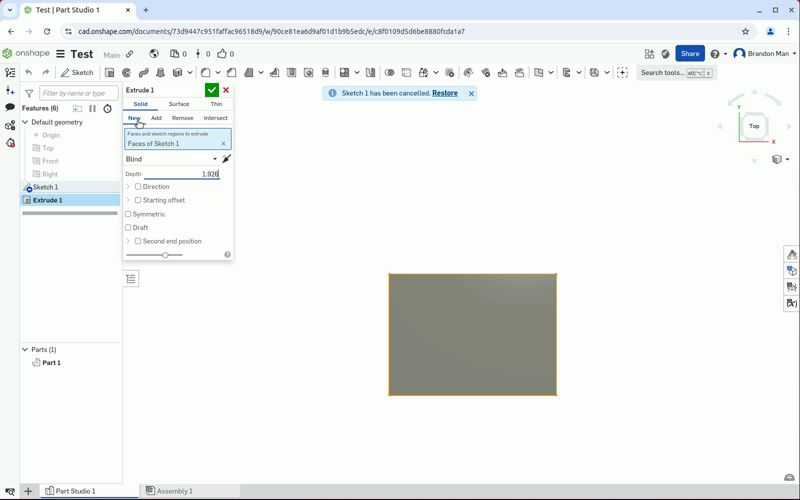
key(enter)
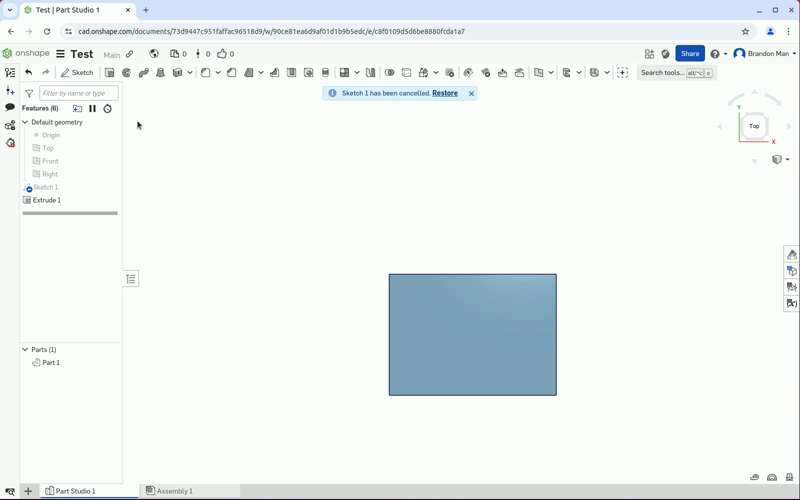
key(shift+h)
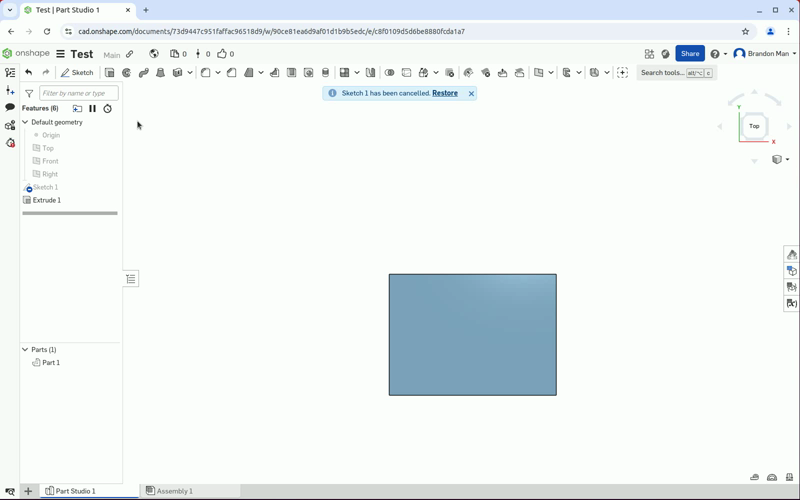
key(shift+h)
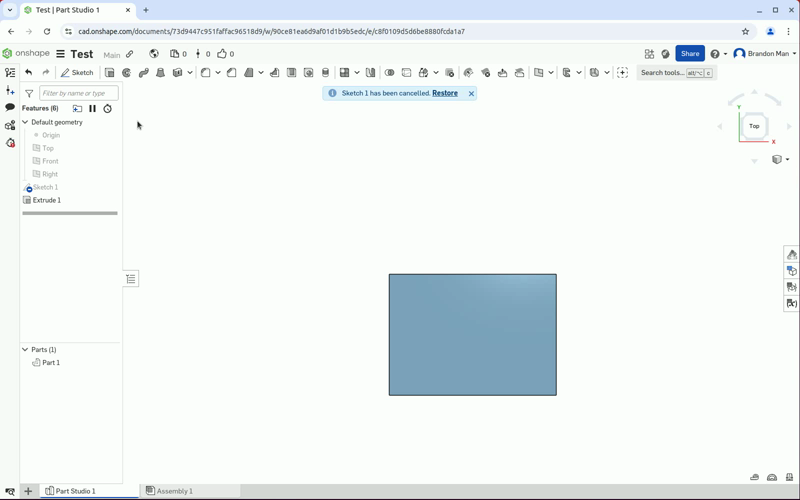
mouse_move(73, 189)
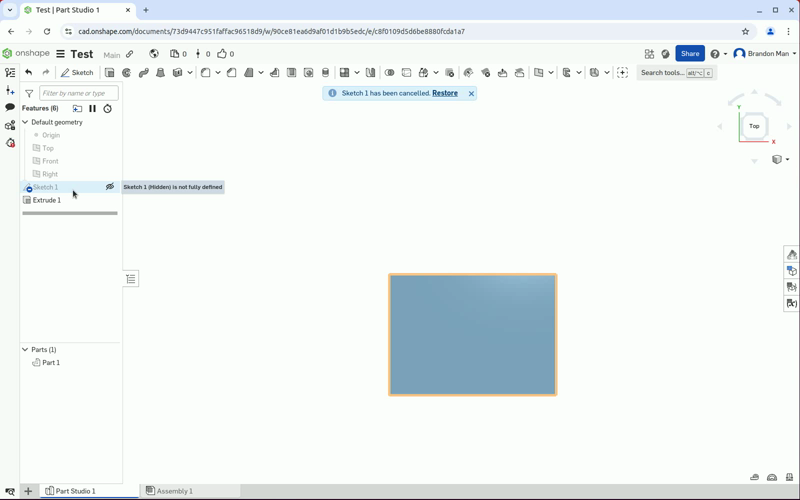
click(73, 189)
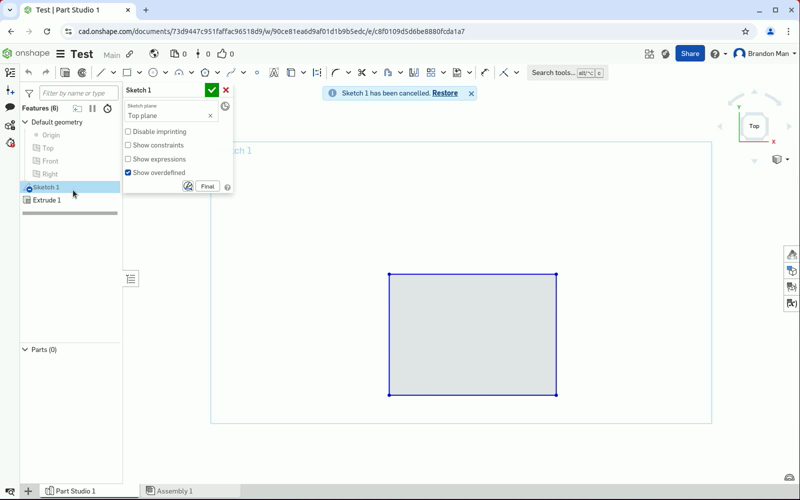
mouse_move(229, 92)
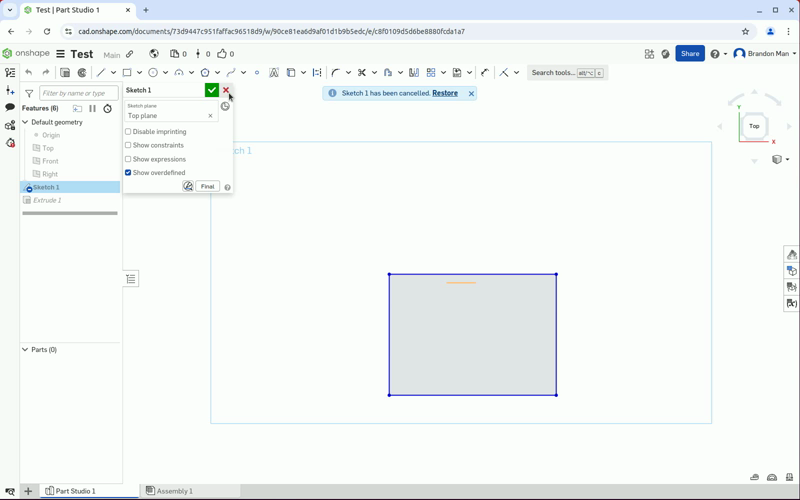
click(229, 92)
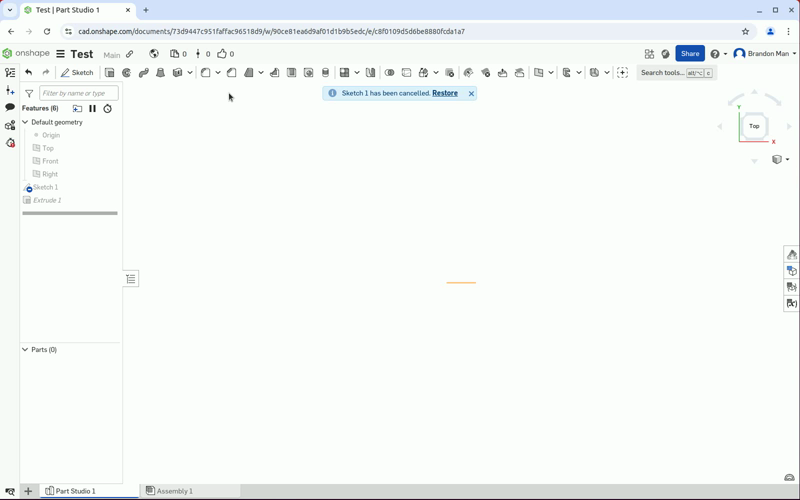
mouse_move(541, 75)
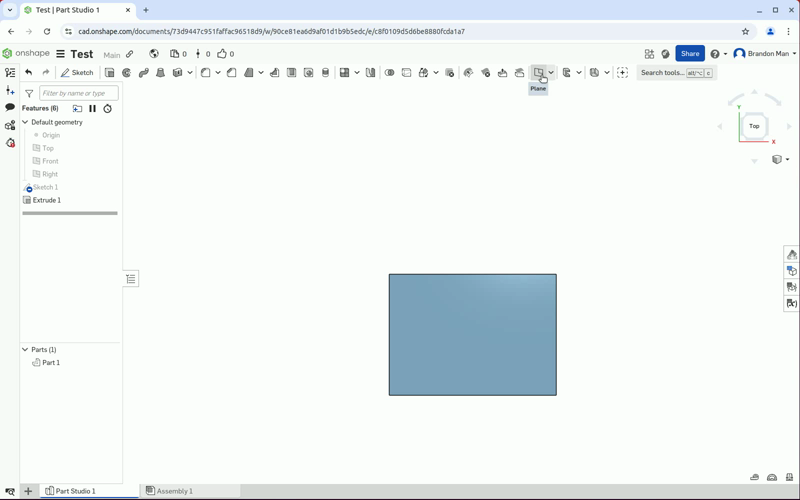
click(541, 75)
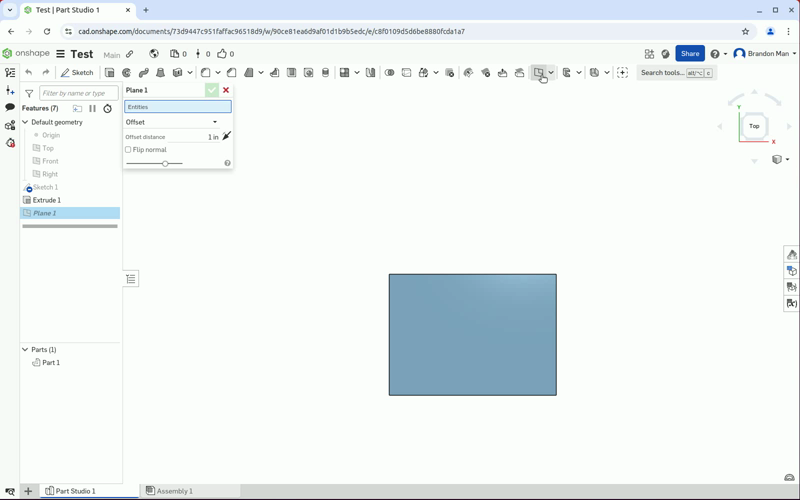
mouse_move(73, 150)
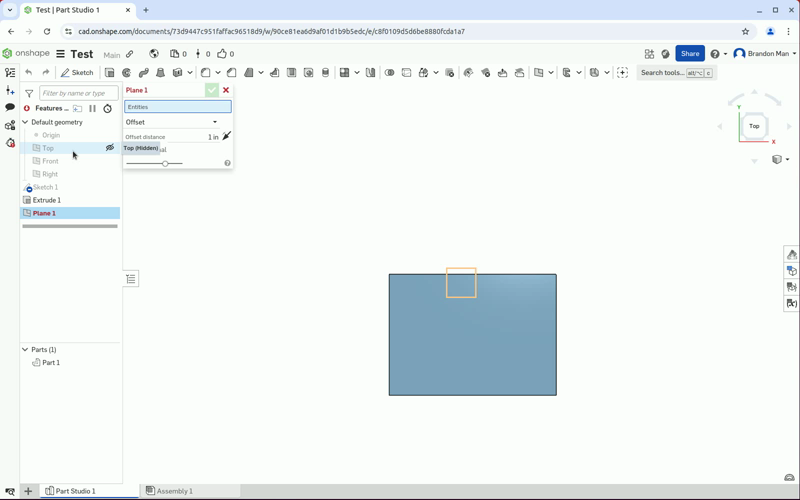
click(73, 150)
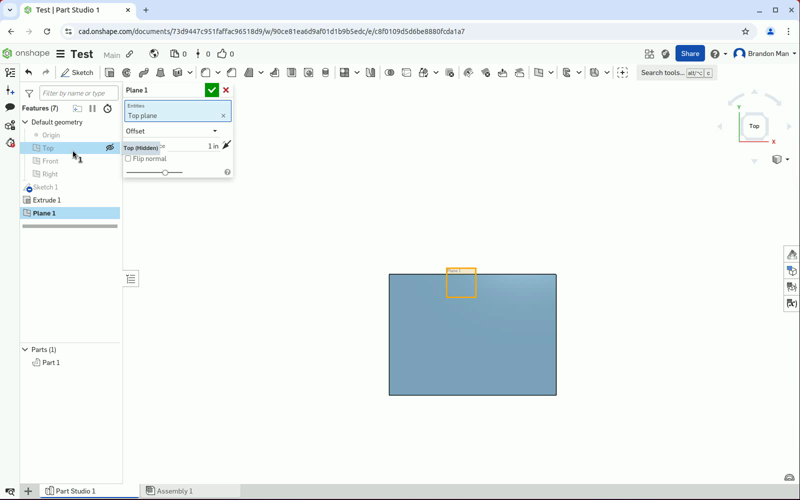
key(tab, 2)
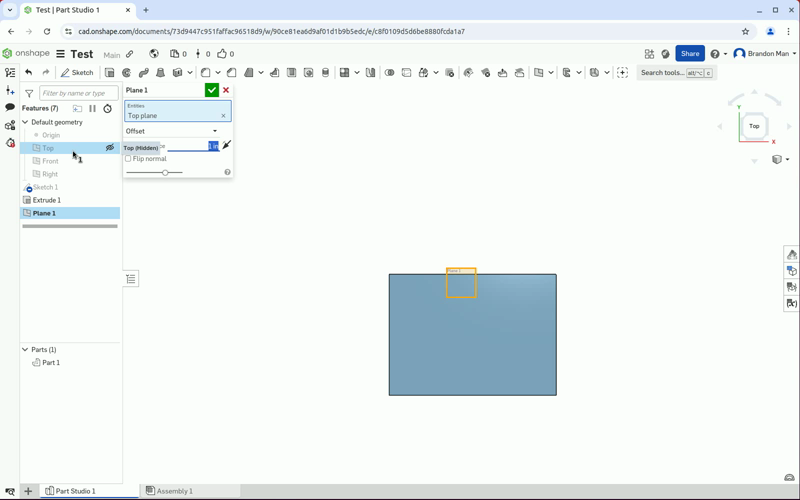
text(1.91)
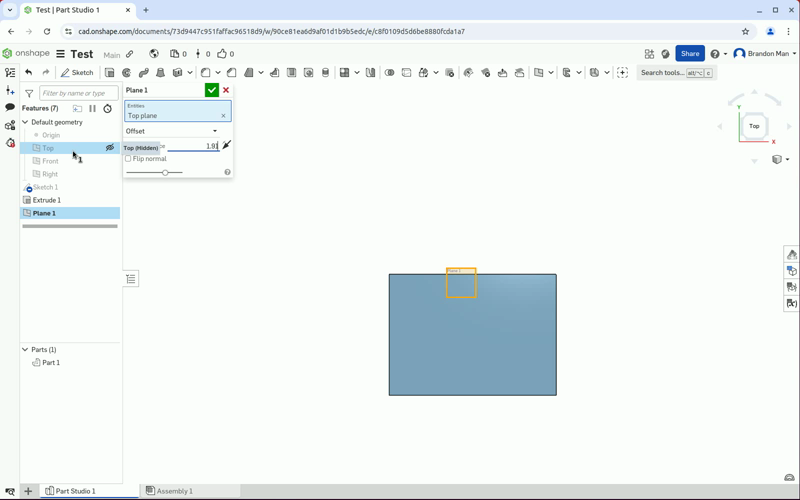
key(enter, 2)
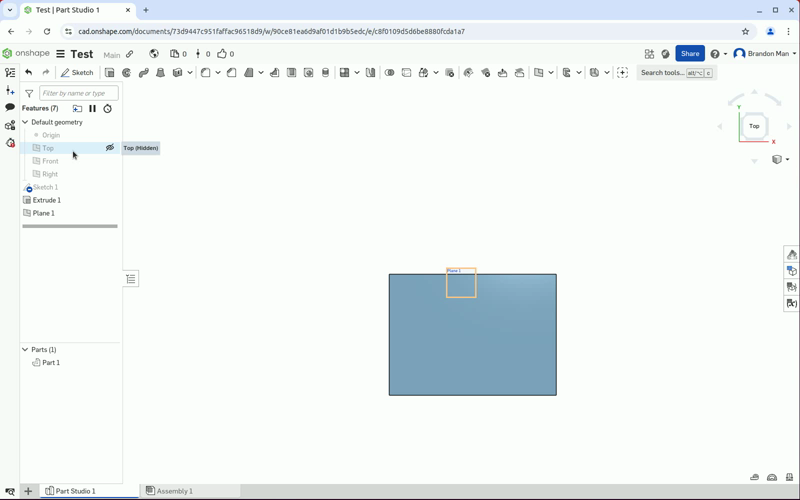
key(shift+s)
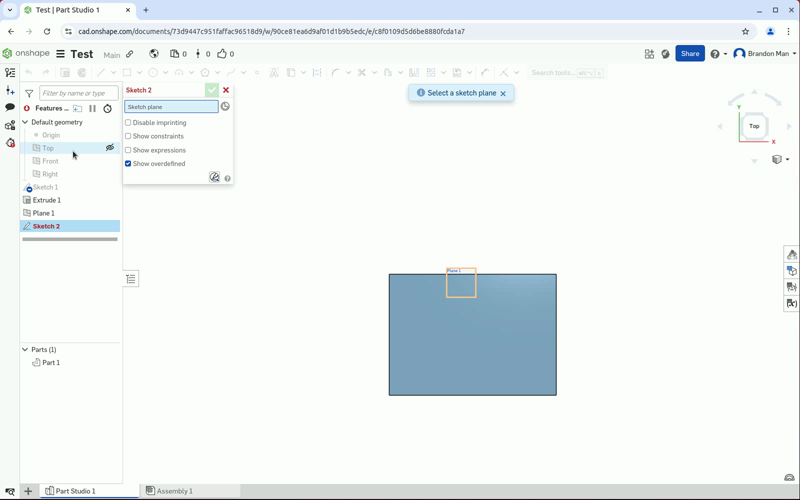
mouse_move(73, 215)
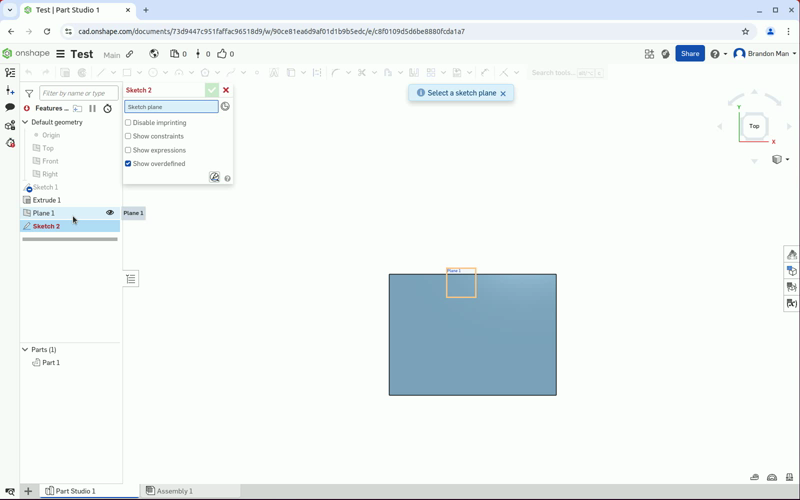
click(73, 215)
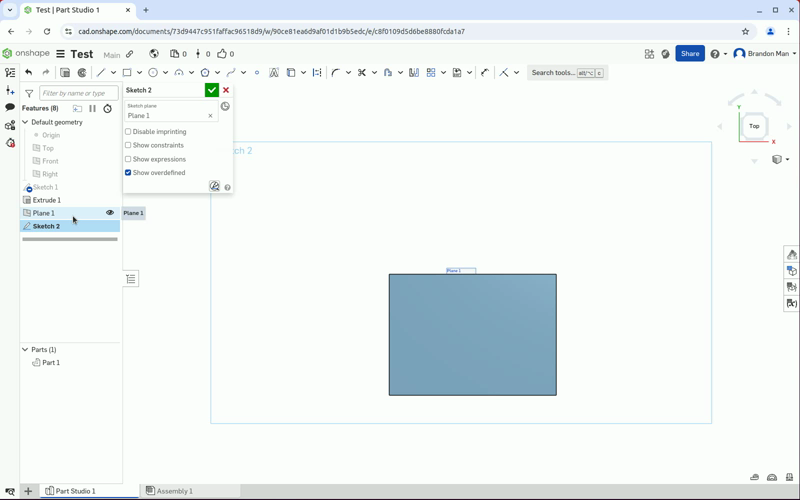
mouse_move(73, 352)
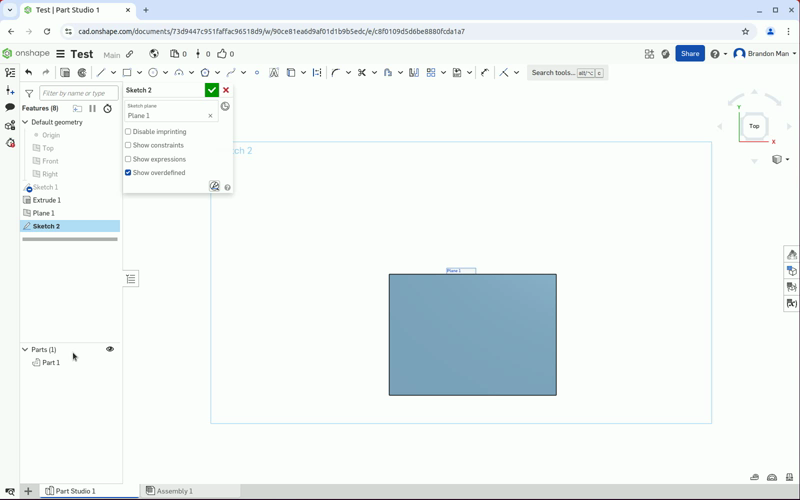
key(y)
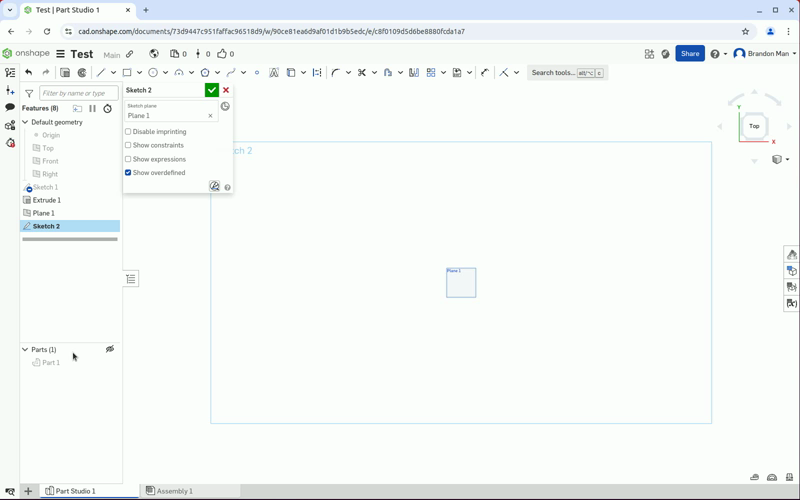
key(l)
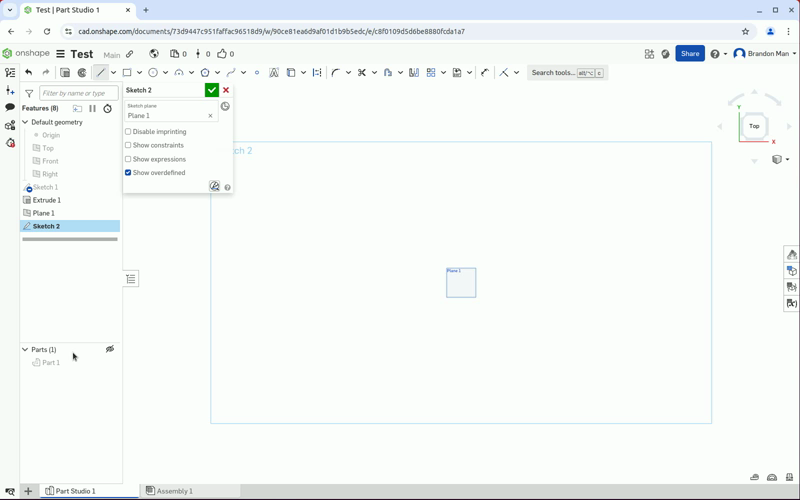
key_down(shift)
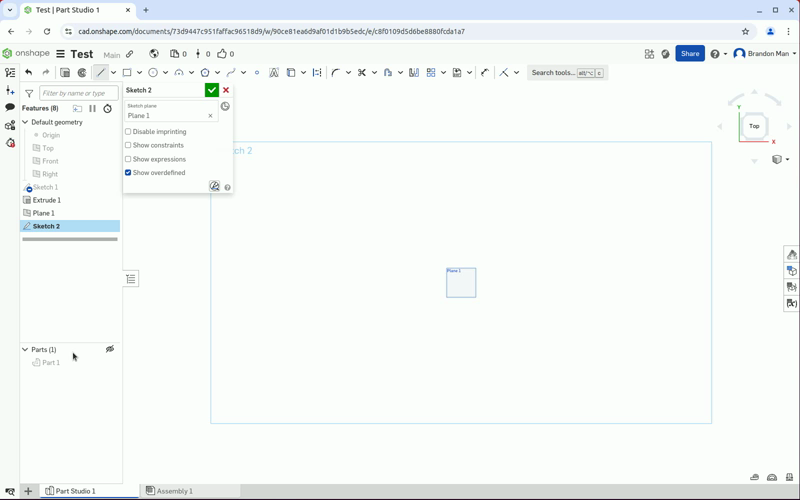
mouse_move(404, 297)
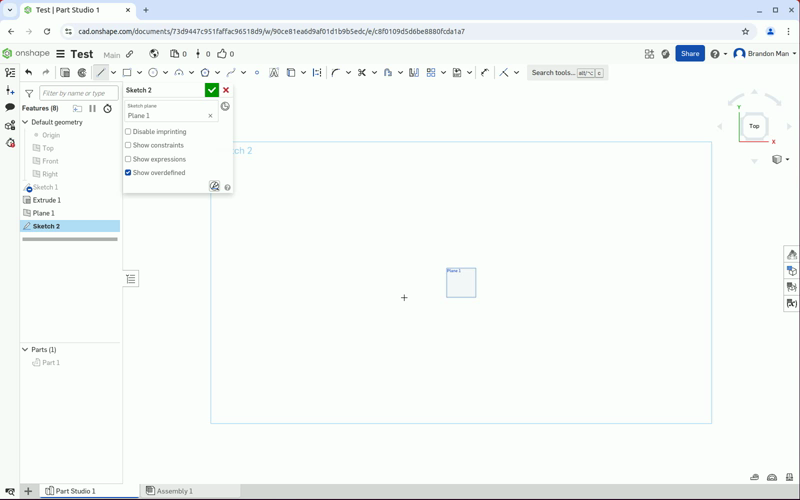
click(404, 297)
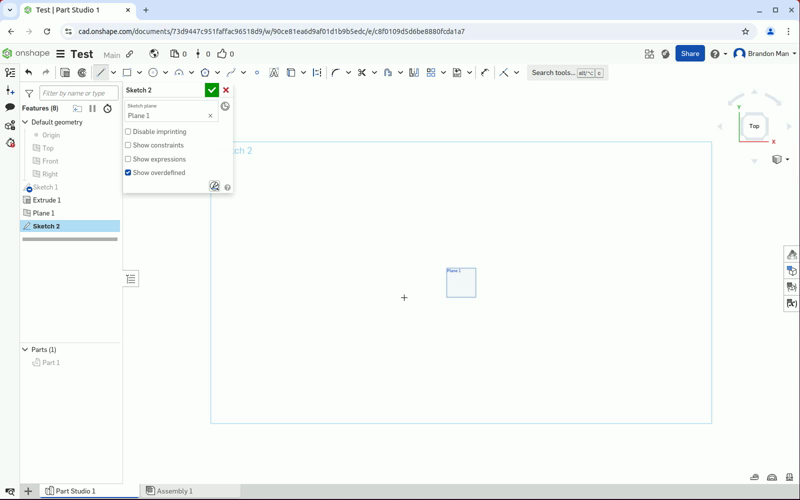
key_up(shift)
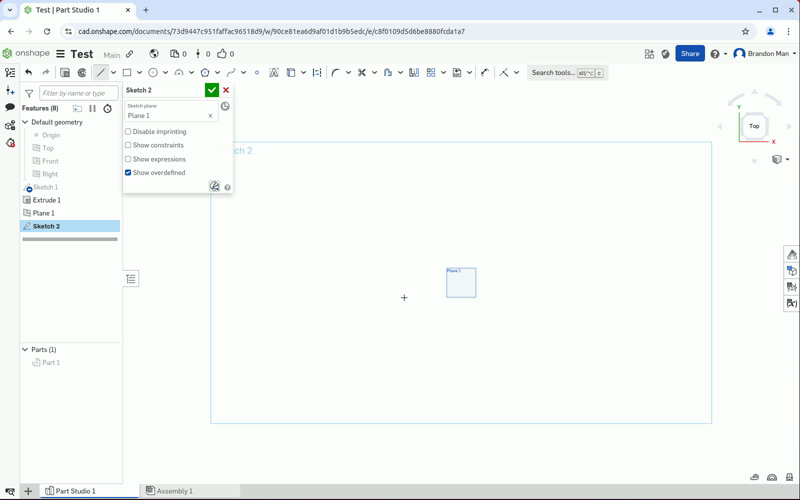
key_down(shift)
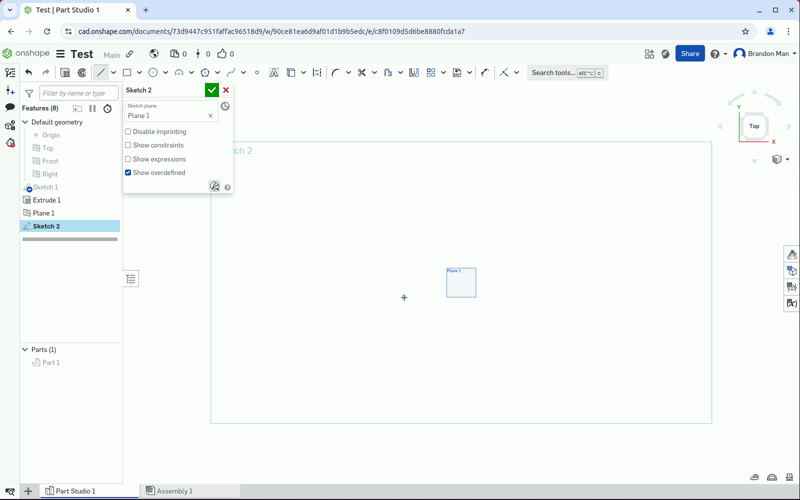
mouse_move(434, 297)
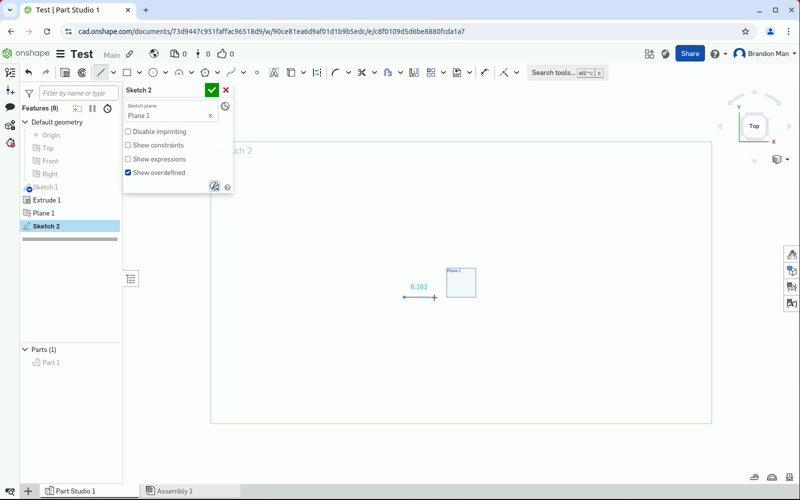
mouse_move(412, 297)
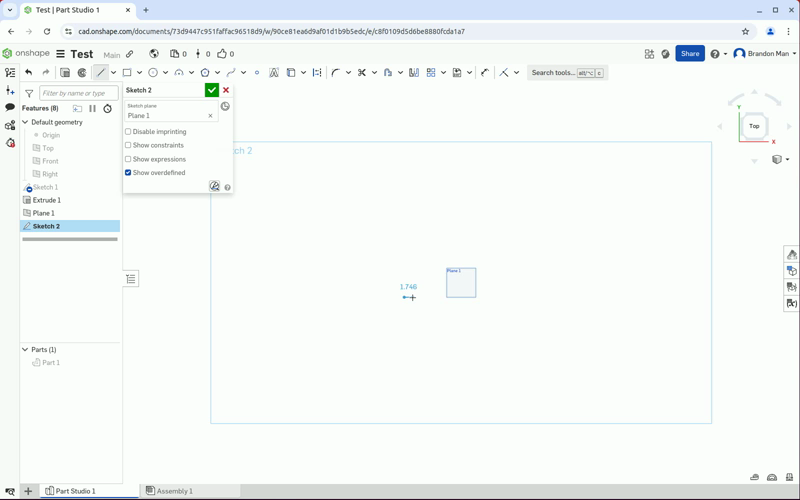
click(412, 297)
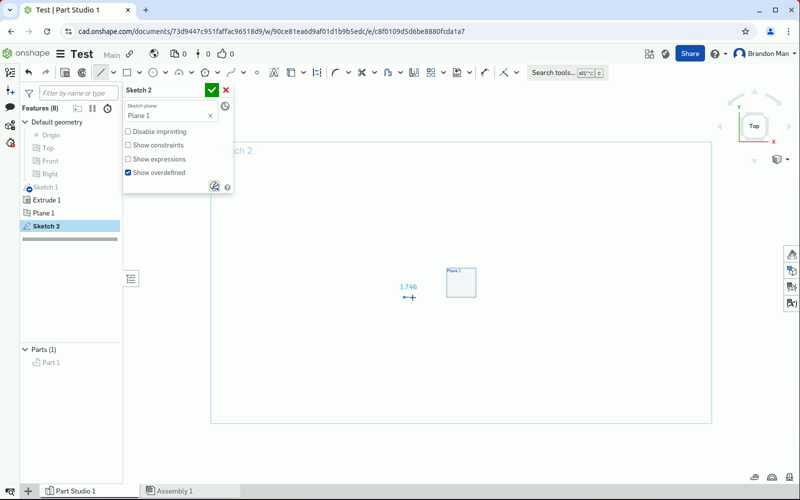
key_up(shift)
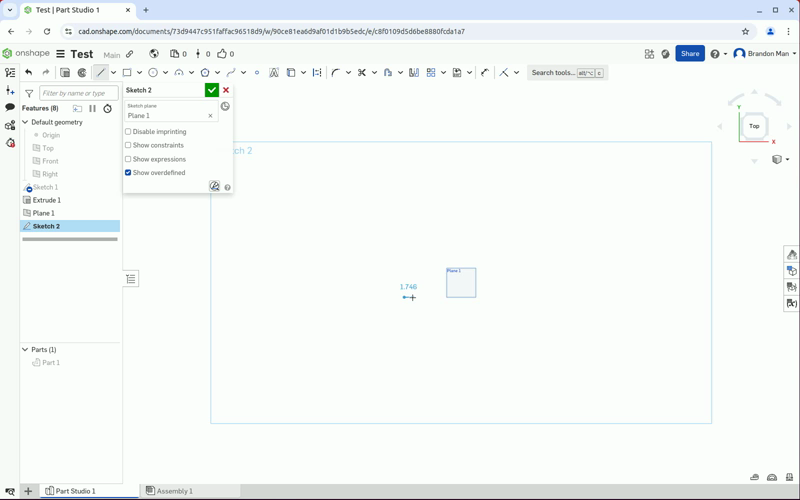
key_down(shift)
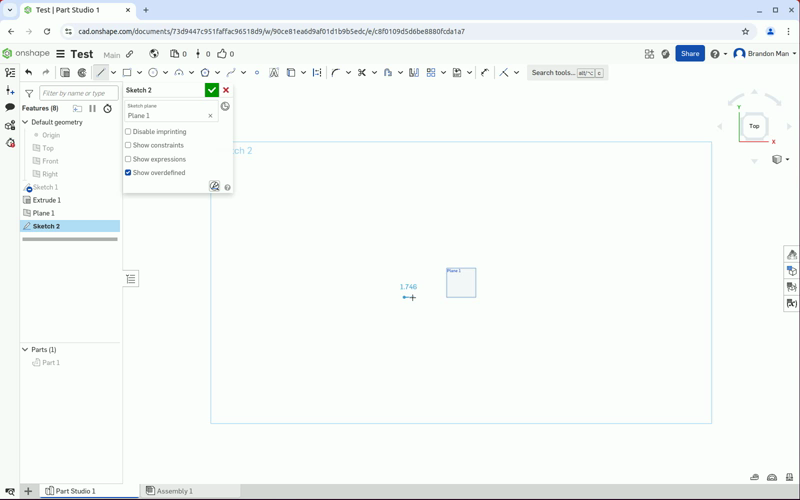
mouse_move(442, 297)
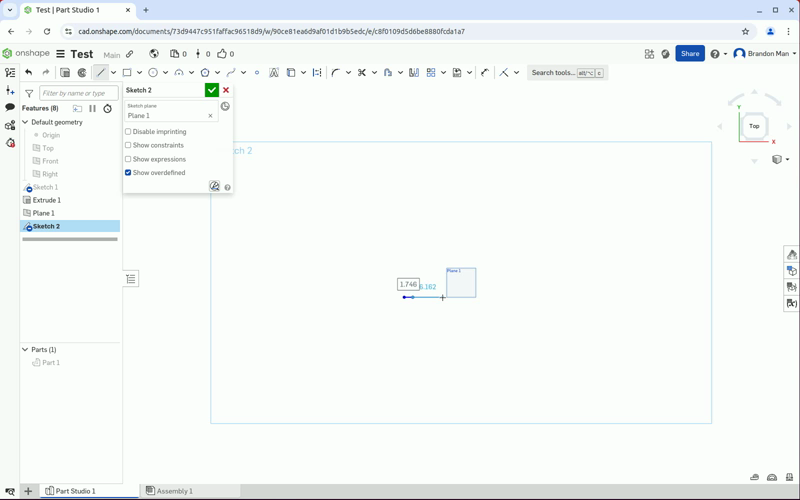
mouse_move(412, 288)
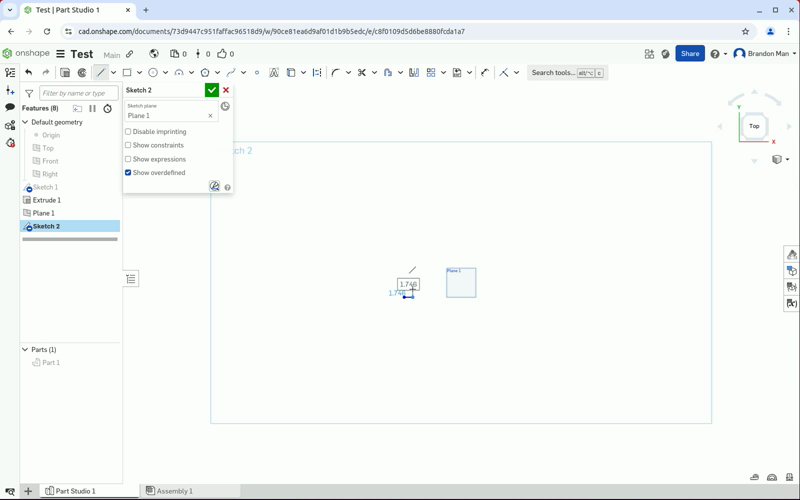
click(412, 288)
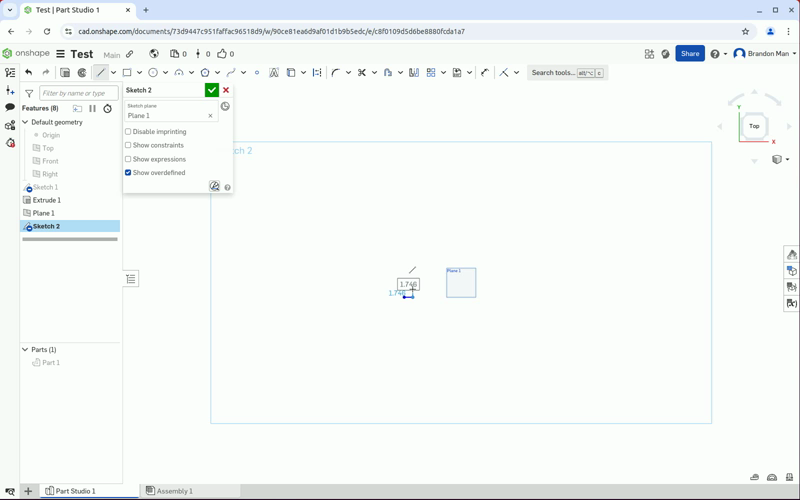
key_up(shift)
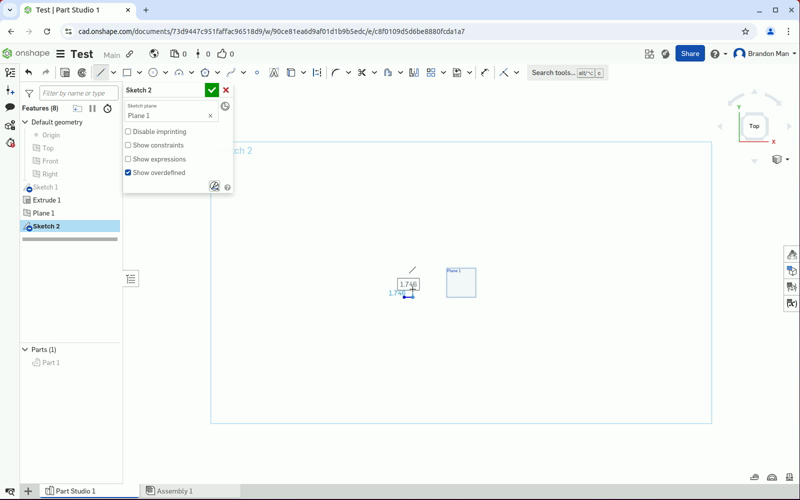
key(esc)
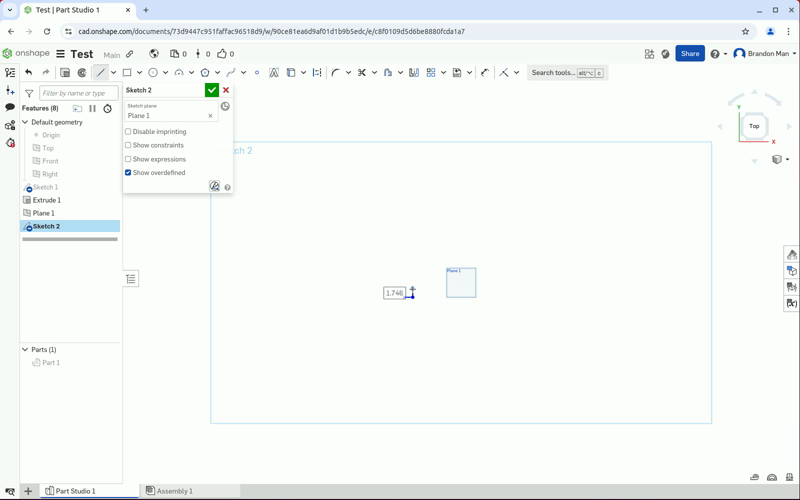
key(a)
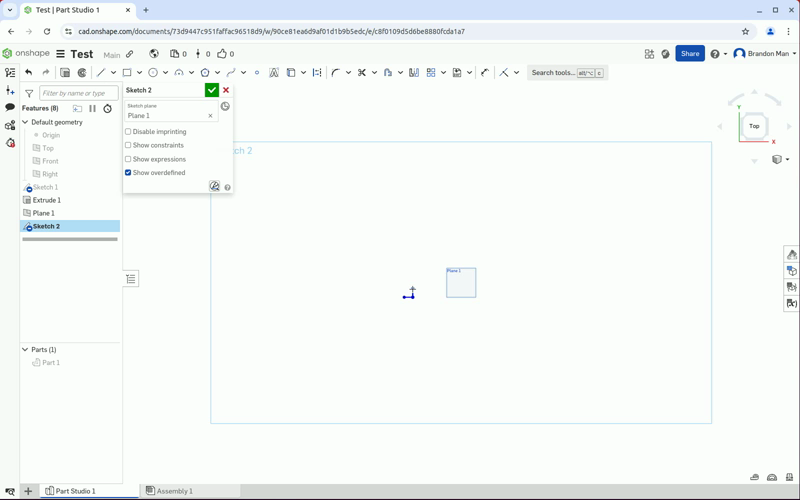
mouse_move(412, 288)
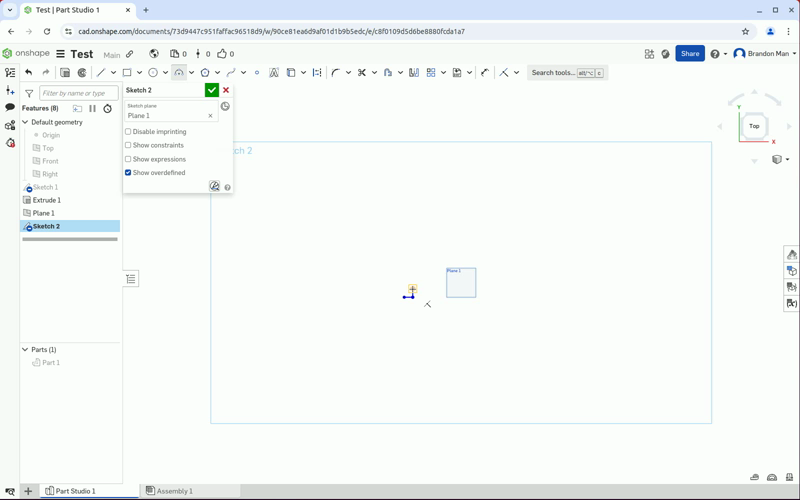
click(412, 288)
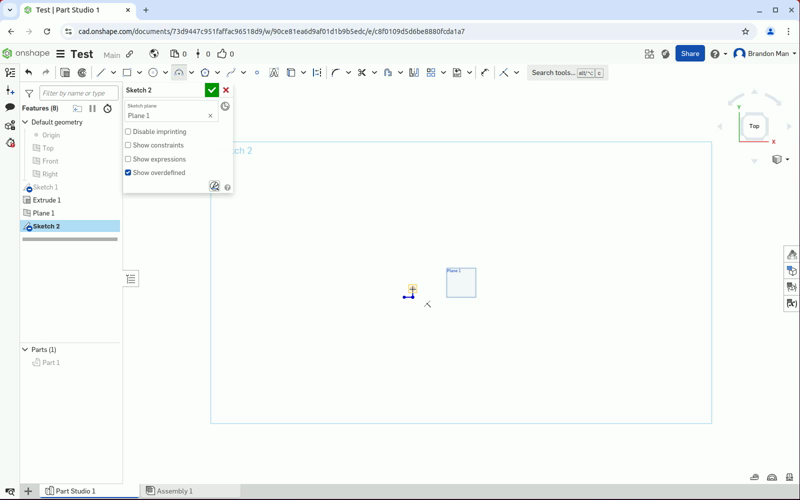
mouse_move(404, 297)
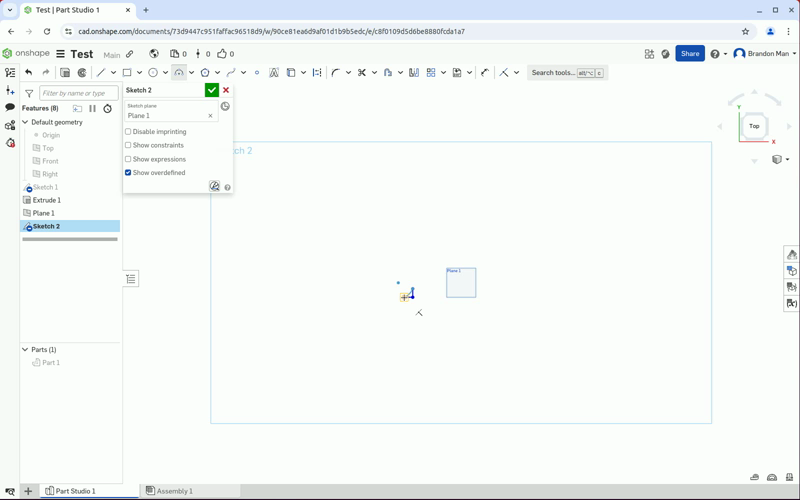
click(404, 297)
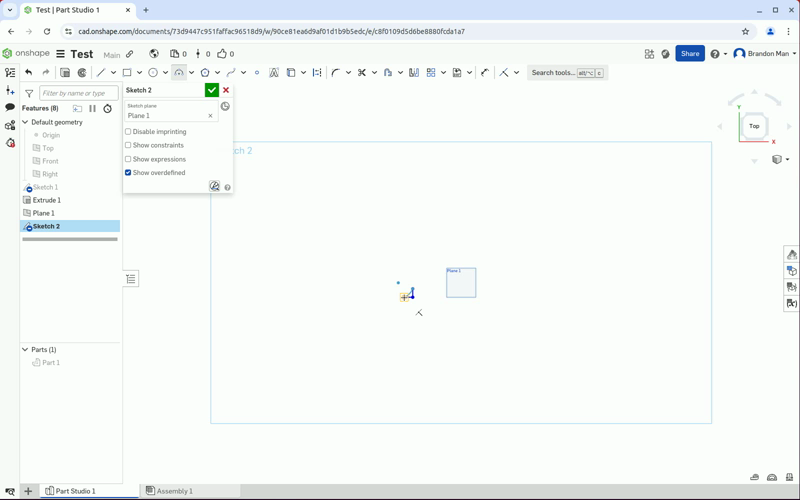
key_down(shift)
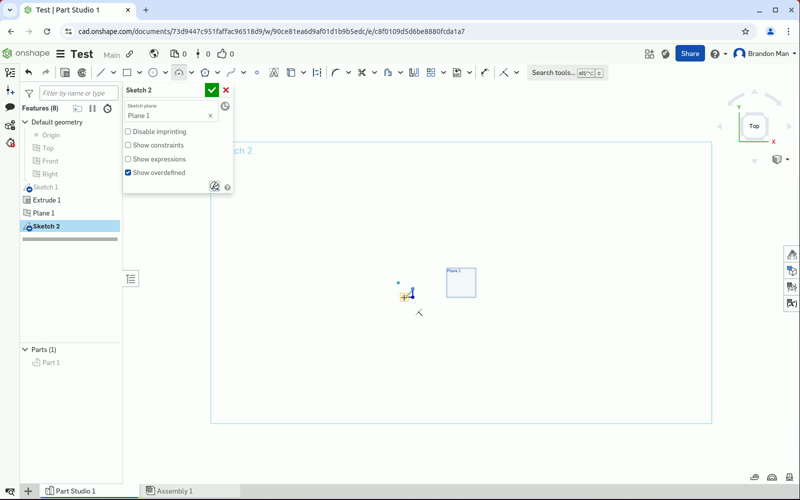
mouse_move(406, 291)
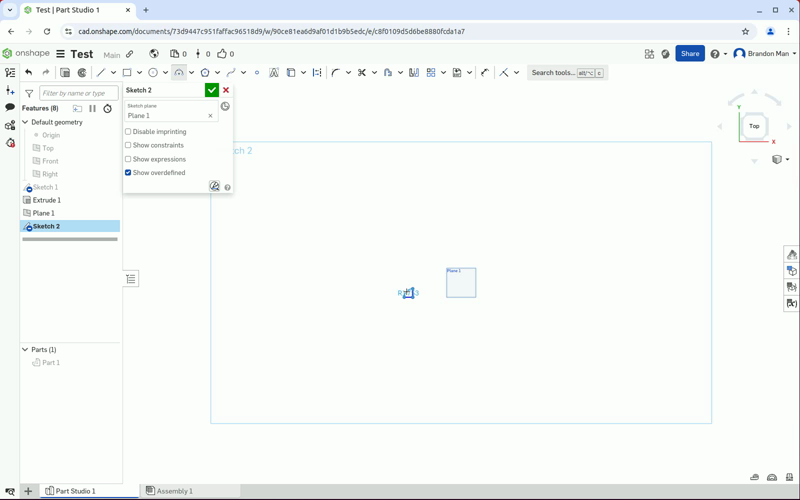
click(406, 291)
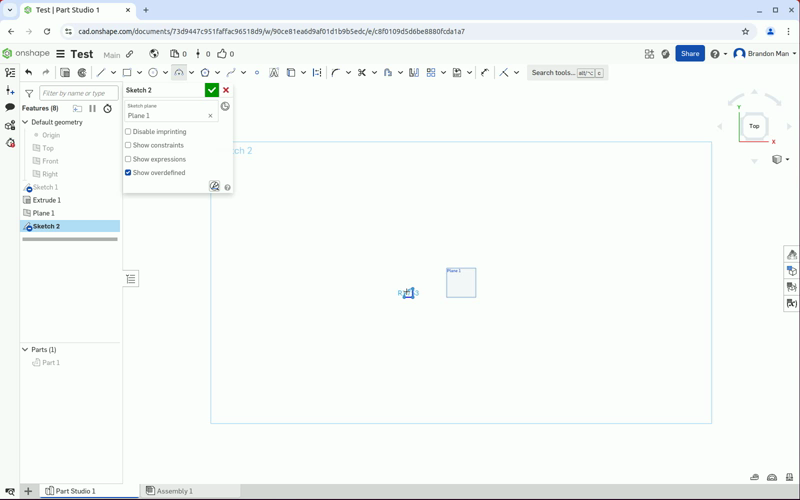
key_up(shift)
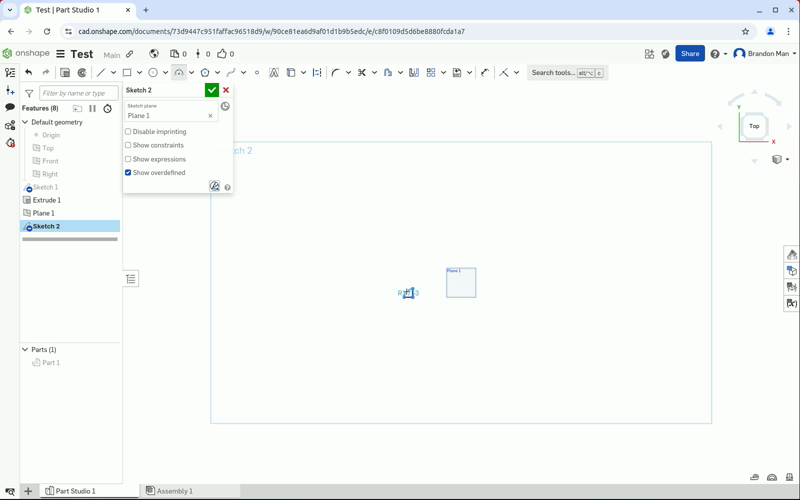
key(esc)
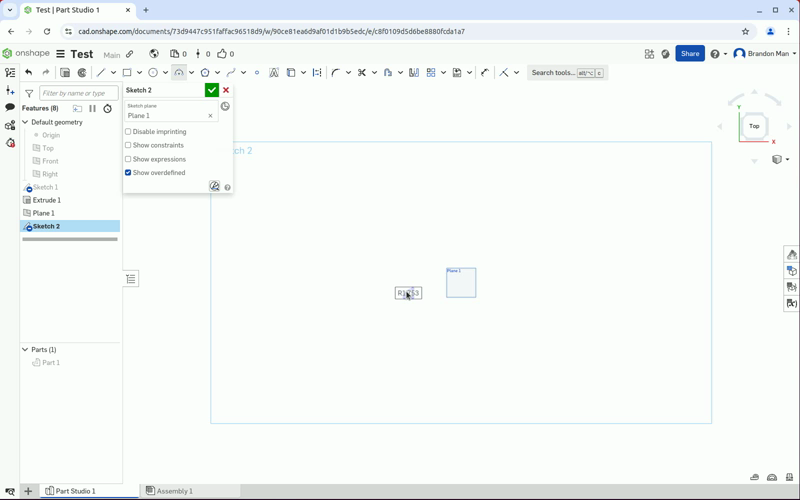
mouse_move(411, 289)
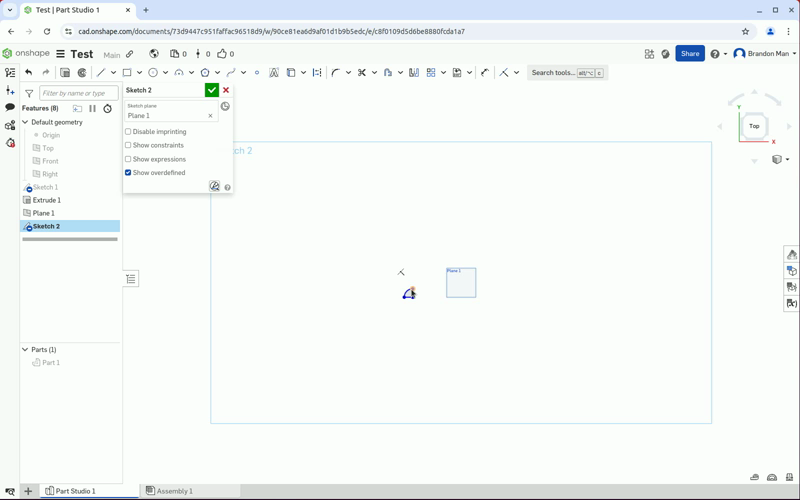
scroll(6)
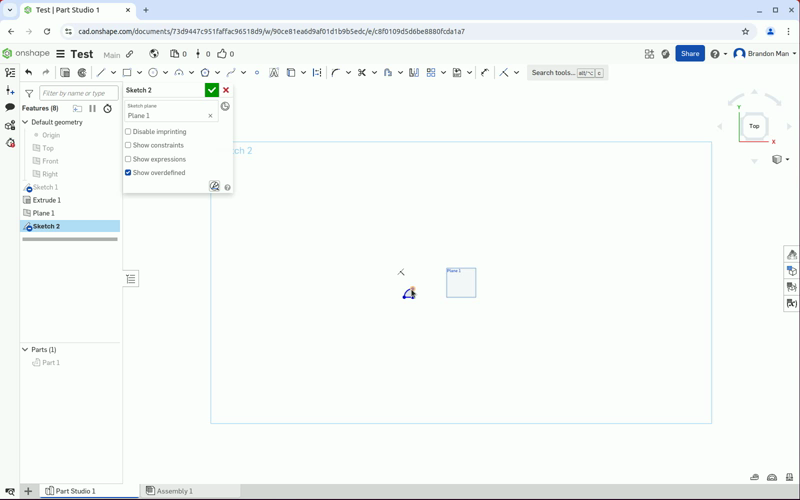
scroll(6)
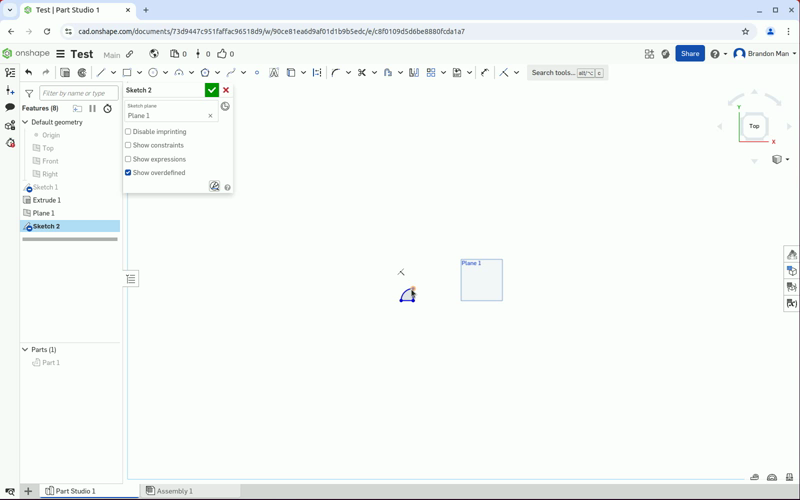
scroll(6)
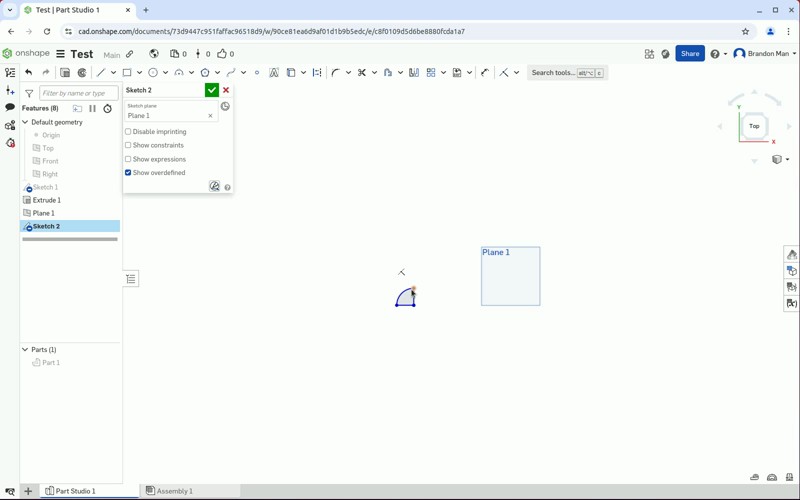
scroll(6)
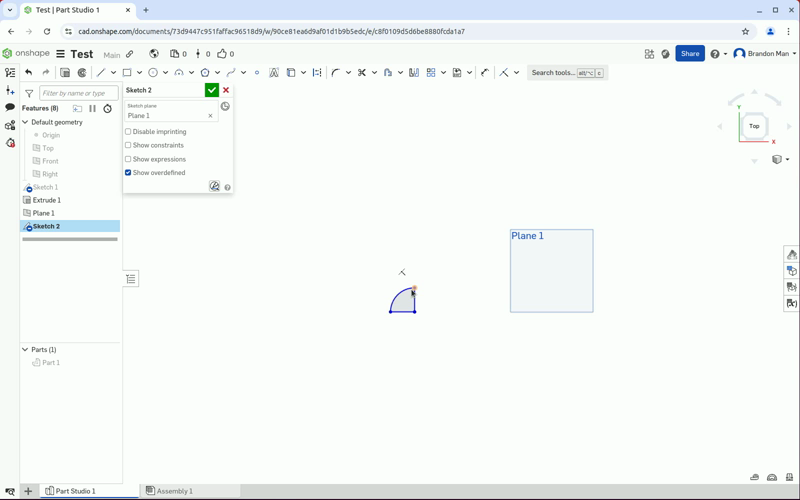
scroll(6)
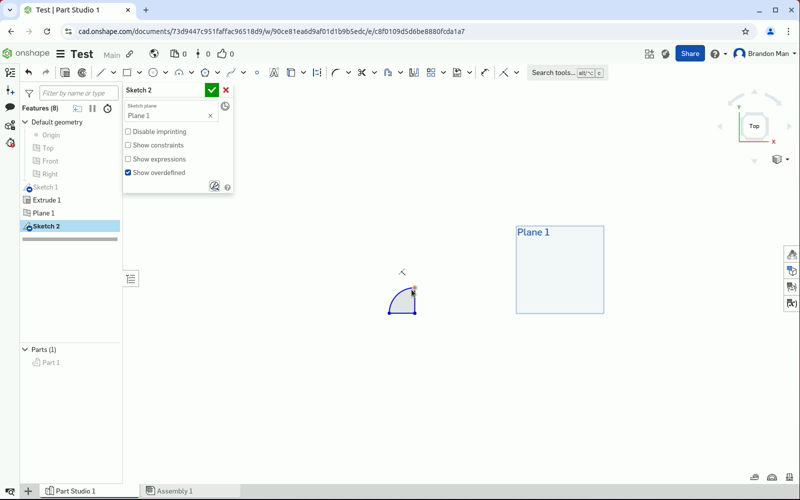
scroll(6)
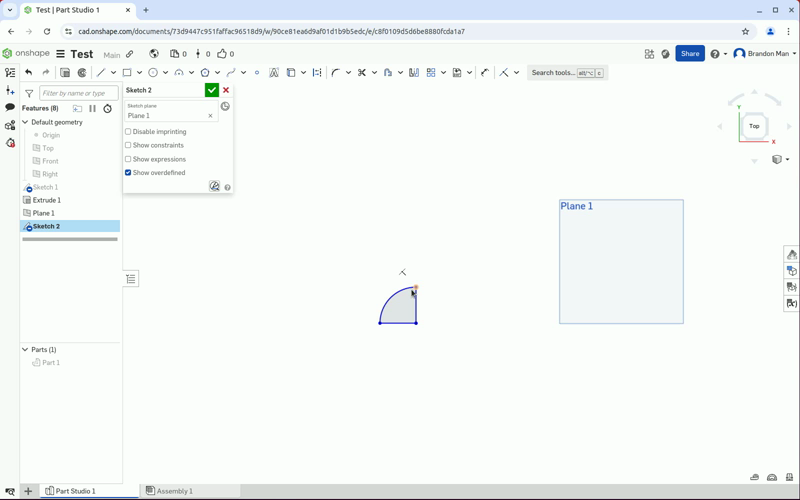
scroll(6)
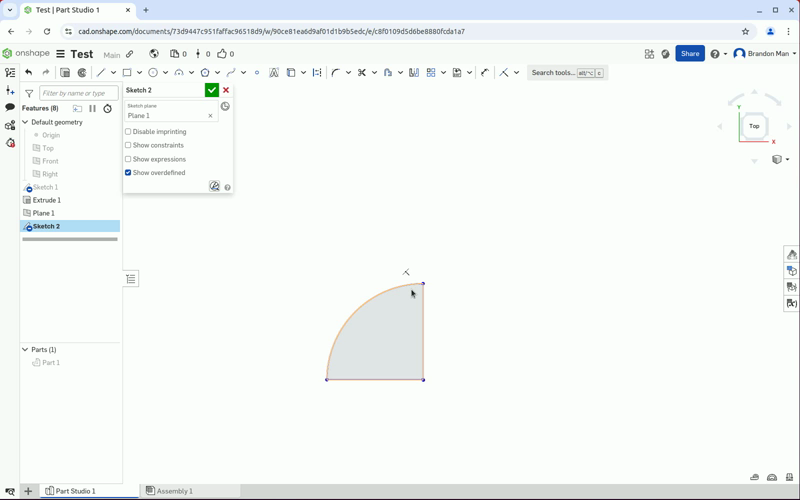
click(411, 289)
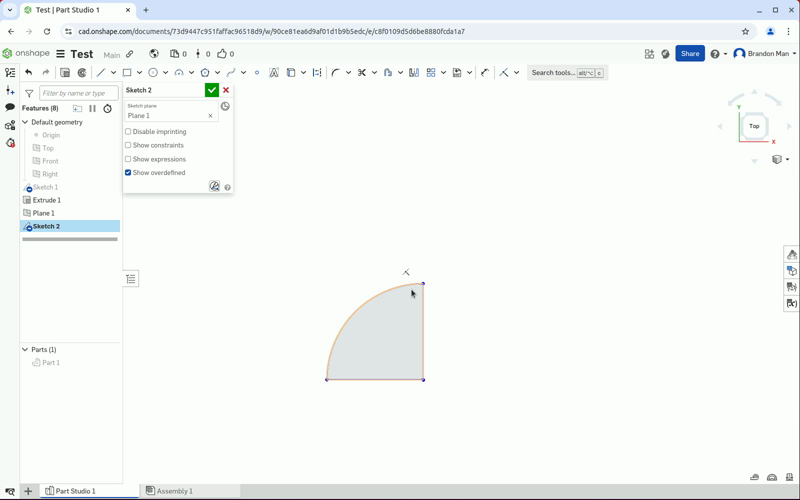
scroll(-6)
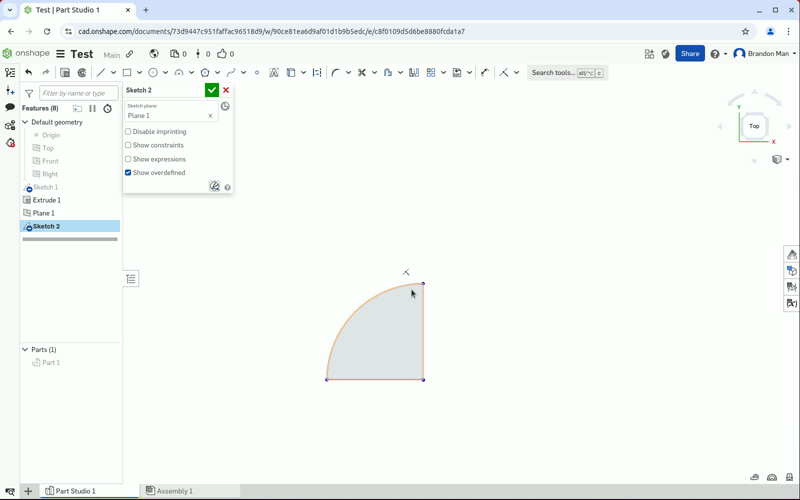
scroll(-6)
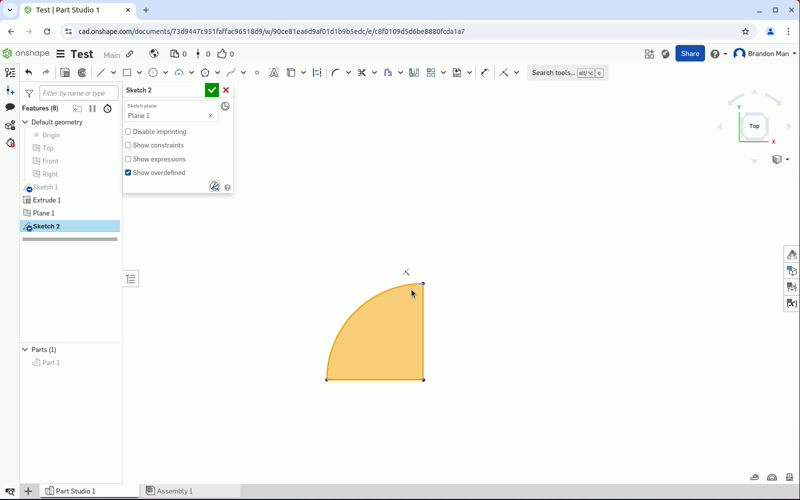
scroll(-6)
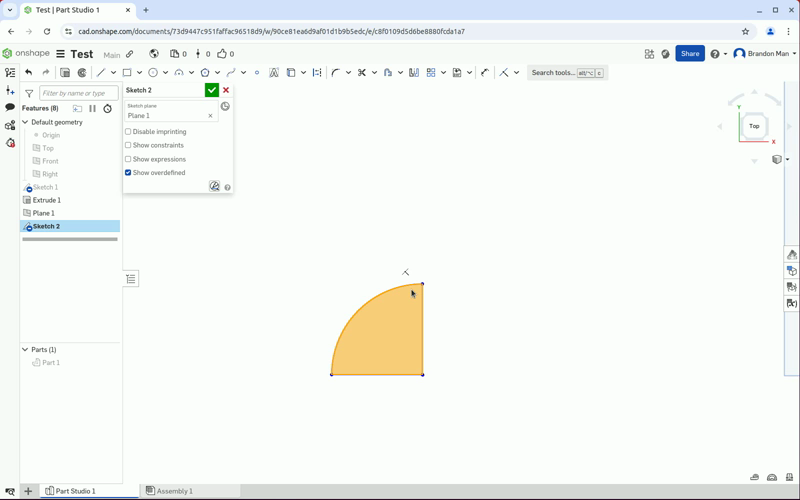
scroll(-6)
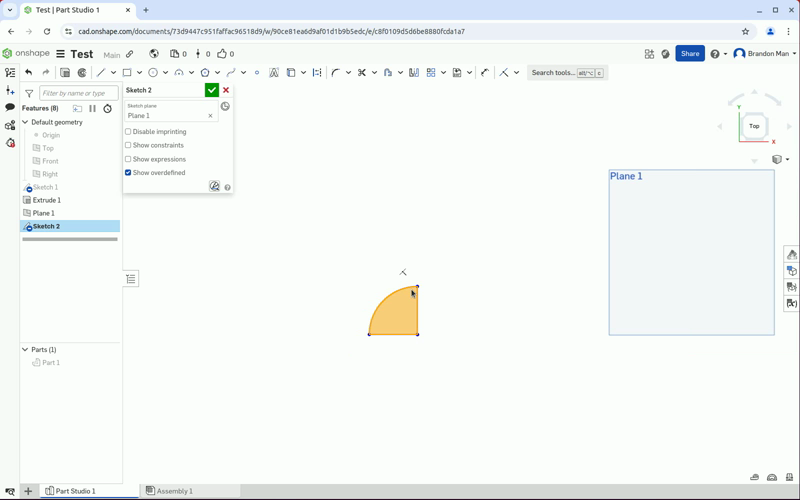
scroll(-6)
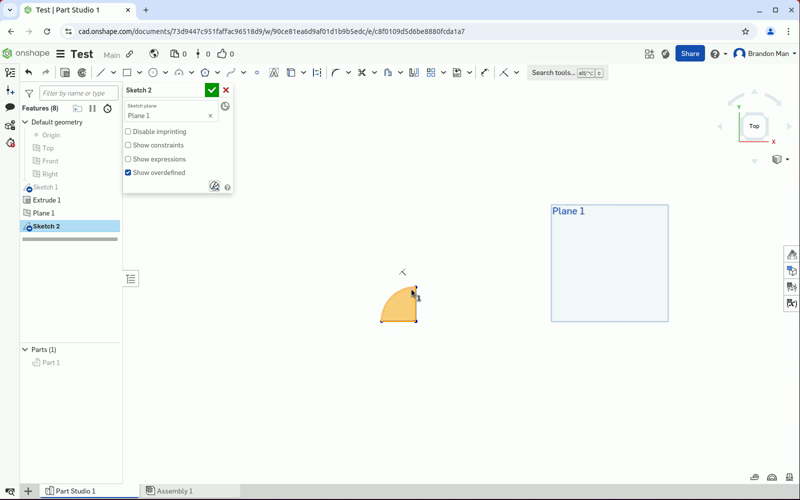
scroll(-6)
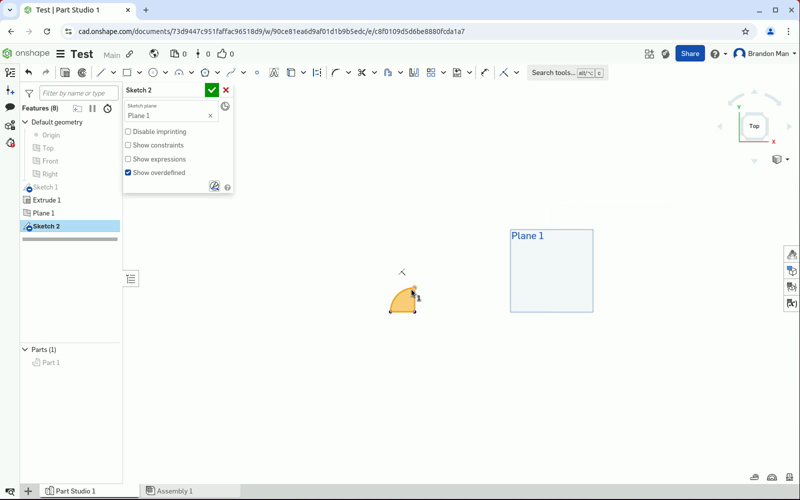
scroll(-6)
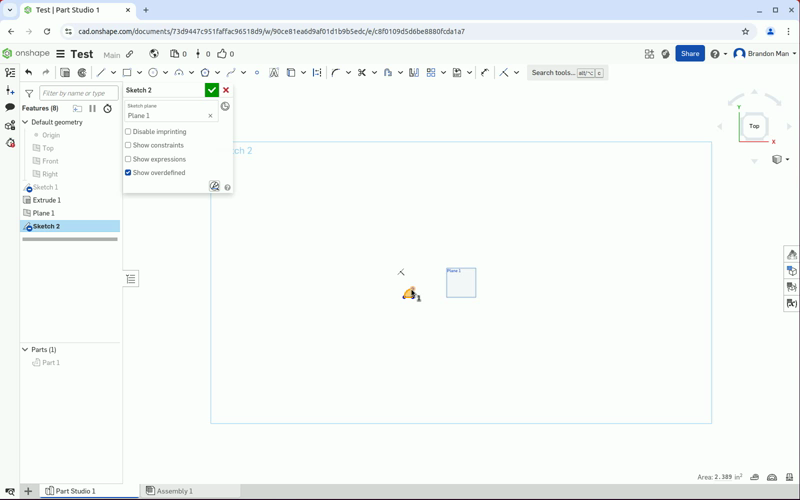
mouse_move(73, 352)
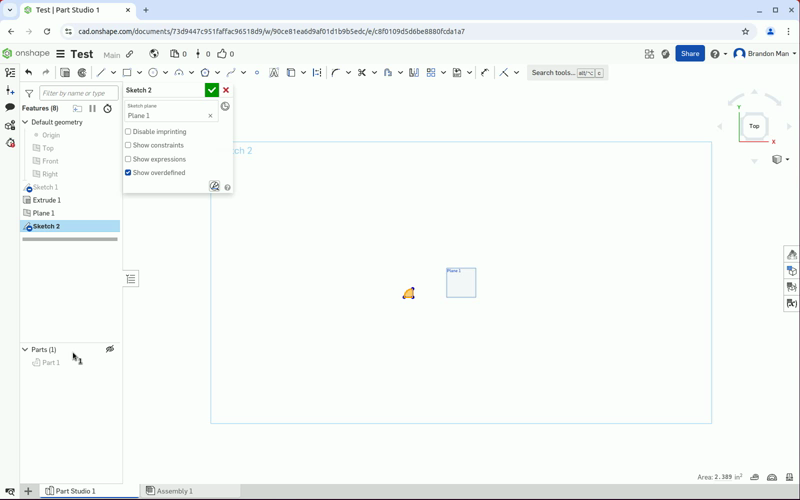
key(shift+y)
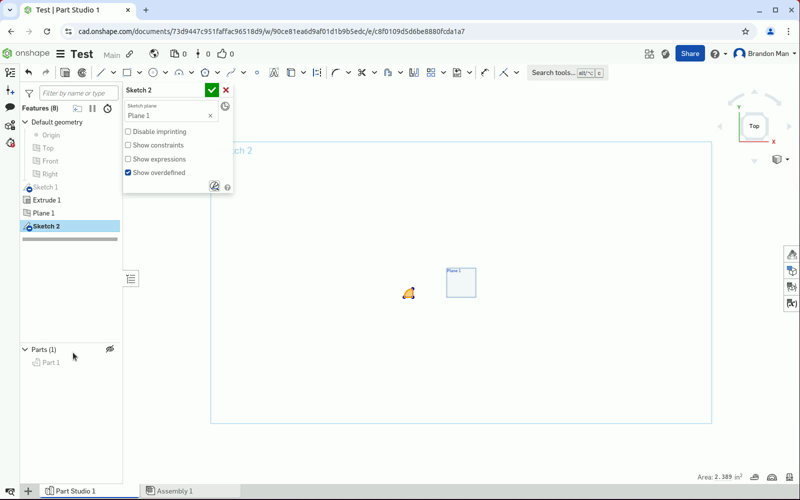
key(shift+e)
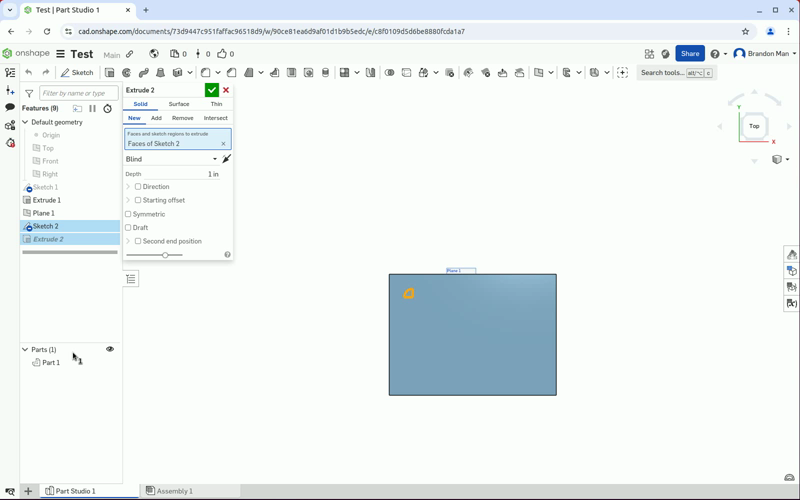
mouse_move(143, 106)
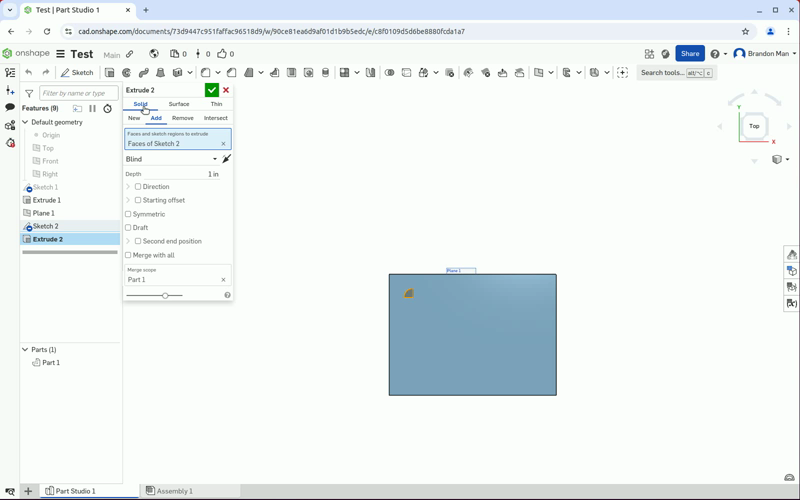
click(143, 106)
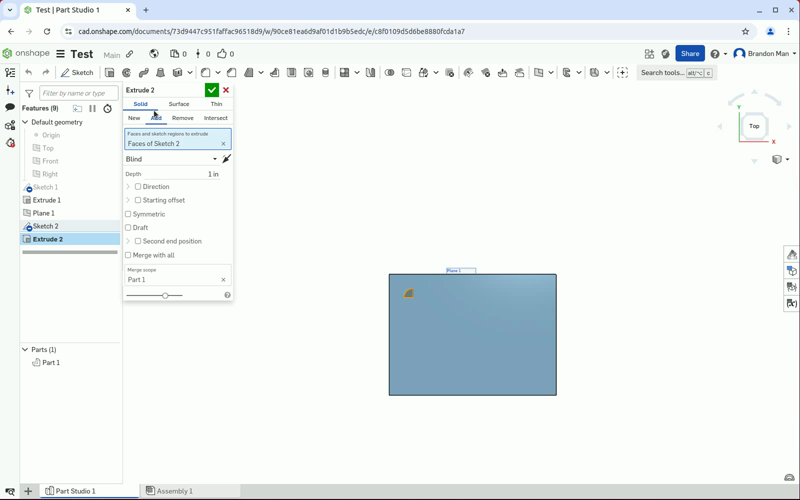
mouse_move(186, 120)
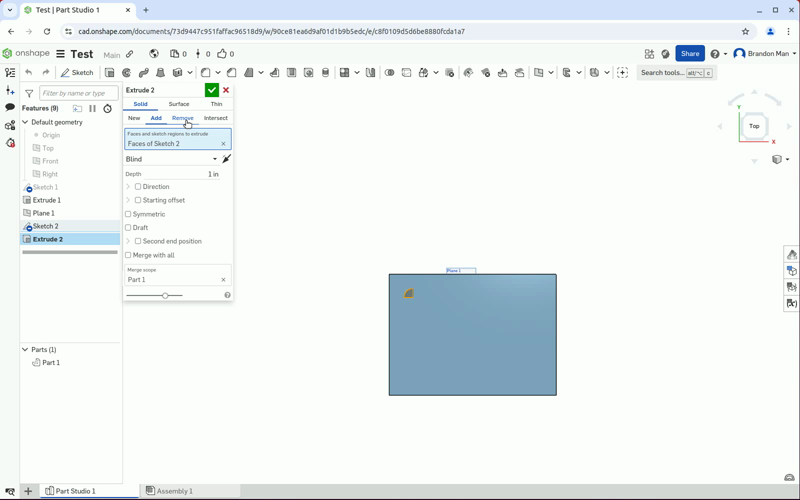
click(186, 120)
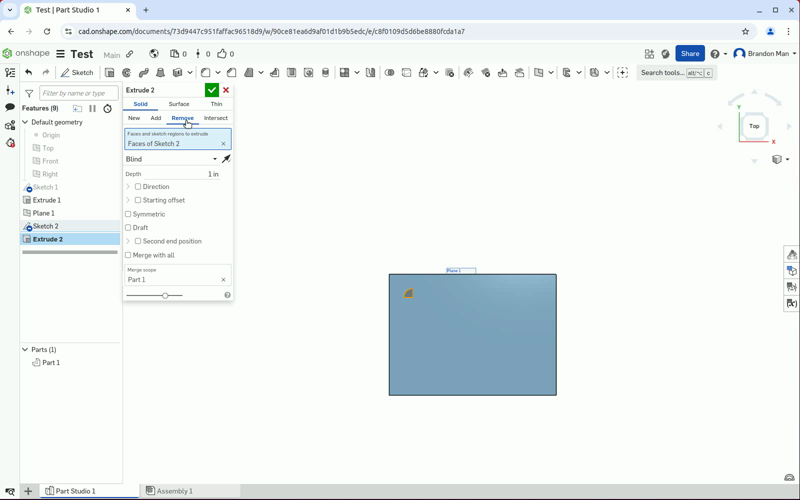
key(tab, 4)
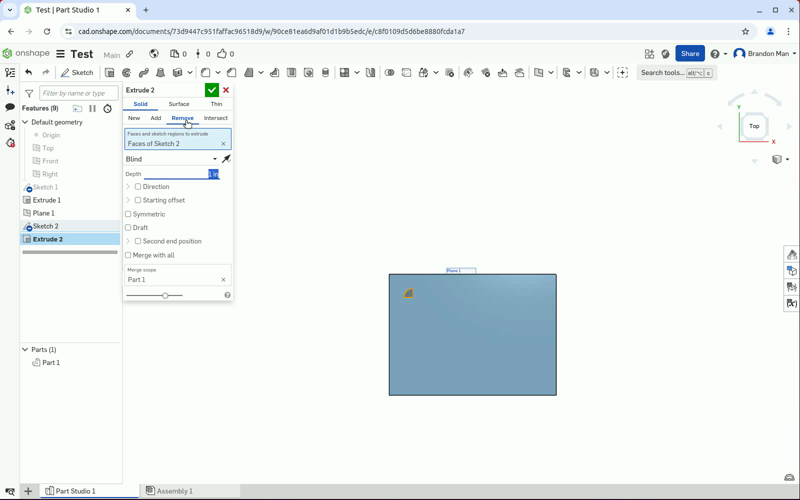
text(3.851)
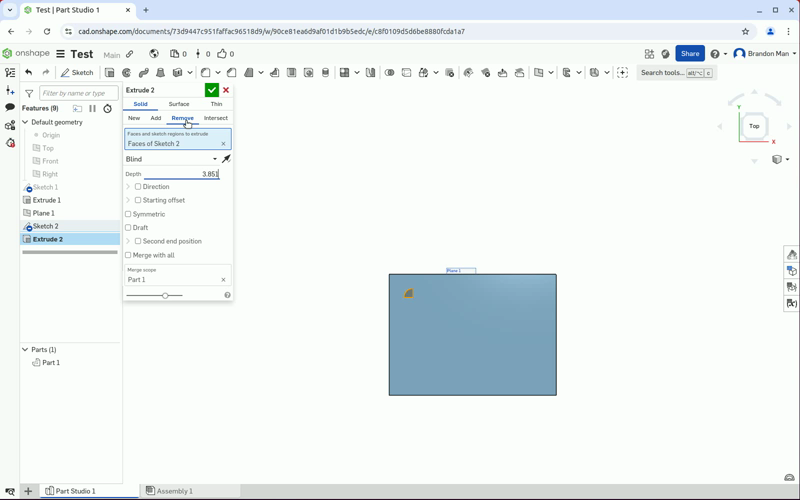
key(tab, 6)
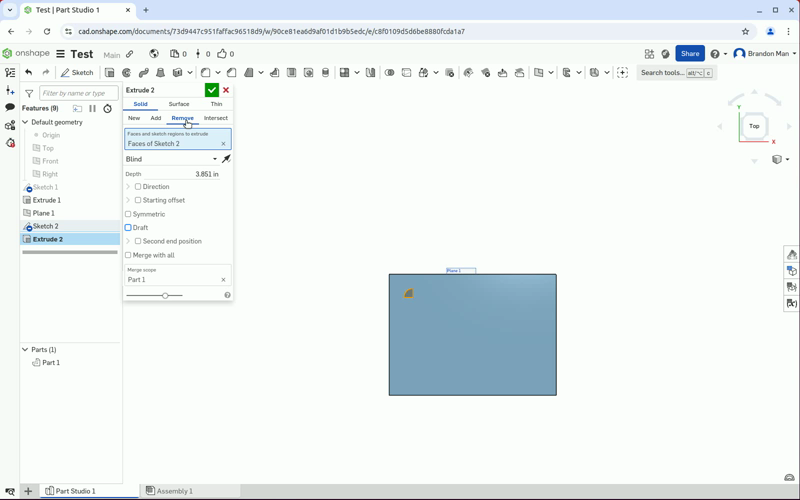
key(space)
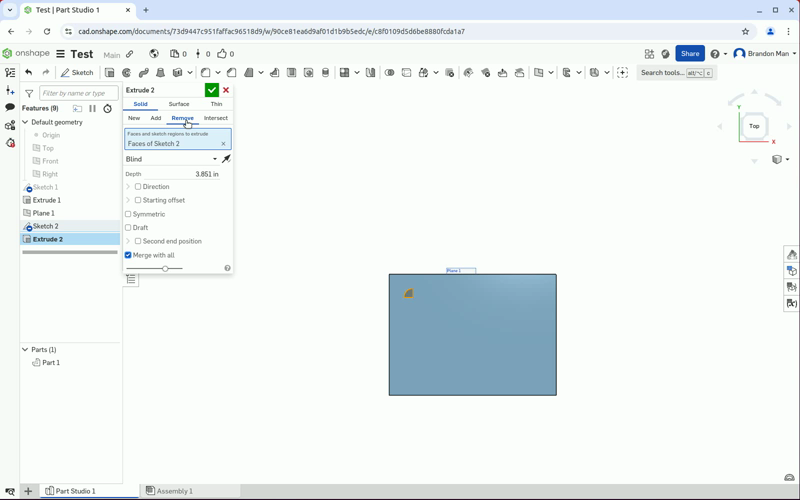
key(enter)
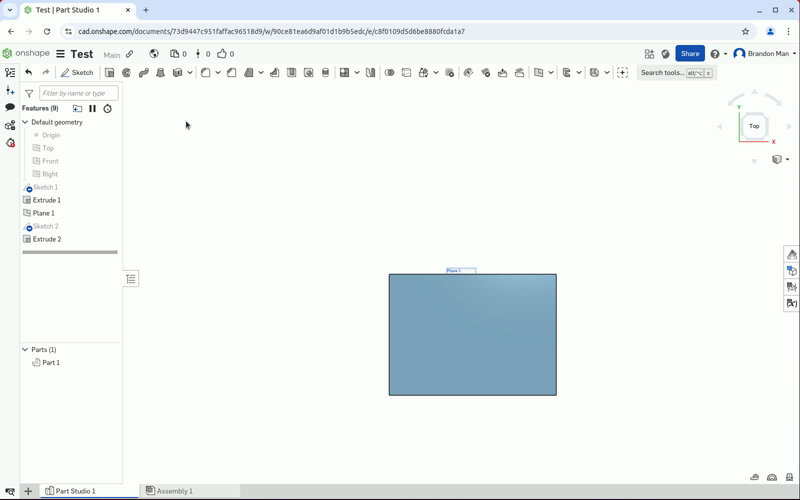
key(shift+h)
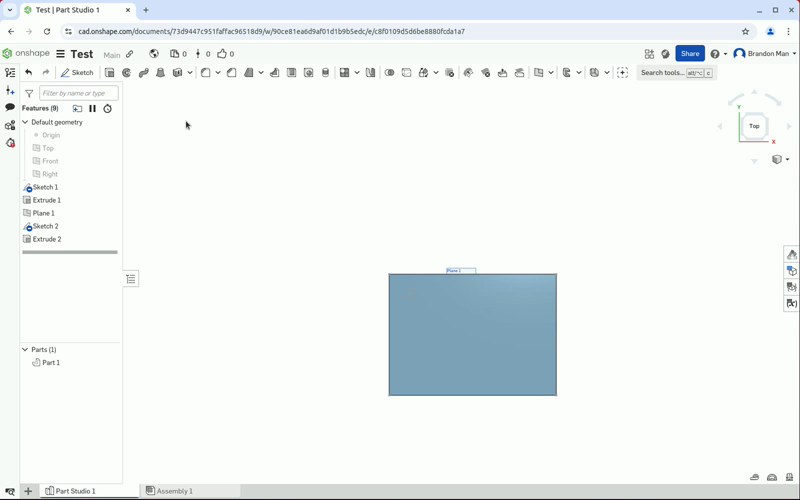
key(shift+h)
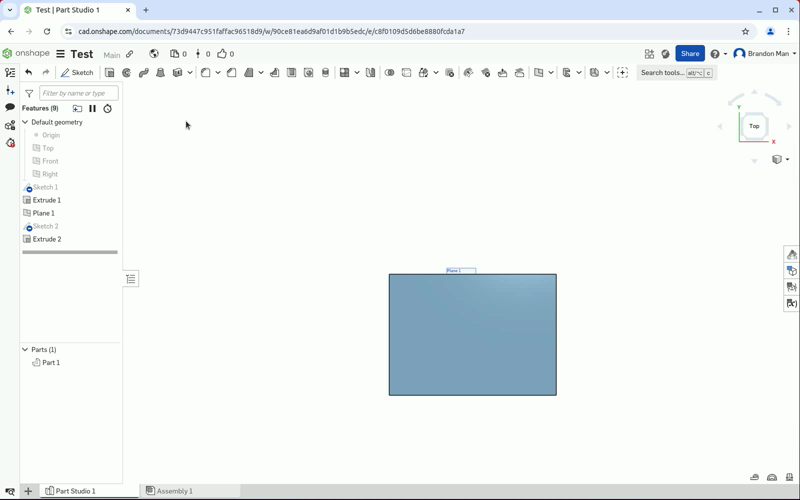
mouse_move(73, 189)
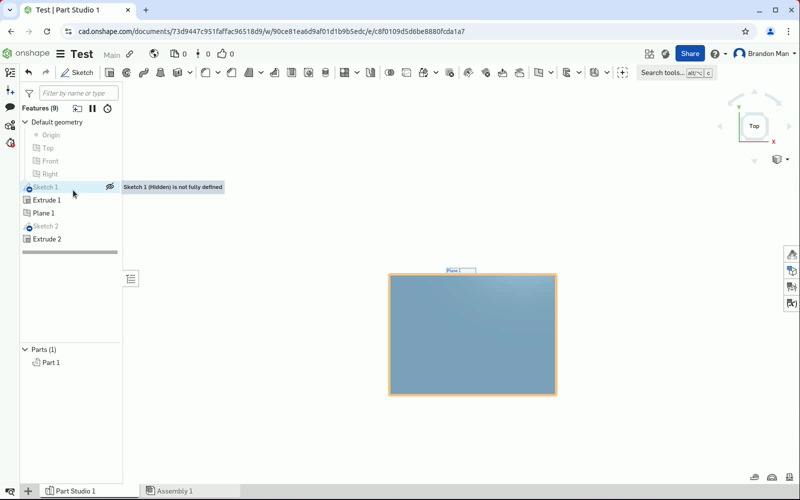
click(73, 189)
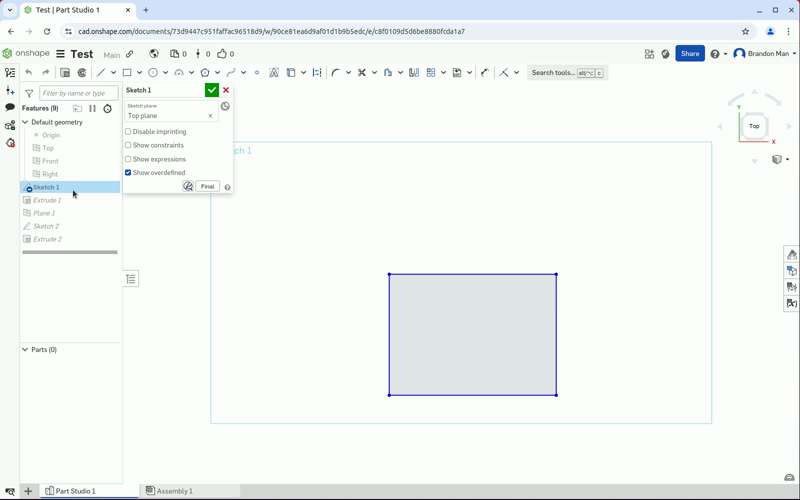
mouse_move(229, 92)
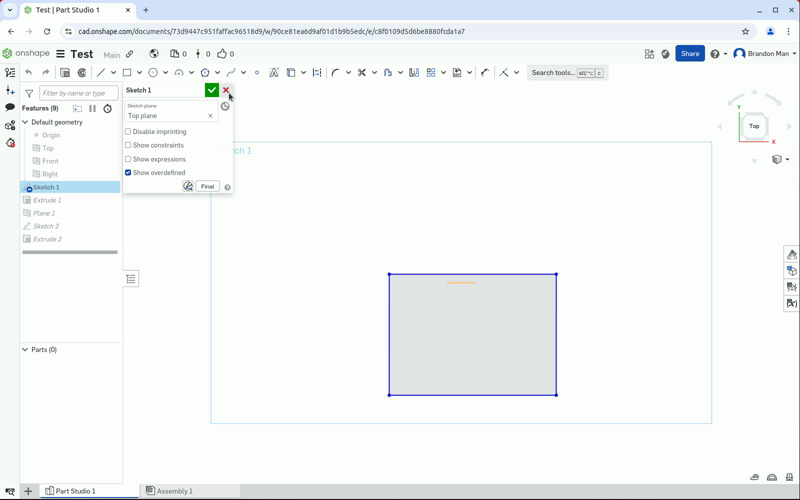
click(229, 92)
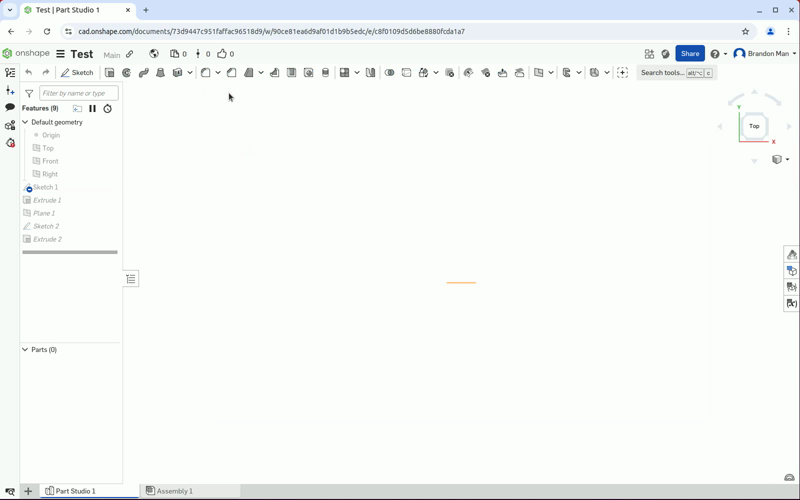
key(shift+s)
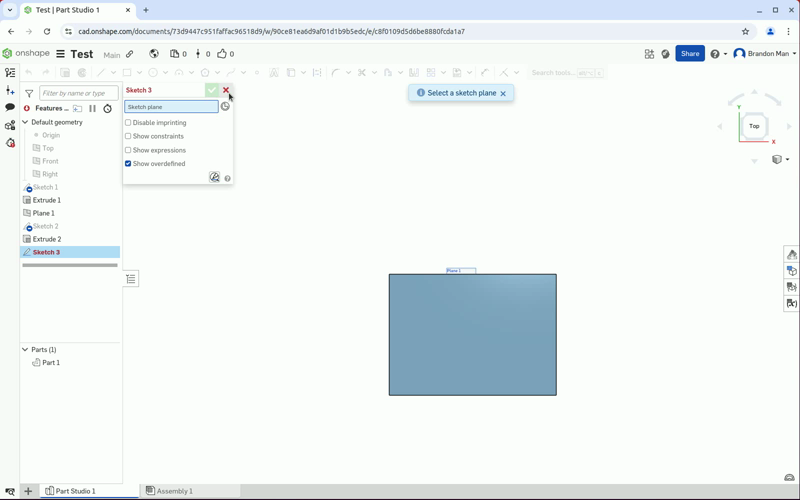
mouse_move(73, 215)
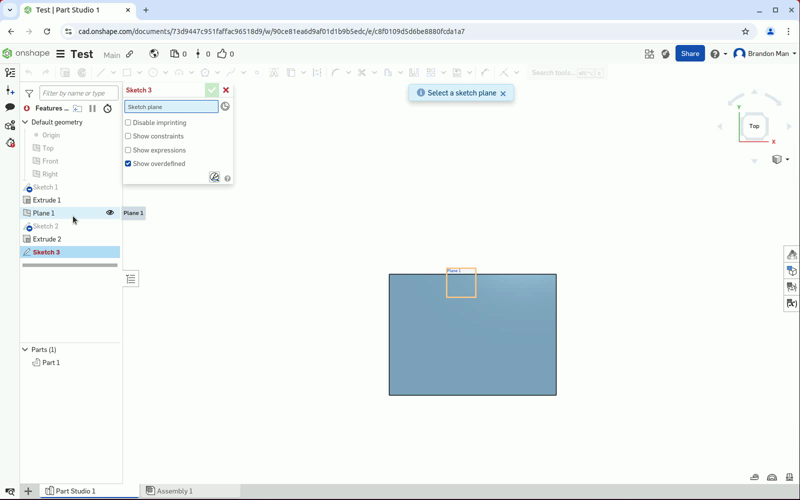
click(73, 215)
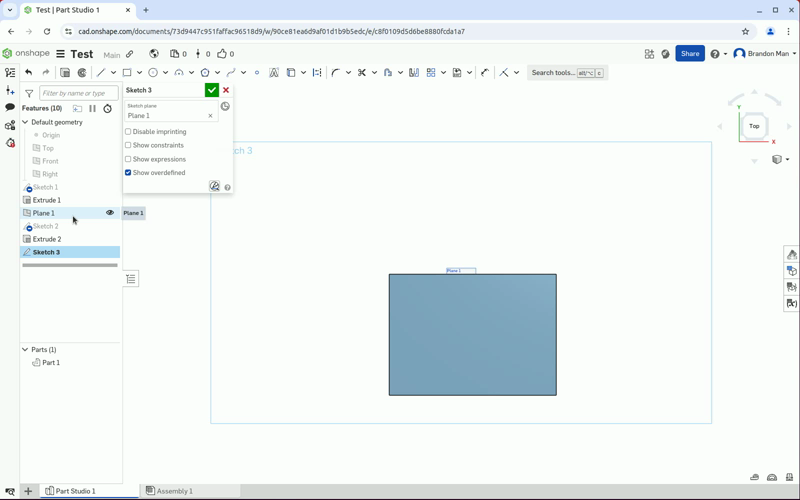
mouse_move(73, 352)
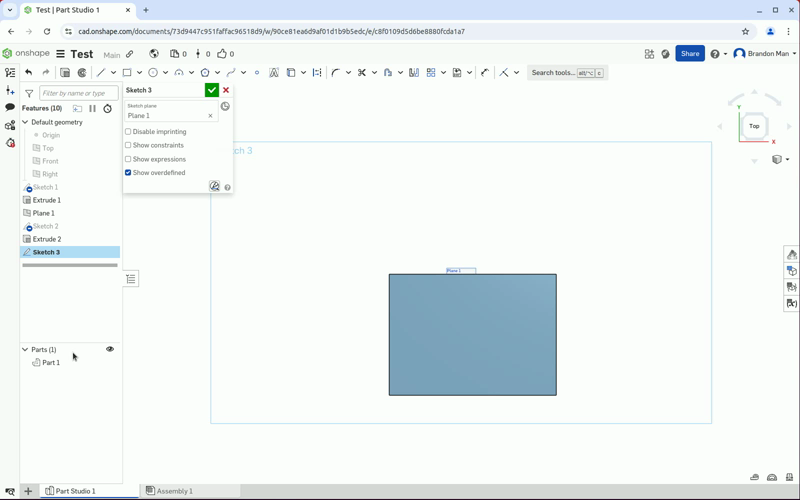
key(y)
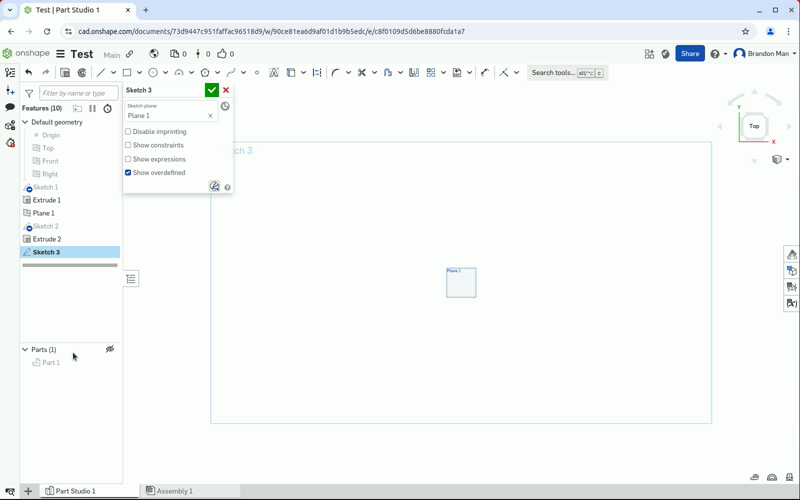
key(a)
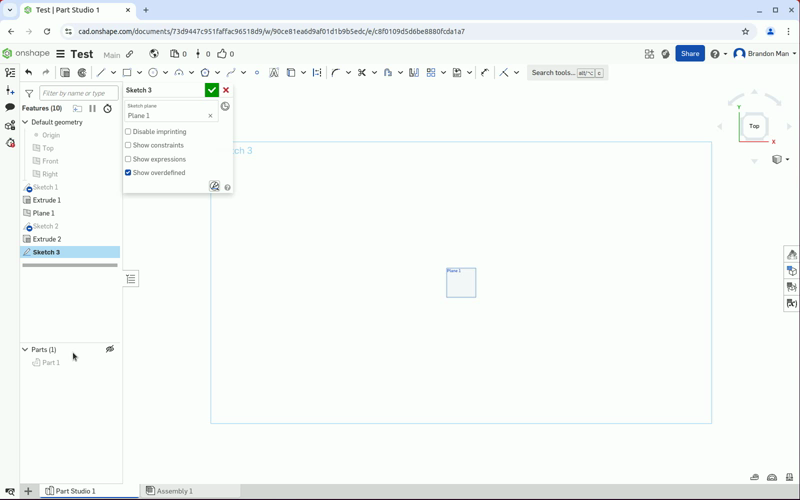
key_down(shift)
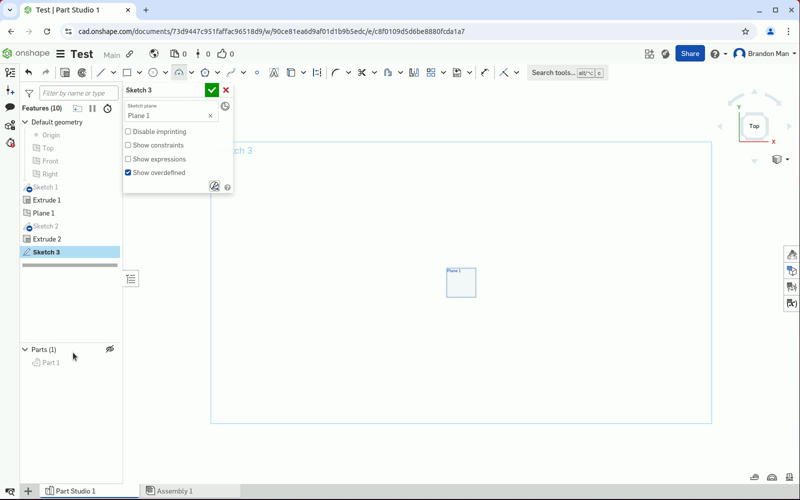
mouse_move(404, 297)
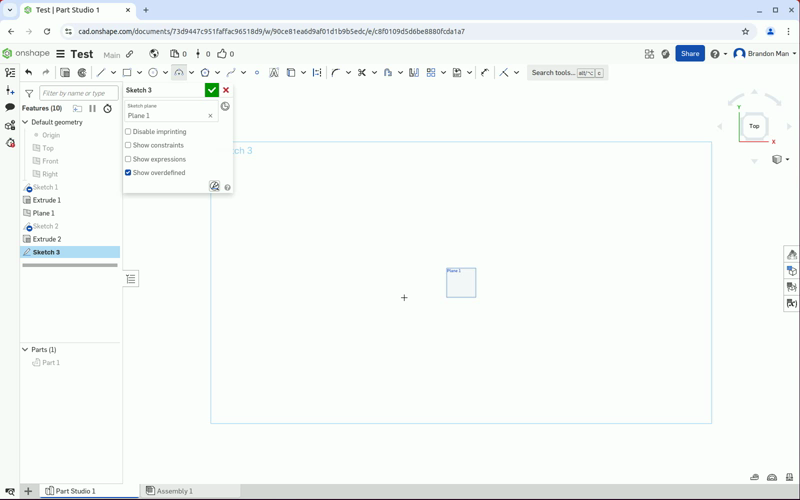
click(404, 297)
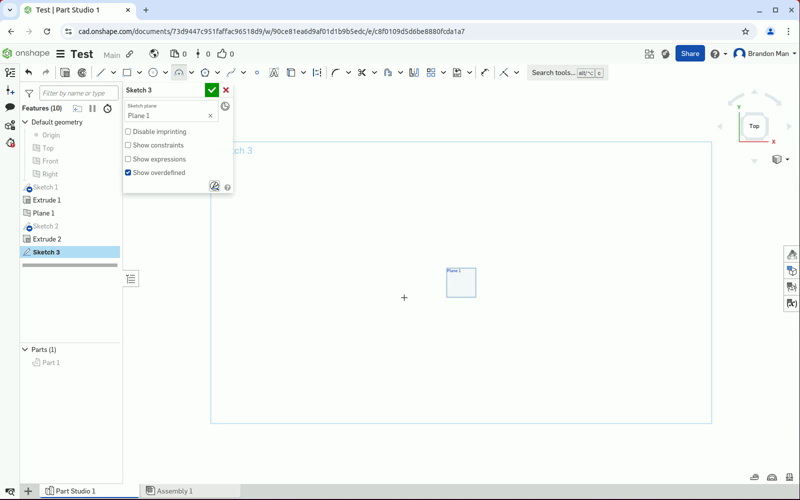
key_up(shift)
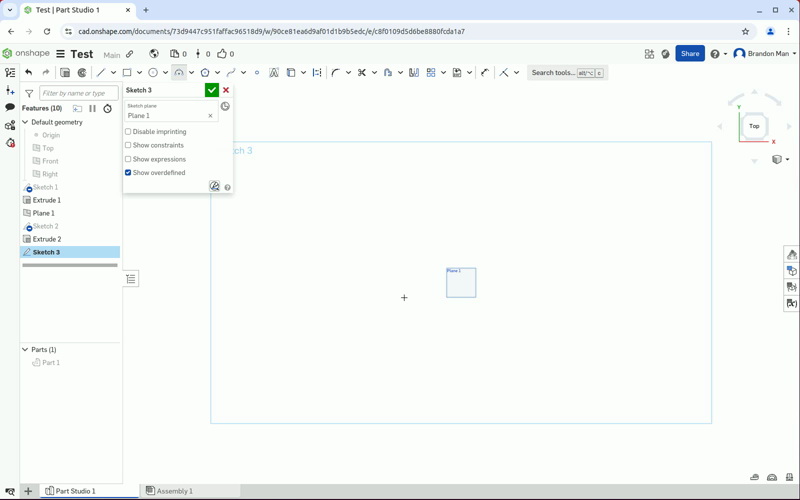
key_down(shift)
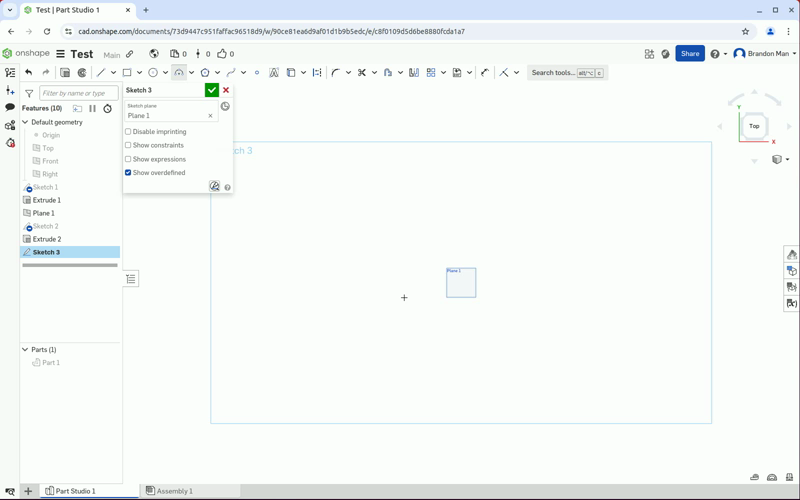
mouse_move(412, 288)
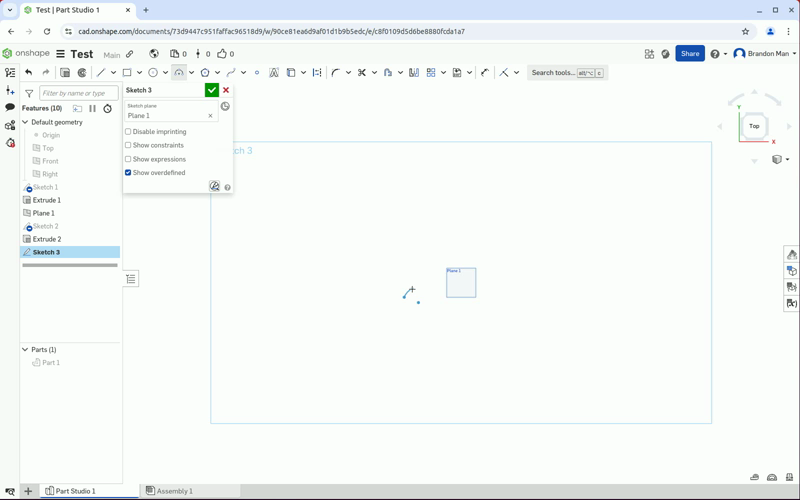
click(412, 288)
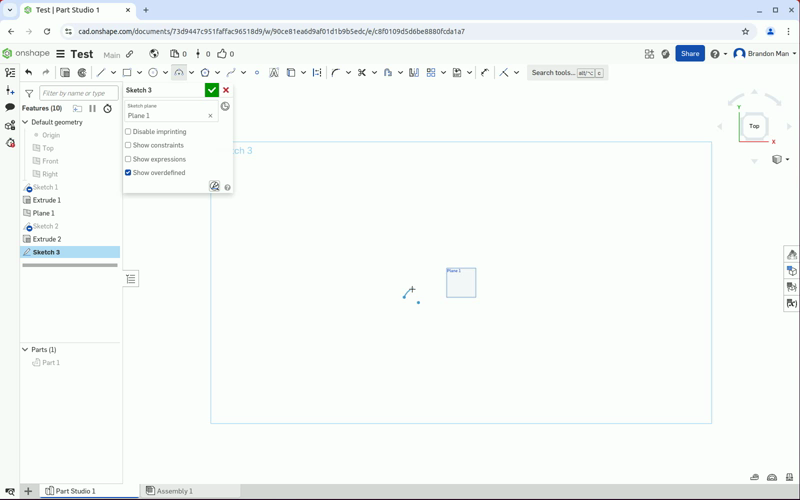
mouse_move(418, 302)
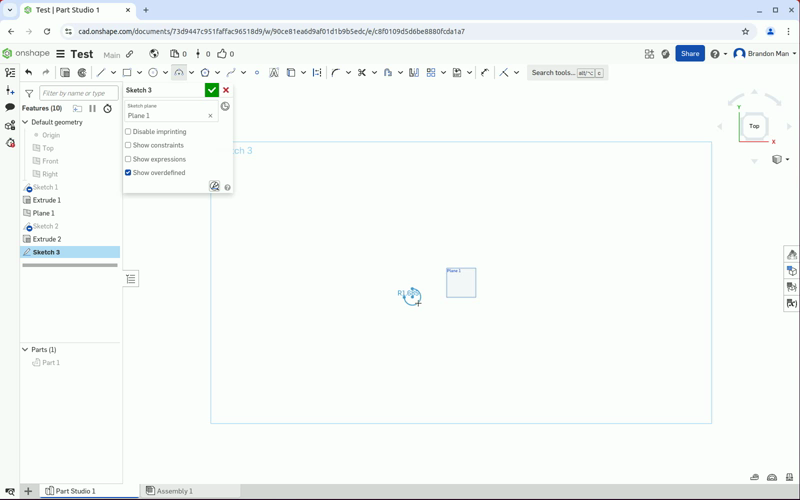
click(418, 302)
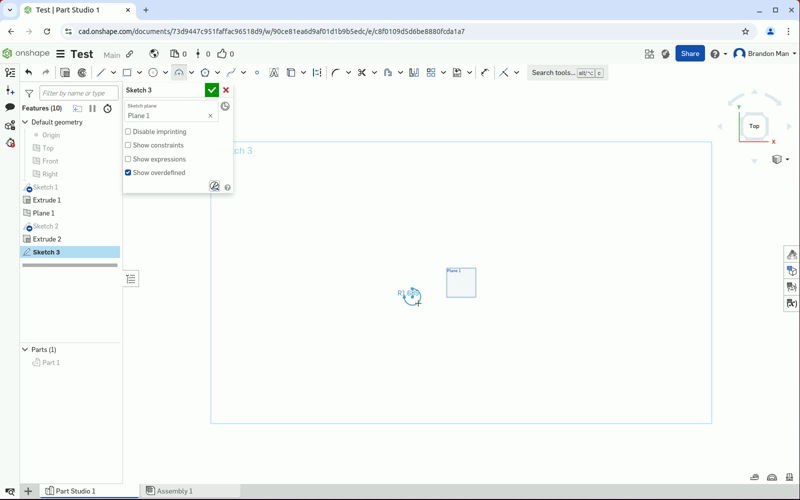
key_up(shift)
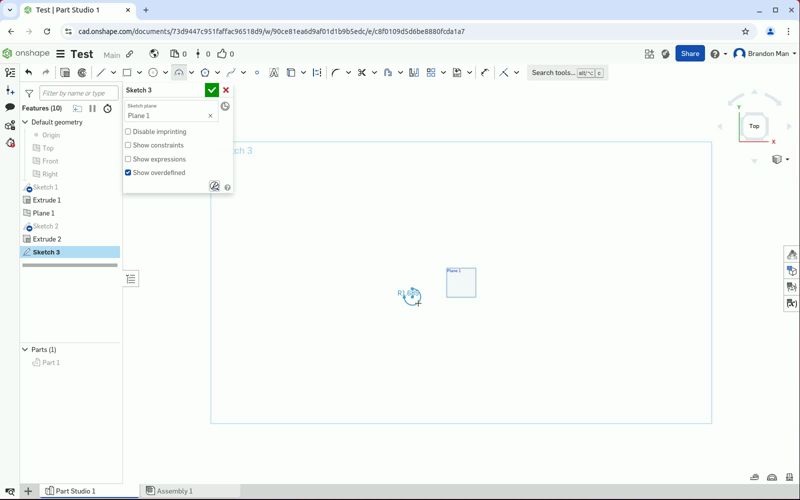
key(esc)
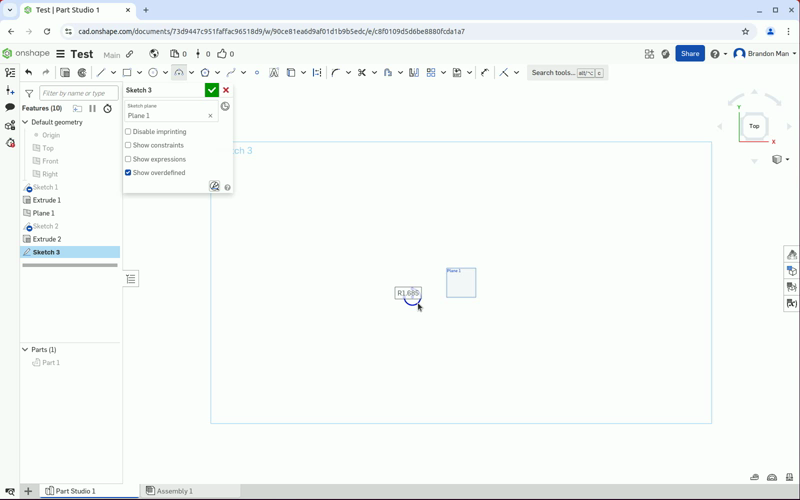
key(l)
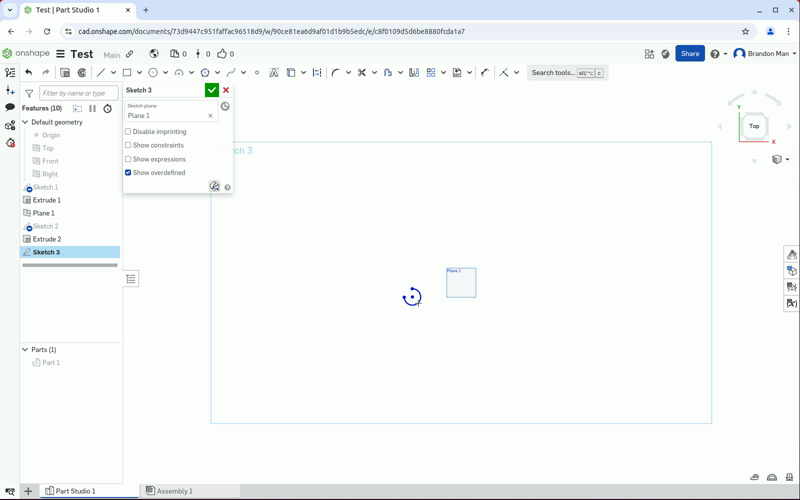
mouse_move(412, 288)
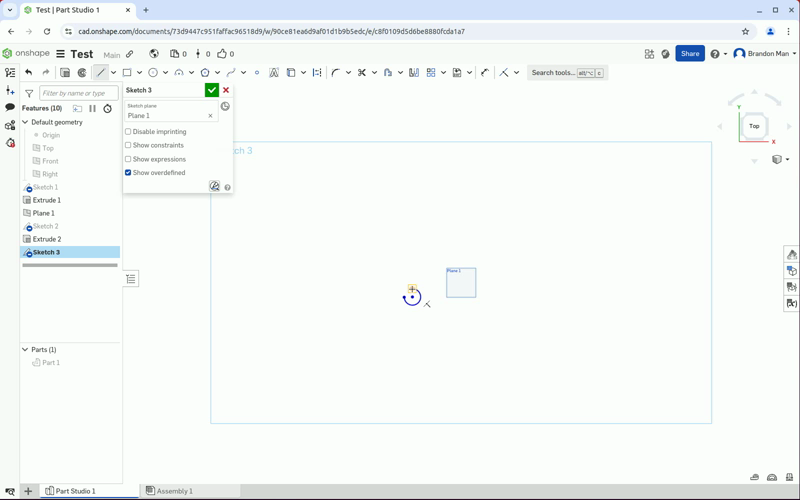
click(412, 288)
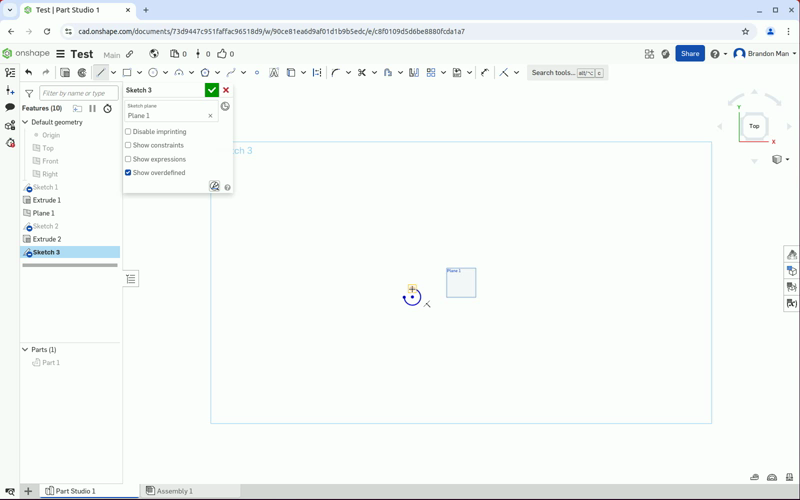
key_down(shift)
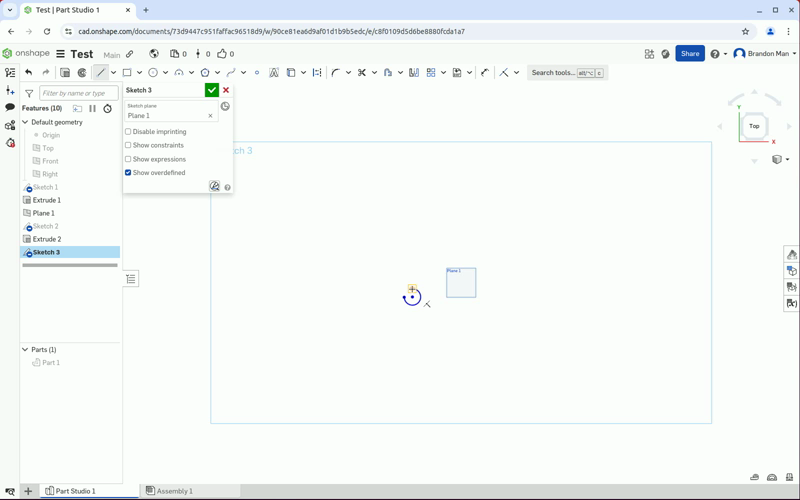
mouse_move(442, 288)
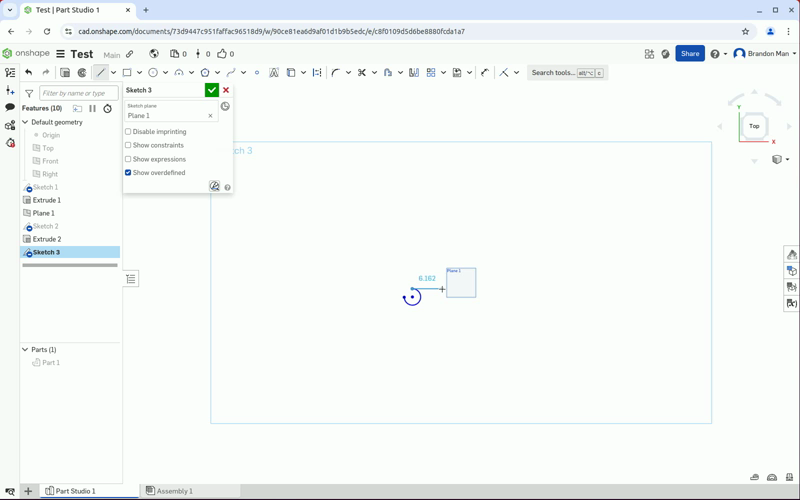
mouse_move(412, 297)
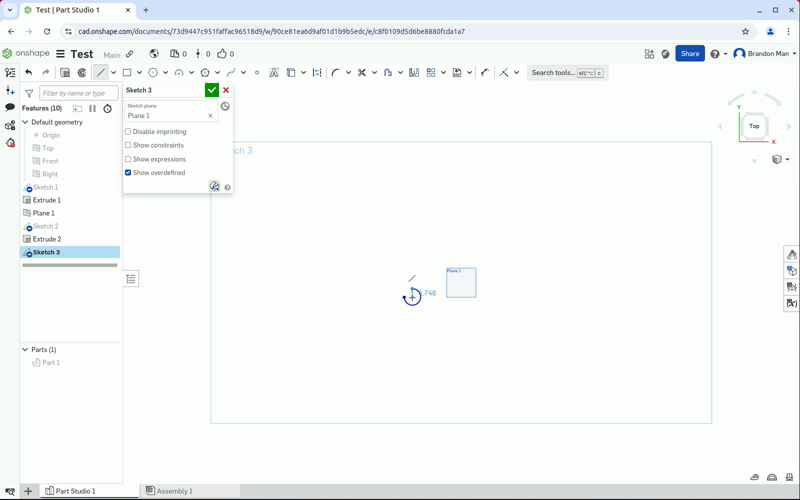
click(412, 297)
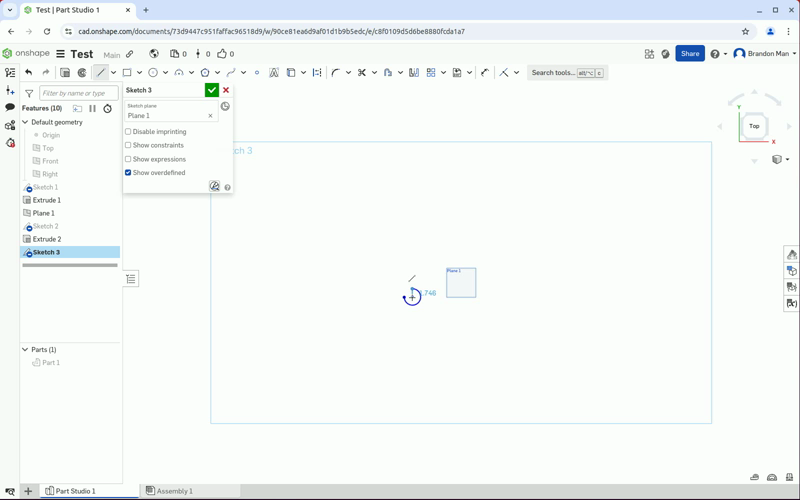
key_up(shift)
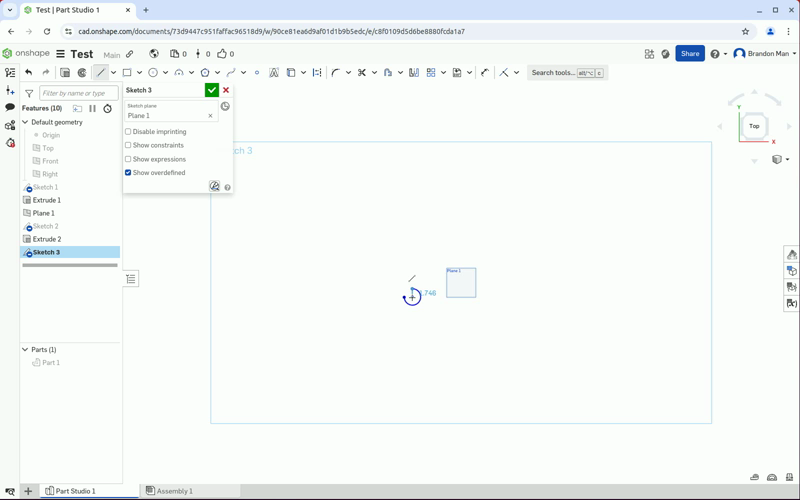
mouse_move(442, 297)
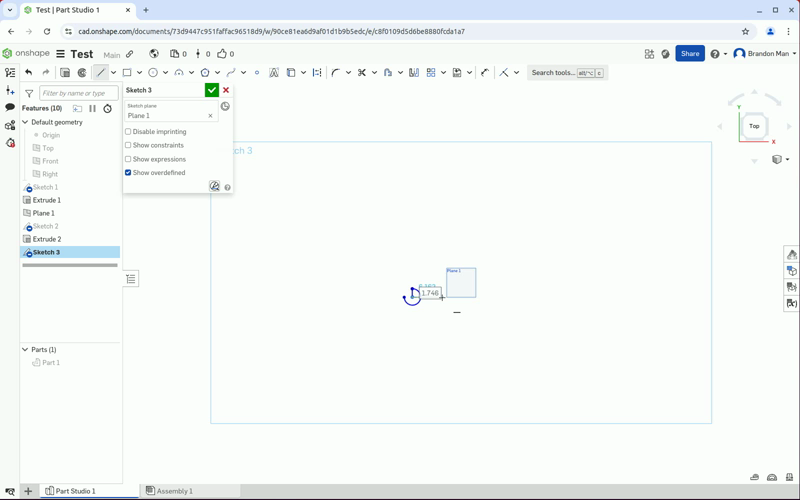
key_down(shift)
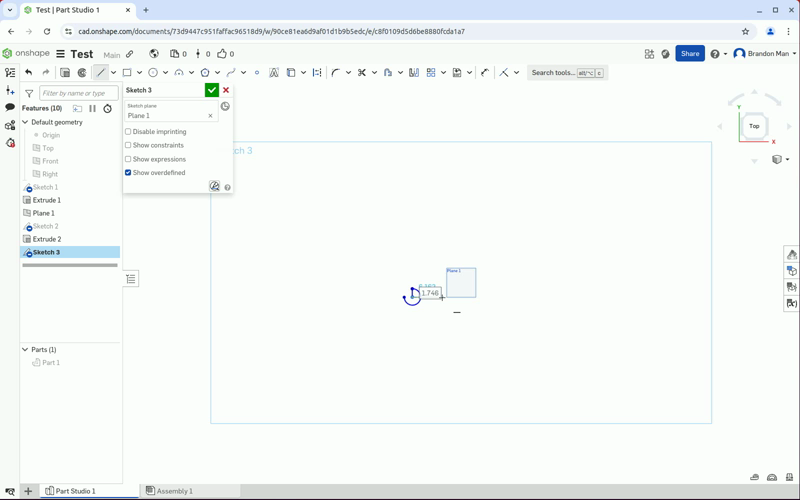
mouse_move(404, 297)
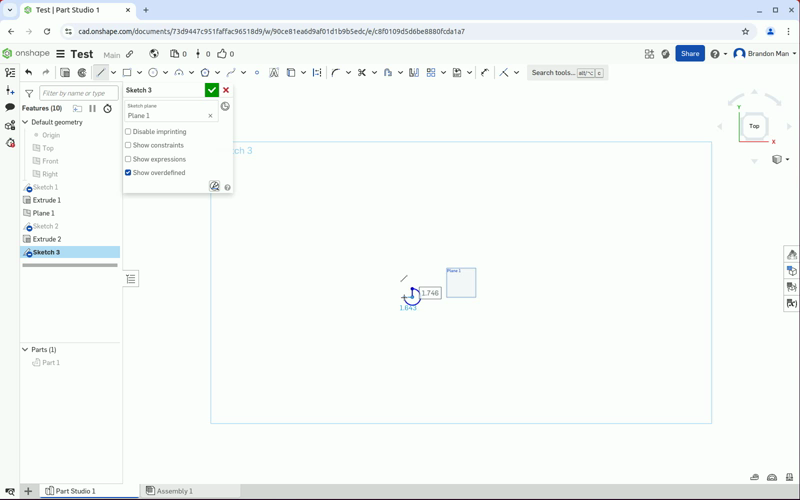
key_up(shift)
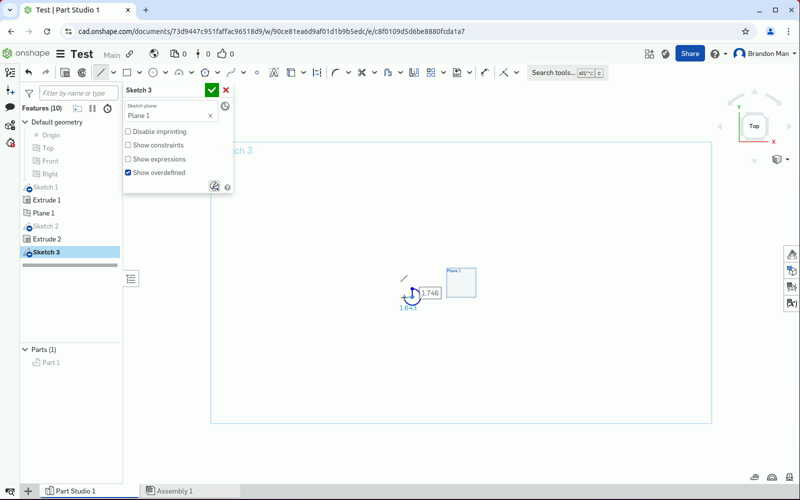
click(404, 297)
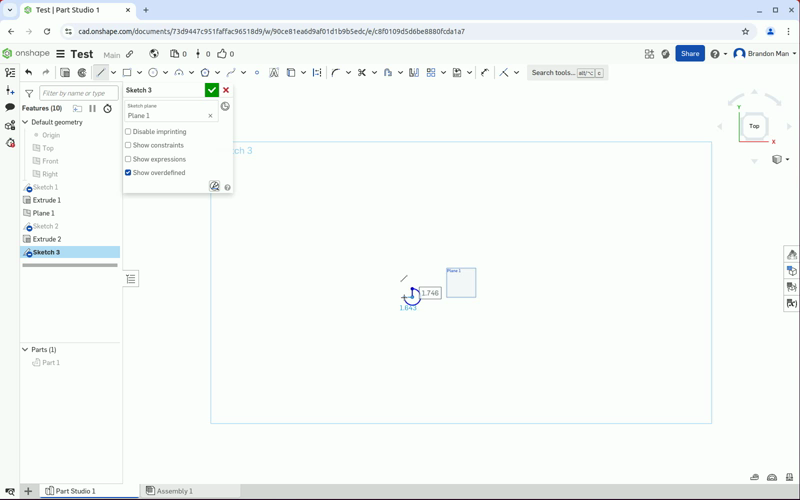
key(esc)
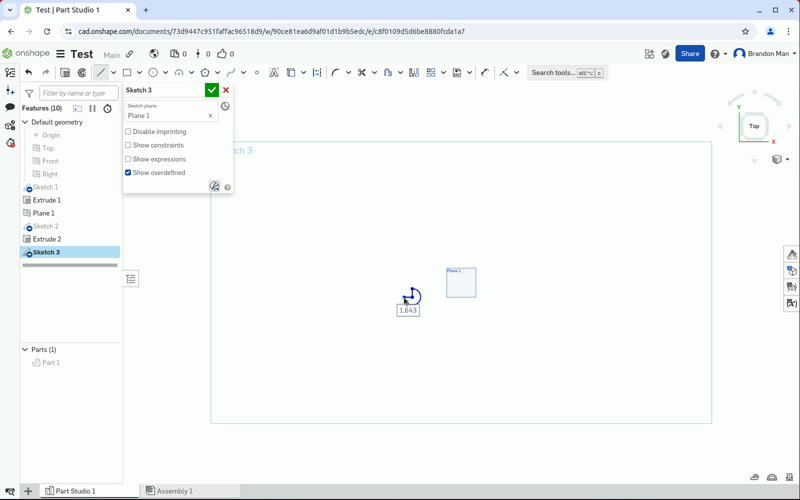
mouse_move(413, 294)
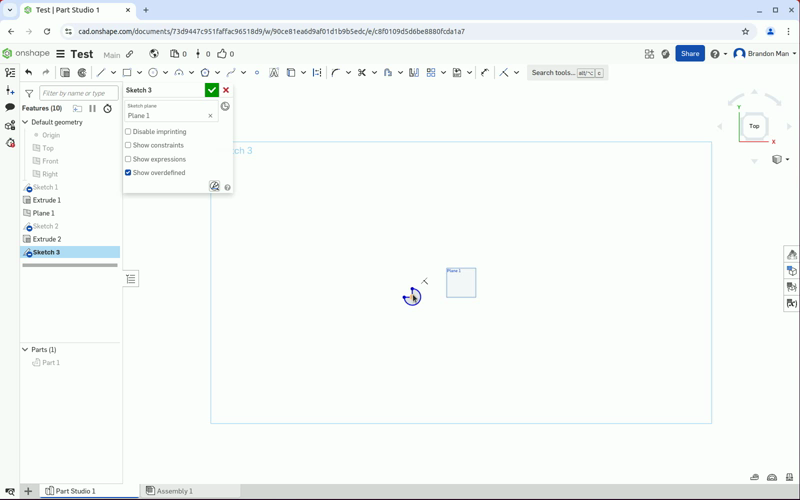
scroll(6)
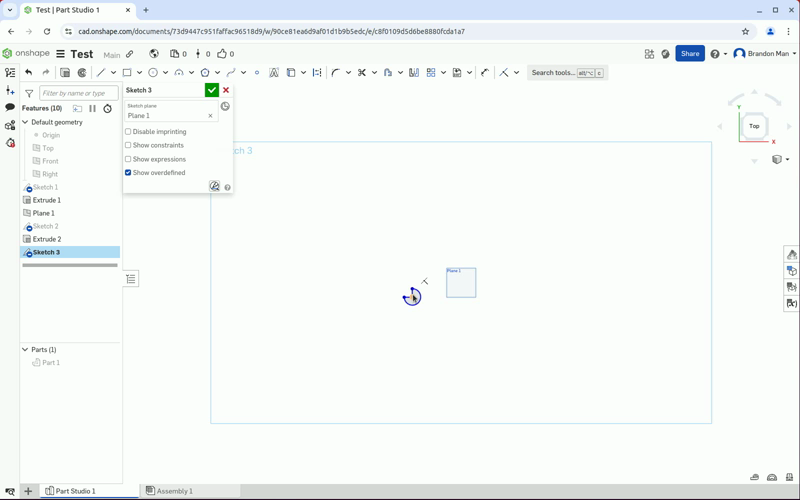
scroll(6)
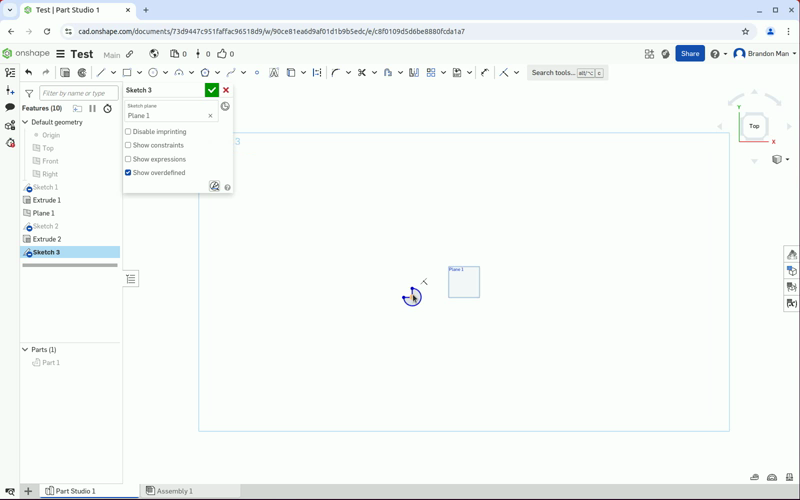
scroll(6)
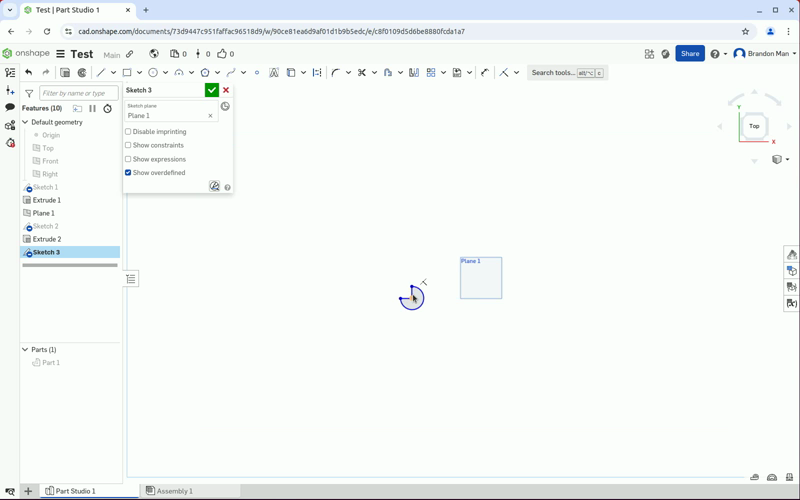
scroll(6)
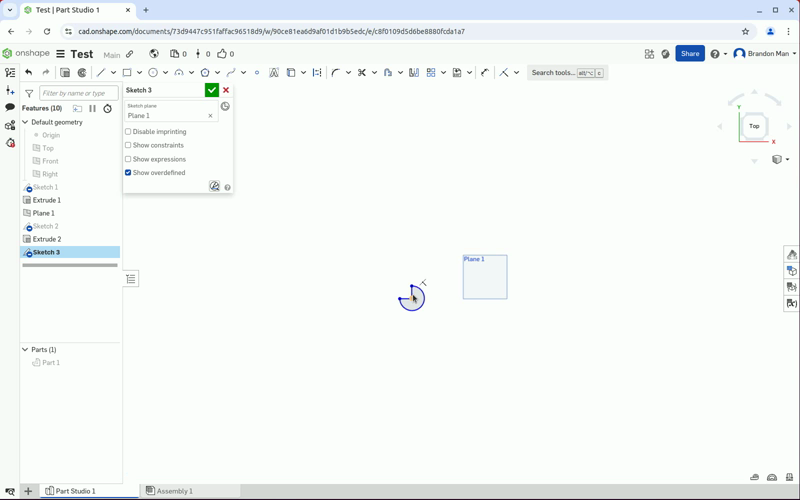
scroll(6)
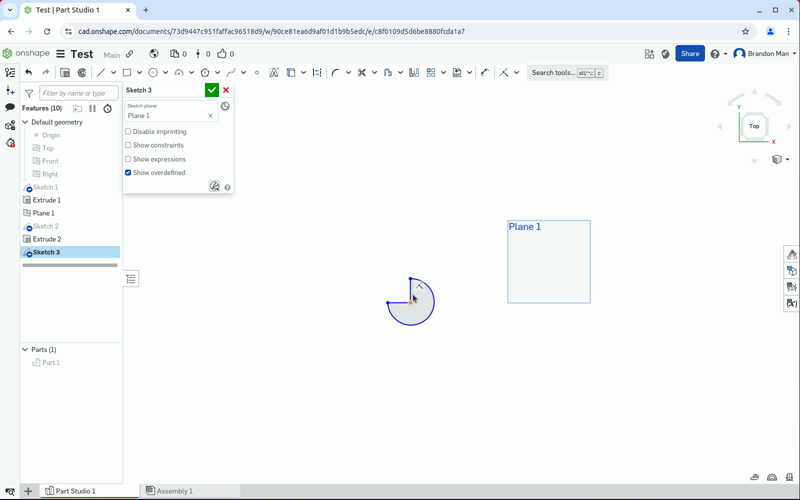
scroll(6)
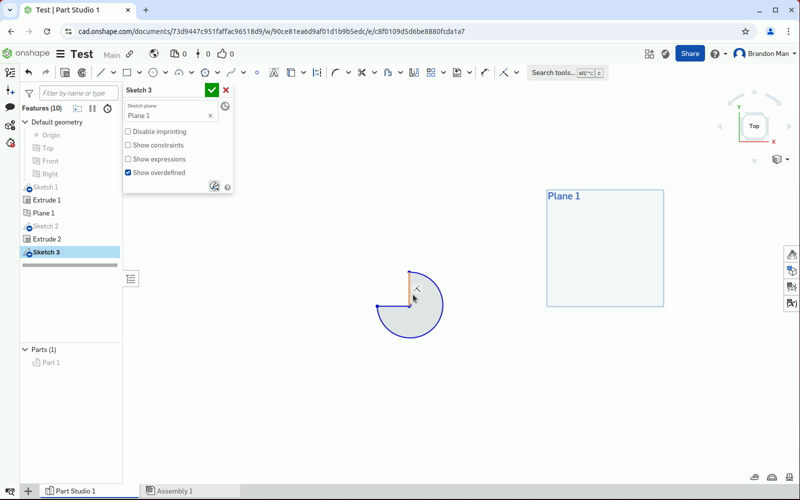
scroll(6)
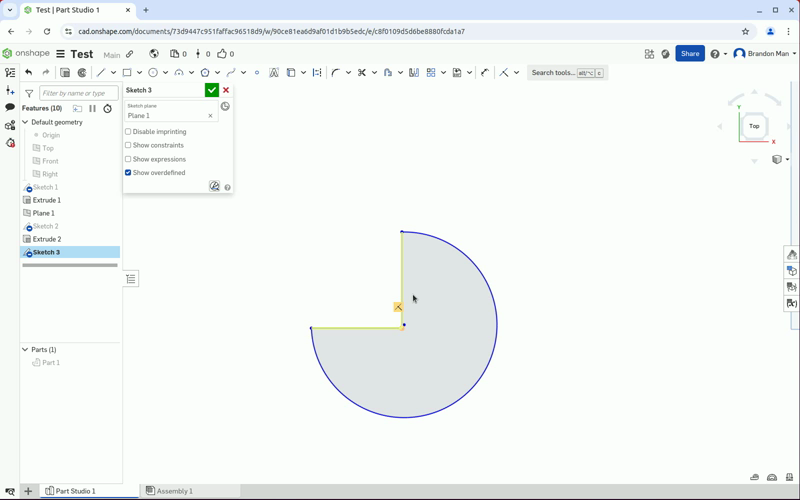
click(413, 294)
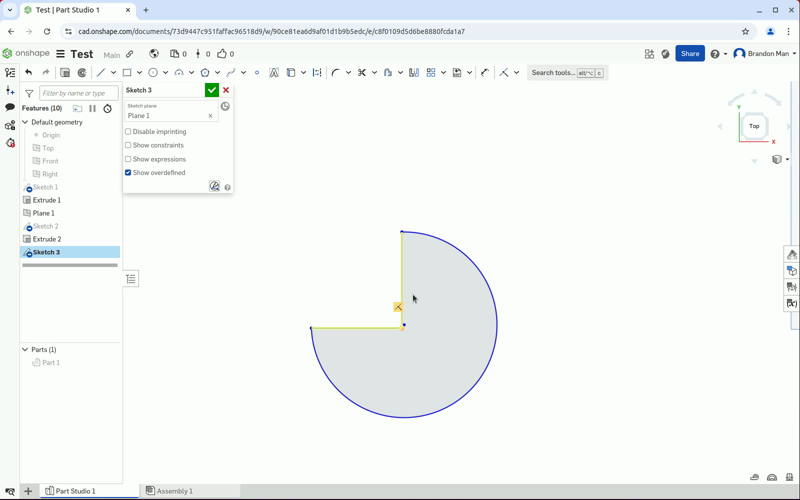
scroll(-6)
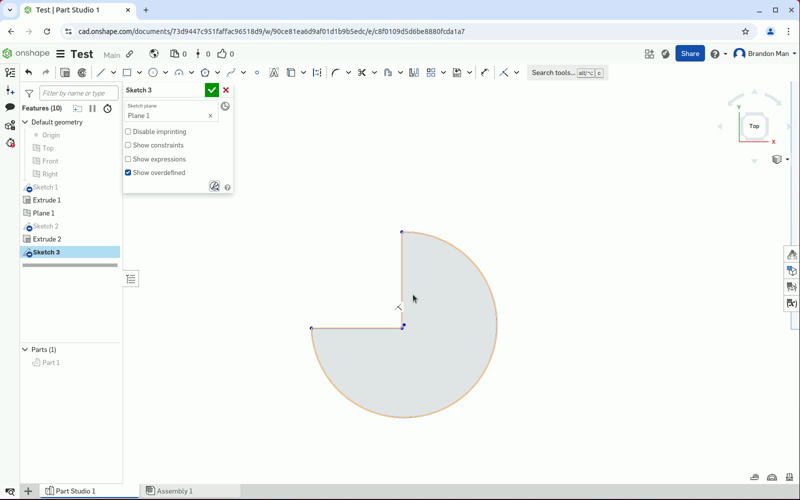
scroll(-6)
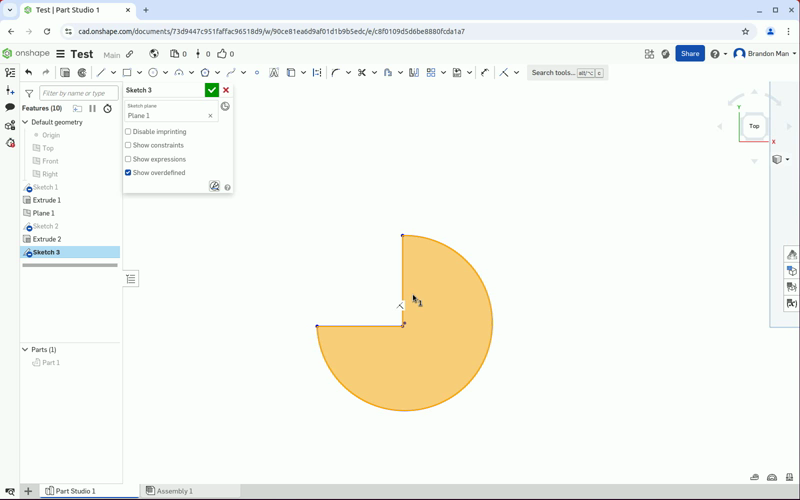
scroll(-6)
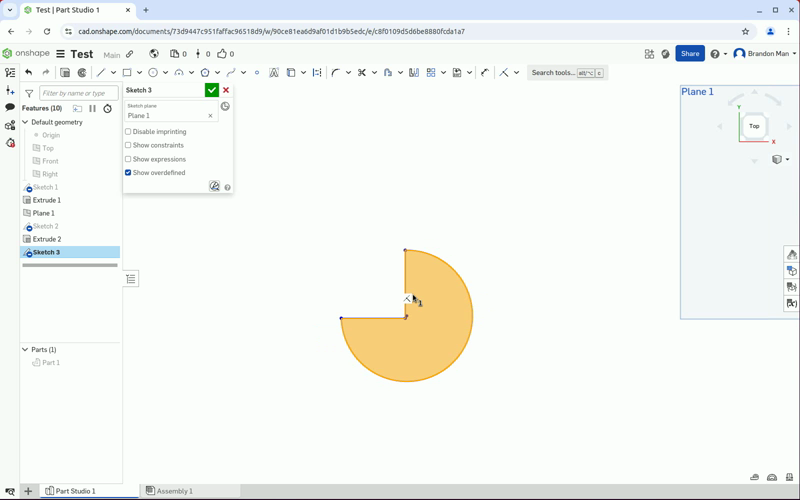
scroll(-6)
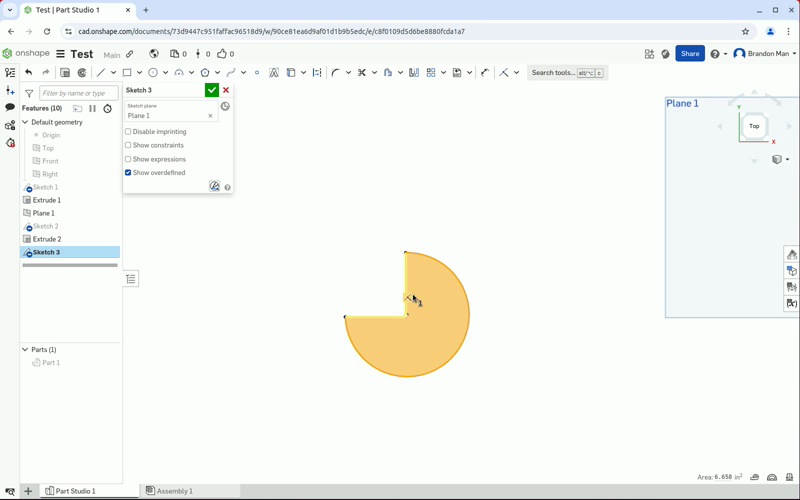
scroll(-6)
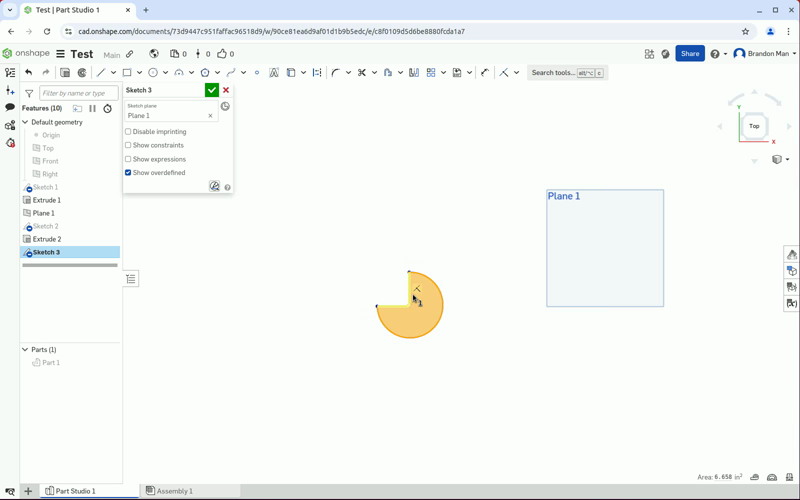
scroll(-6)
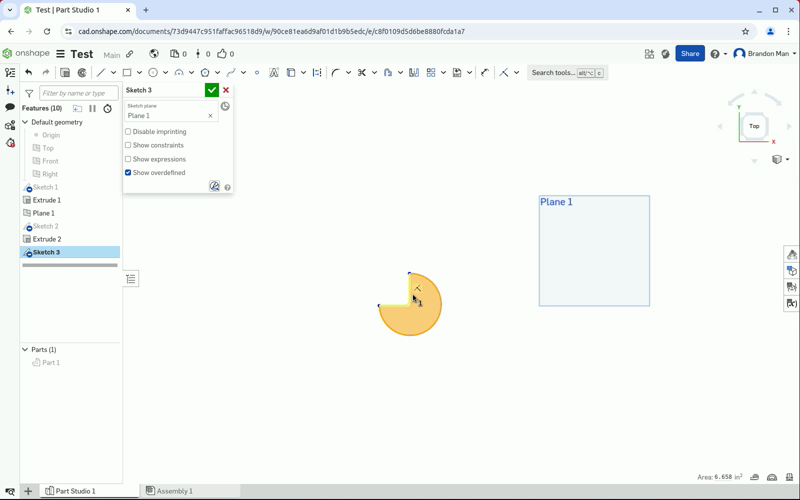
scroll(-6)
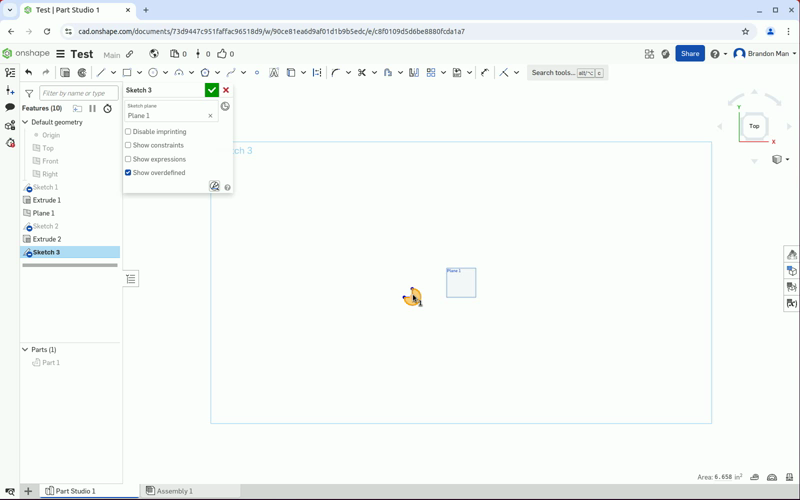
mouse_move(73, 352)
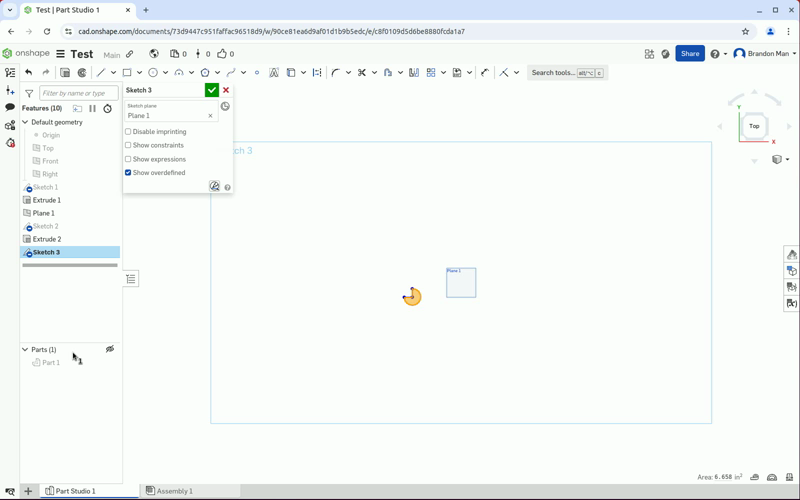
key(shift+y)
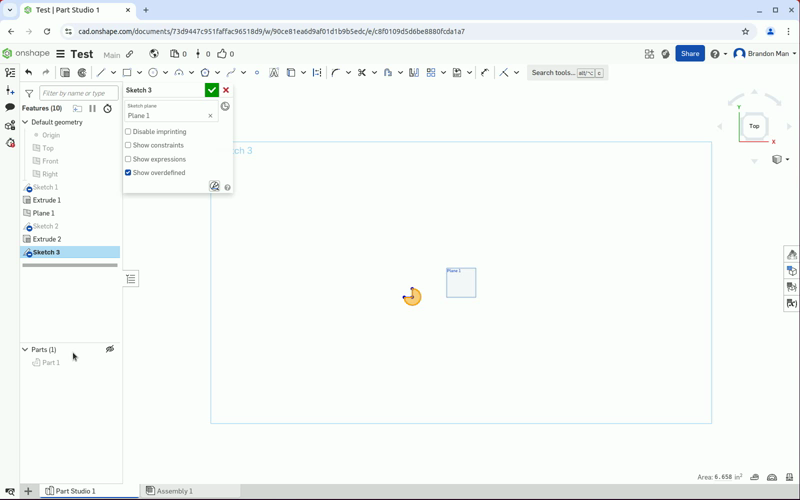
key(shift+e)
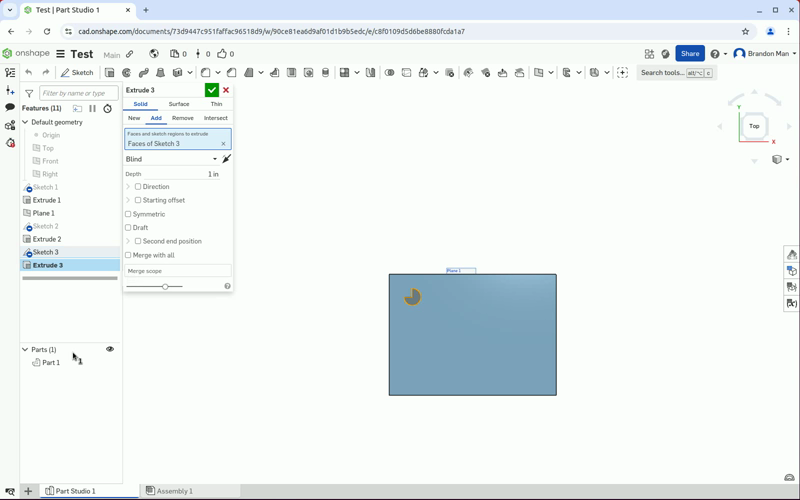
mouse_move(143, 106)
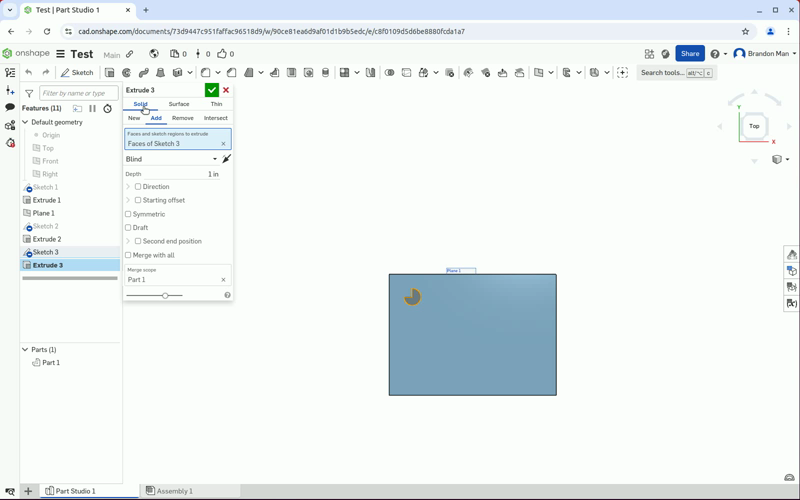
click(143, 106)
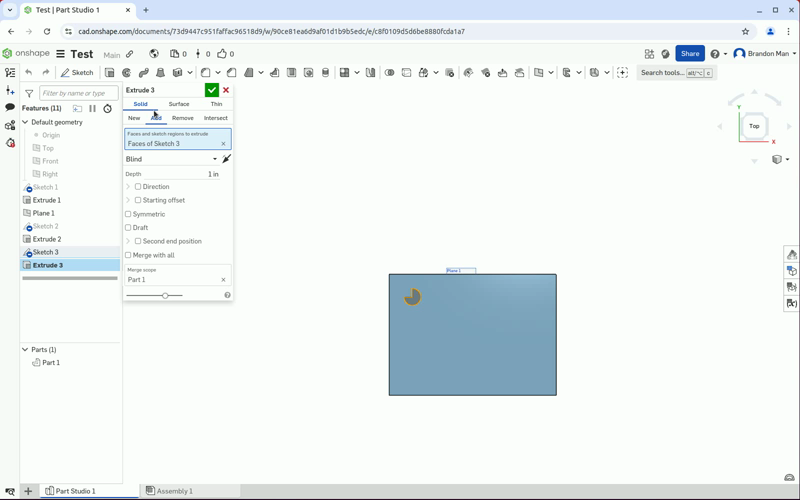
mouse_move(186, 120)
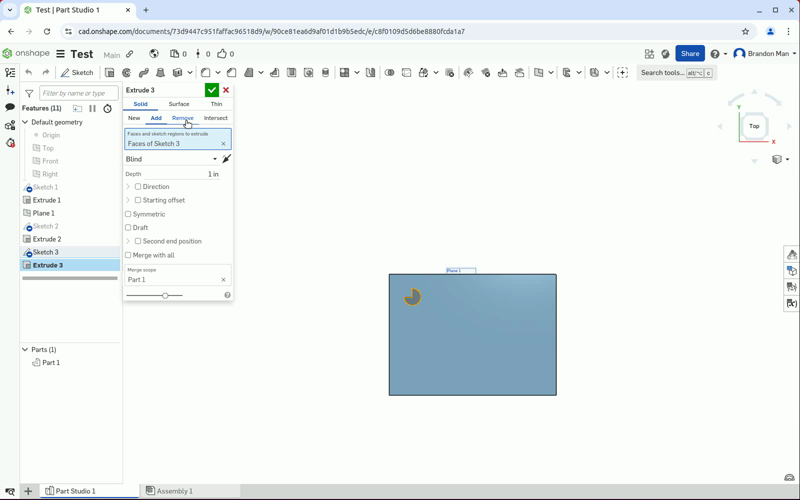
click(186, 120)
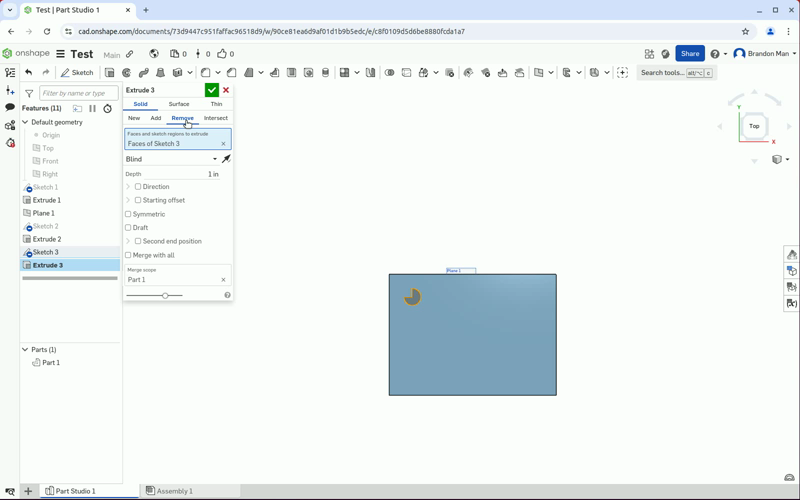
key(tab, 4)
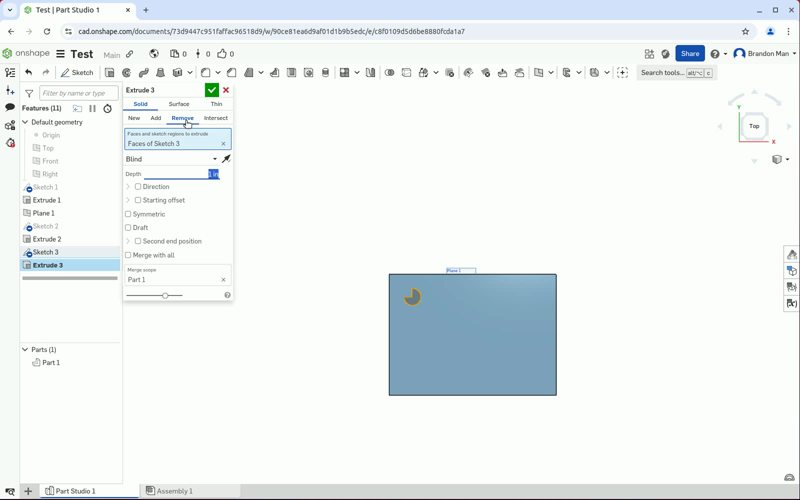
text(3.851)
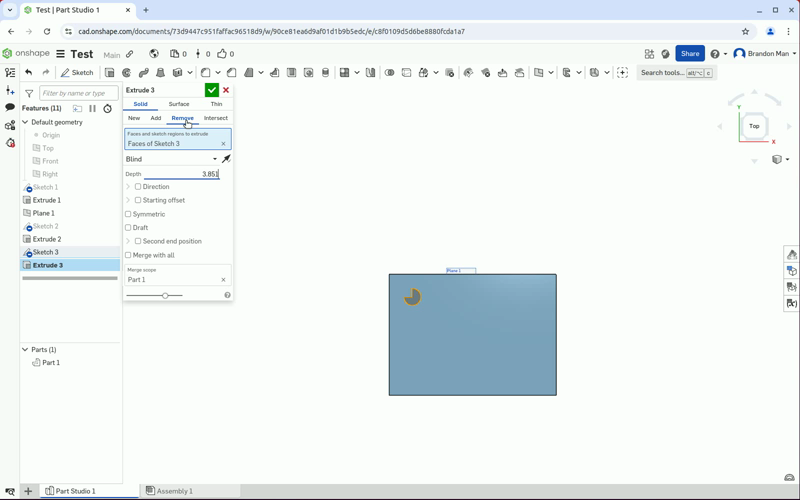
key(tab, 6)
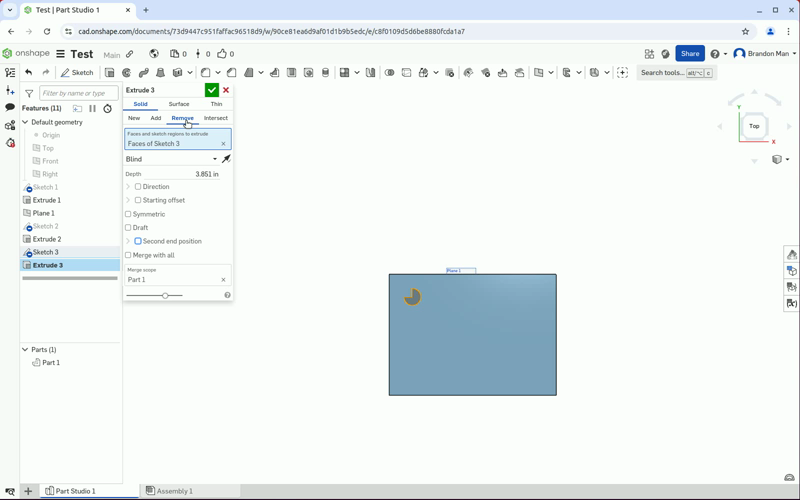
key(space)
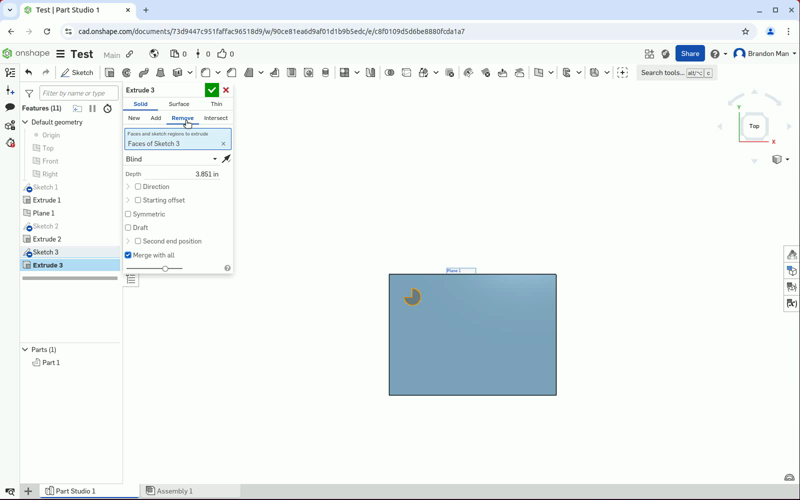
key(enter)
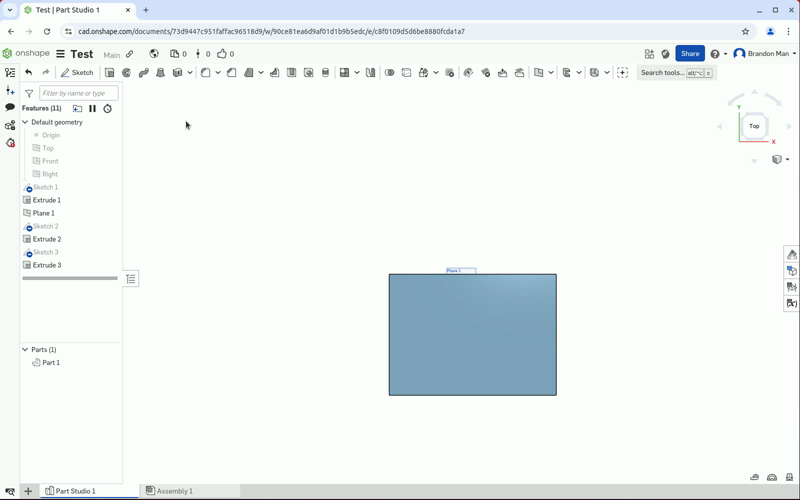
key(shift+h)
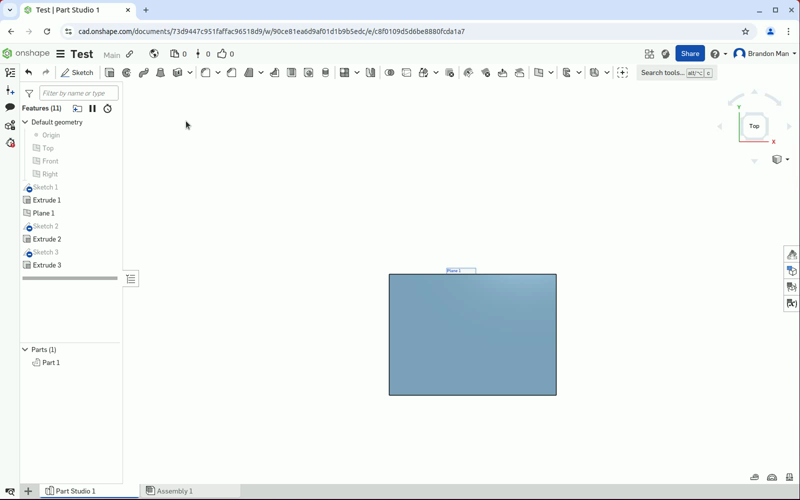
key(shift+h)
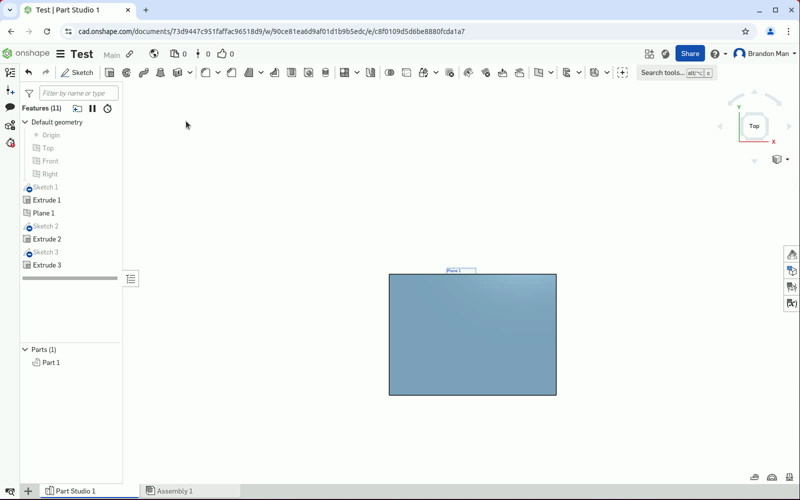
mouse_move(73, 189)
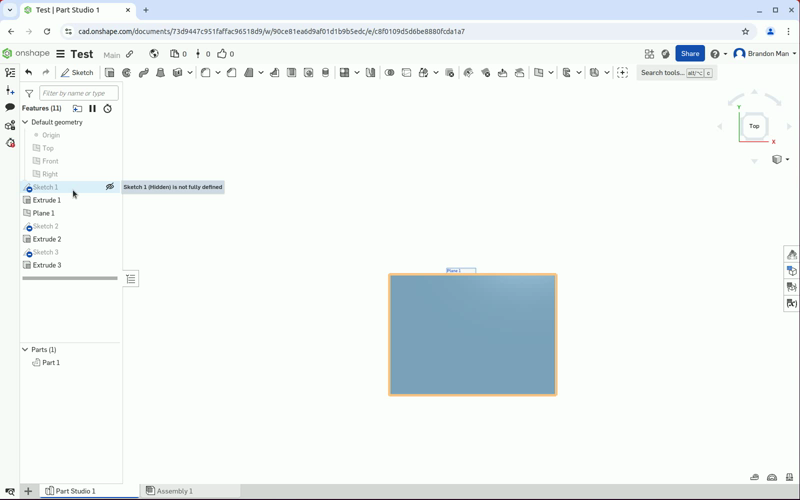
click(73, 189)
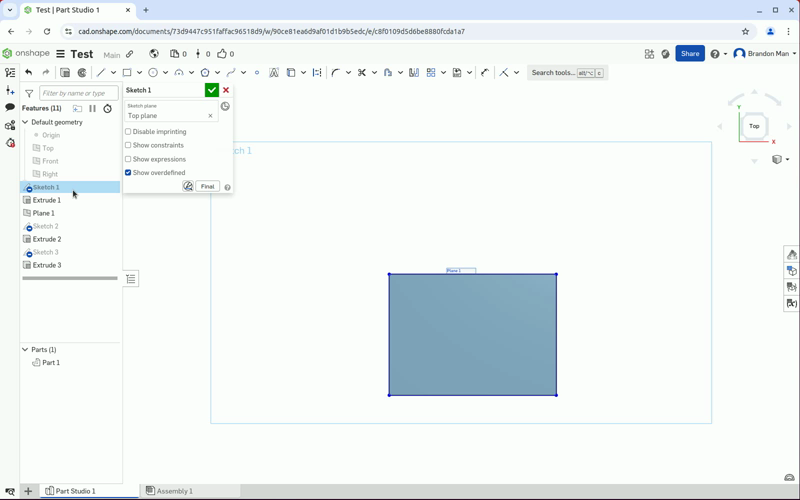
mouse_move(229, 92)
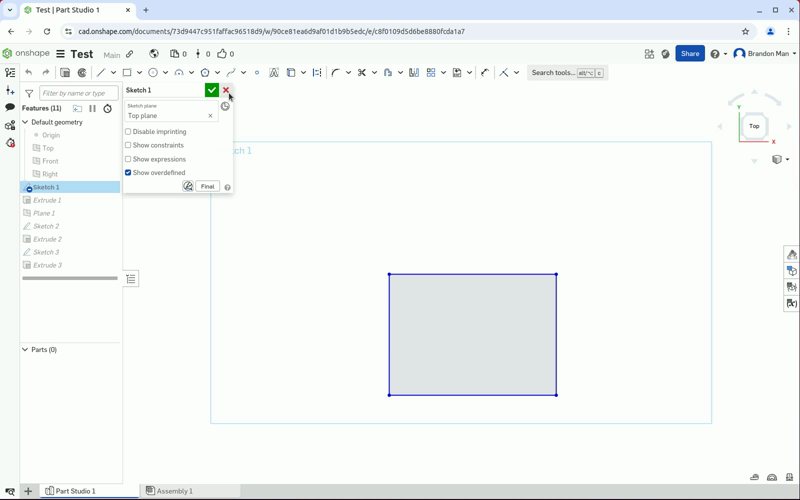
click(229, 92)
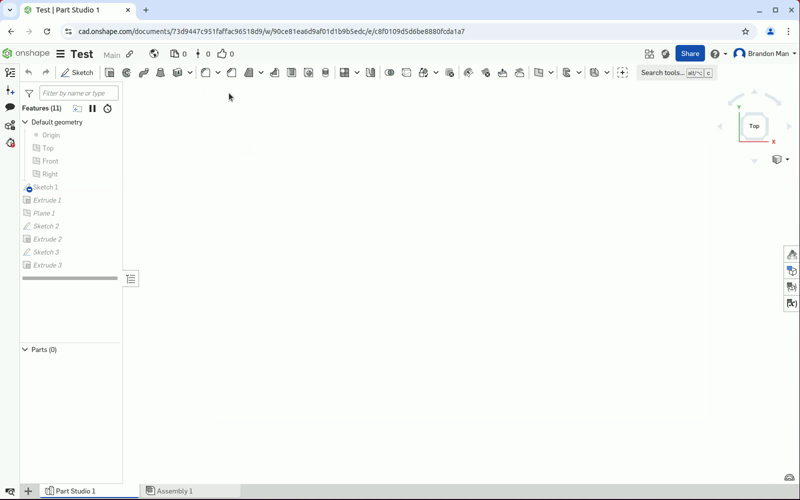
key(shift+s)
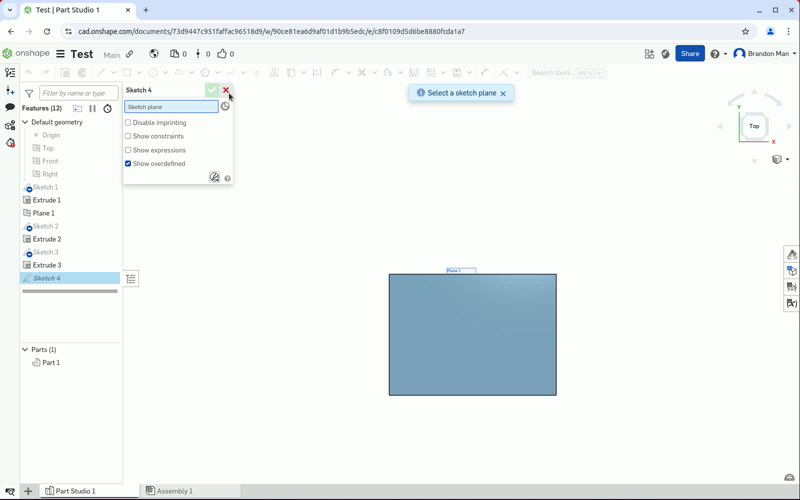
mouse_move(73, 215)
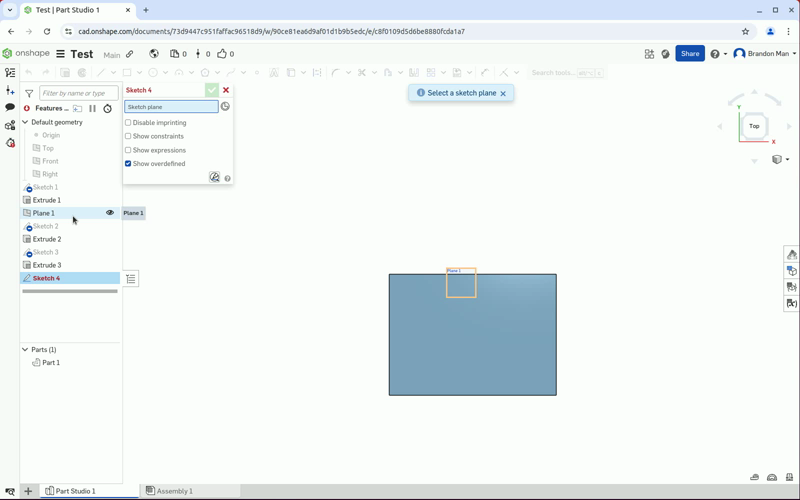
click(73, 215)
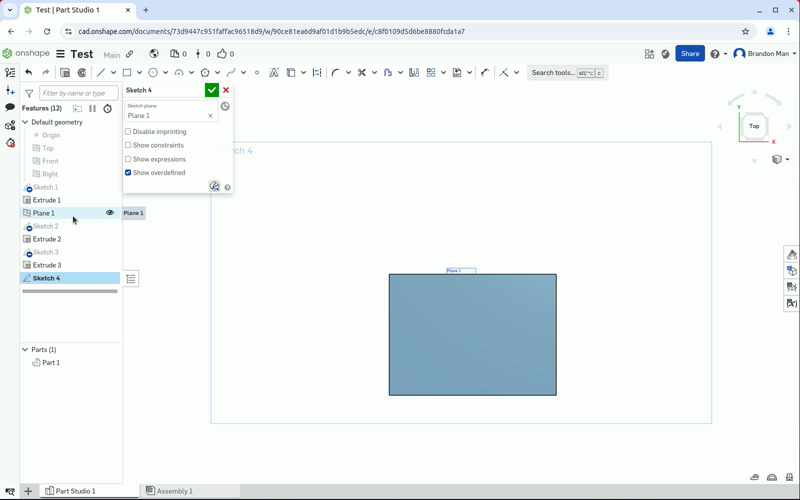
mouse_move(73, 352)
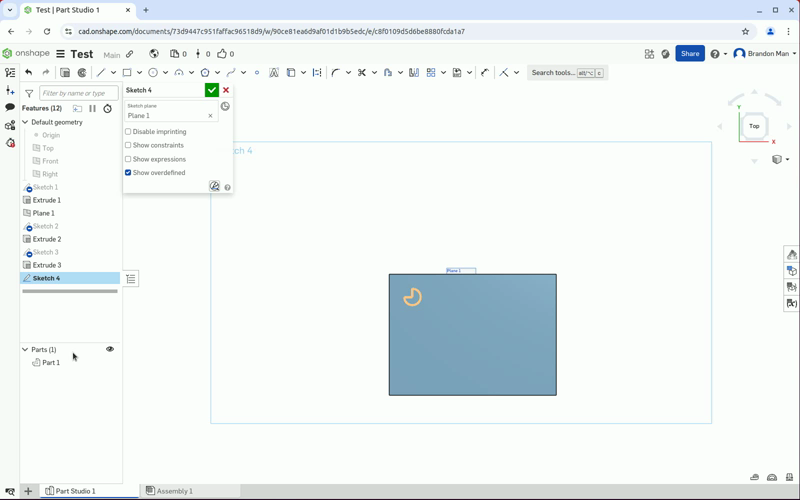
key(y)
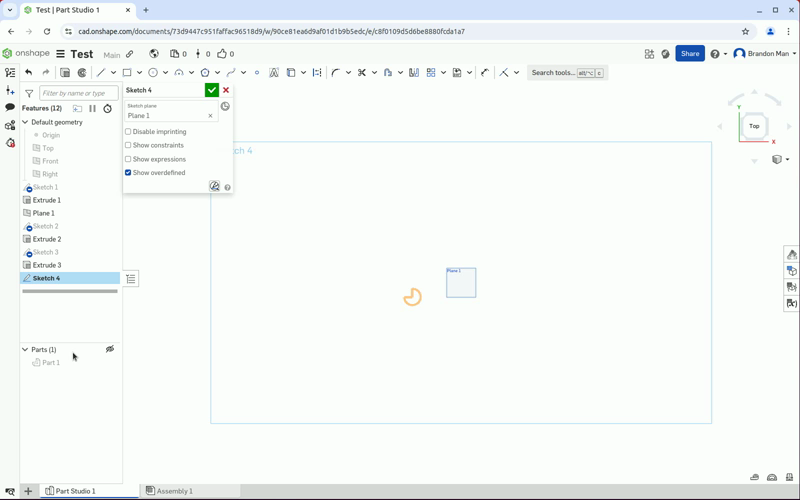
key(l)
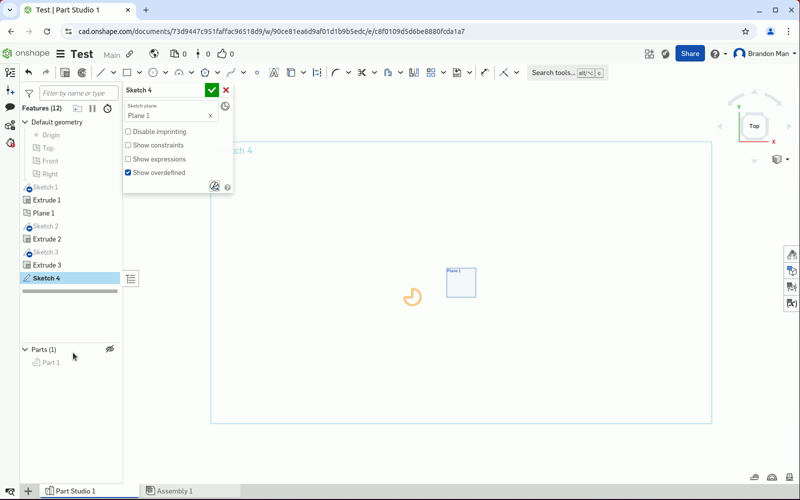
key_down(shift)
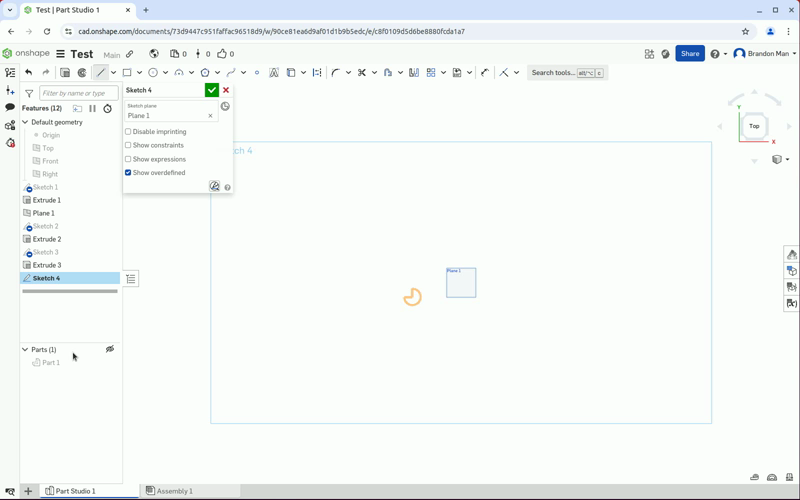
mouse_move(534, 297)
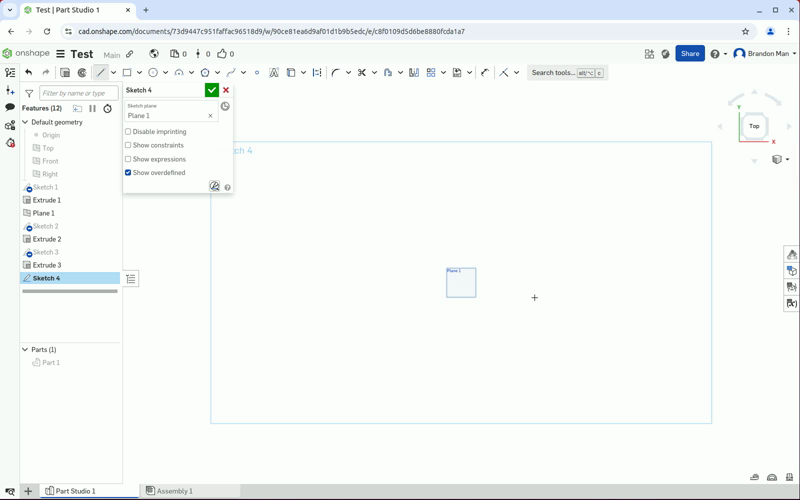
click(534, 297)
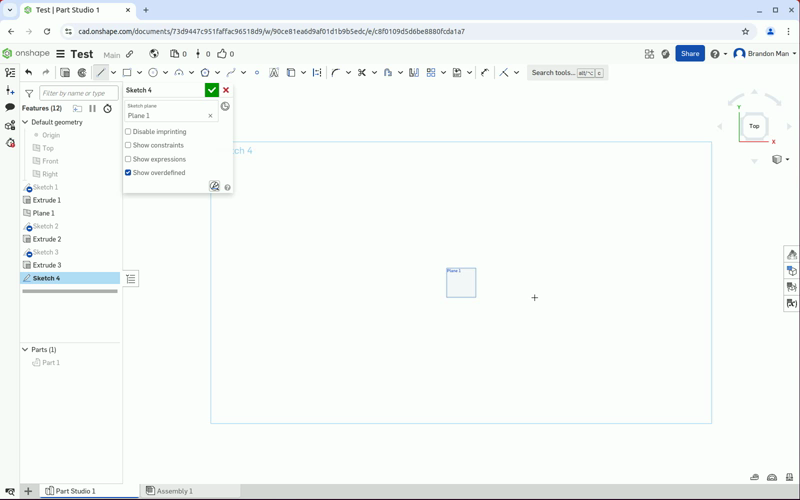
key_up(shift)
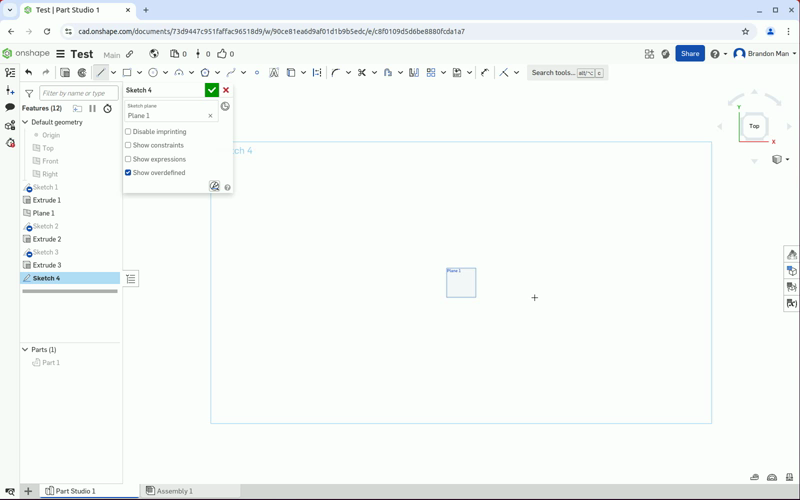
key_down(shift)
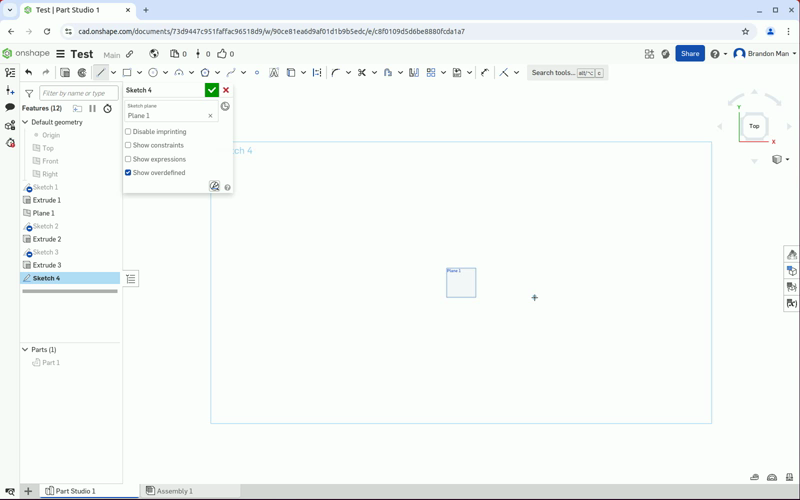
mouse_move(564, 297)
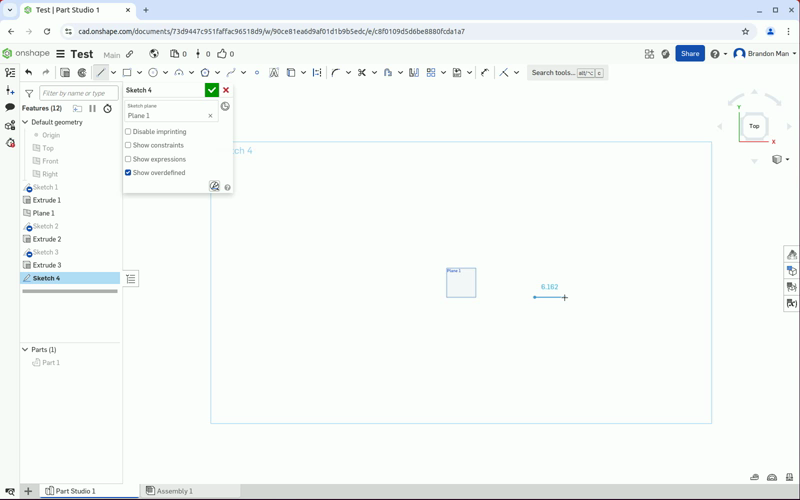
mouse_move(542, 297)
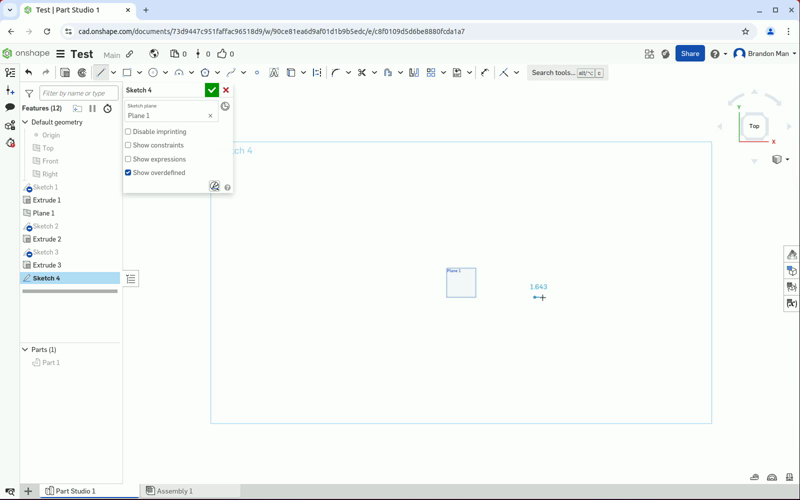
click(542, 297)
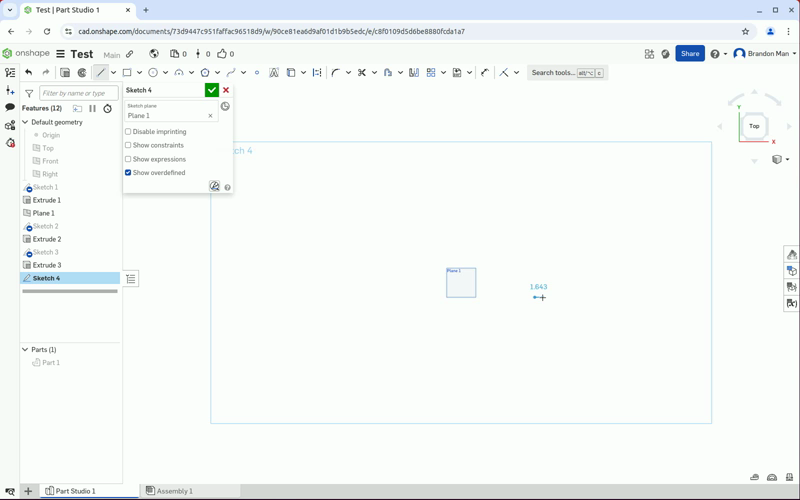
key_up(shift)
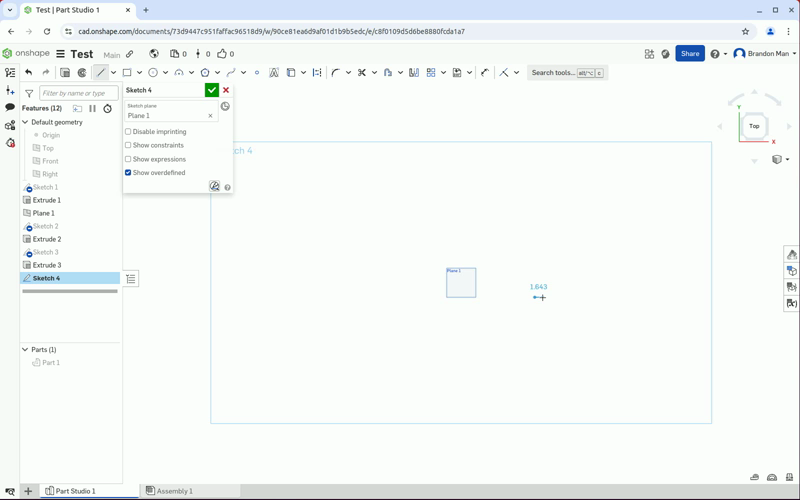
key(esc)
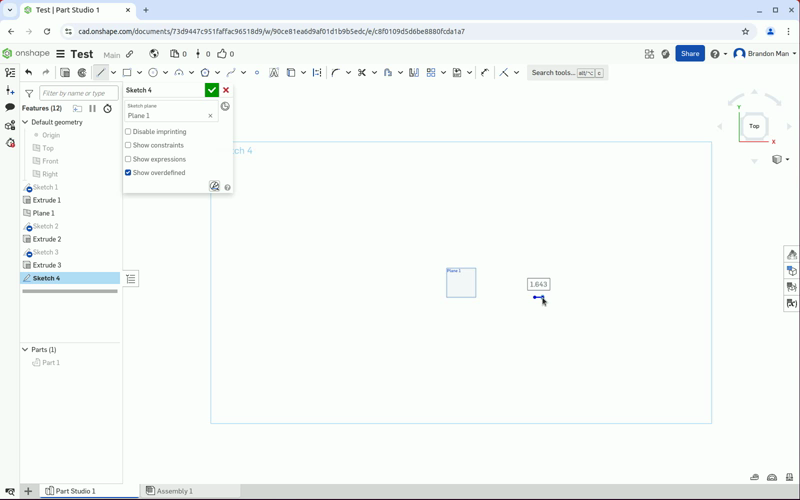
key(a)
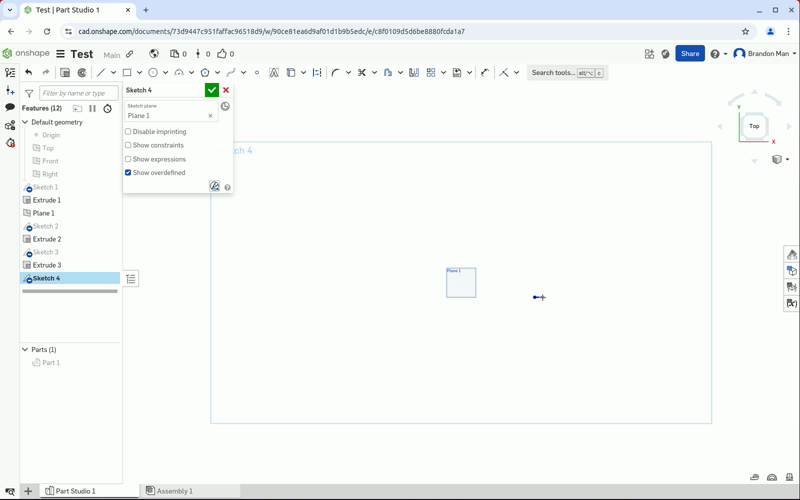
mouse_move(542, 297)
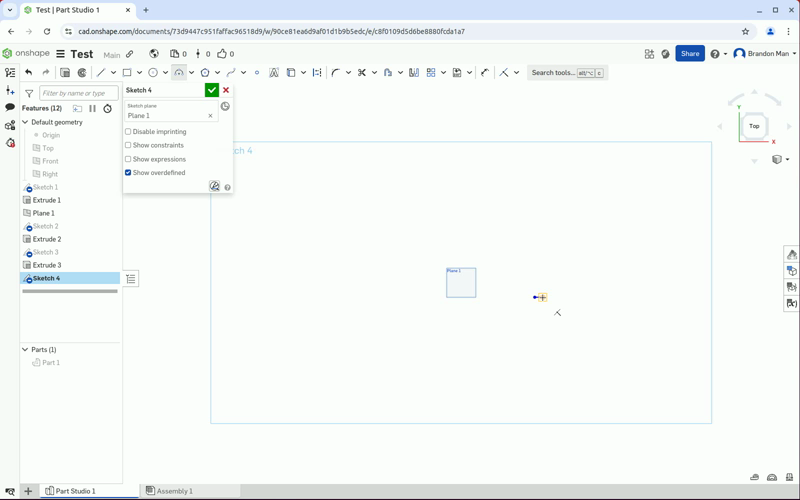
click(542, 297)
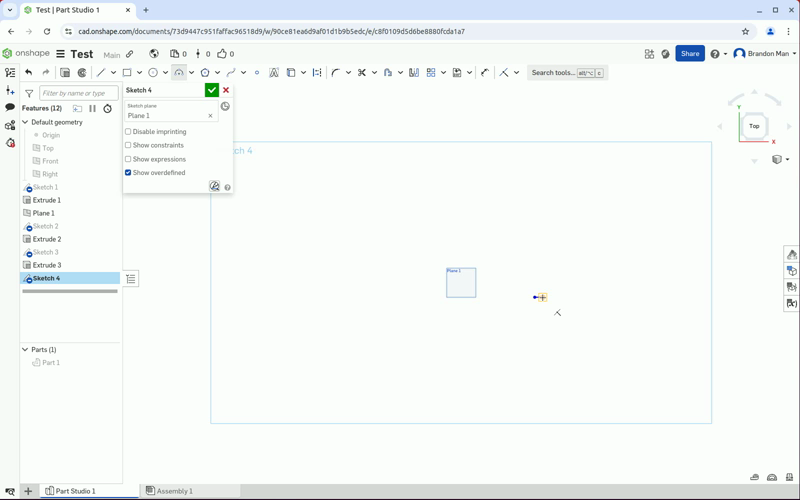
key_down(shift)
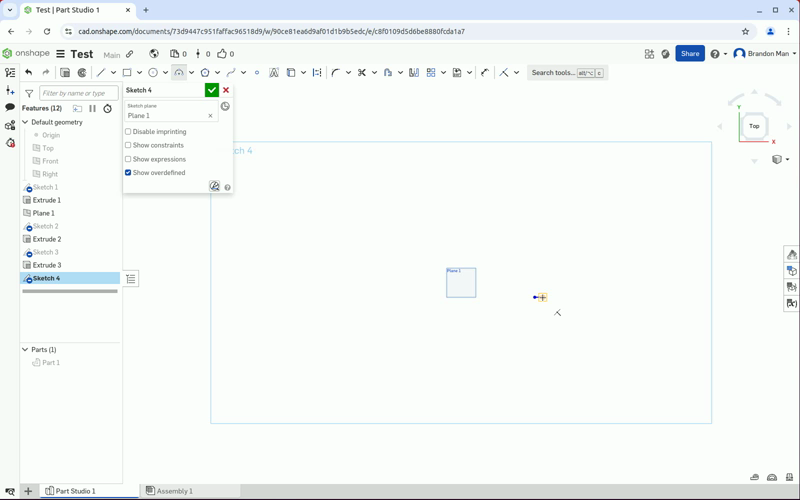
mouse_move(534, 288)
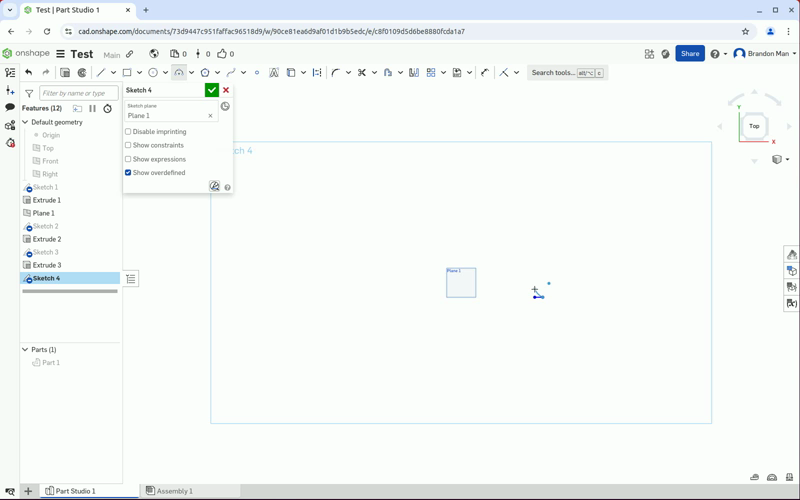
click(534, 288)
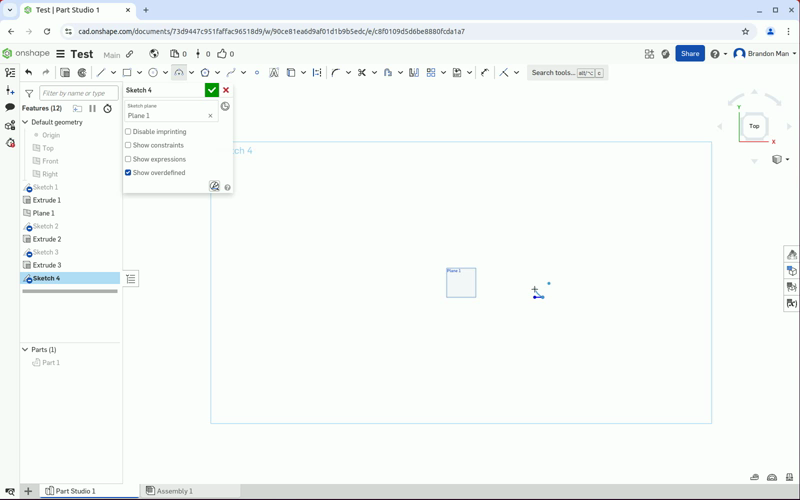
mouse_move(540, 291)
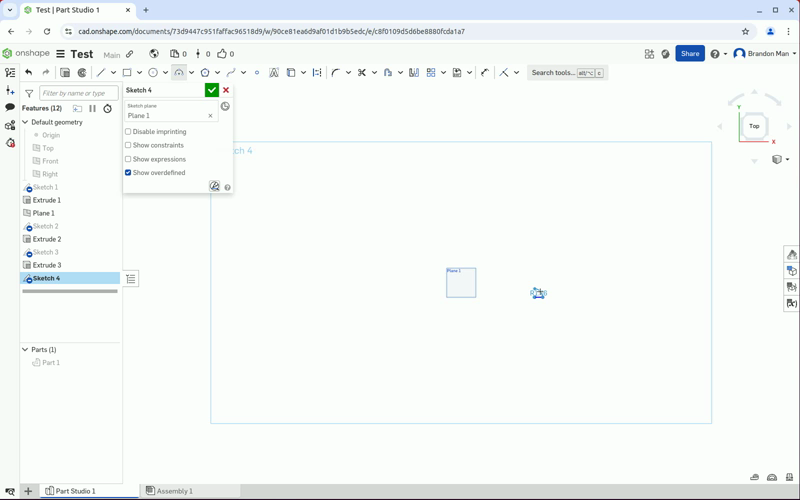
click(540, 291)
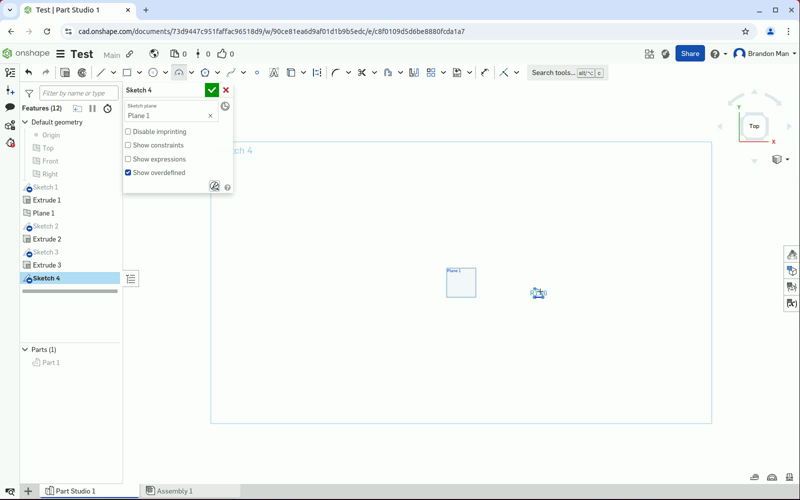
key_up(shift)
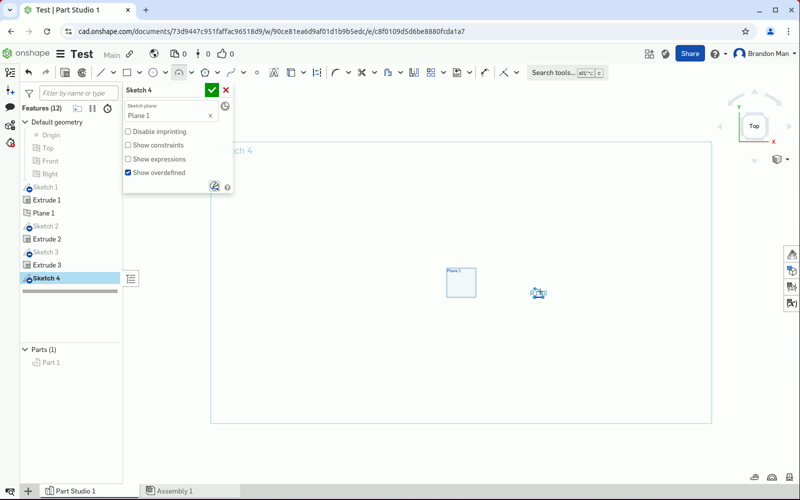
key(esc)
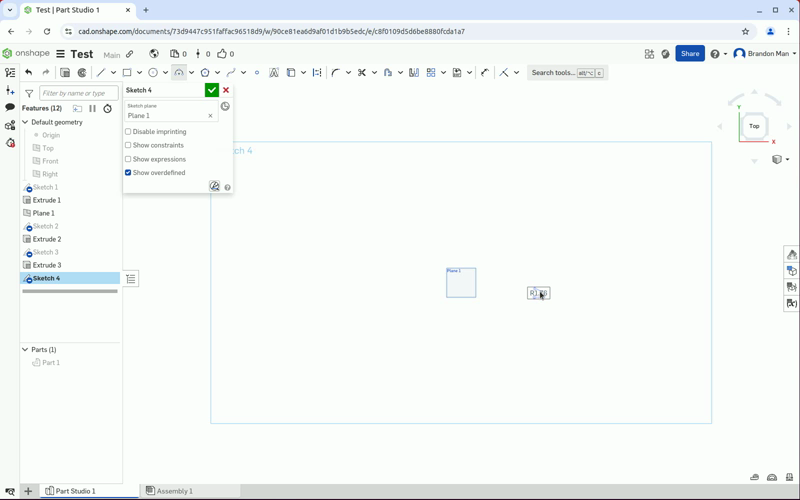
key(l)
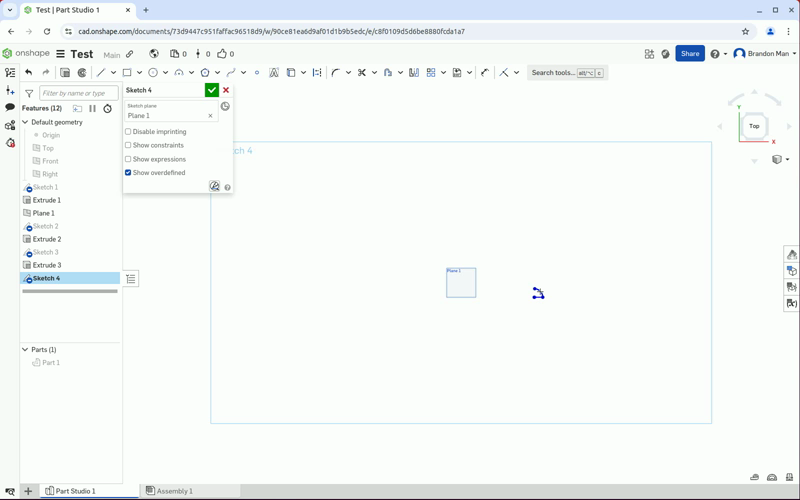
mouse_move(534, 288)
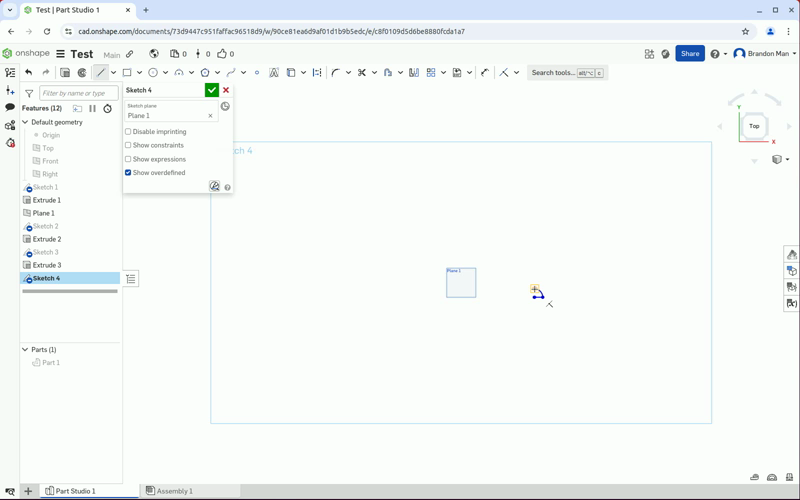
click(534, 288)
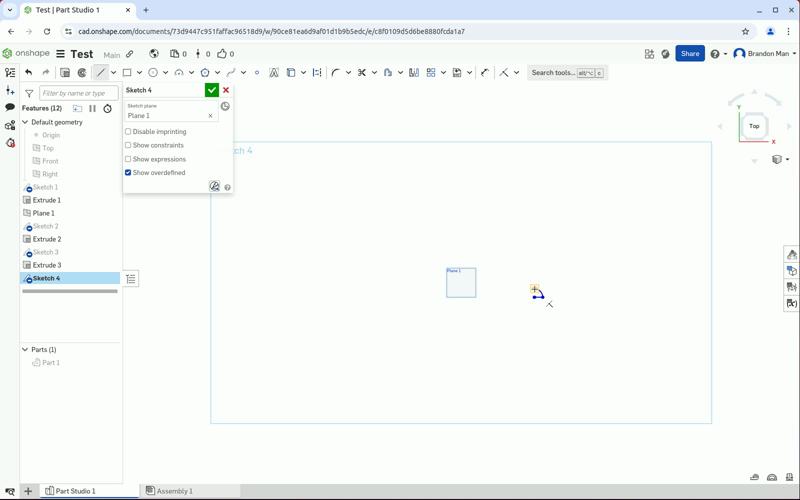
mouse_move(564, 288)
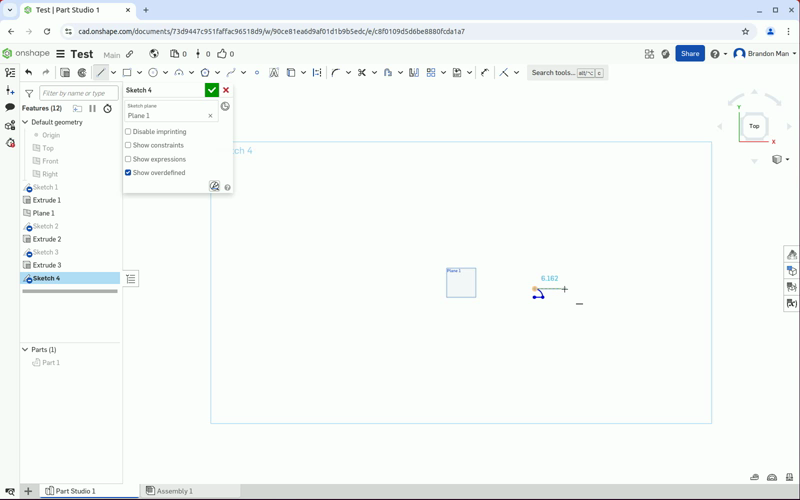
key_down(shift)
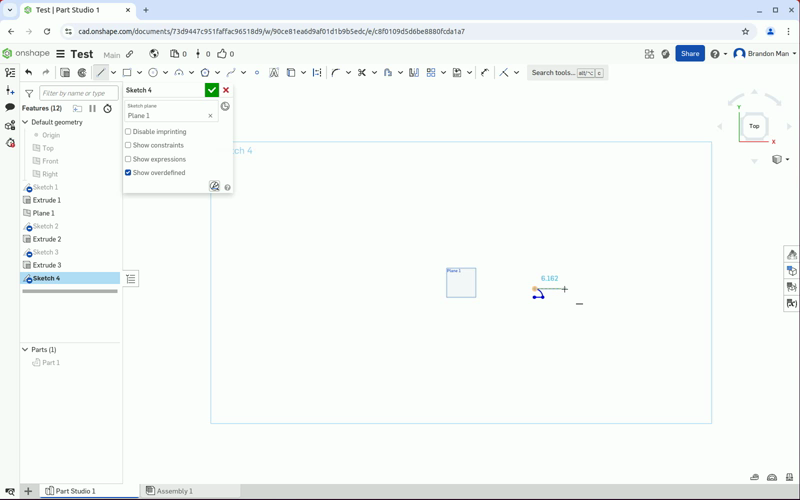
mouse_move(534, 297)
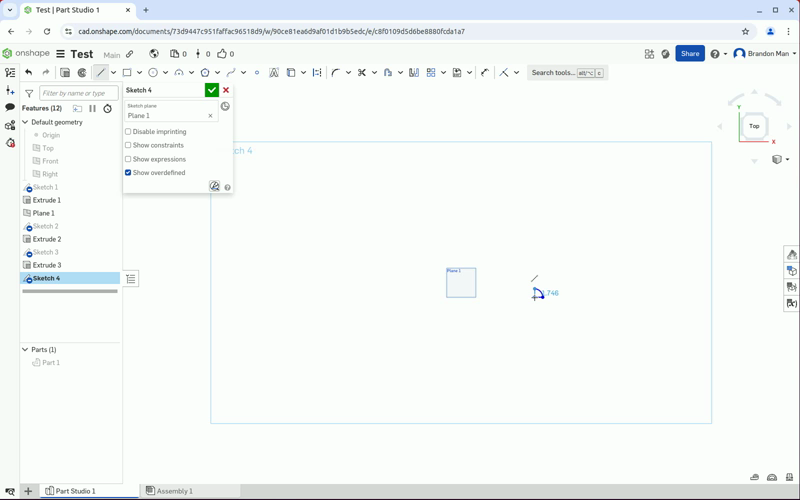
key_up(shift)
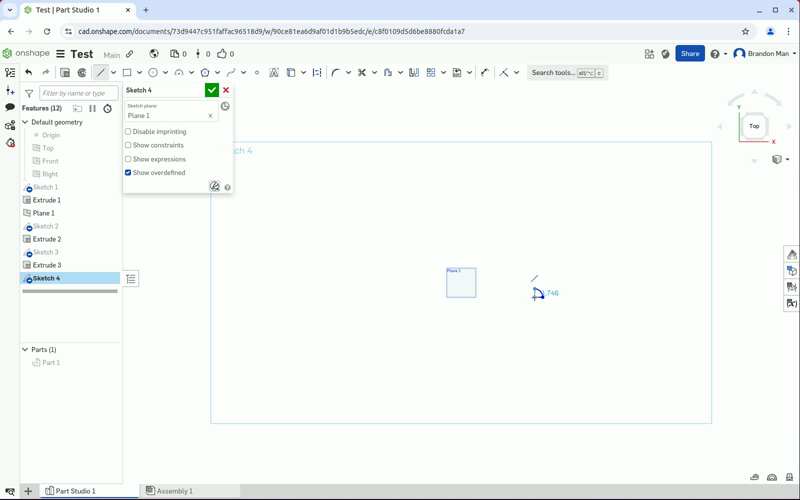
click(534, 297)
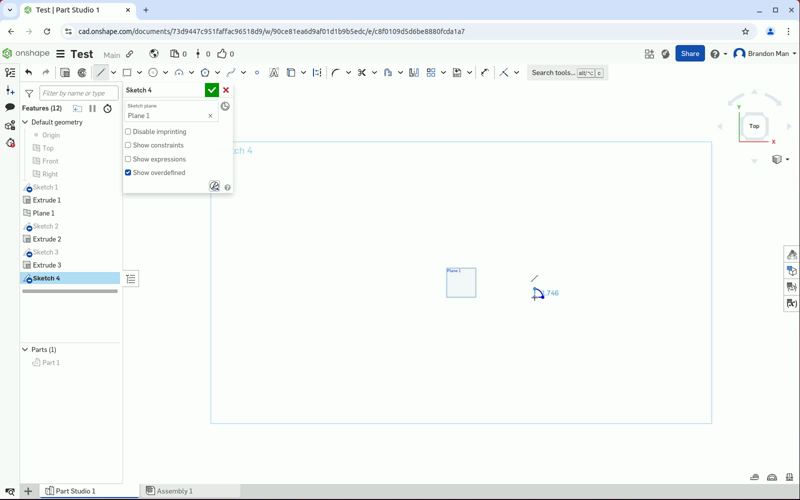
key(esc)
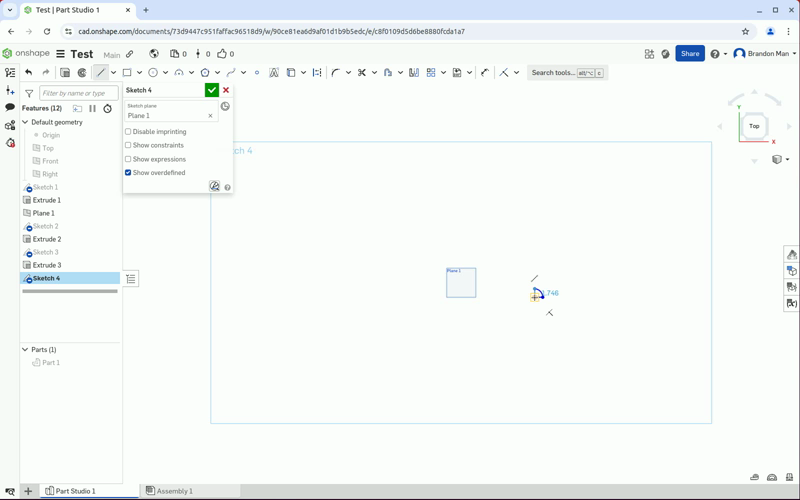
mouse_move(541, 294)
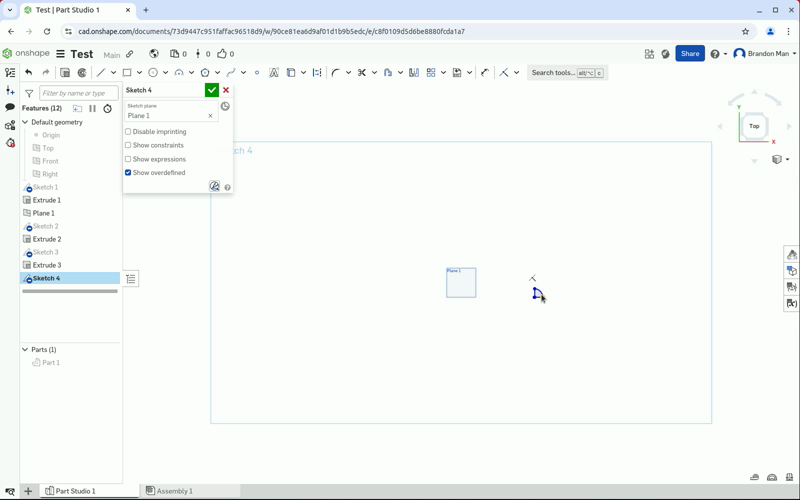
scroll(6)
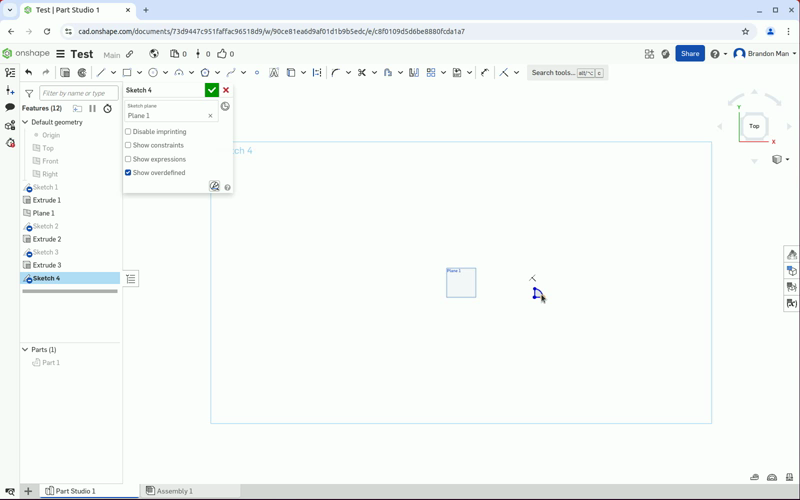
scroll(6)
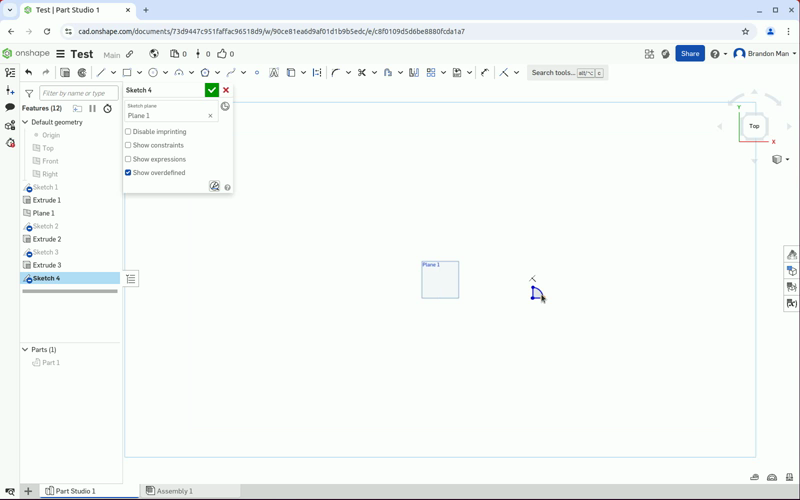
scroll(6)
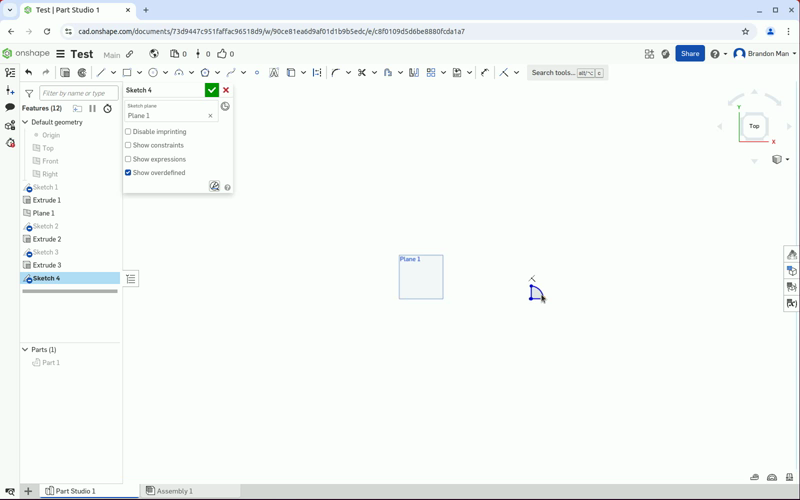
scroll(6)
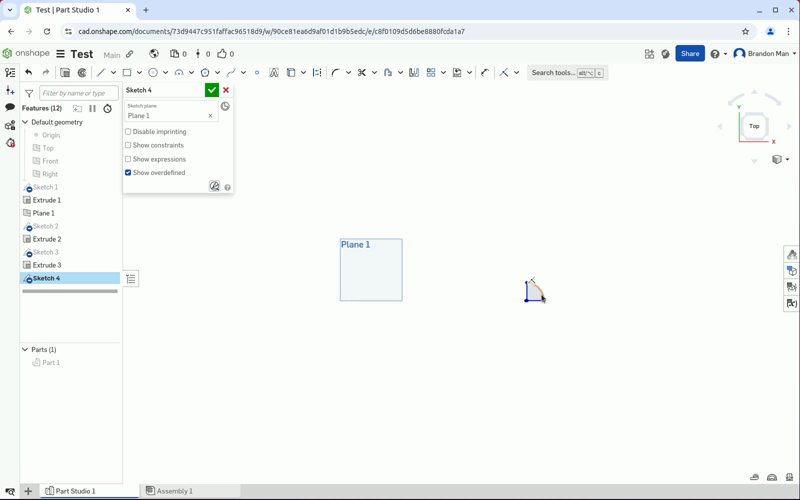
scroll(6)
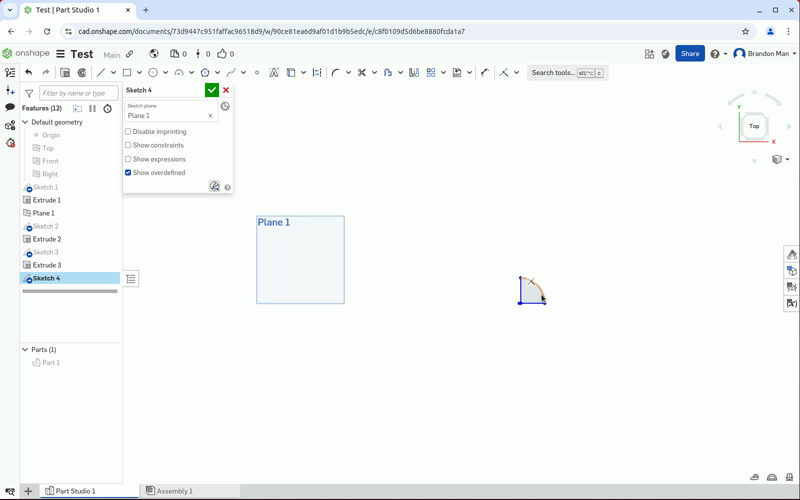
scroll(6)
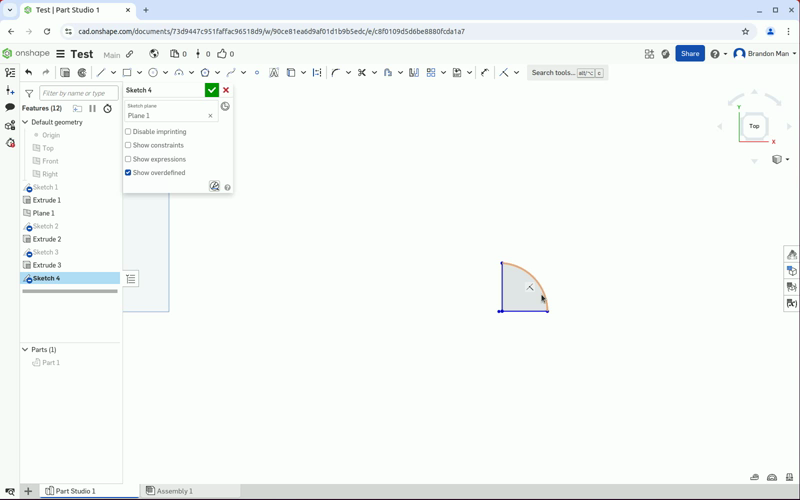
scroll(6)
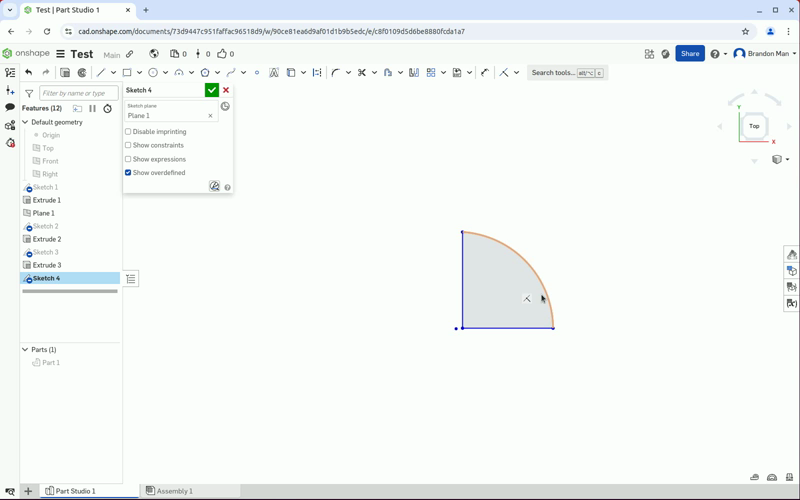
click(541, 294)
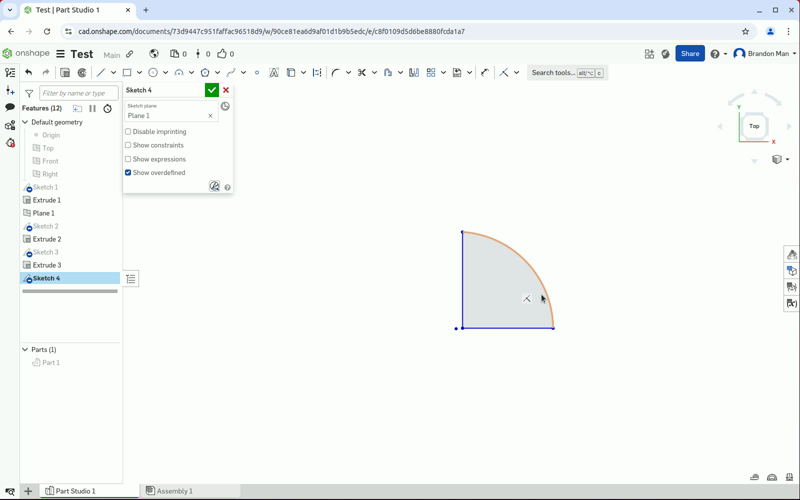
scroll(-6)
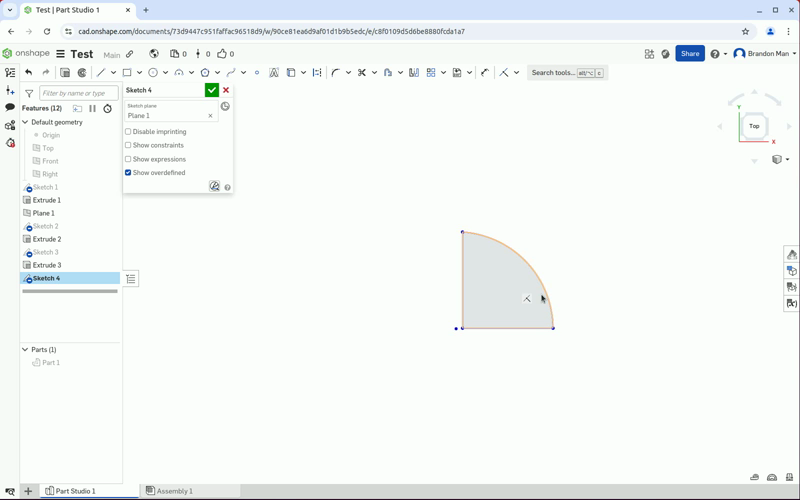
scroll(-6)
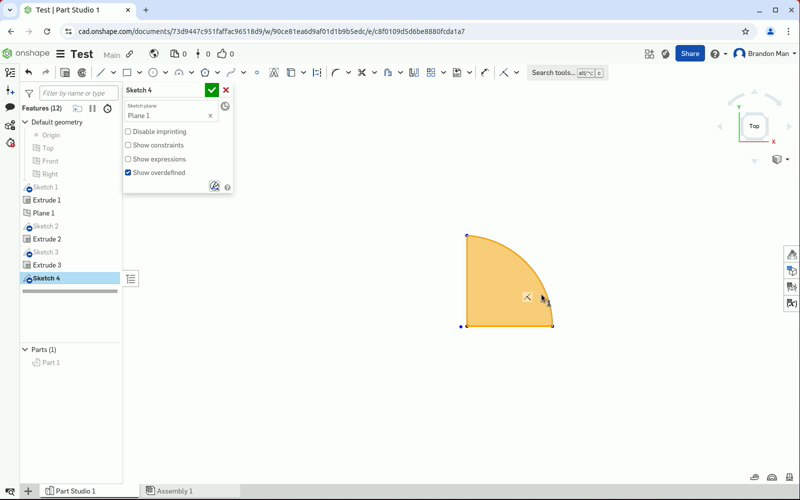
scroll(-6)
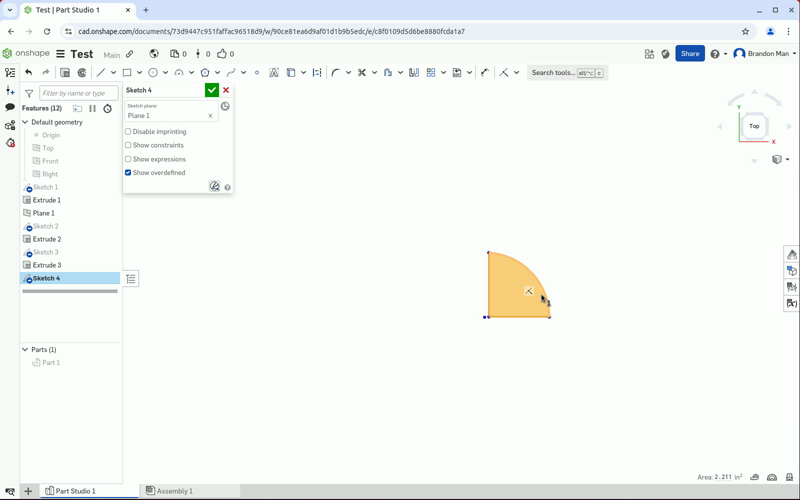
scroll(-6)
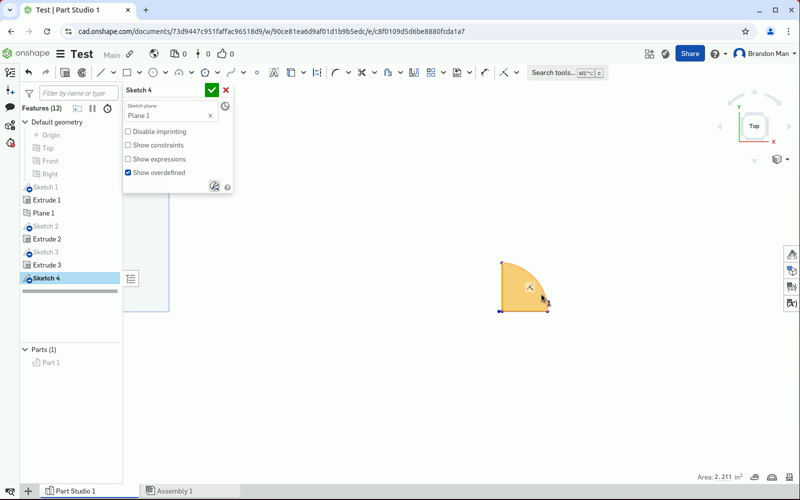
scroll(-6)
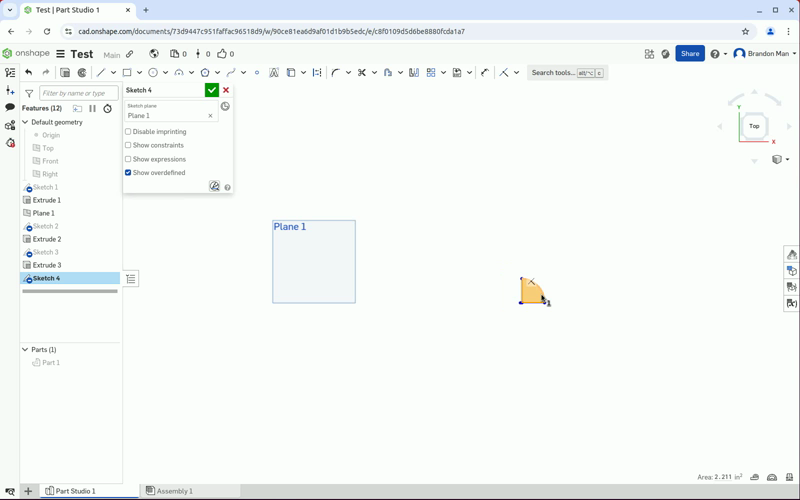
scroll(-6)
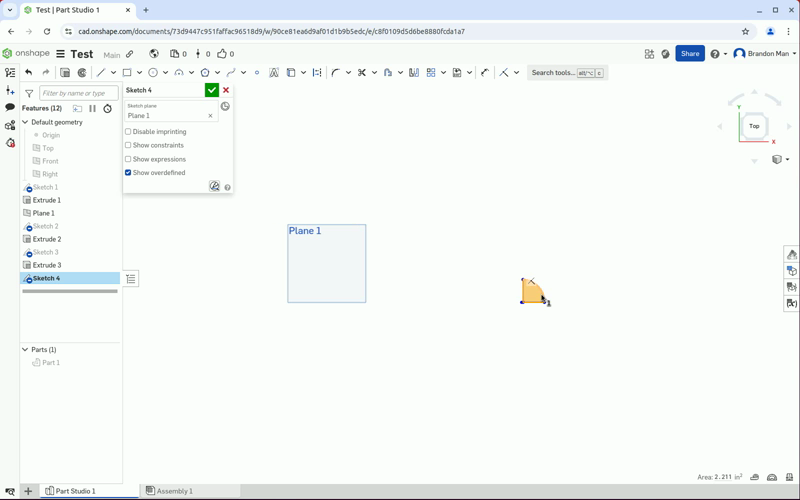
scroll(-6)
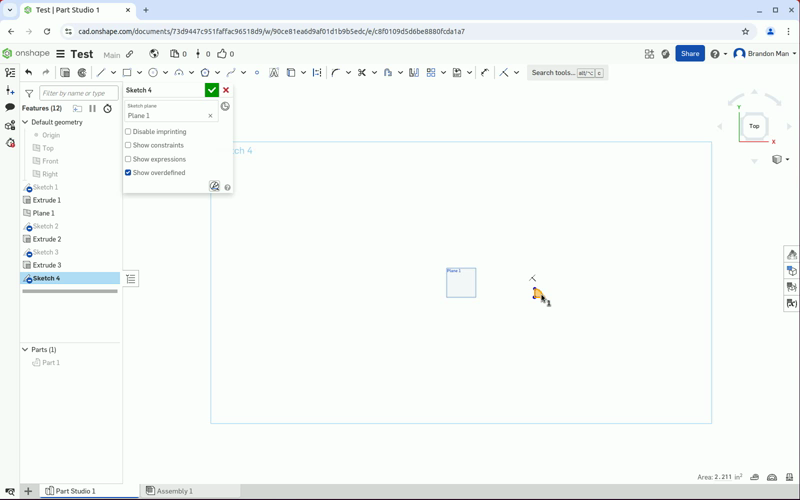
mouse_move(73, 352)
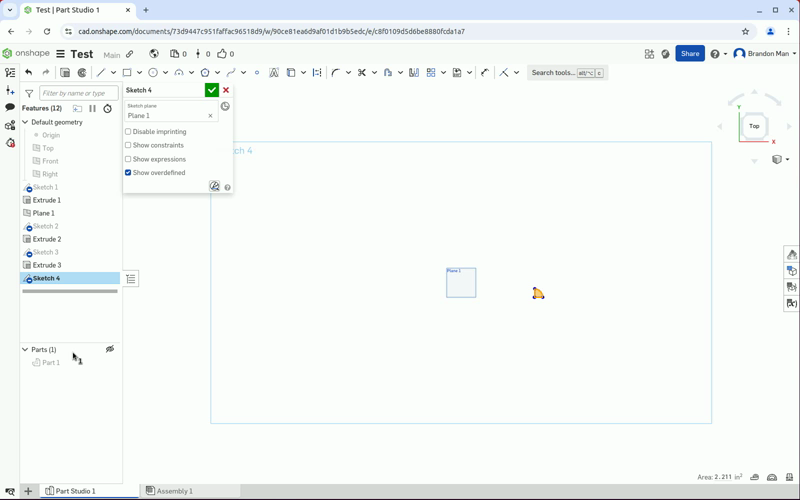
key(shift+y)
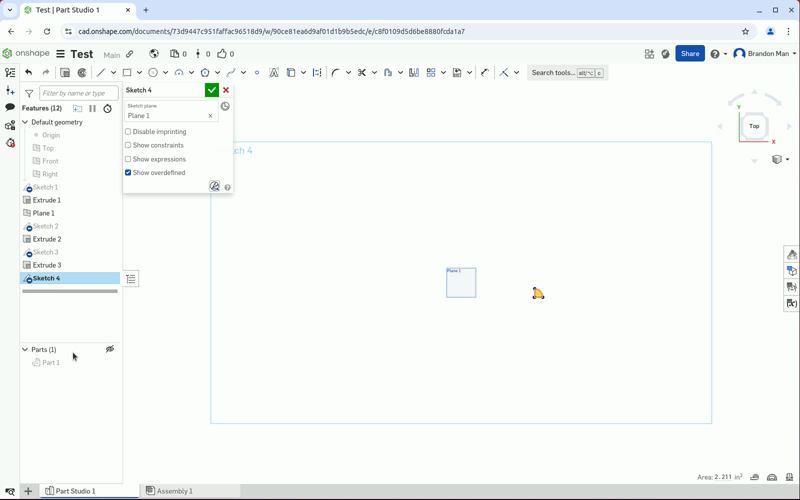
key(shift+e)
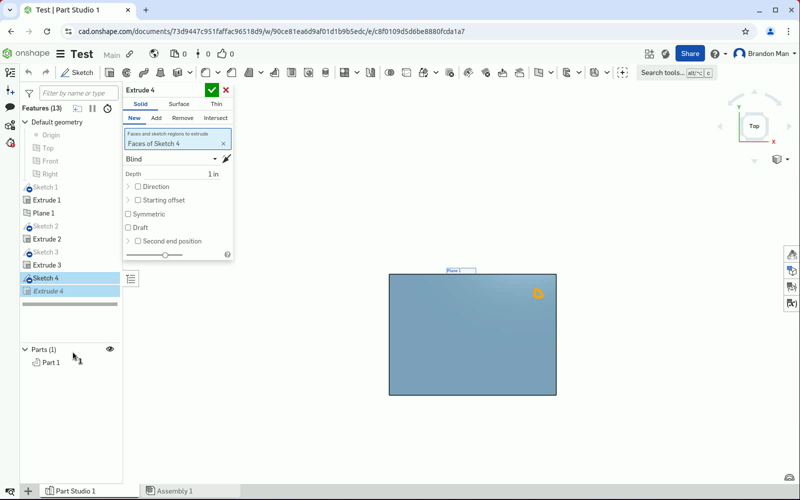
mouse_move(143, 106)
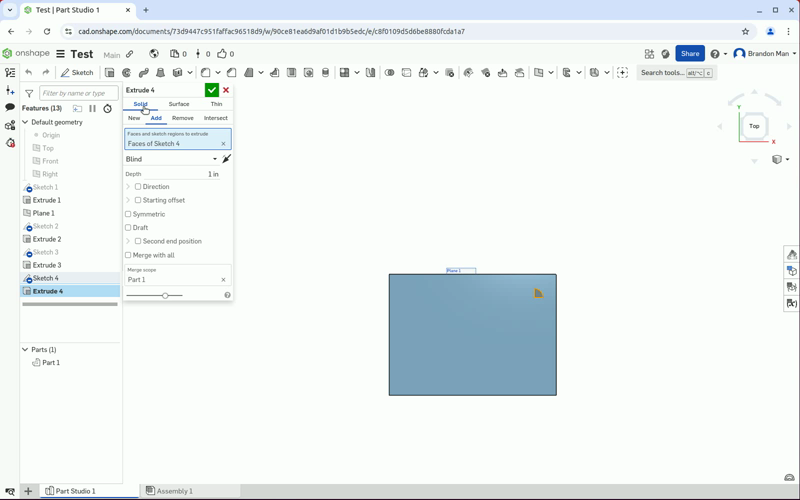
click(143, 106)
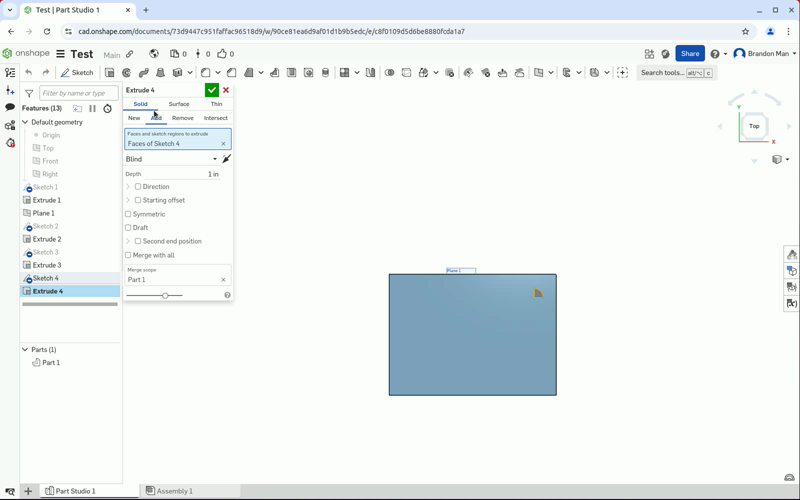
mouse_move(186, 120)
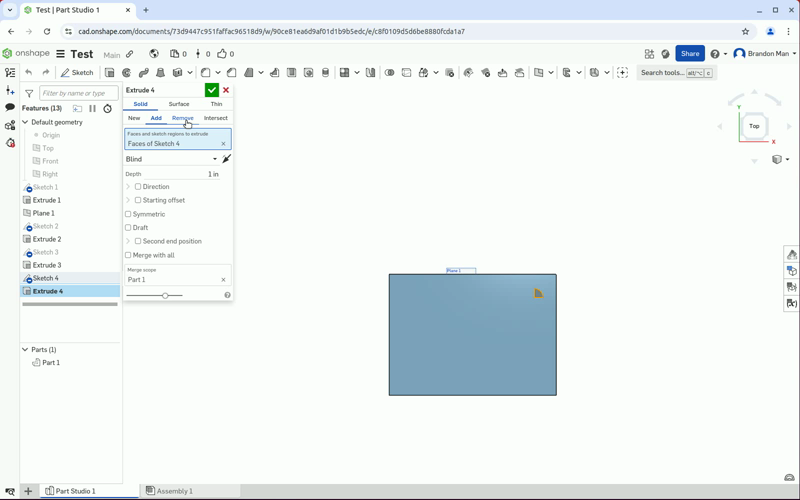
click(186, 120)
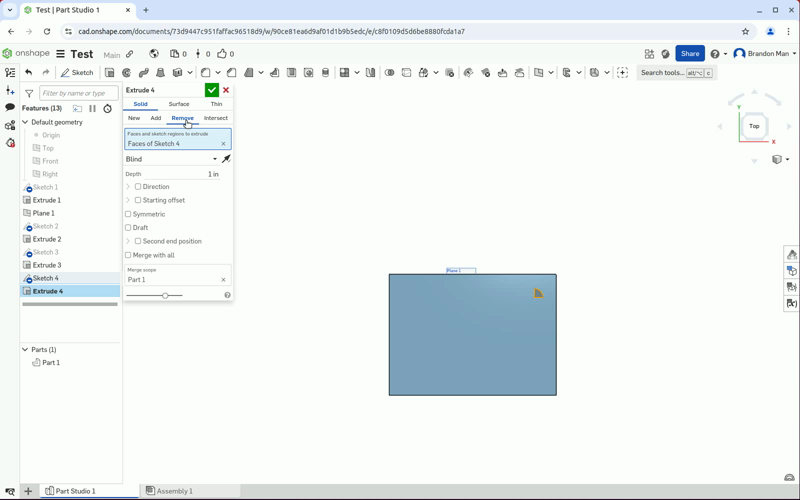
key(tab, 4)
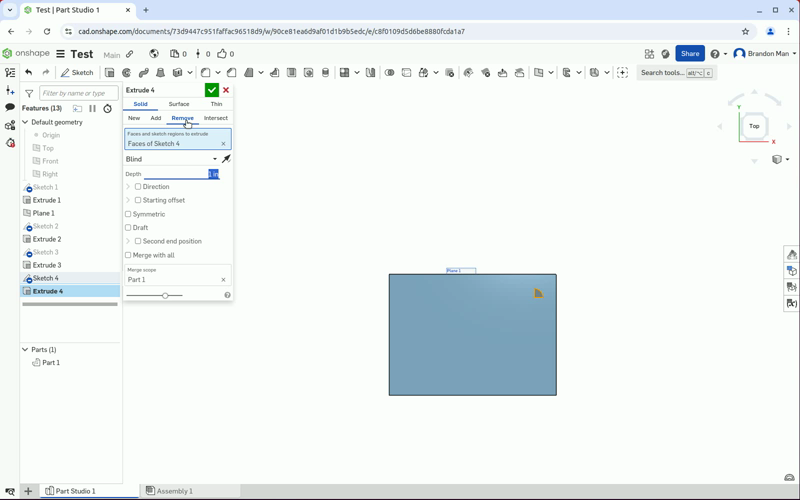
text(3.851)
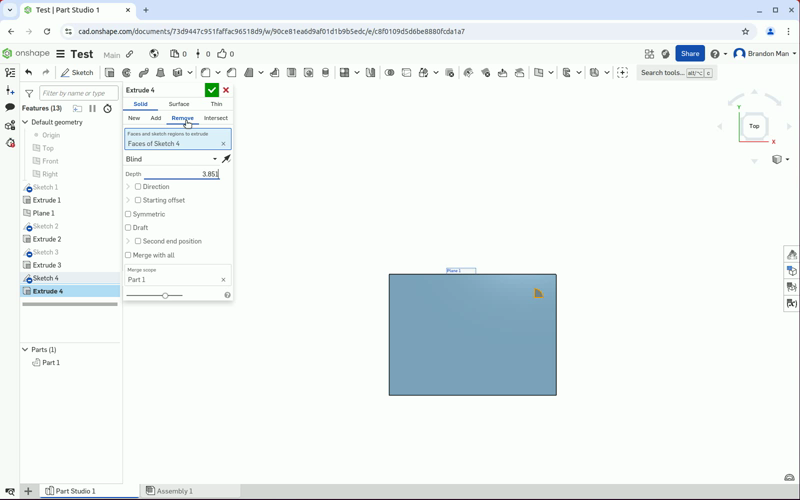
key(tab, 6)
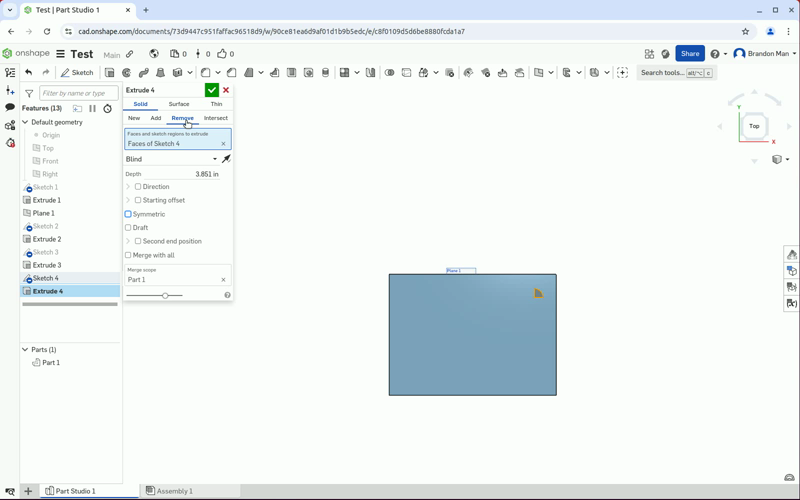
key(space)
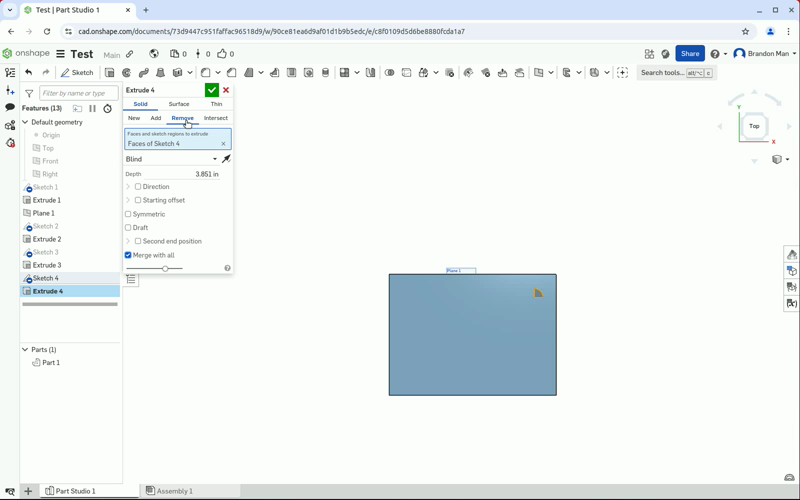
key(enter)
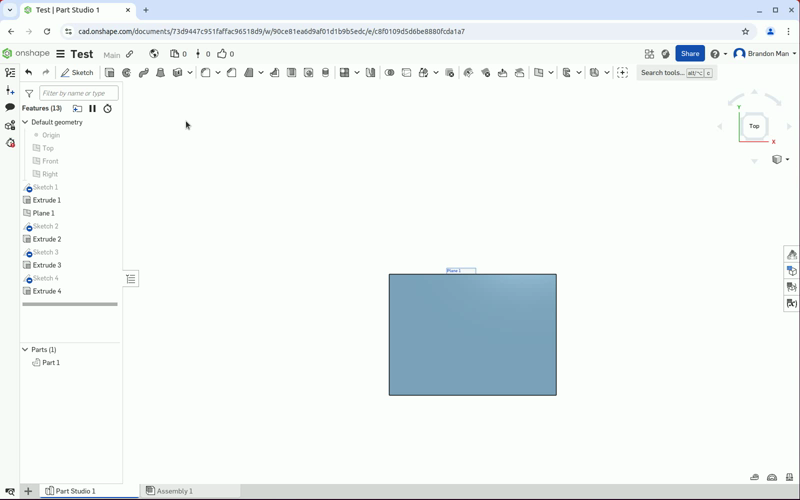
key(shift+h)
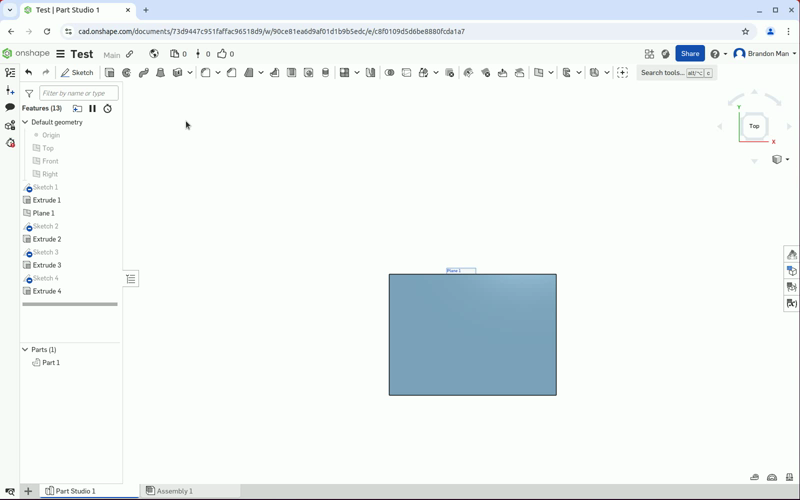
key(shift+h)
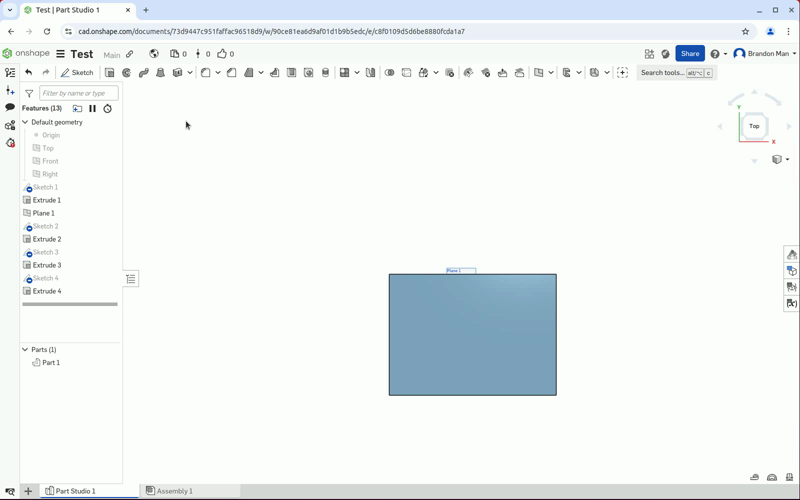
mouse_move(73, 189)
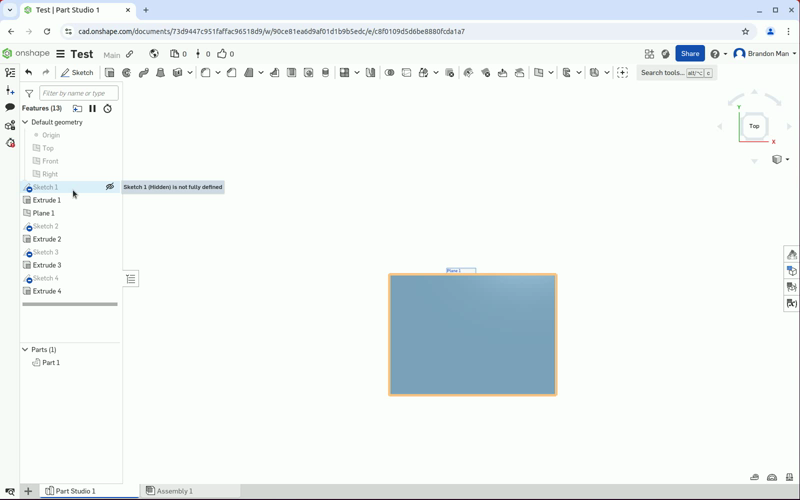
click(73, 189)
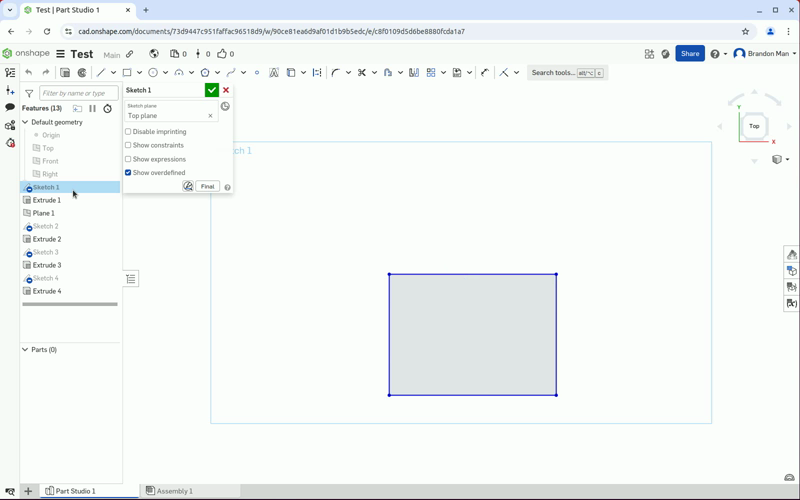
mouse_move(229, 92)
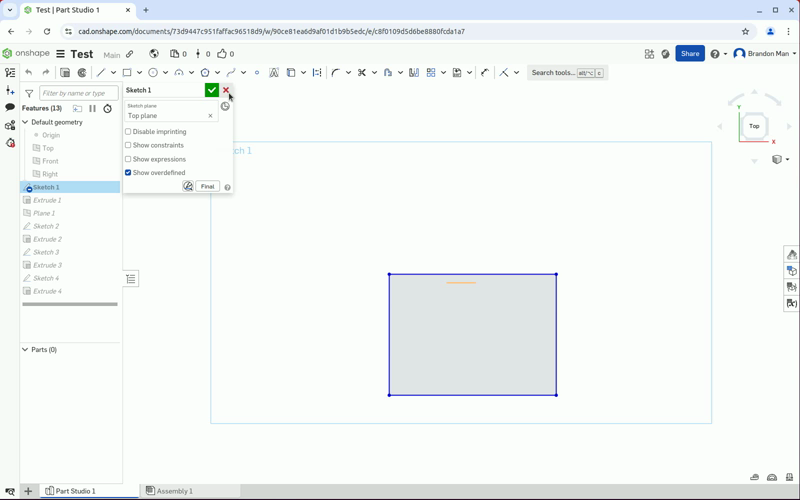
click(229, 92)
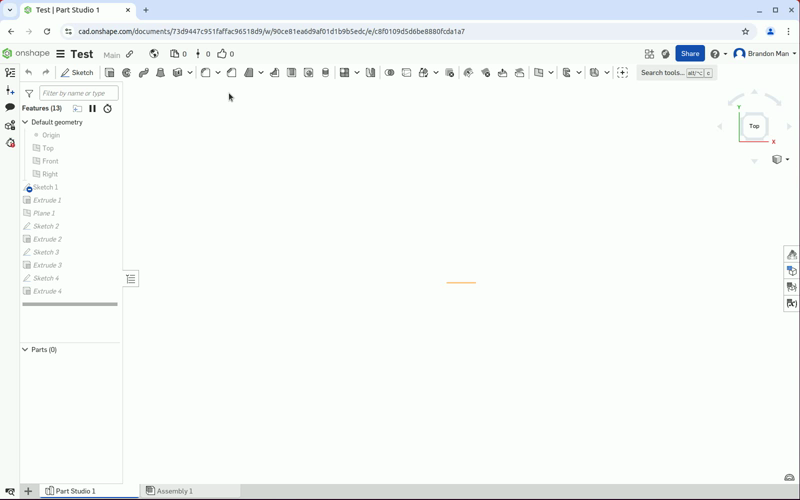
key(shift+s)
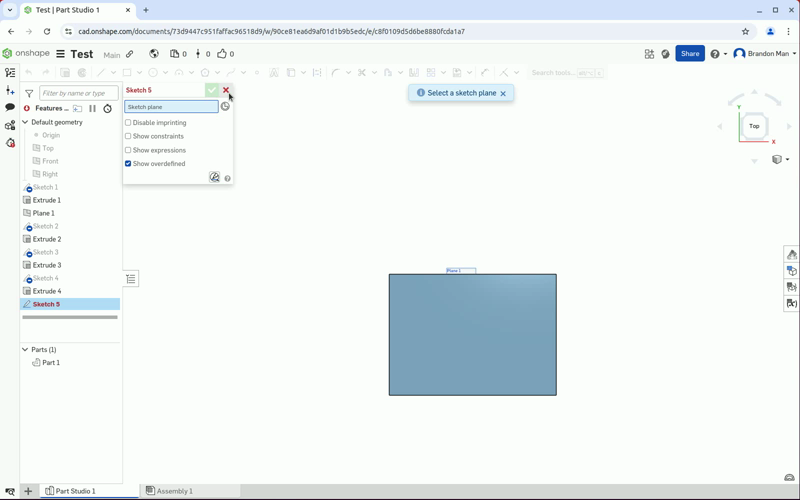
mouse_move(73, 215)
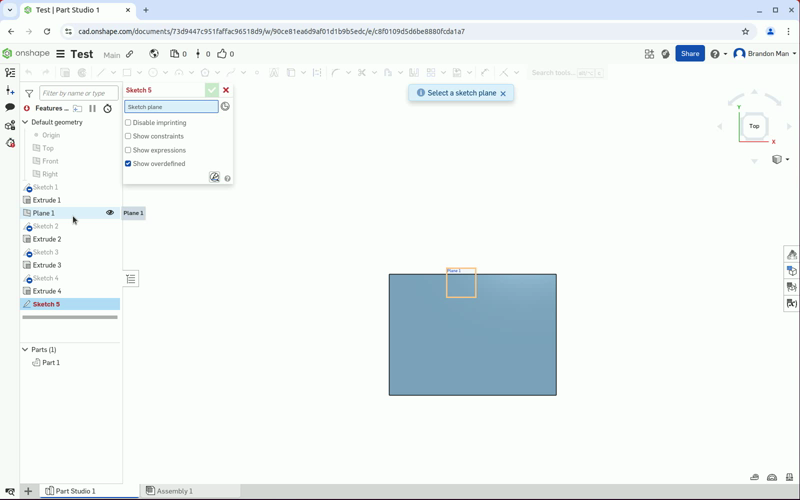
click(73, 215)
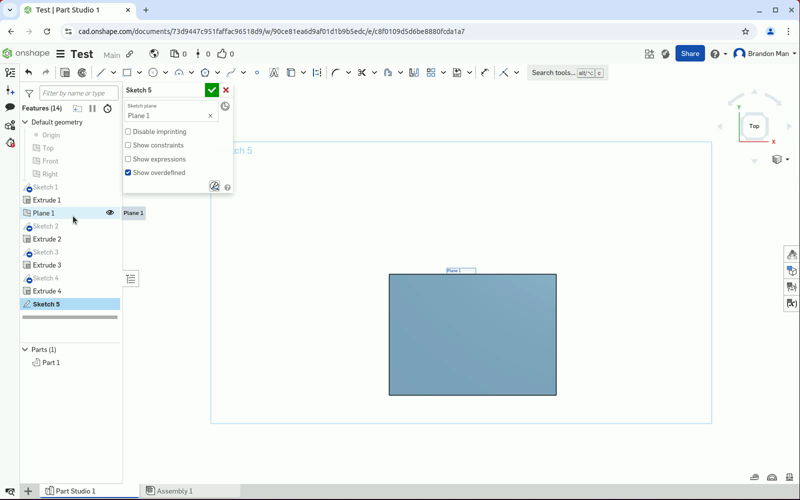
mouse_move(73, 352)
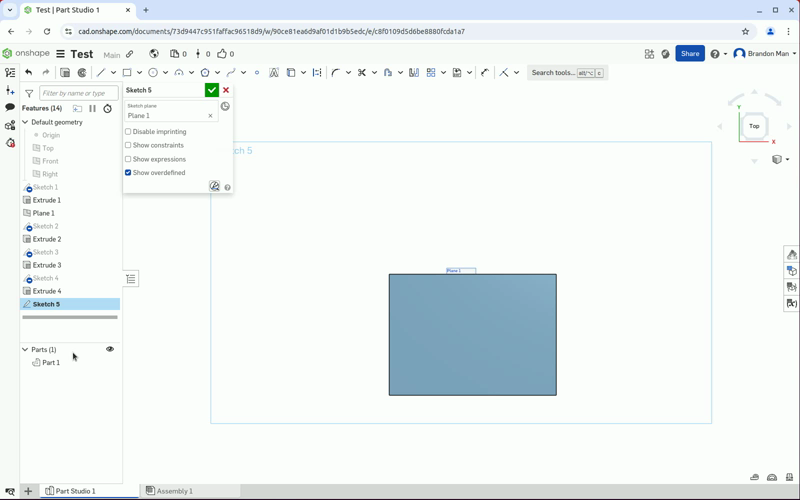
key(y)
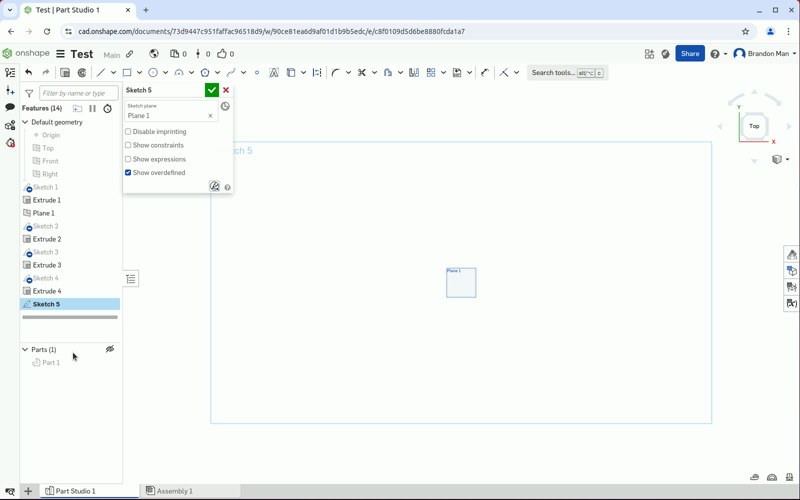
key(l)
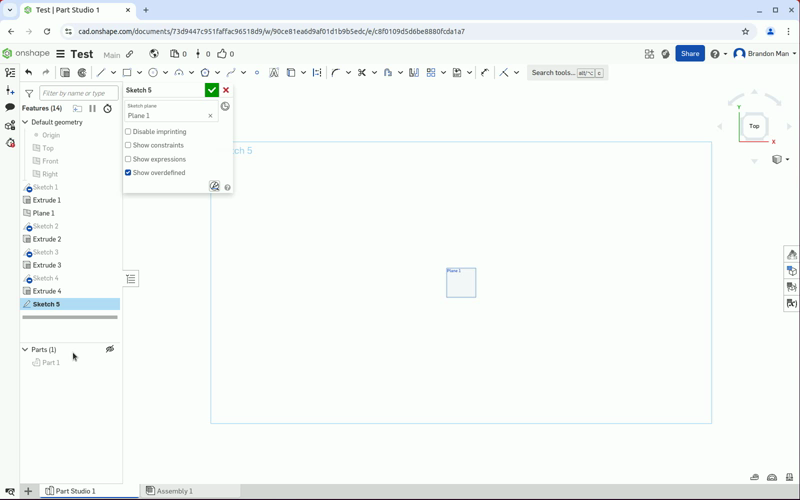
key_down(shift)
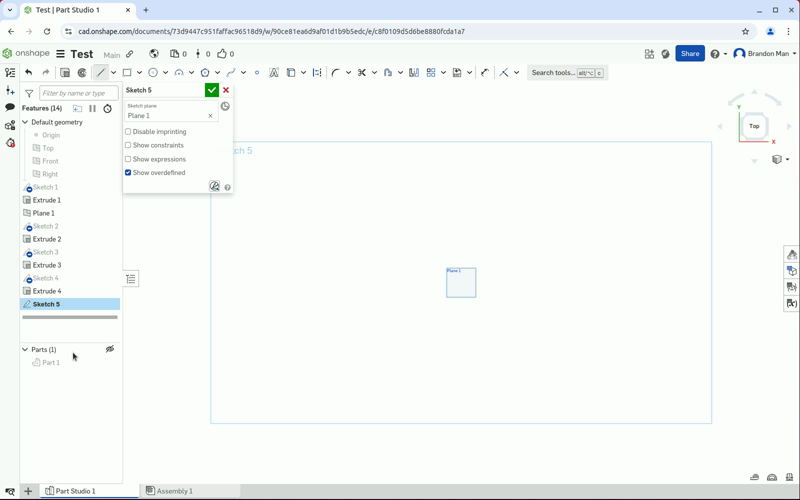
mouse_move(534, 297)
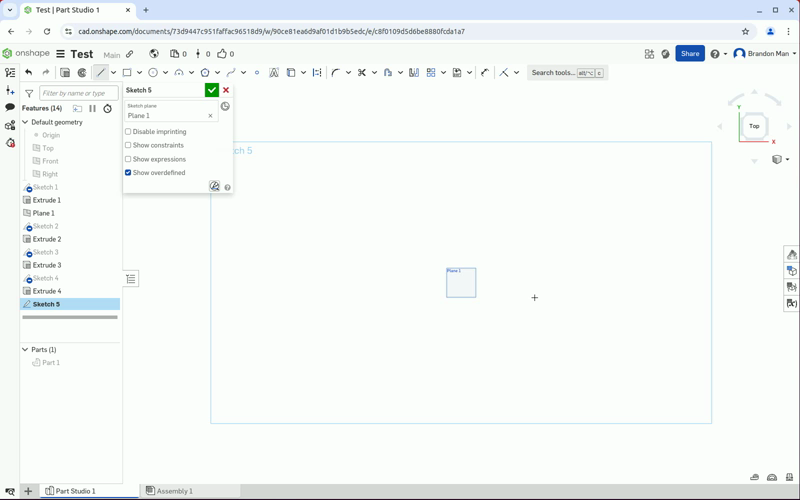
click(534, 297)
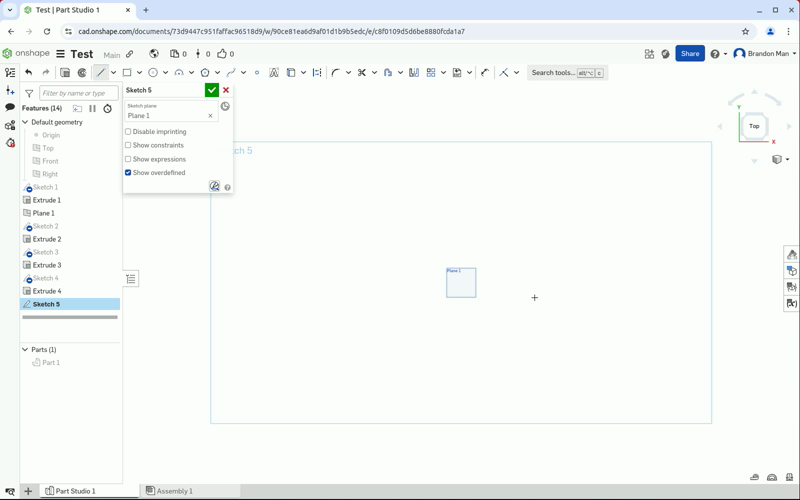
key_up(shift)
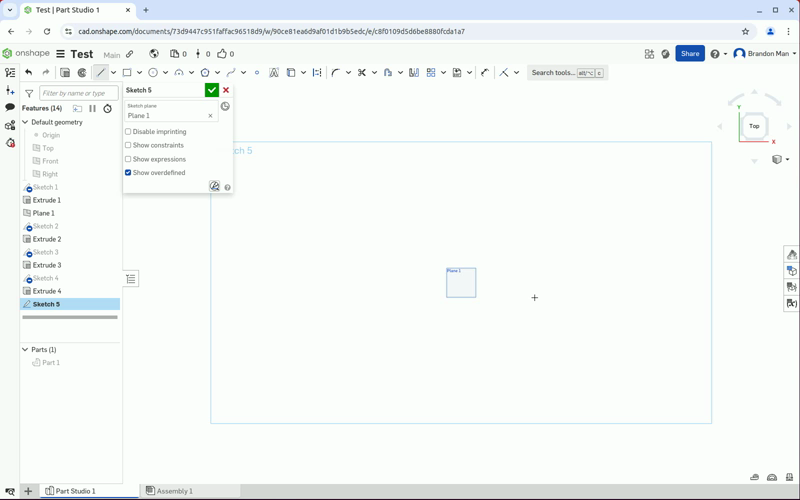
key_down(shift)
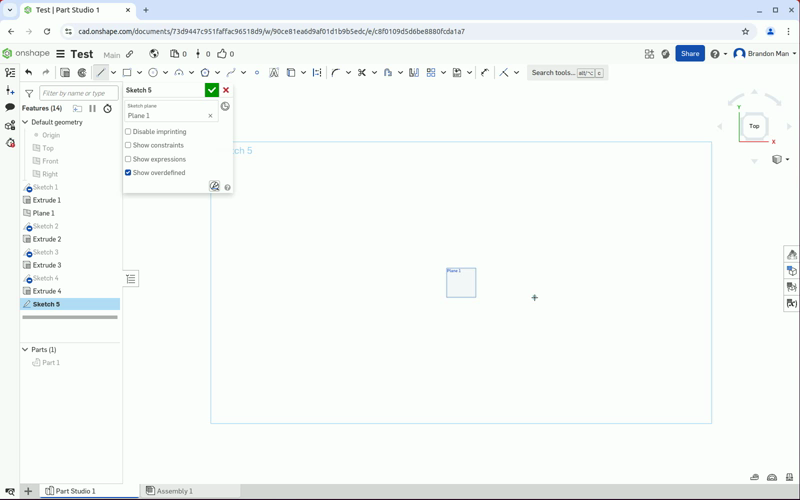
mouse_move(564, 297)
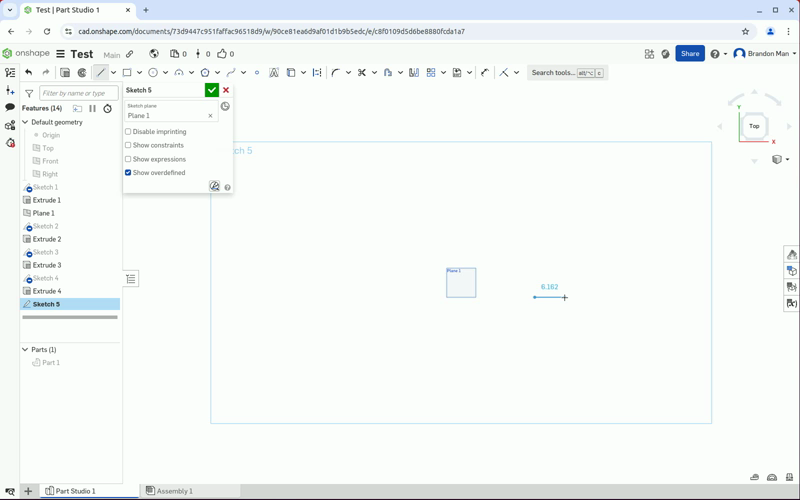
mouse_move(542, 297)
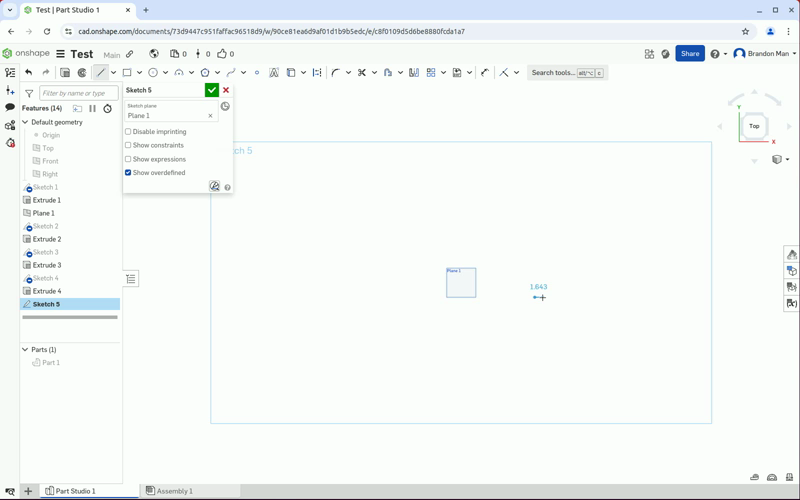
click(542, 297)
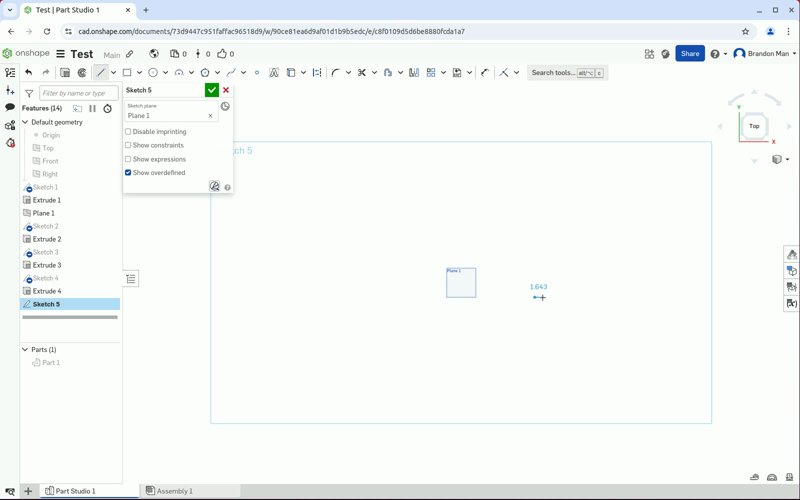
key_up(shift)
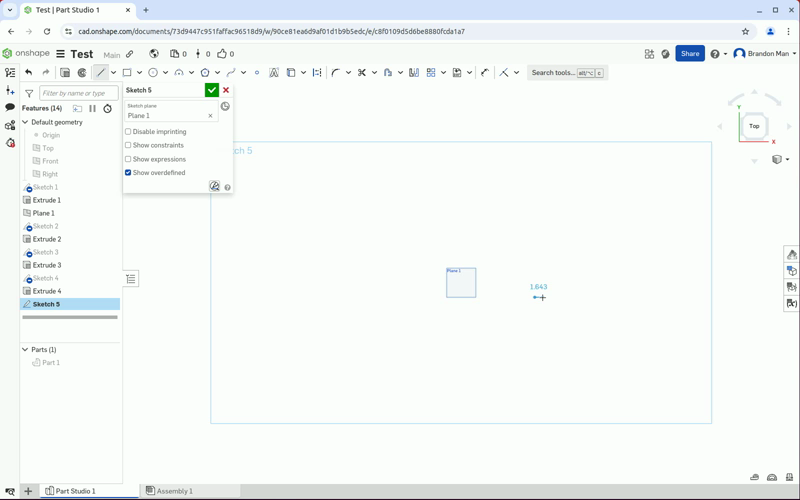
key(esc)
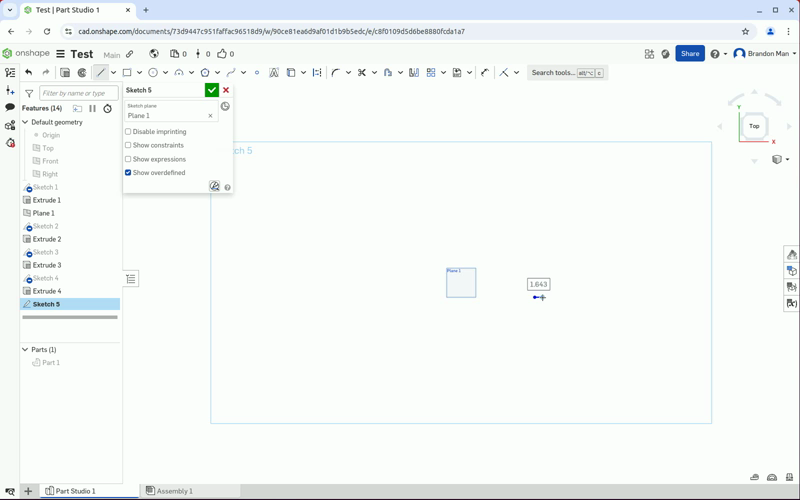
key(a)
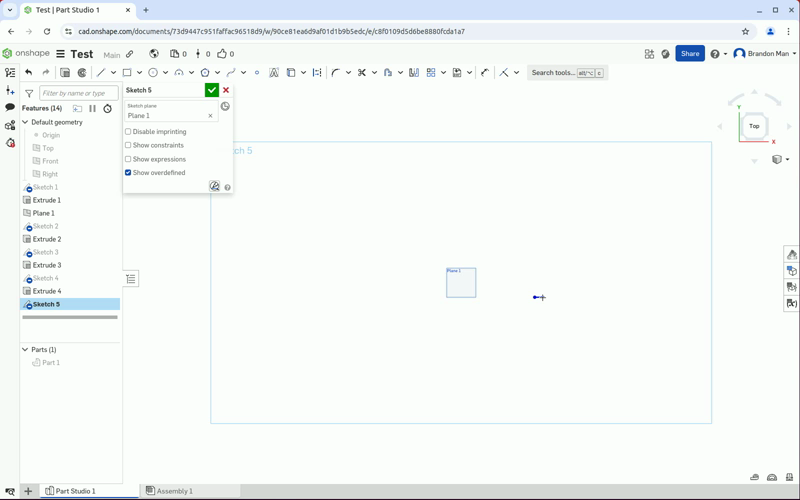
mouse_move(542, 297)
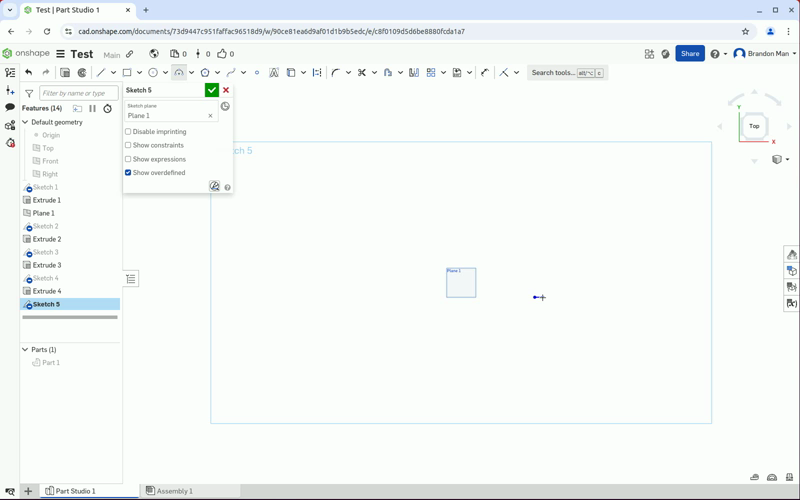
click(542, 297)
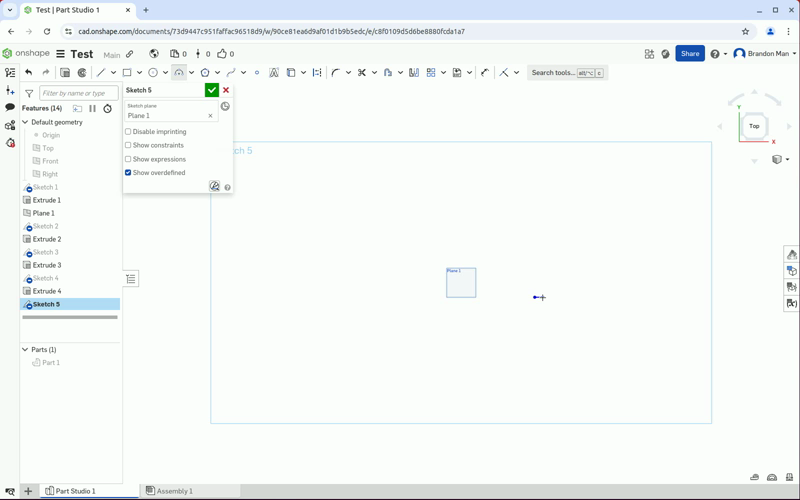
key_down(shift)
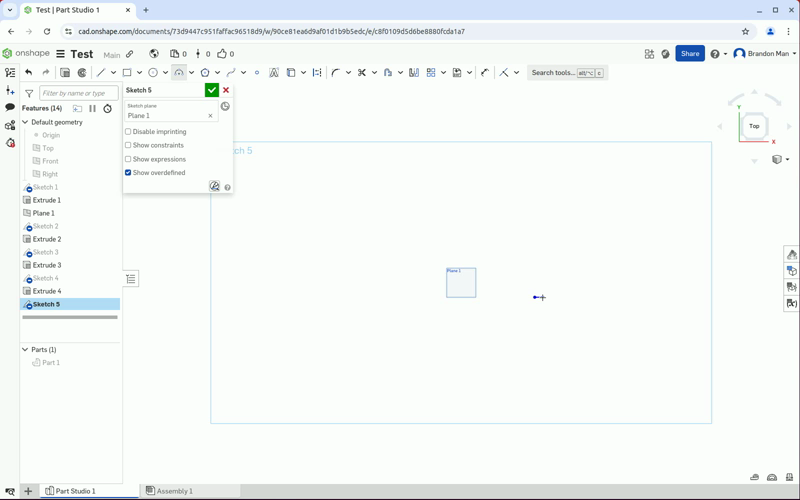
mouse_move(534, 288)
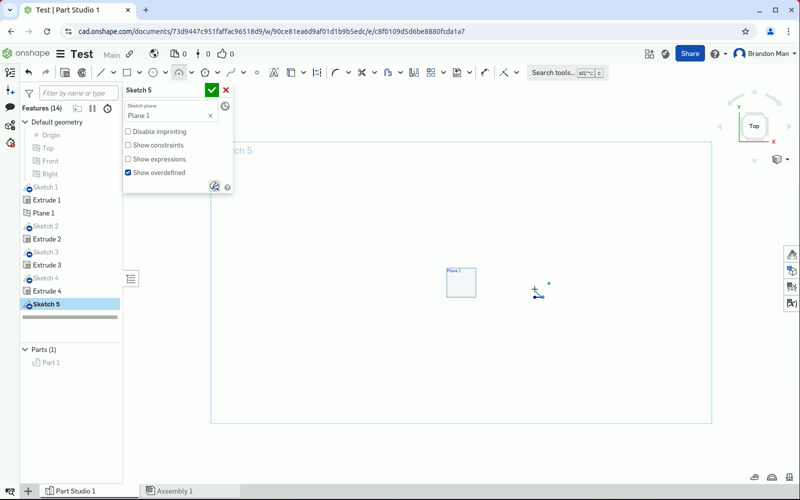
click(534, 288)
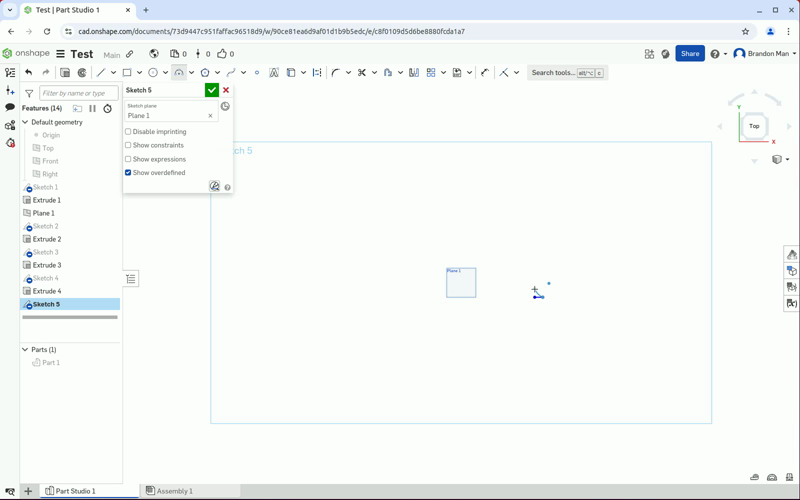
mouse_move(528, 302)
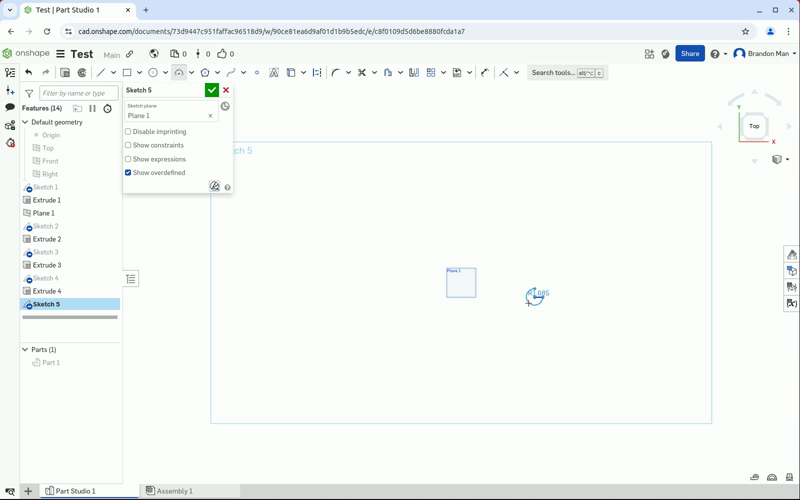
click(528, 302)
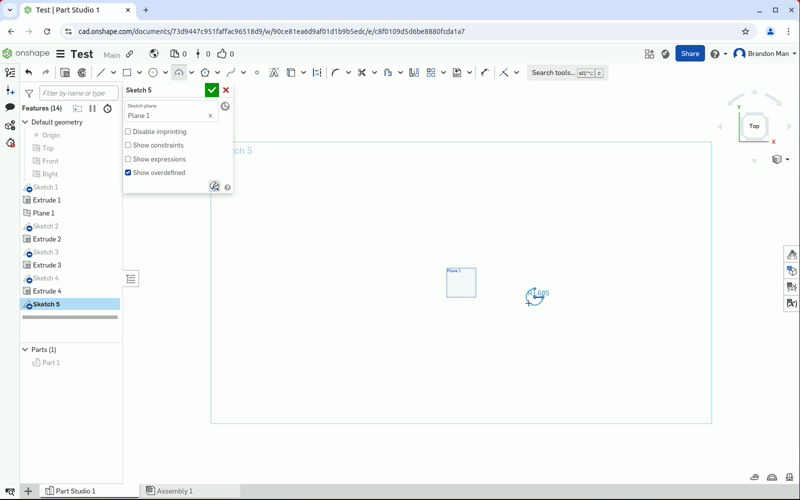
key_up(shift)
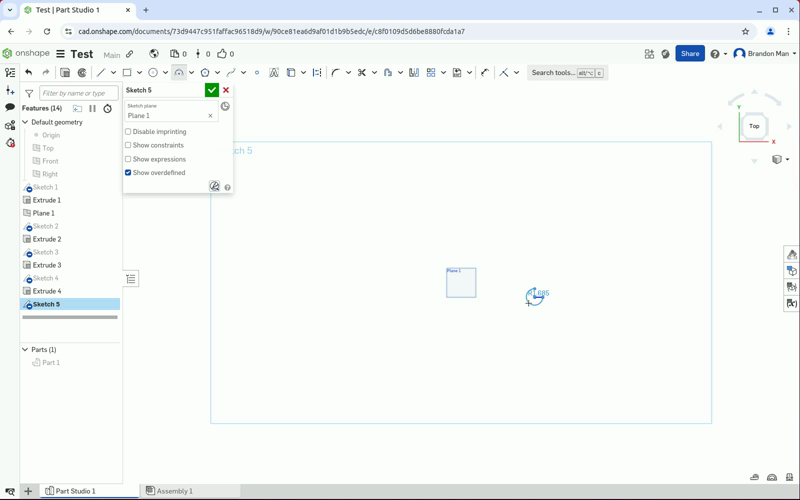
key(esc)
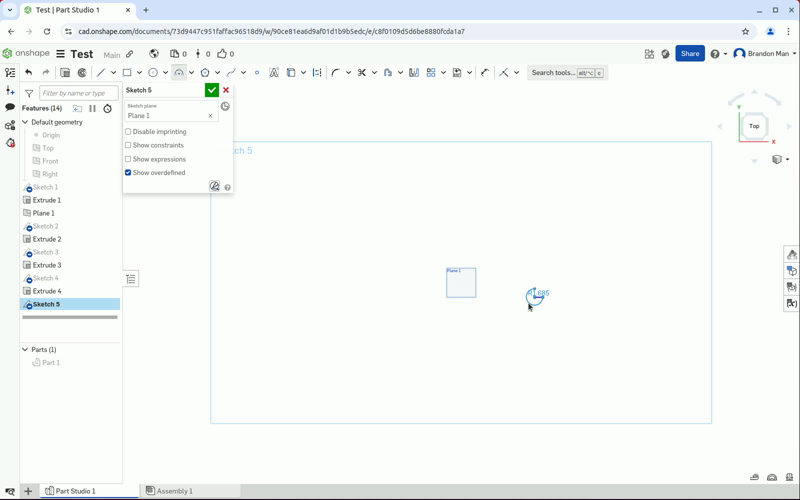
key(l)
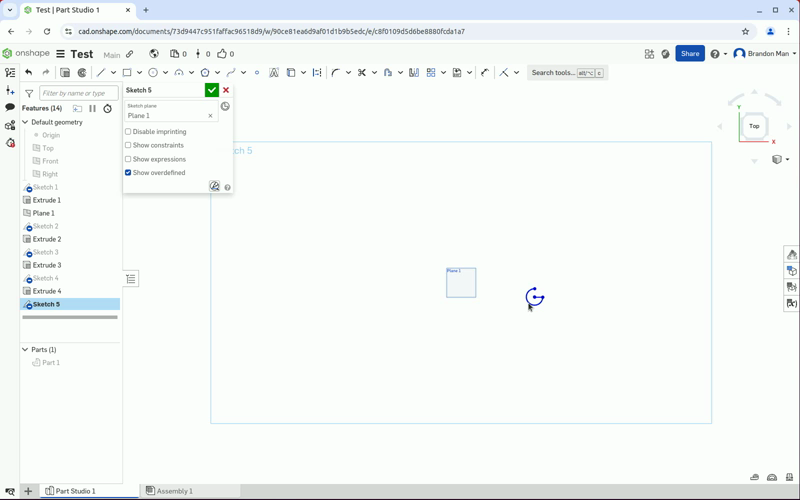
mouse_move(534, 288)
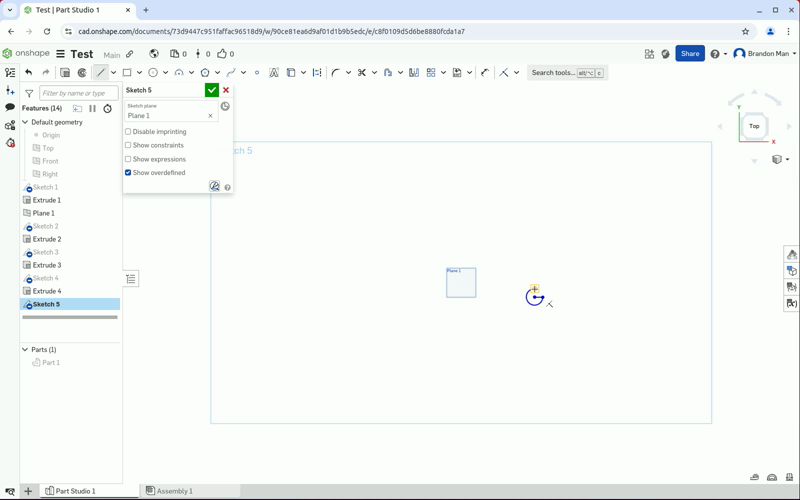
click(534, 288)
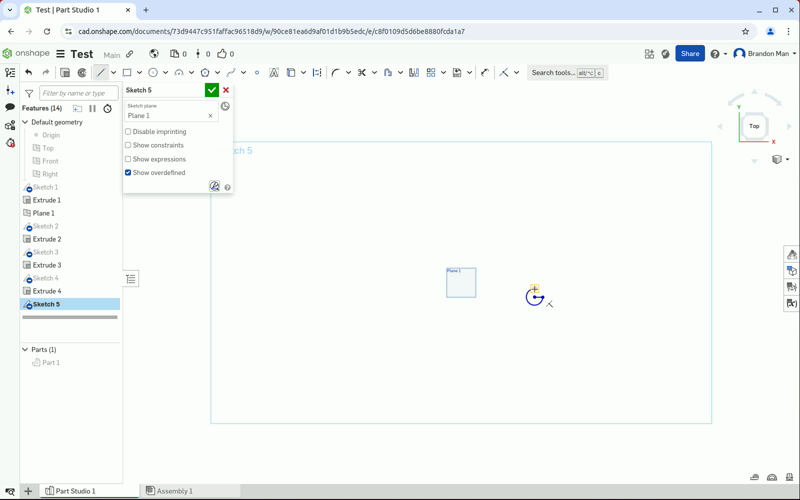
mouse_move(564, 288)
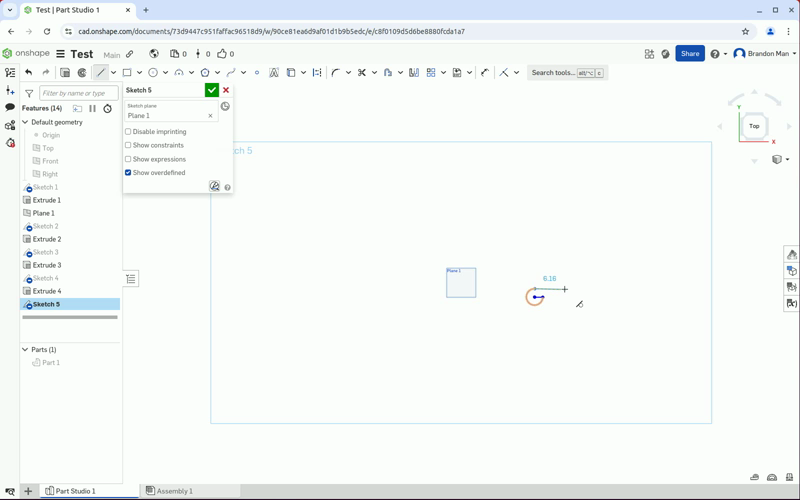
key_down(shift)
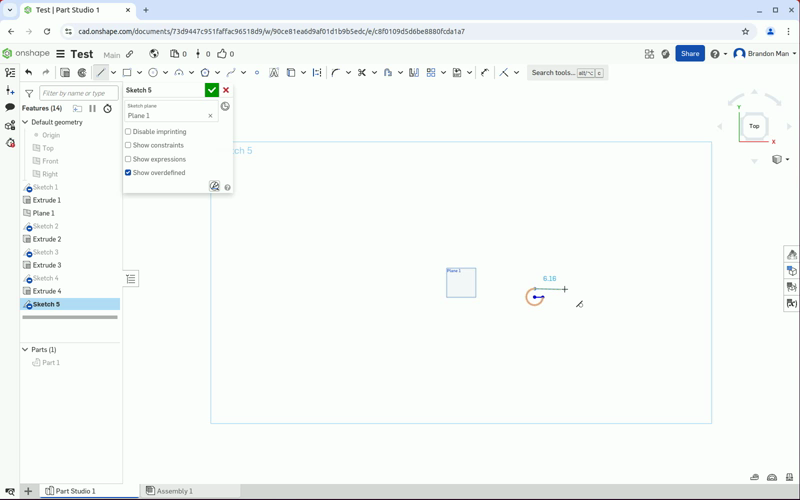
mouse_move(534, 297)
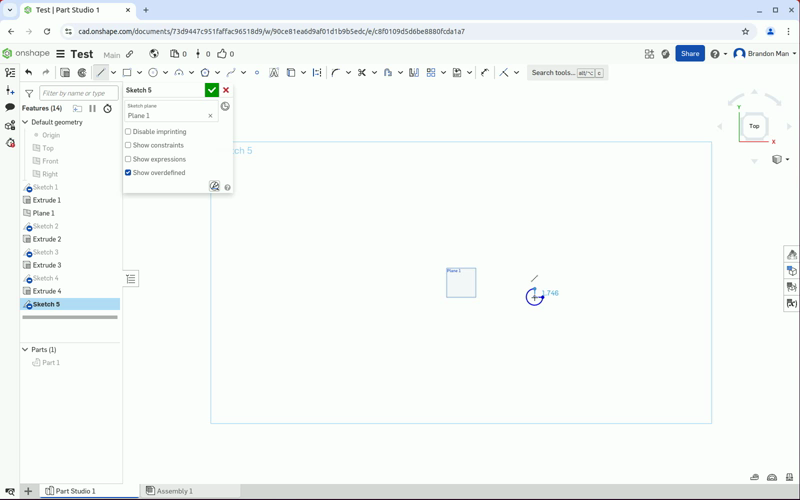
key_up(shift)
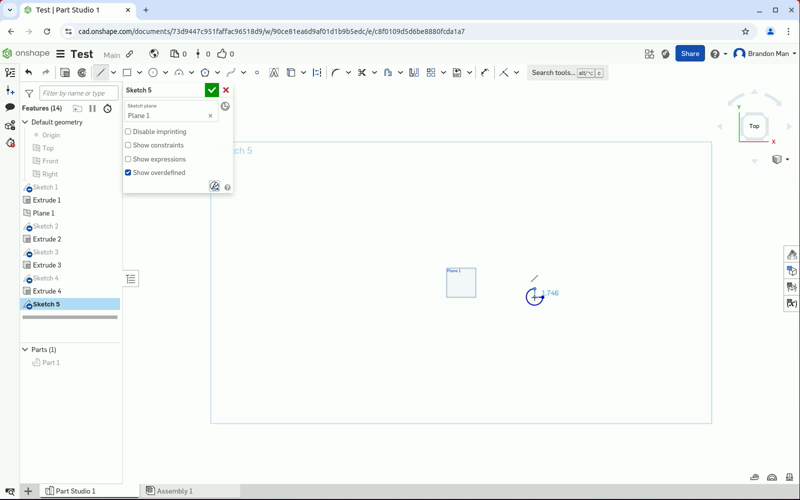
click(534, 297)
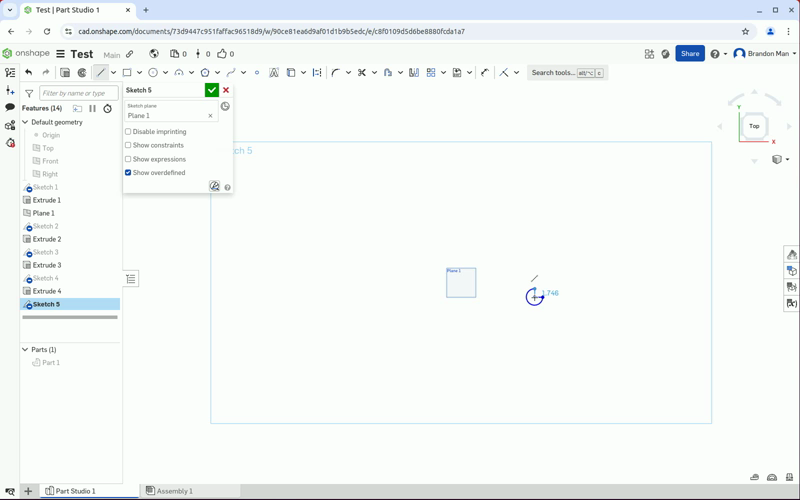
key(esc)
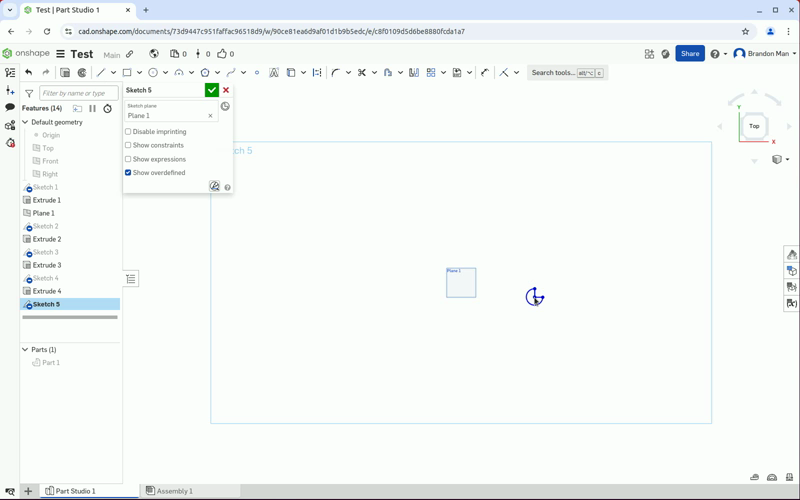
mouse_move(538, 303)
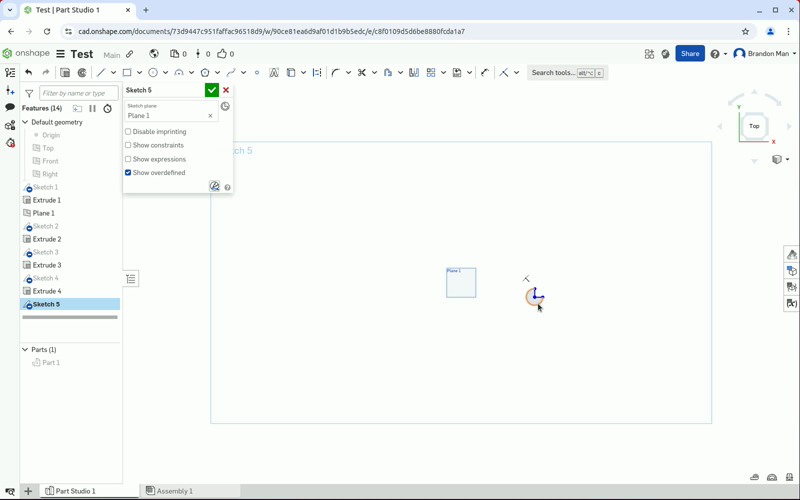
scroll(6)
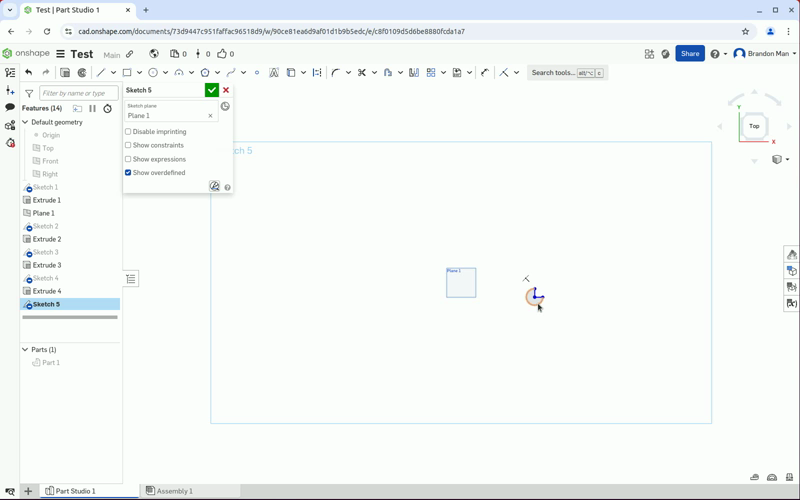
scroll(6)
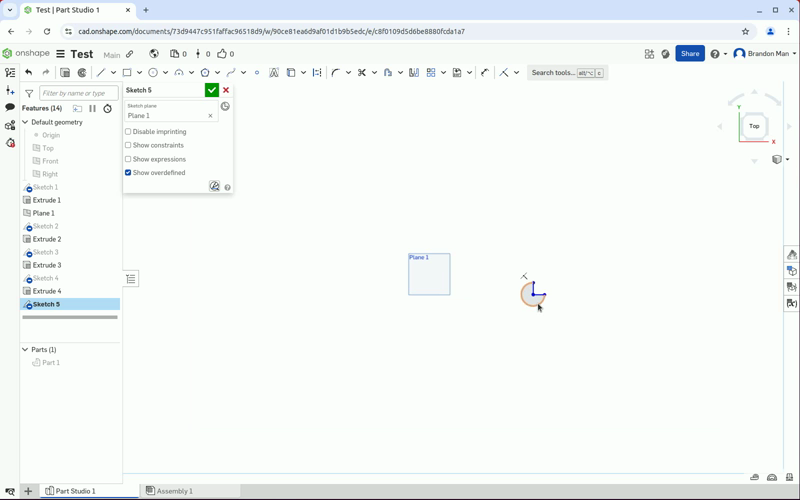
scroll(6)
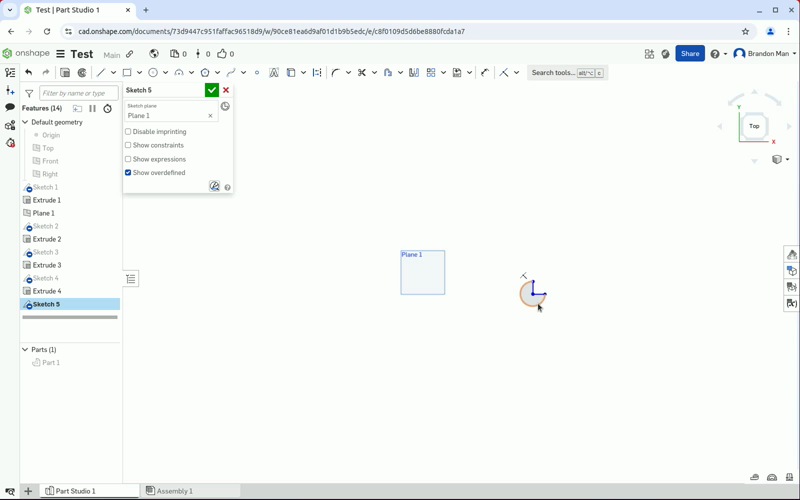
scroll(6)
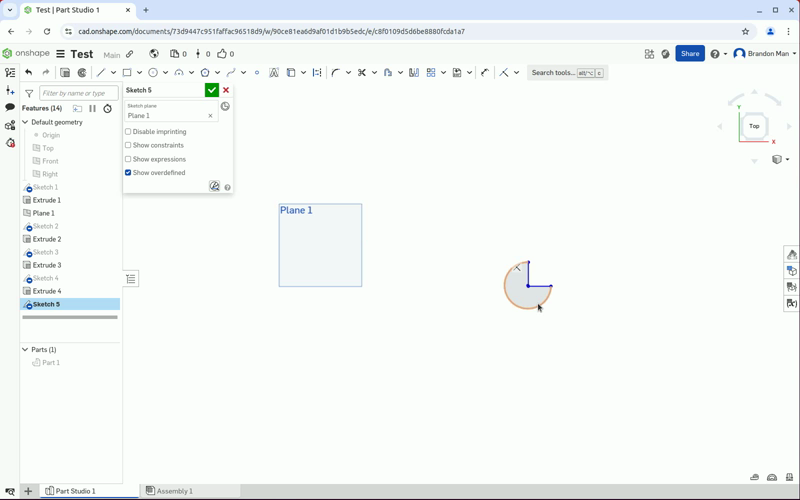
scroll(6)
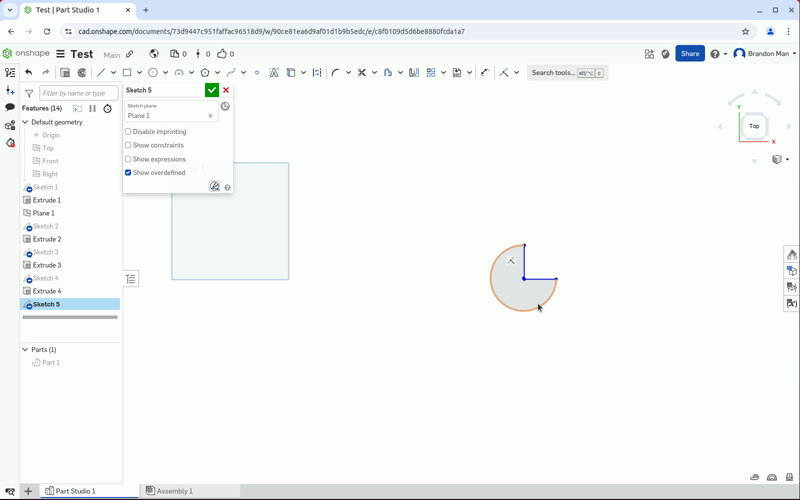
scroll(6)
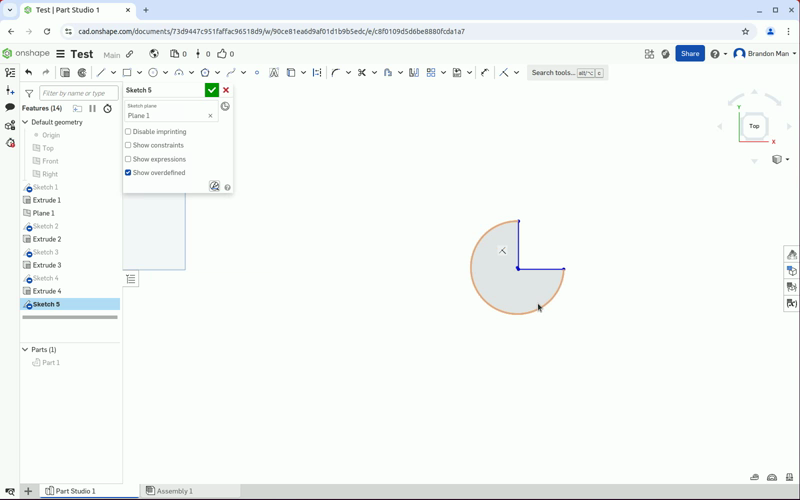
scroll(6)
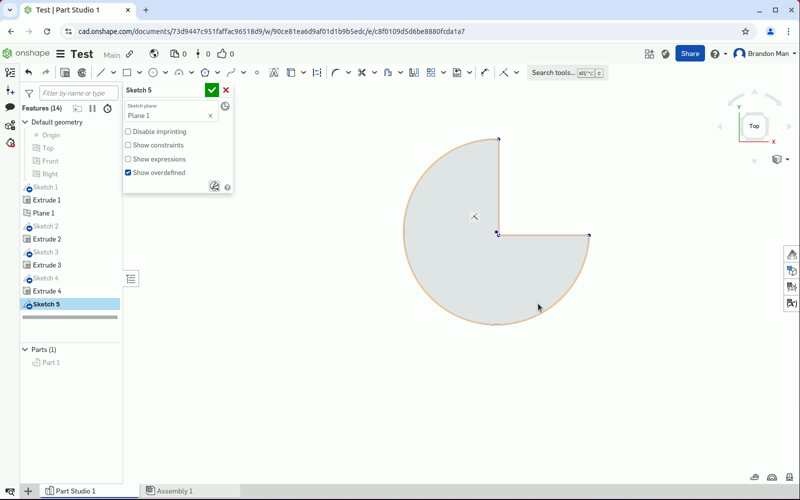
click(538, 303)
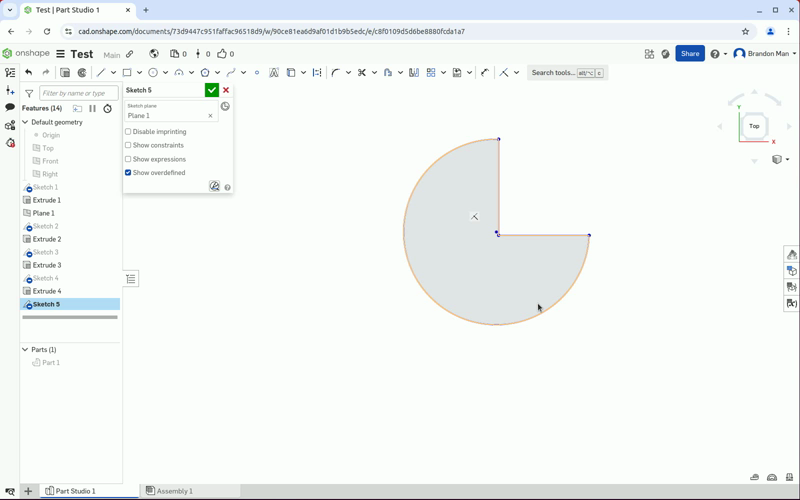
scroll(-6)
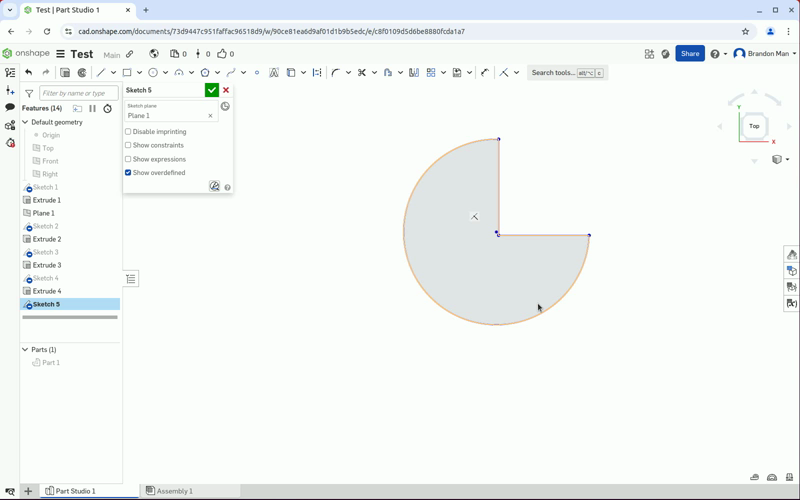
scroll(-6)
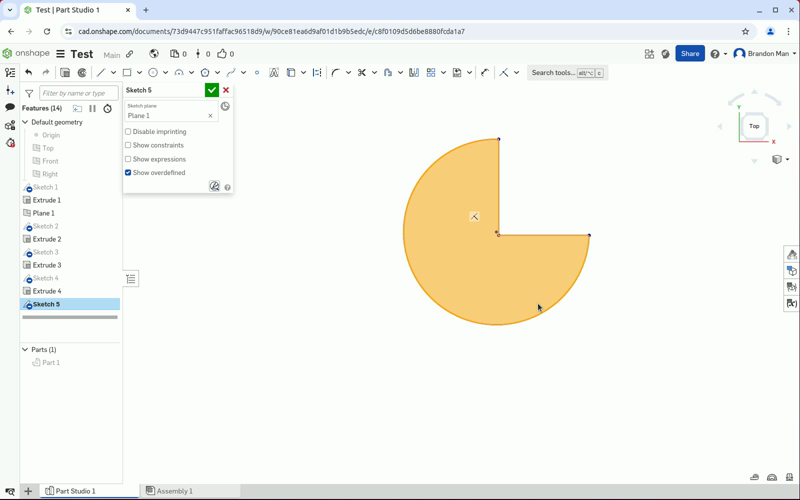
scroll(-6)
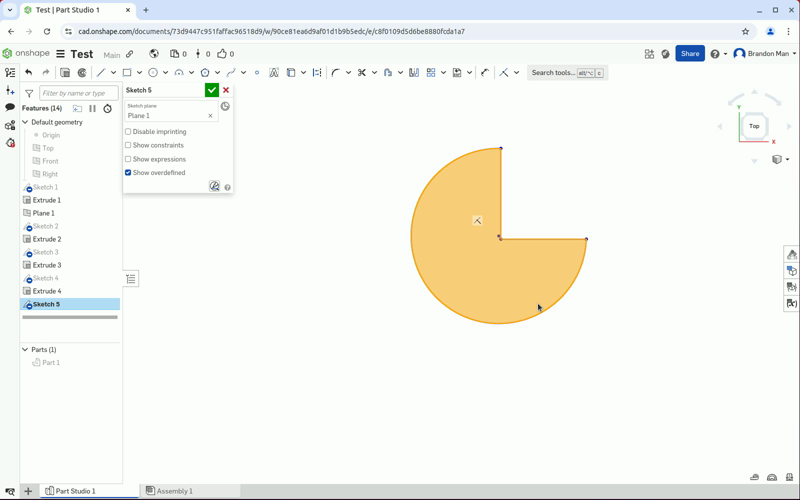
scroll(-6)
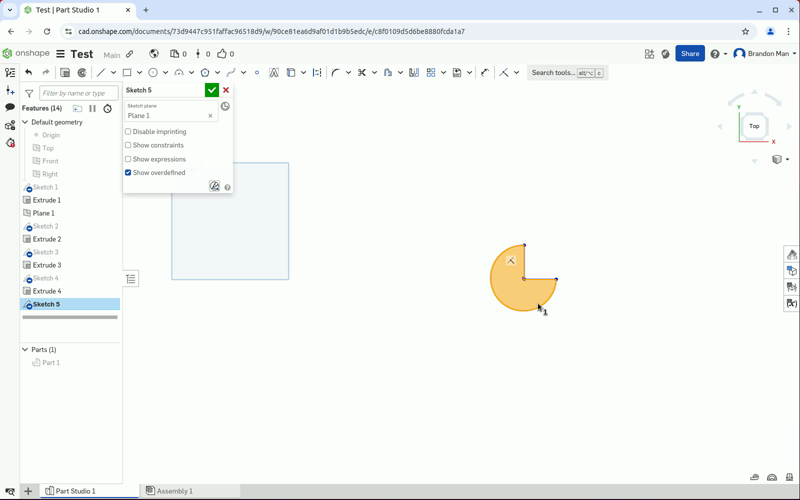
scroll(-6)
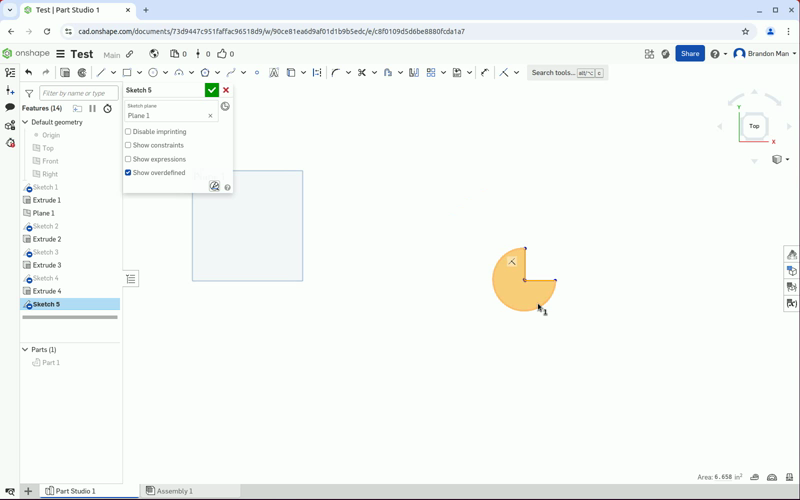
scroll(-6)
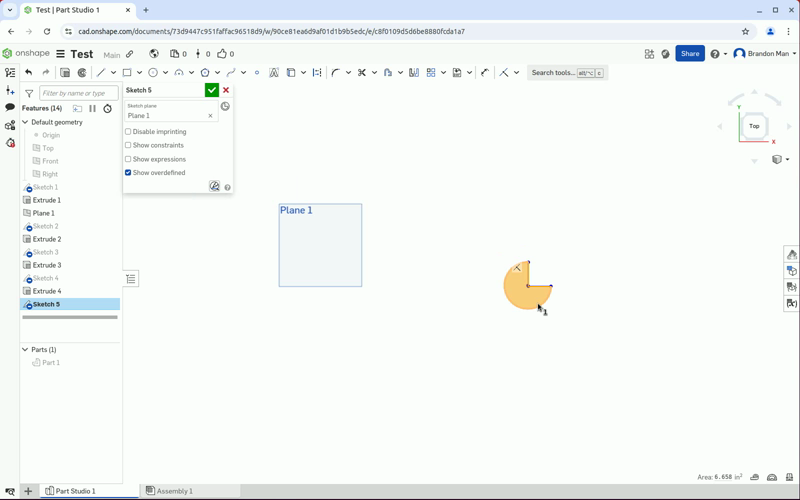
scroll(-6)
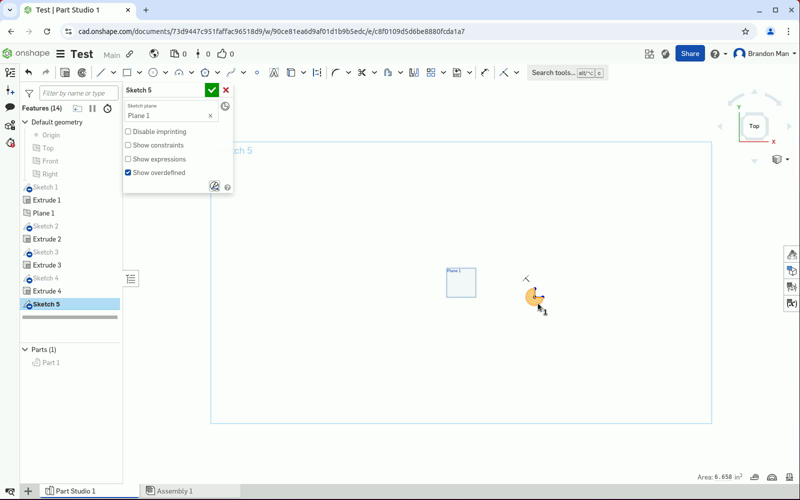
mouse_move(73, 352)
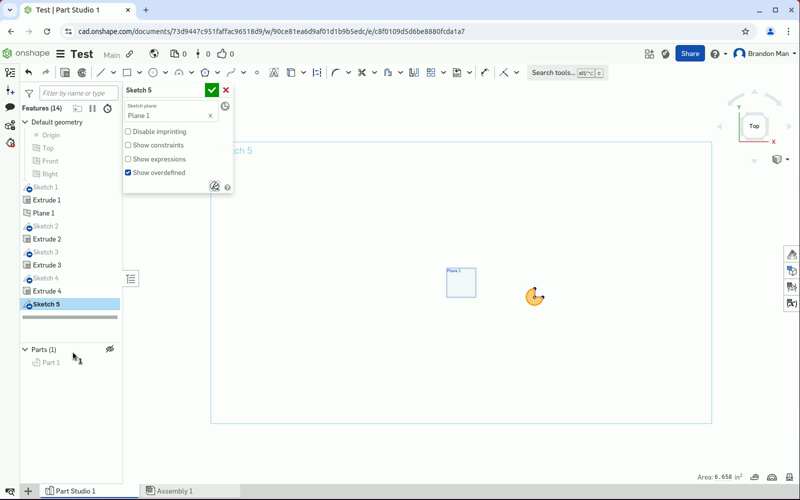
key(shift+y)
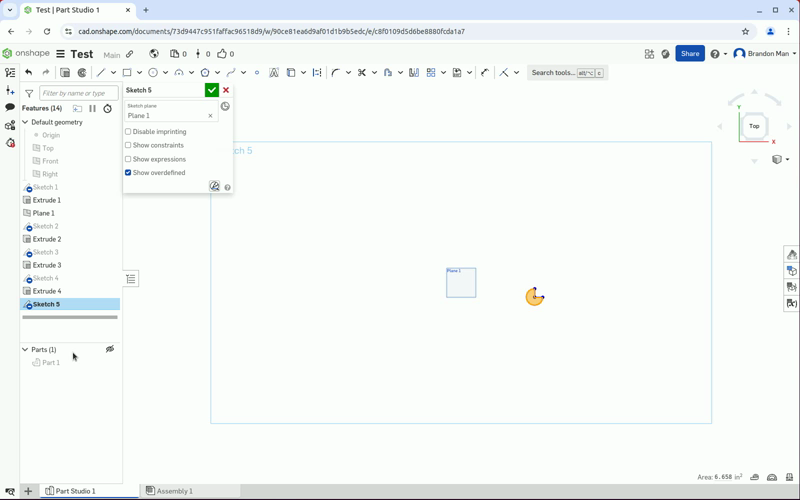
key(shift+e)
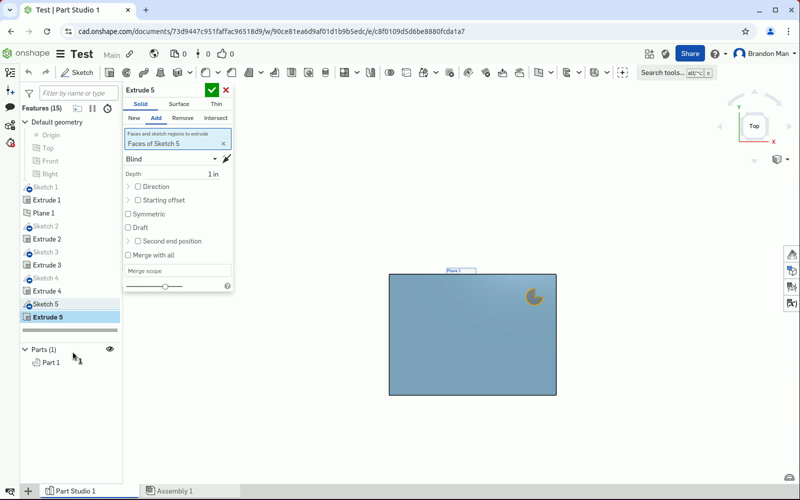
mouse_move(143, 106)
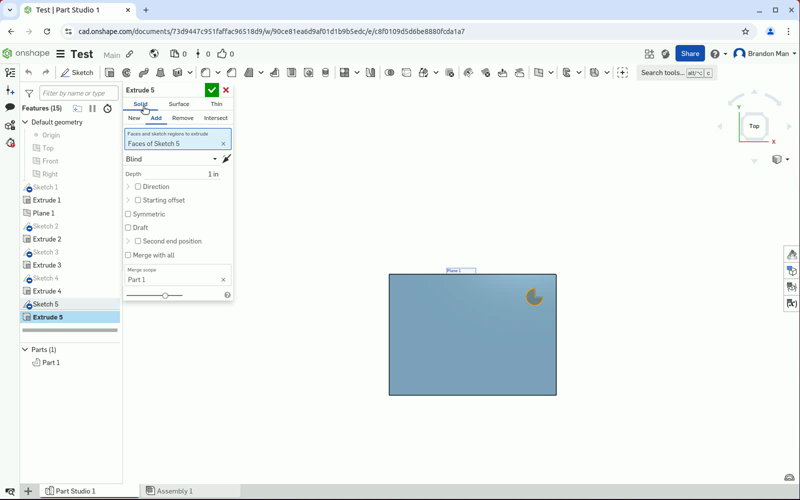
click(143, 106)
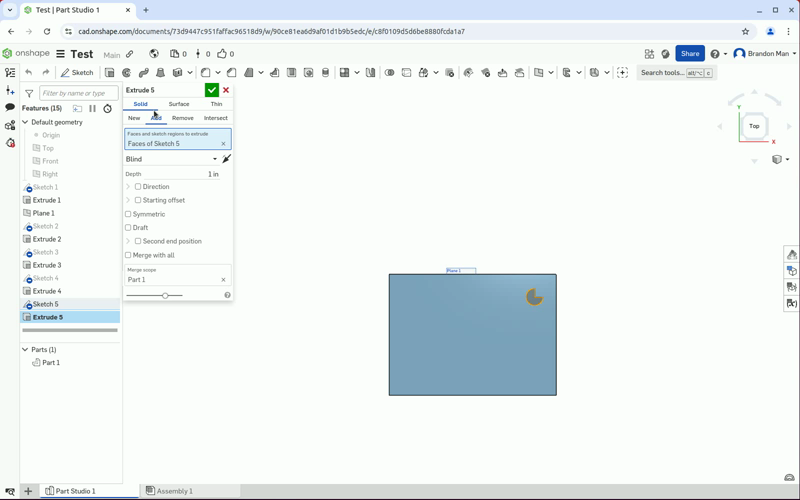
mouse_move(186, 120)
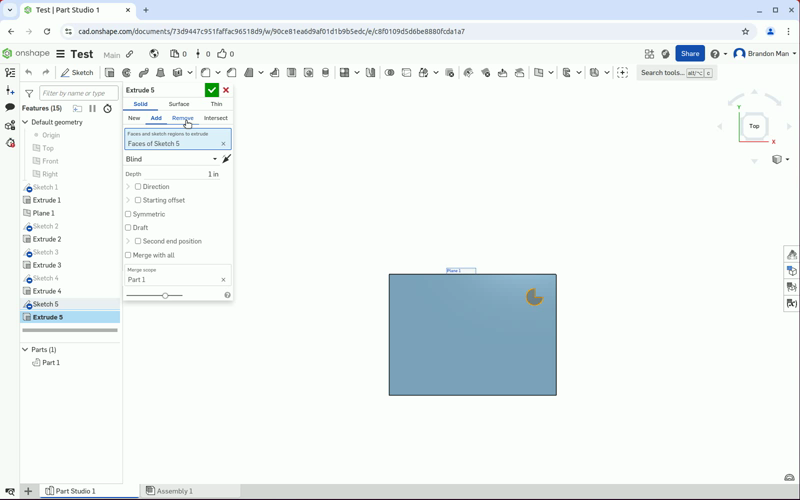
click(186, 120)
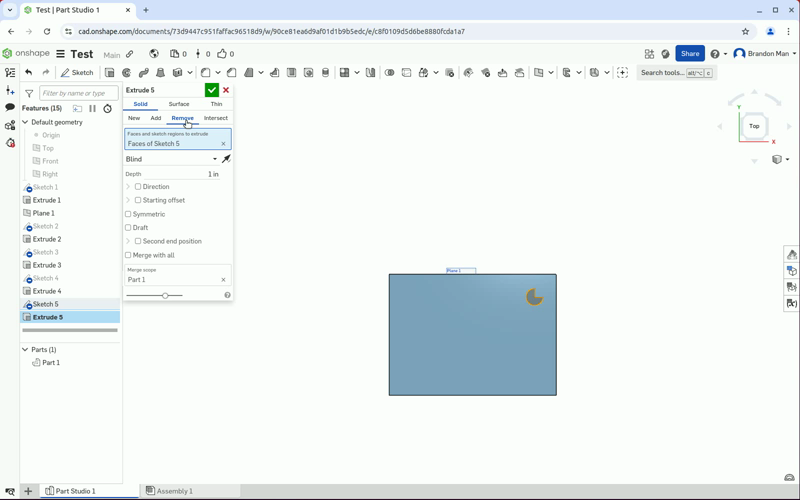
key(tab, 4)
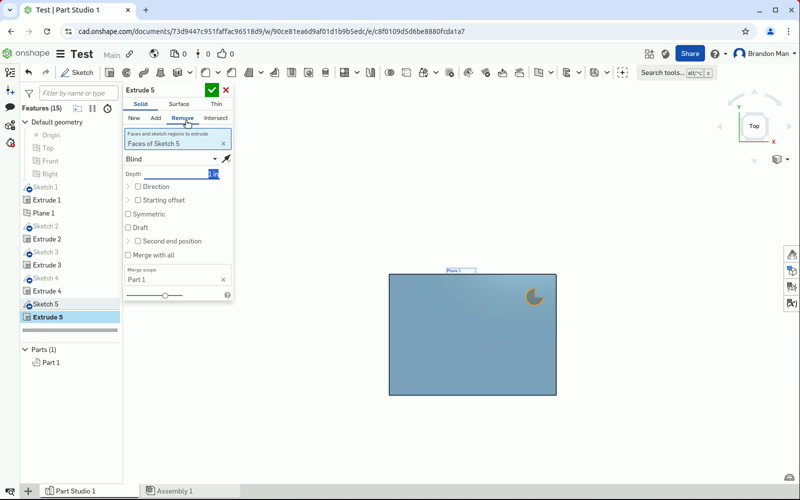
text(3.851)
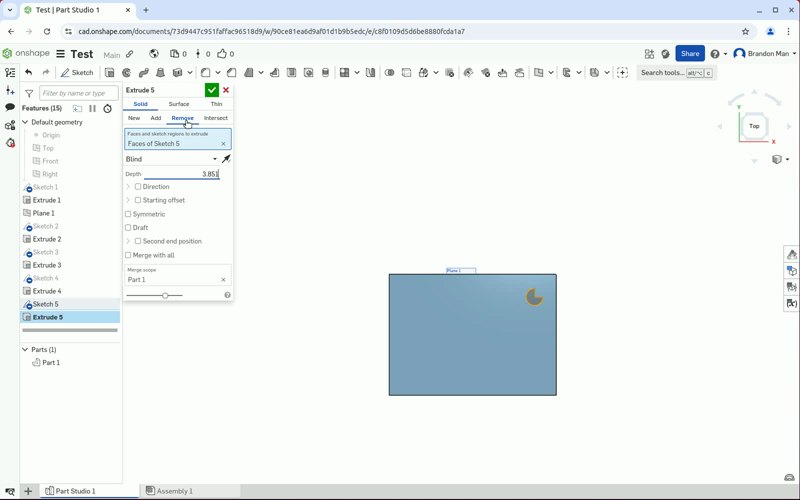
key(tab, 6)
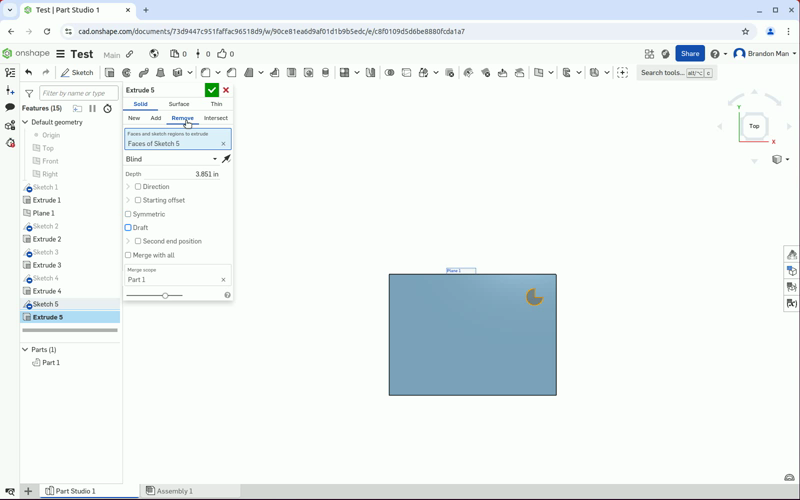
key(space)
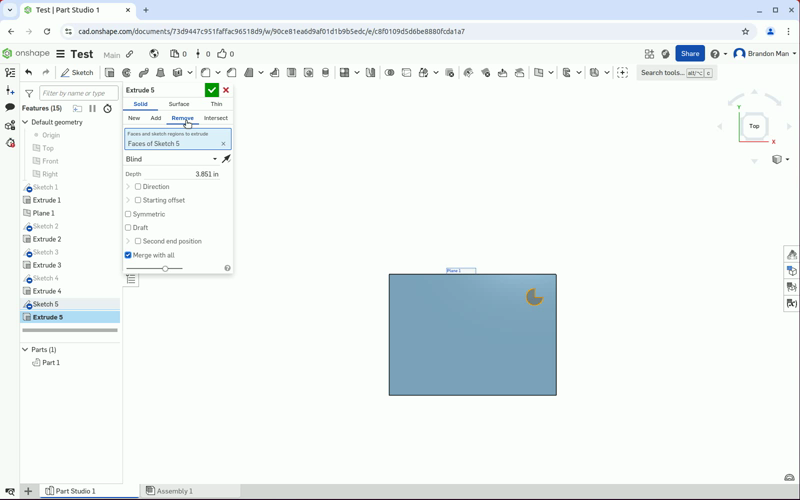
key(enter)
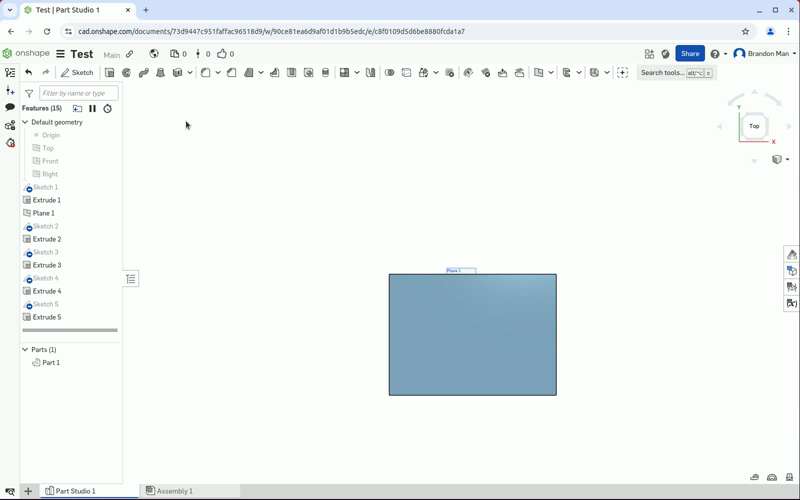
key(shift+h)
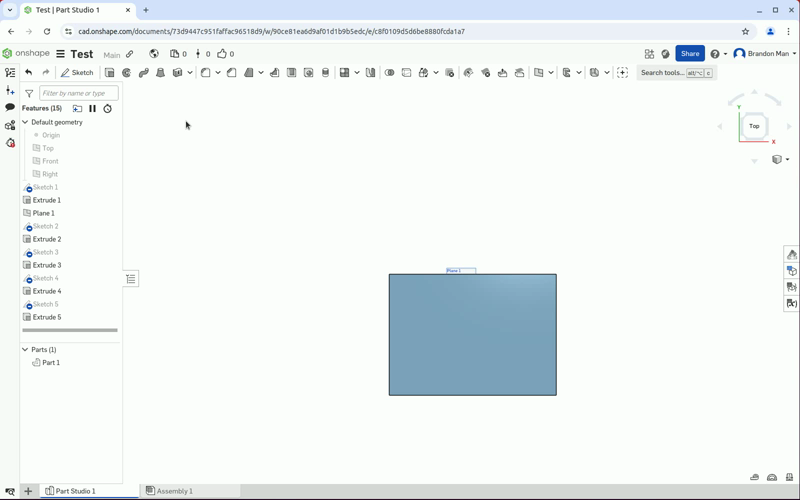
key(shift+h)
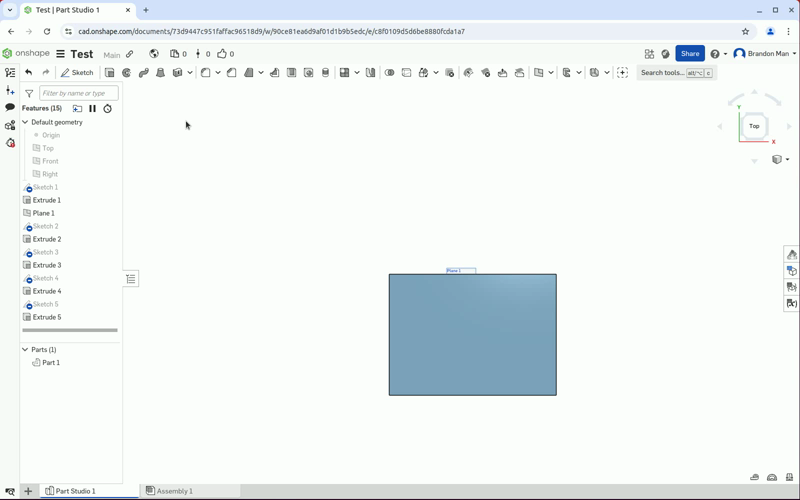
mouse_move(73, 189)
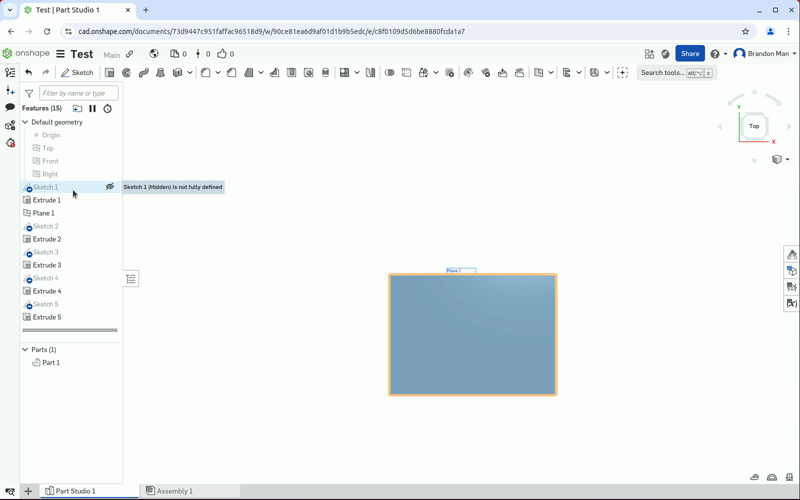
click(73, 189)
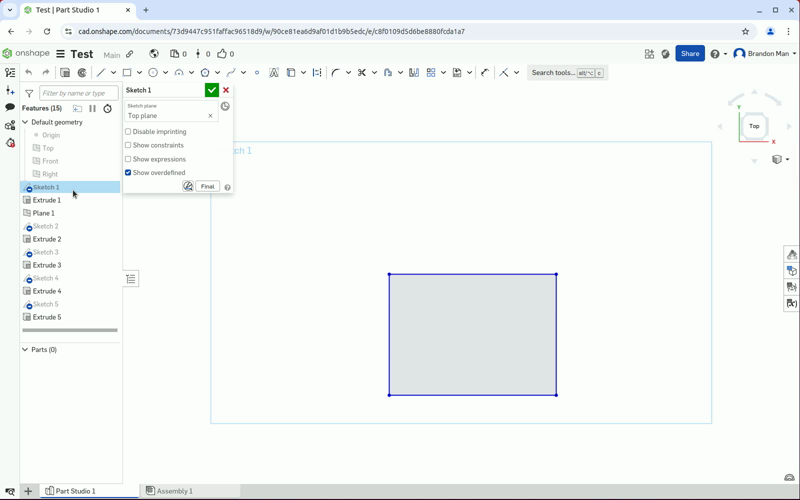
mouse_move(229, 92)
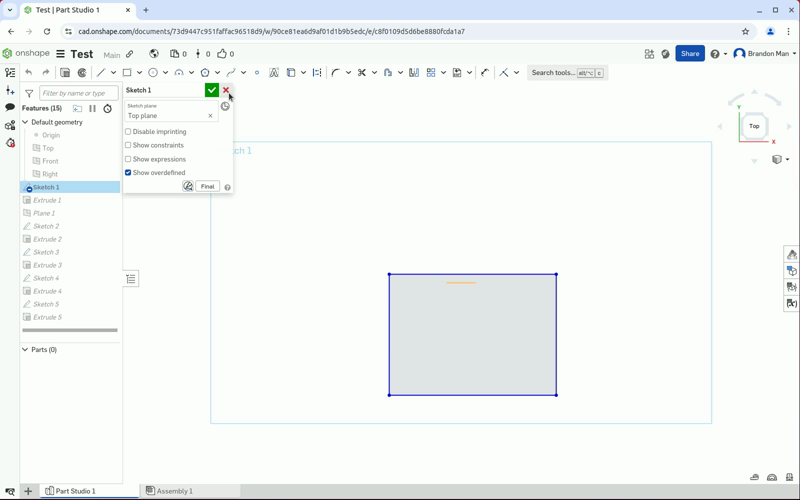
click(229, 92)
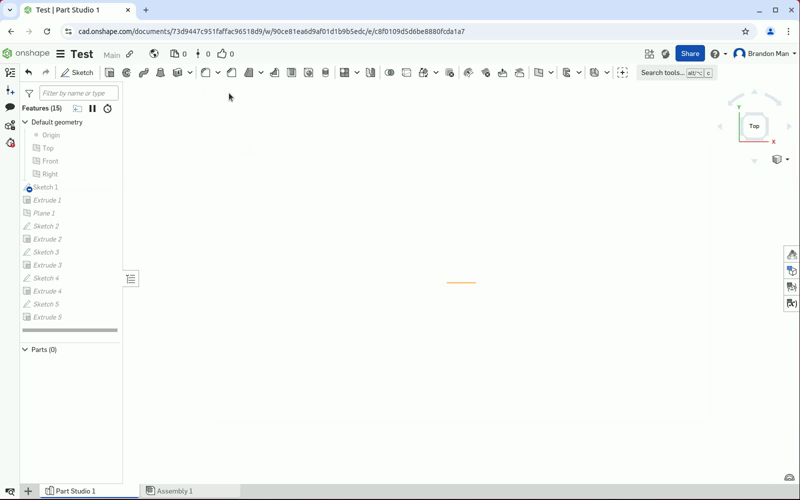
key(shift+s)
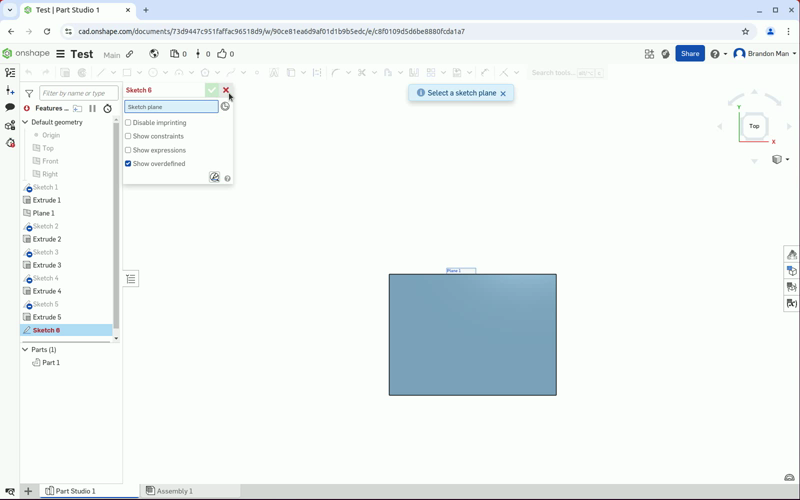
mouse_move(69, 215)
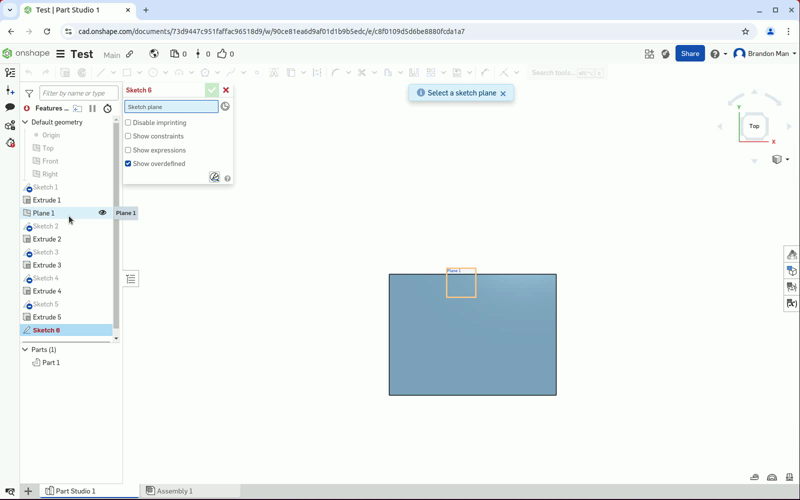
click(69, 215)
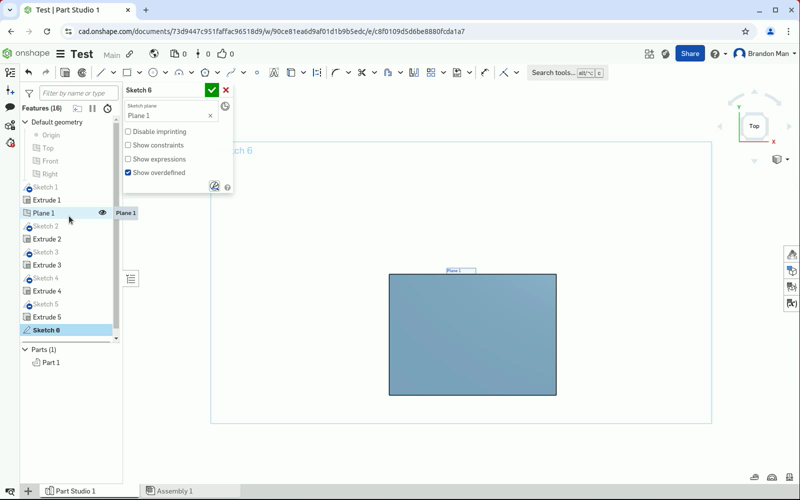
mouse_move(73, 352)
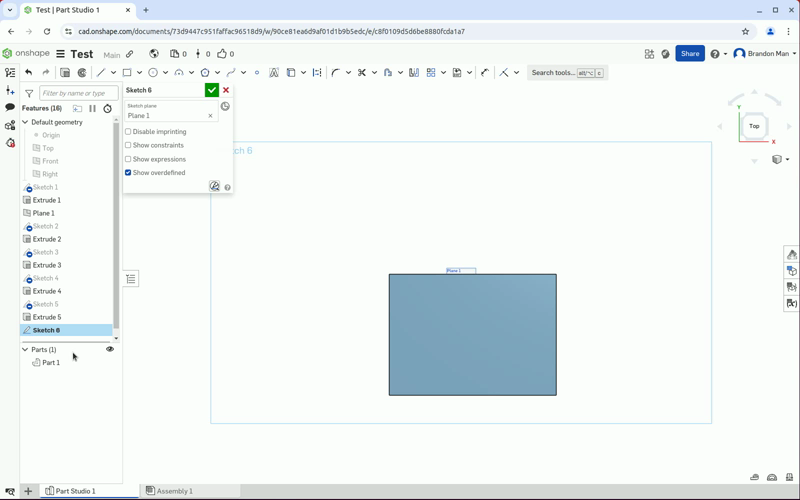
key(y)
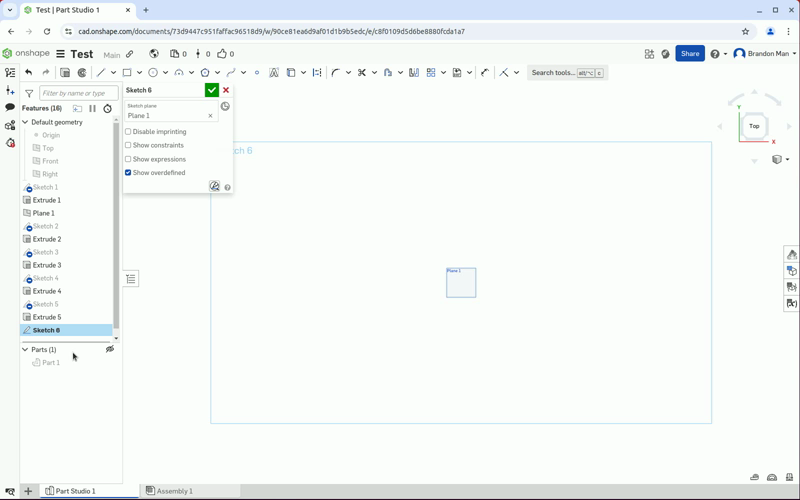
key(l)
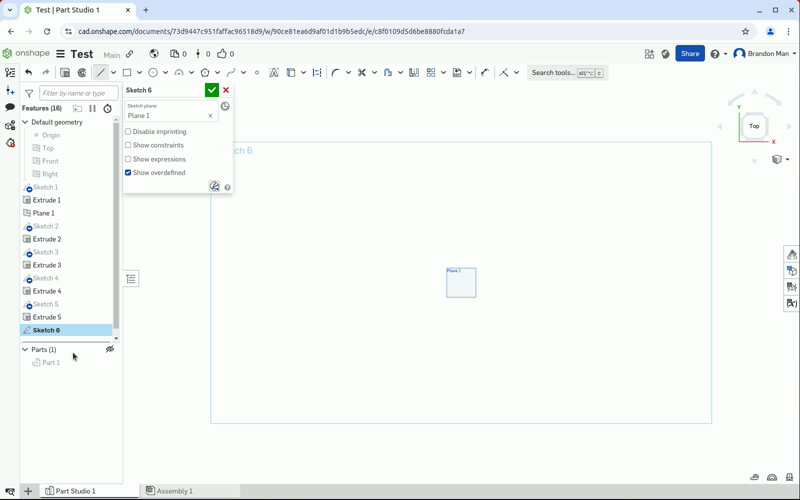
key_down(shift)
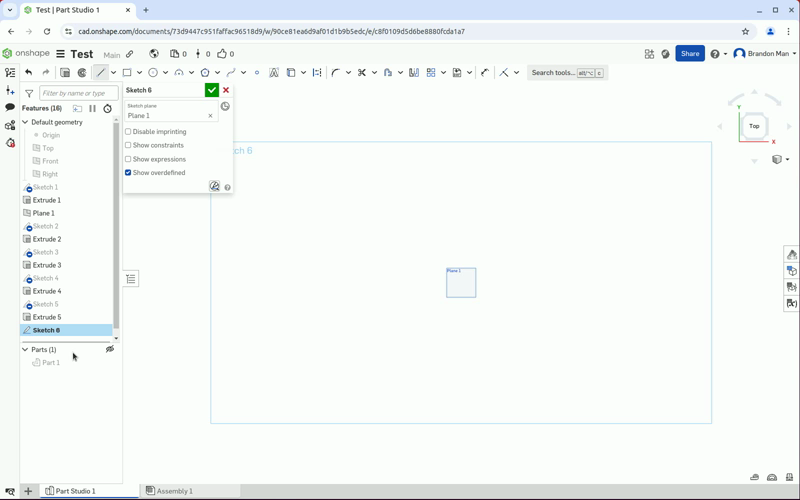
mouse_move(534, 380)
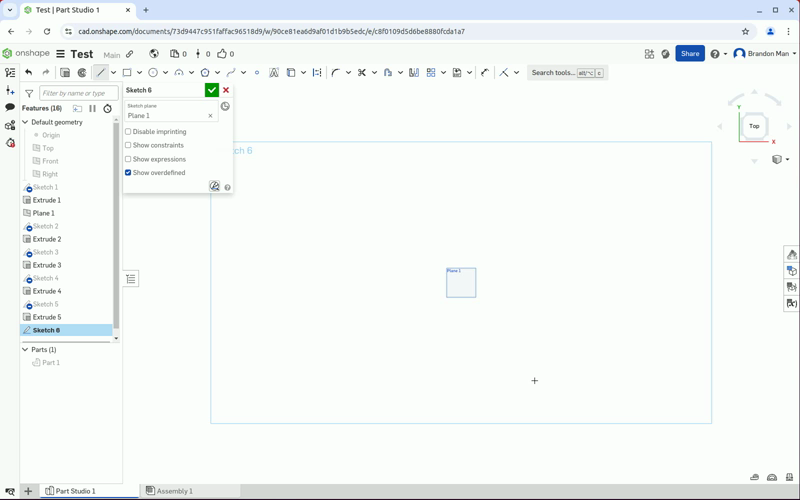
click(534, 380)
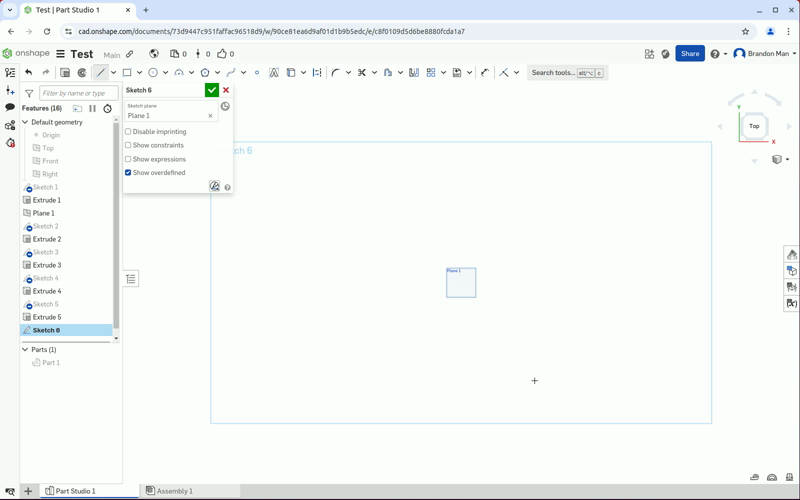
key_up(shift)
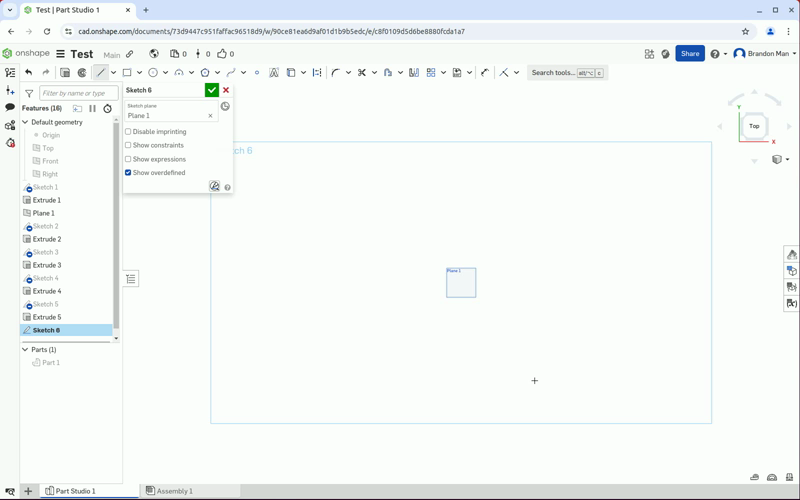
key_down(shift)
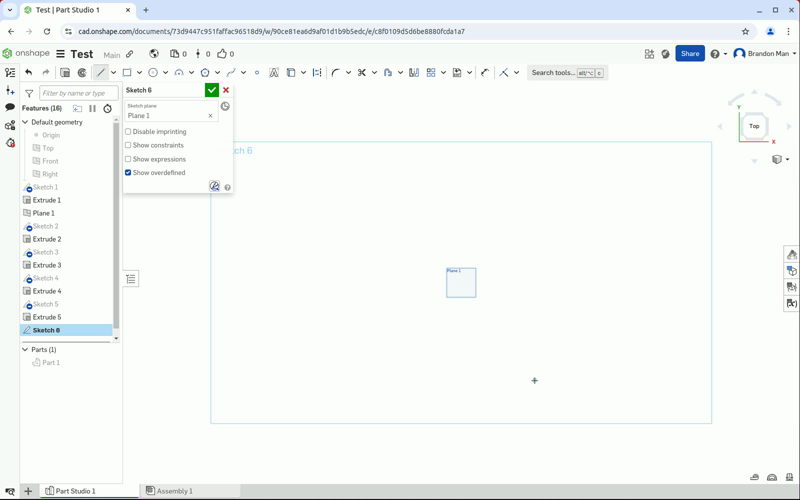
mouse_move(564, 380)
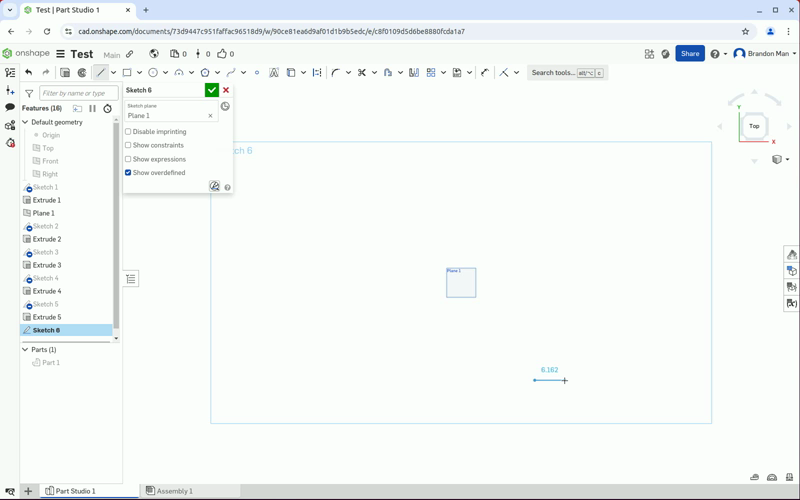
mouse_move(534, 372)
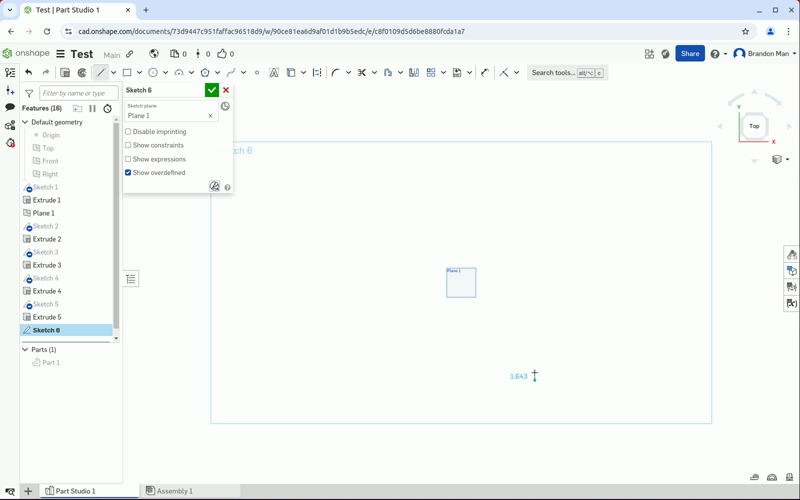
click(534, 372)
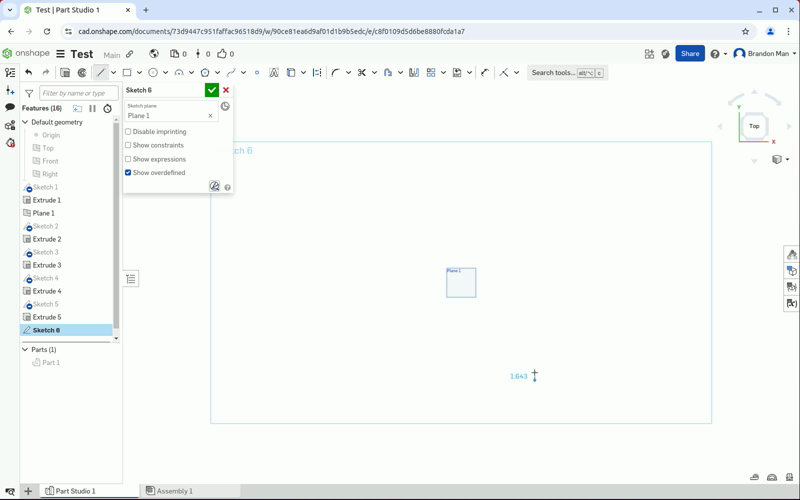
key_up(shift)
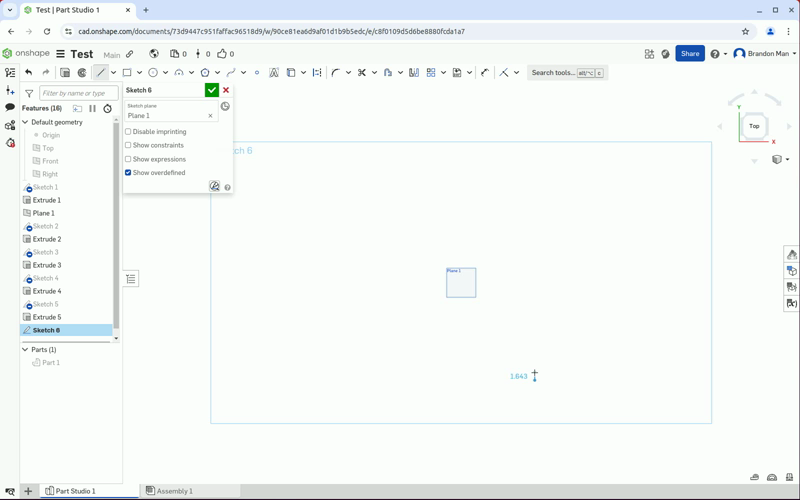
key_down(shift)
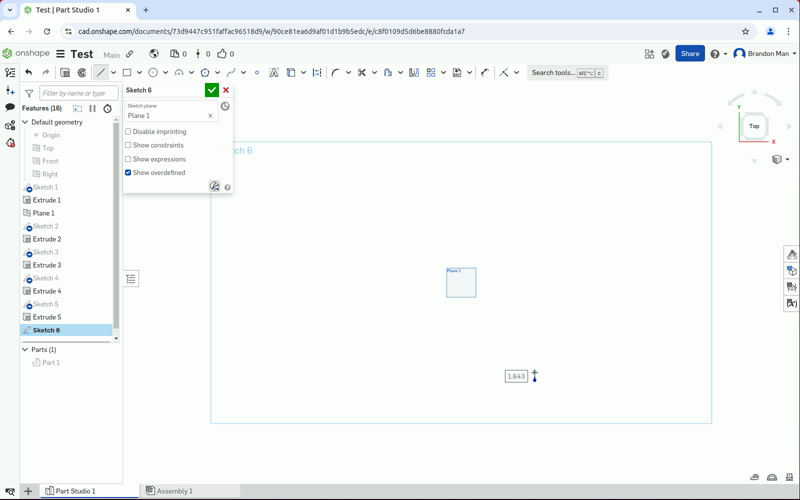
mouse_move(564, 372)
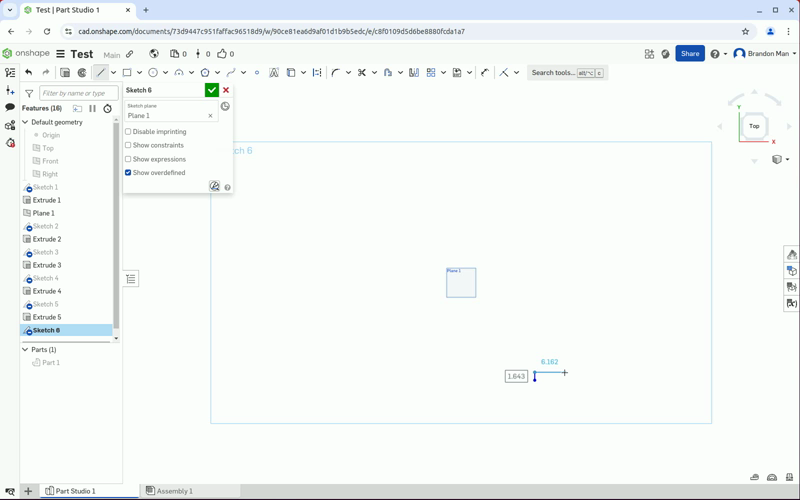
mouse_move(542, 372)
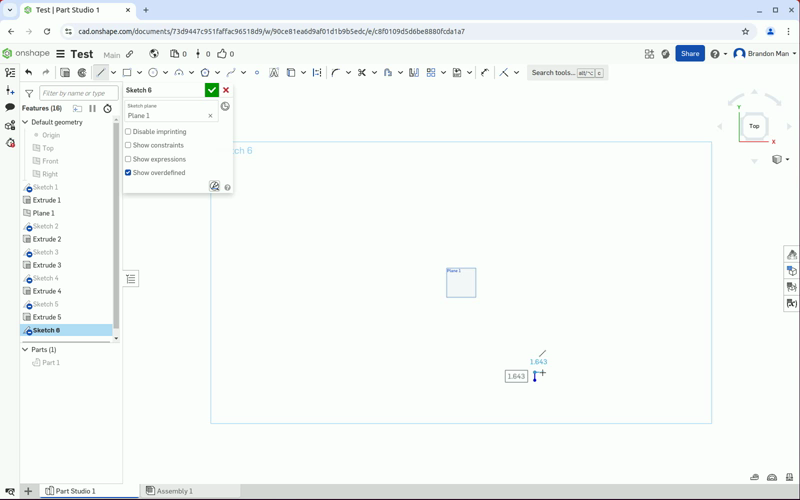
click(542, 372)
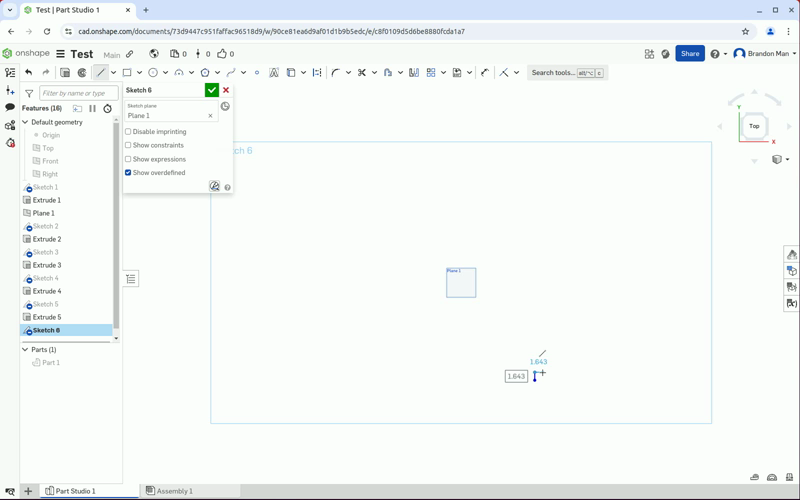
key_up(shift)
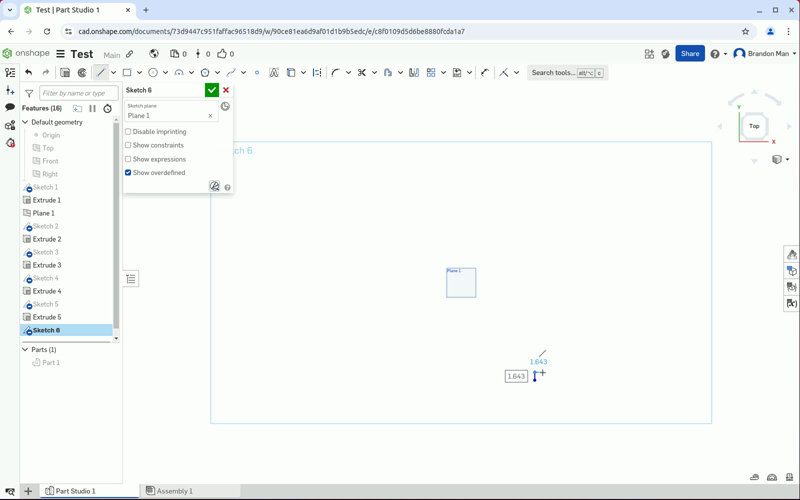
key(esc)
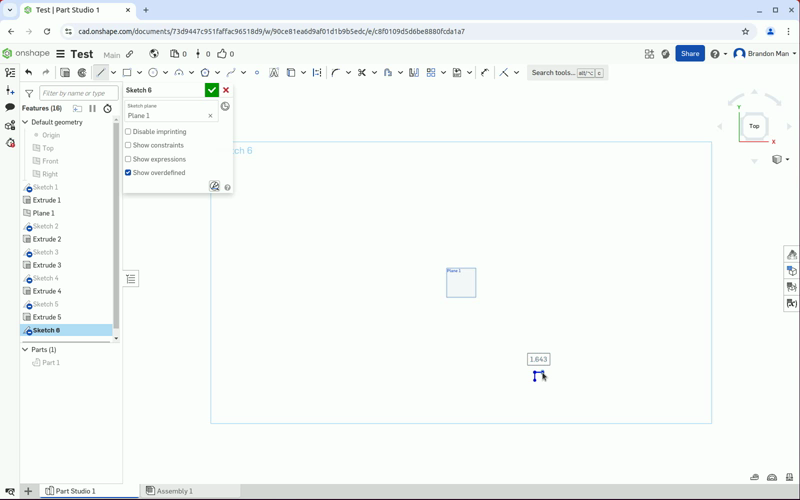
key(a)
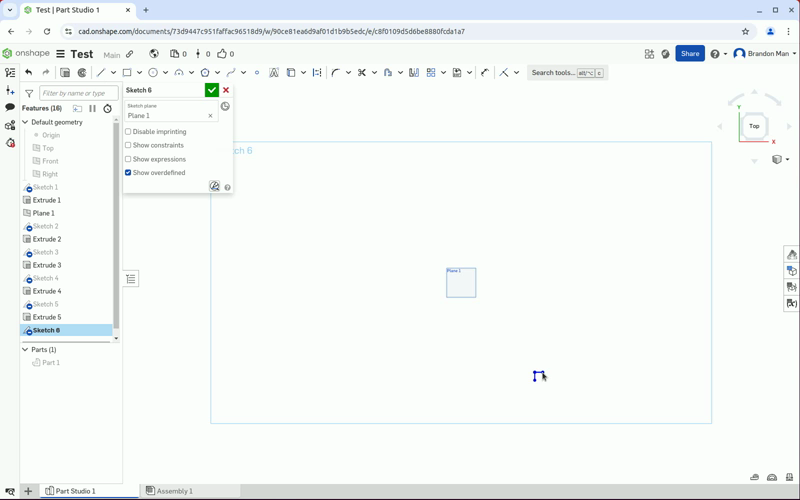
mouse_move(542, 372)
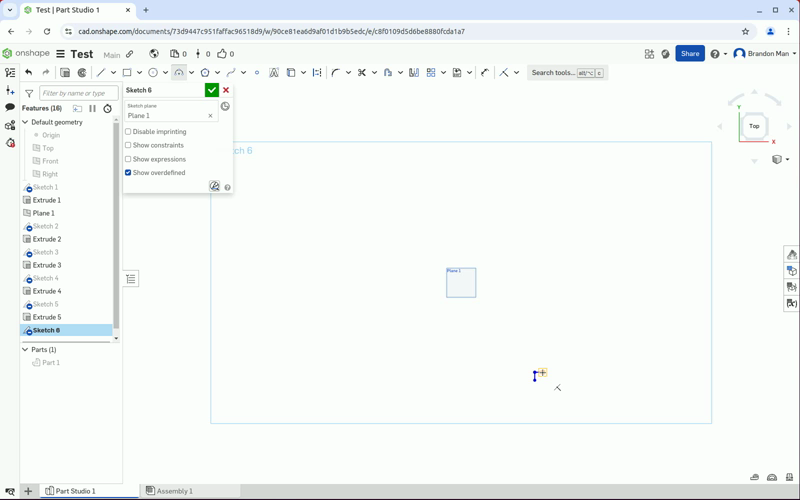
click(542, 372)
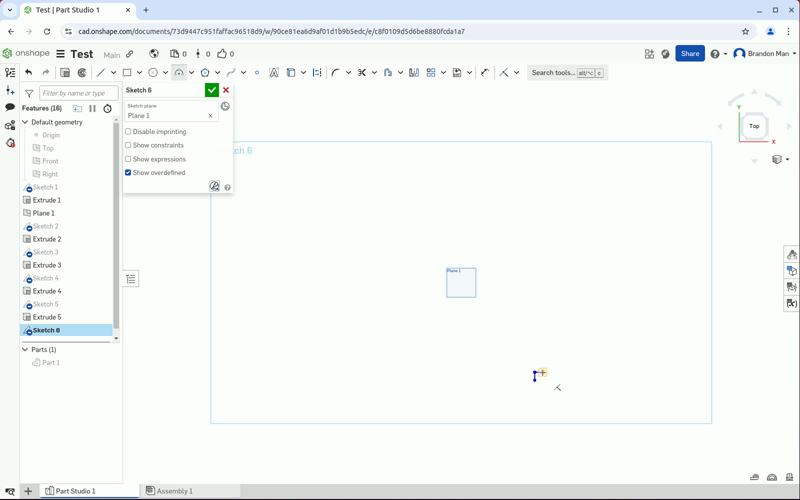
mouse_move(534, 380)
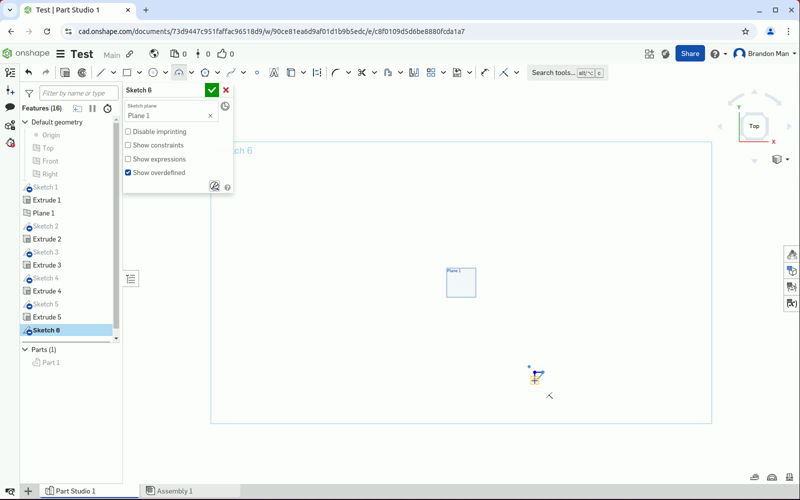
click(534, 380)
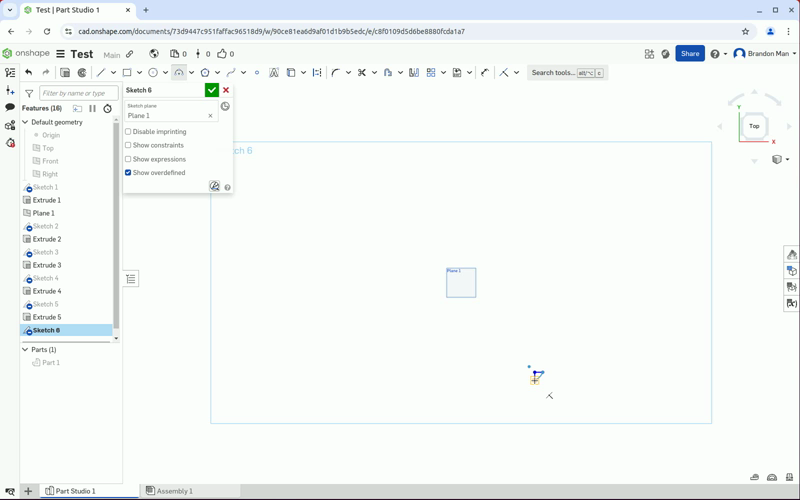
key_down(shift)
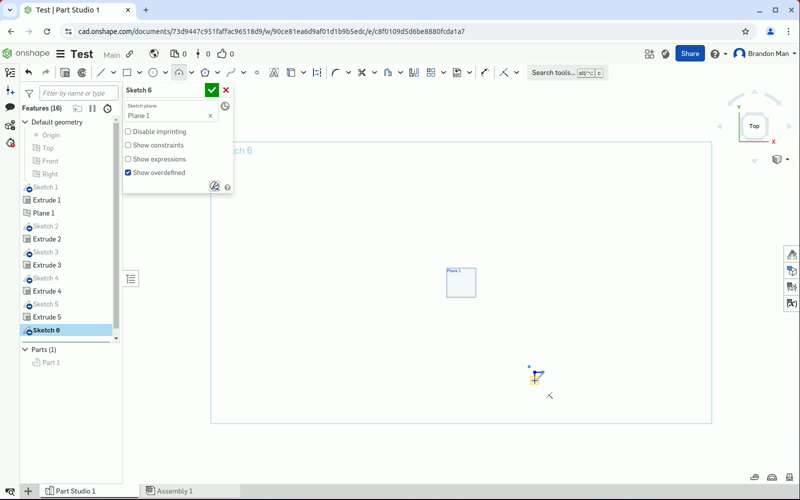
mouse_move(528, 366)
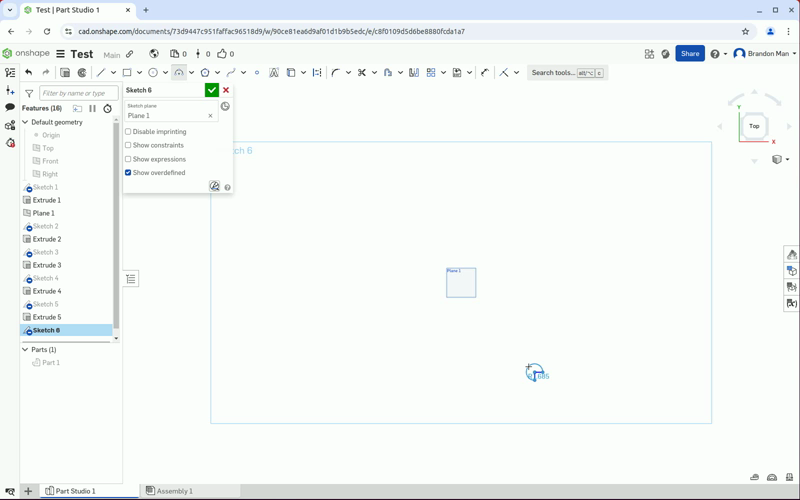
click(528, 366)
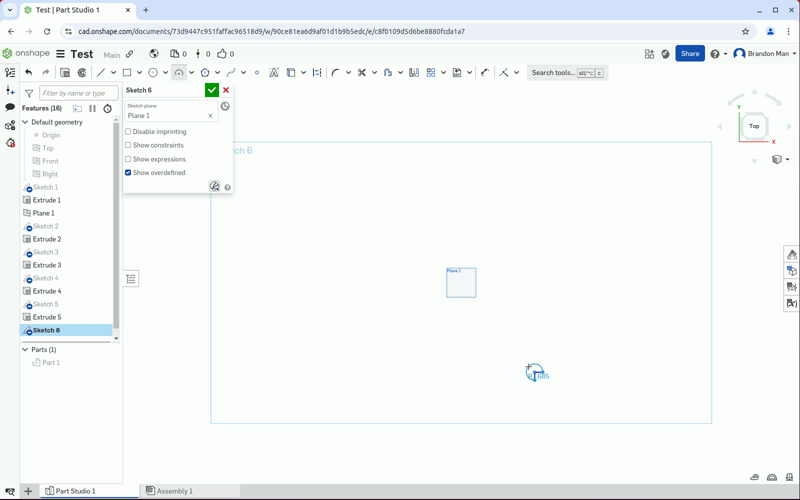
key_up(shift)
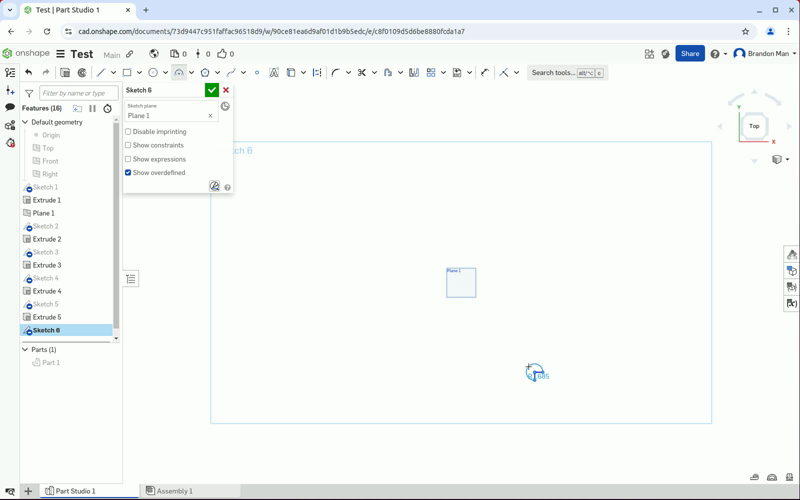
key(esc)
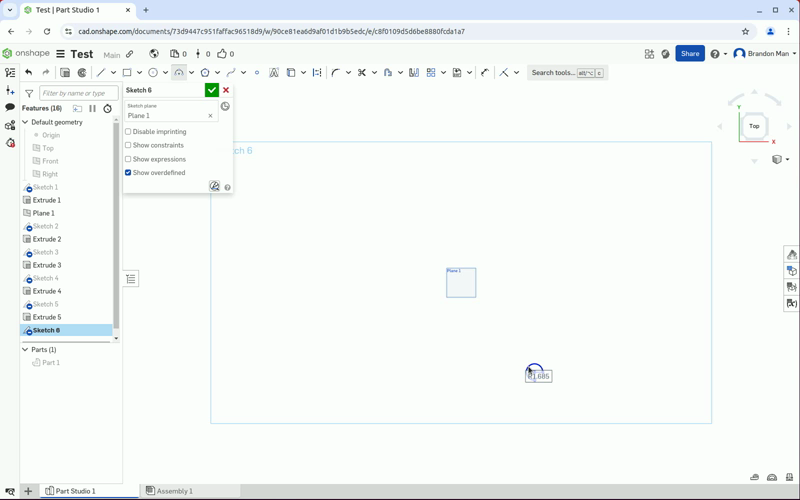
mouse_move(529, 370)
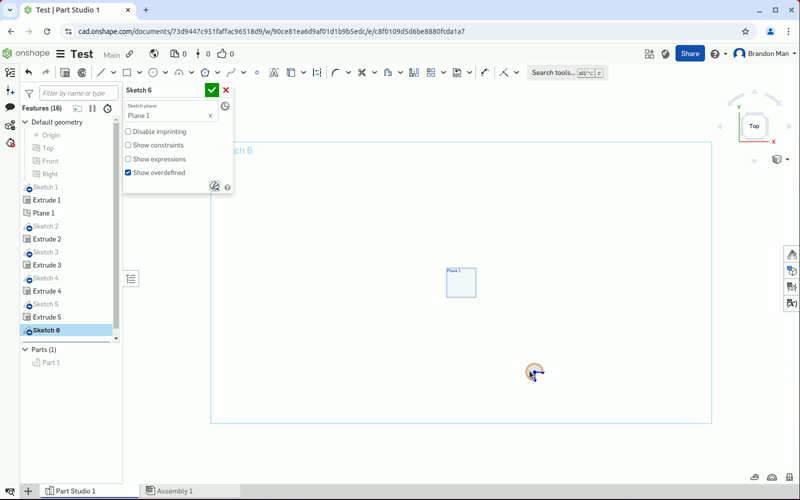
scroll(6)
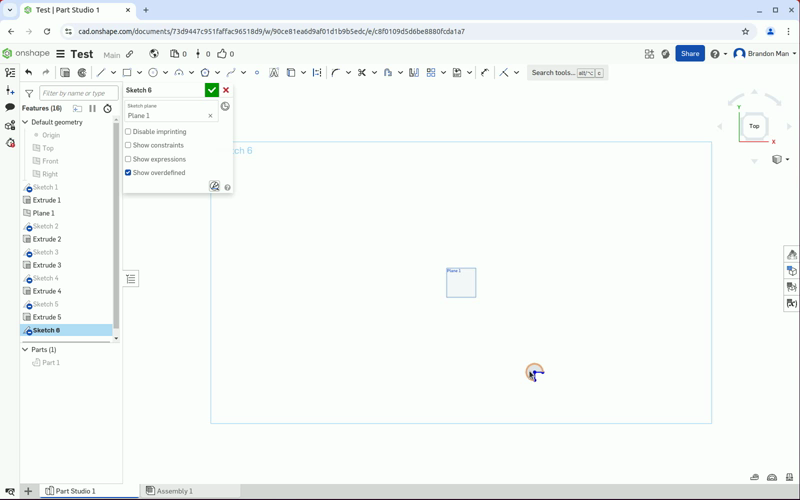
scroll(6)
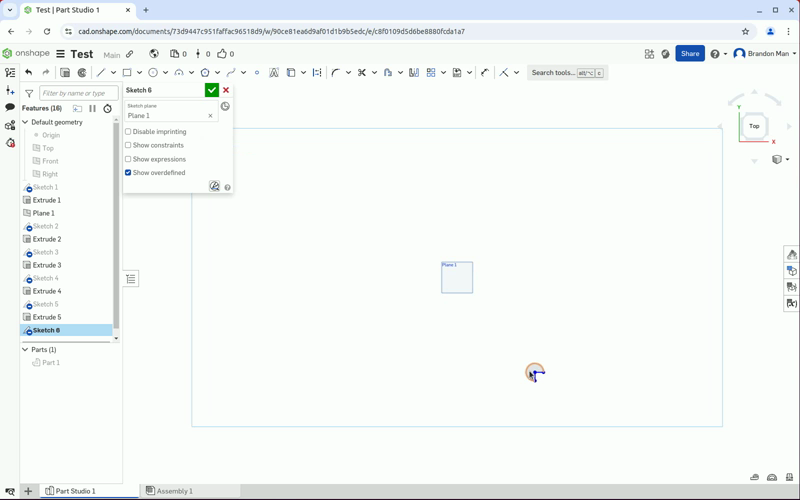
scroll(6)
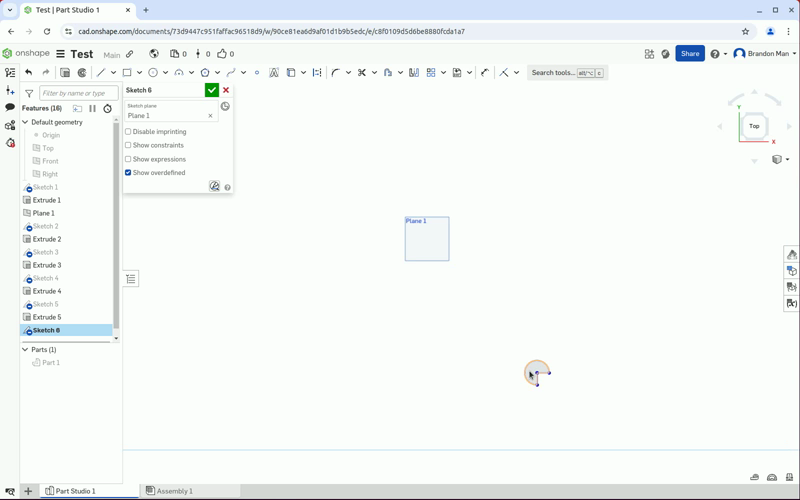
scroll(6)
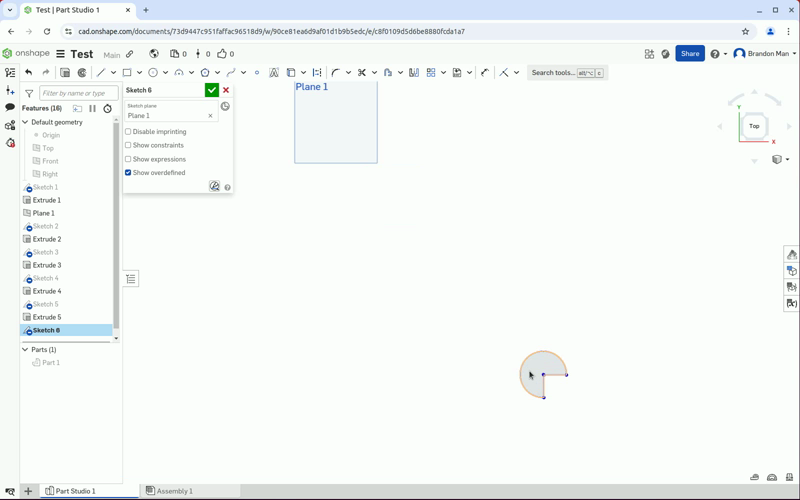
scroll(6)
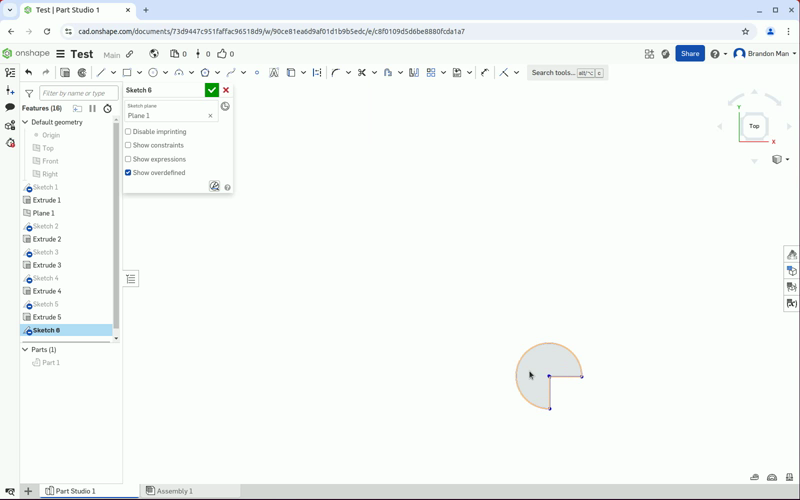
scroll(6)
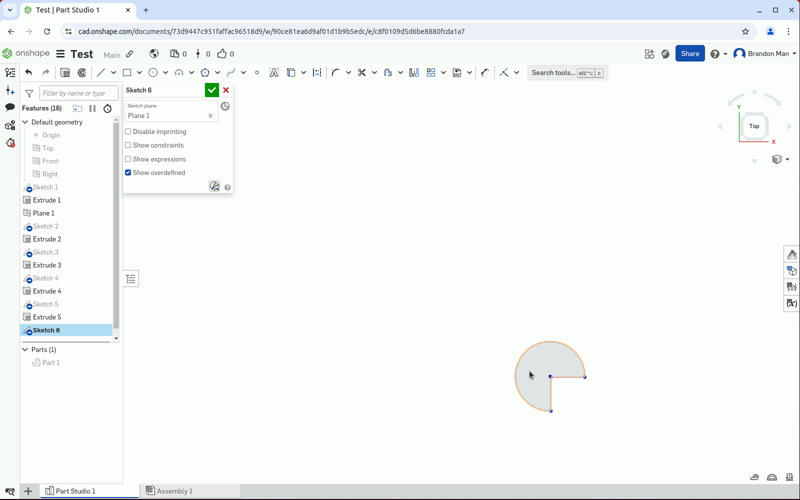
scroll(6)
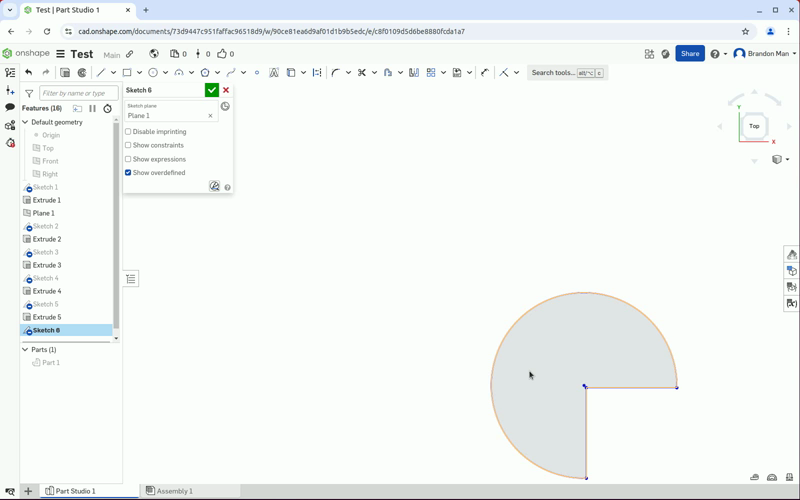
click(529, 370)
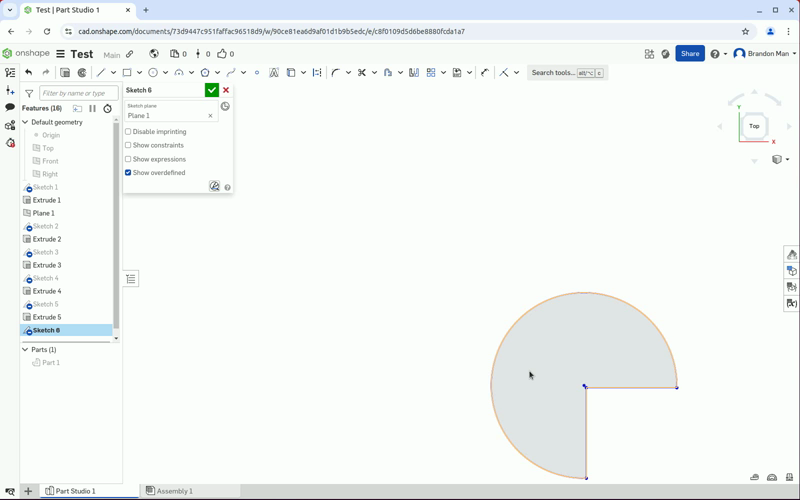
scroll(-6)
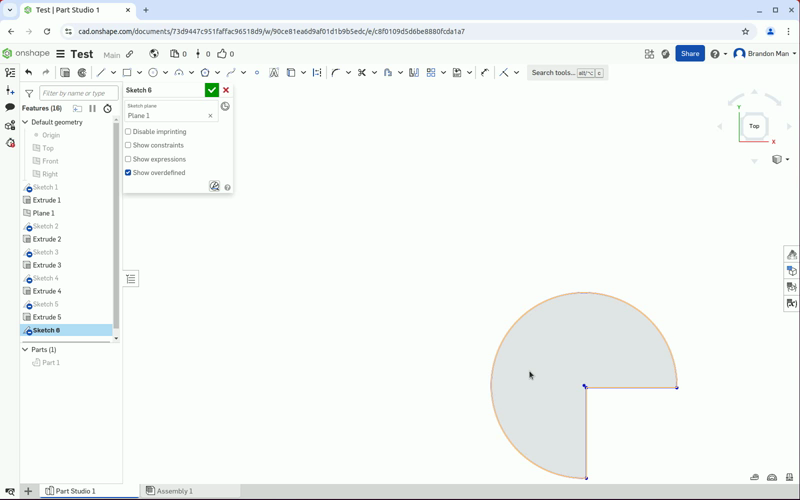
scroll(-6)
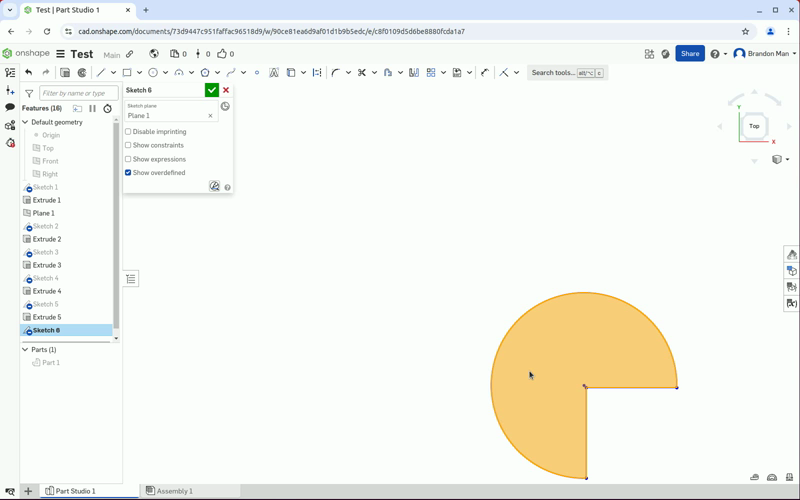
scroll(-6)
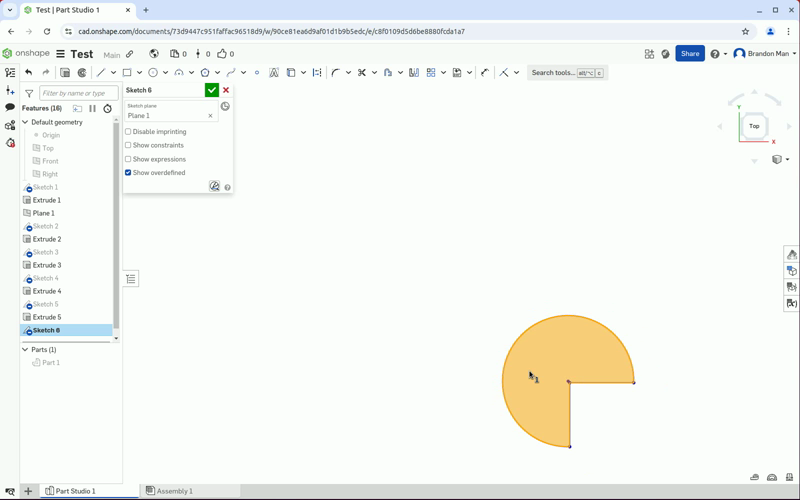
scroll(-6)
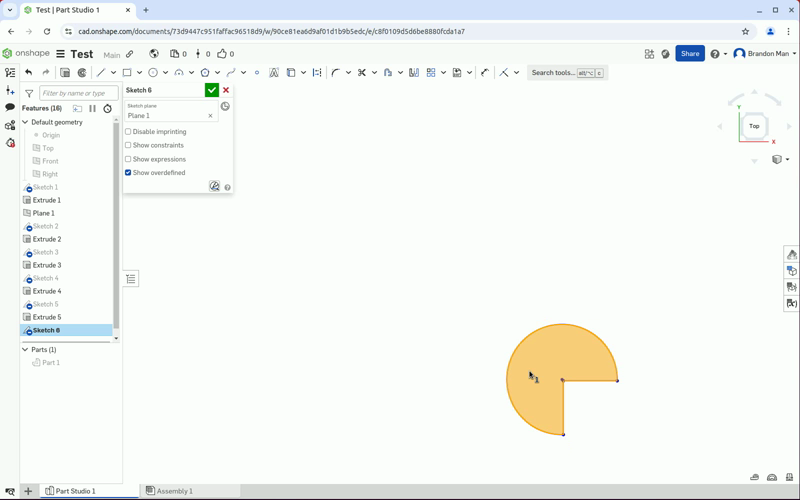
scroll(-6)
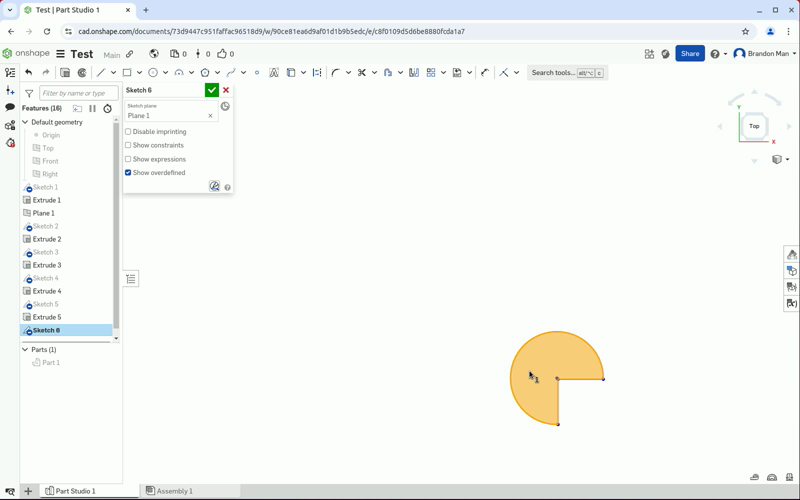
scroll(-6)
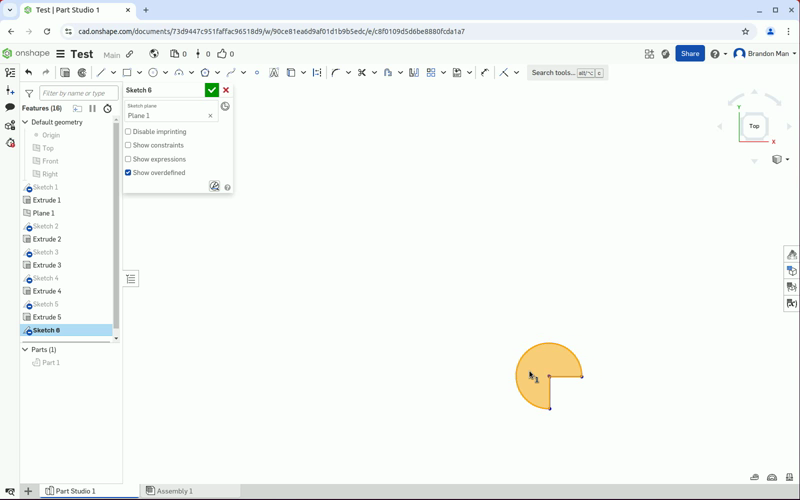
scroll(-6)
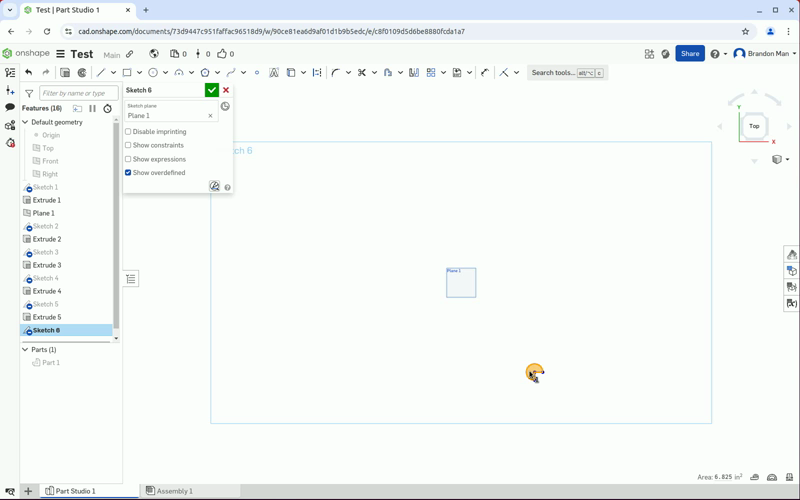
mouse_move(73, 352)
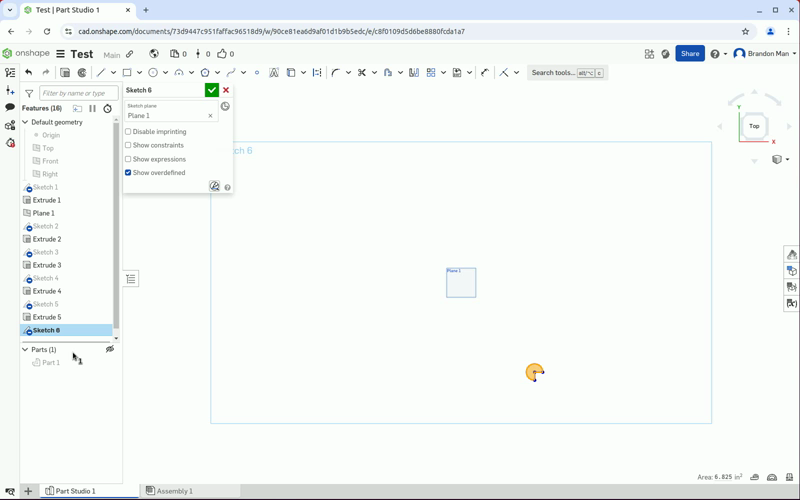
key(shift+y)
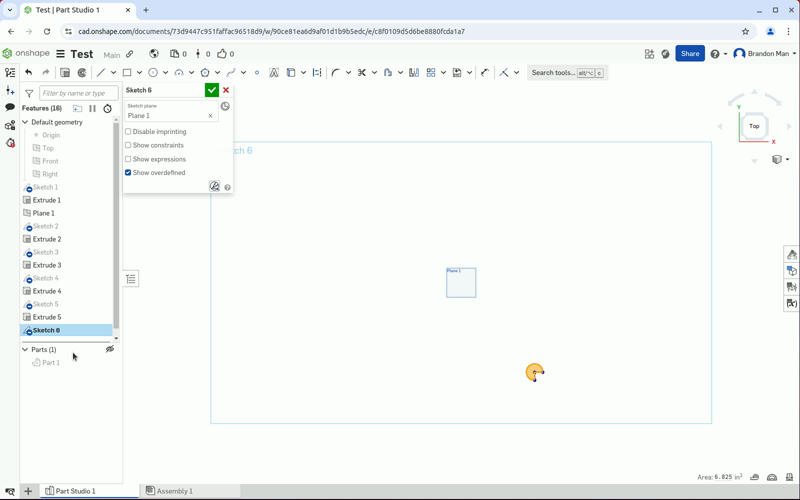
key(shift+e)
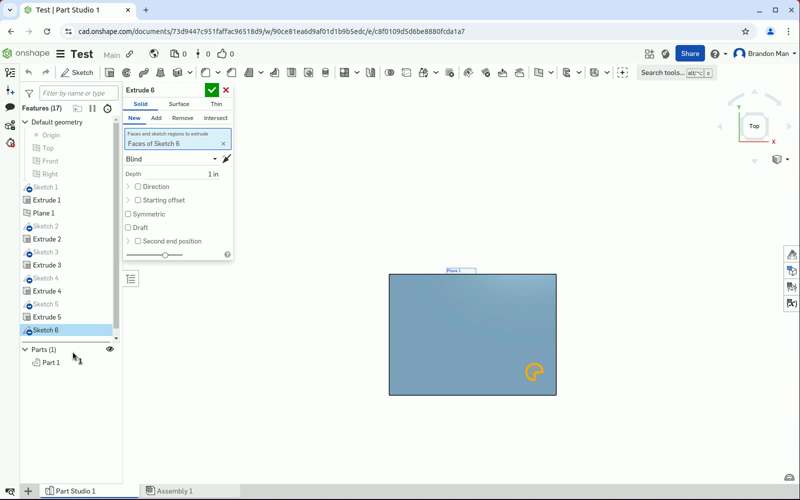
mouse_move(143, 106)
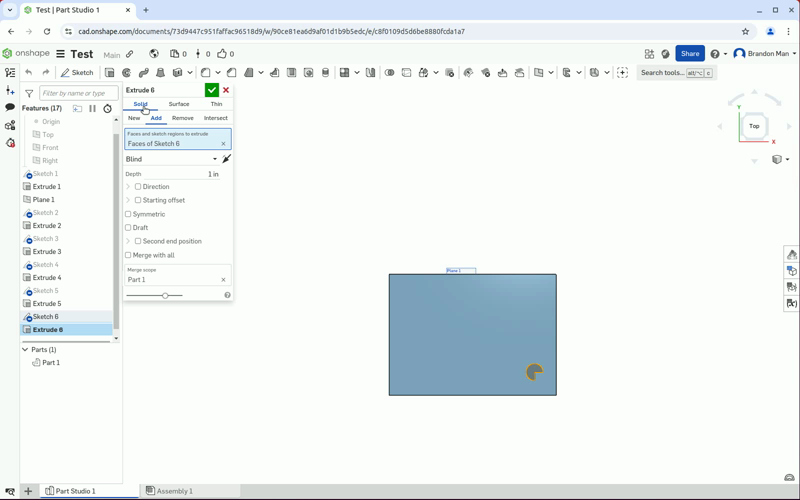
click(143, 106)
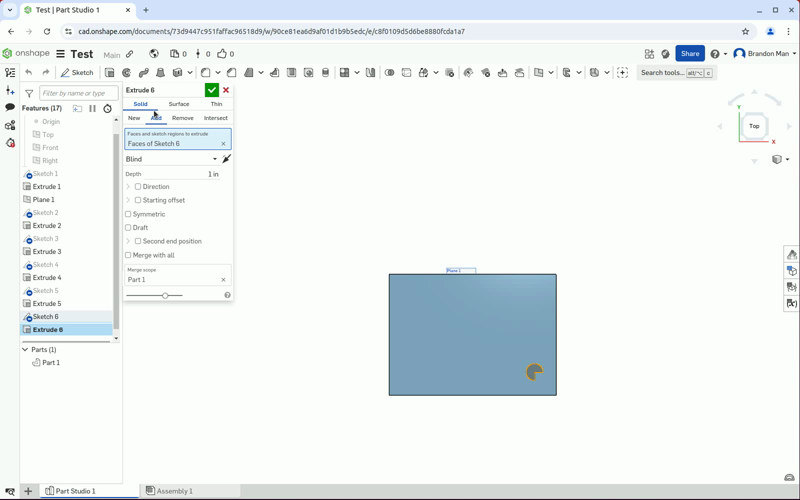
mouse_move(186, 120)
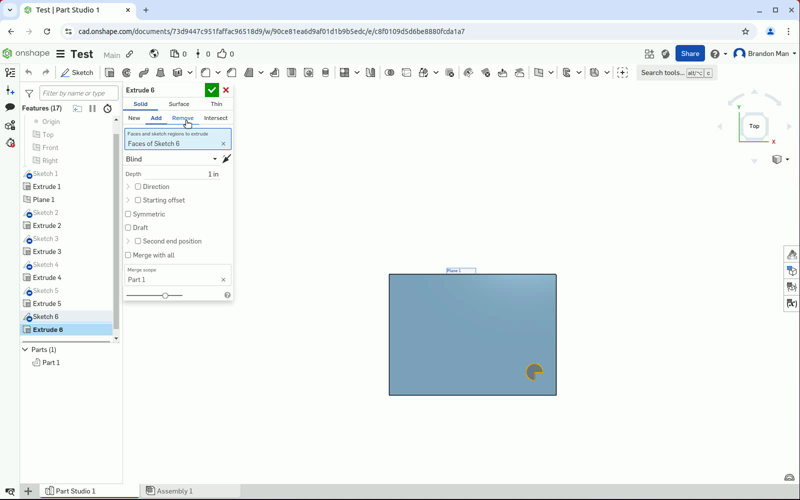
click(186, 120)
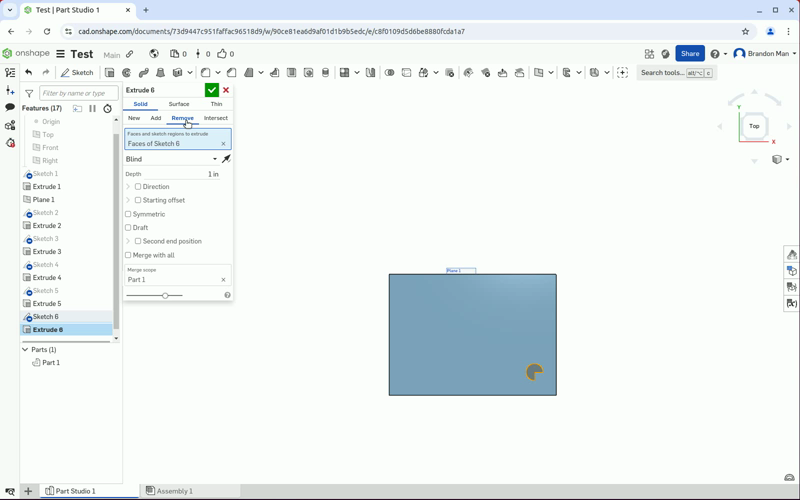
key(tab, 4)
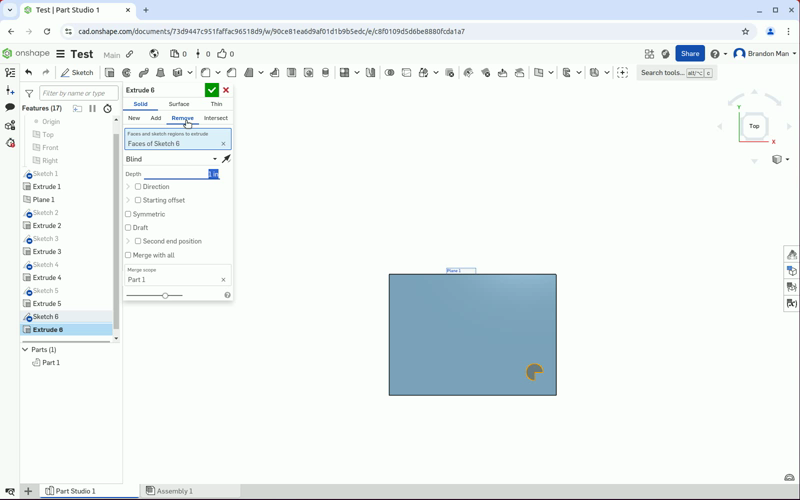
text(3.851)
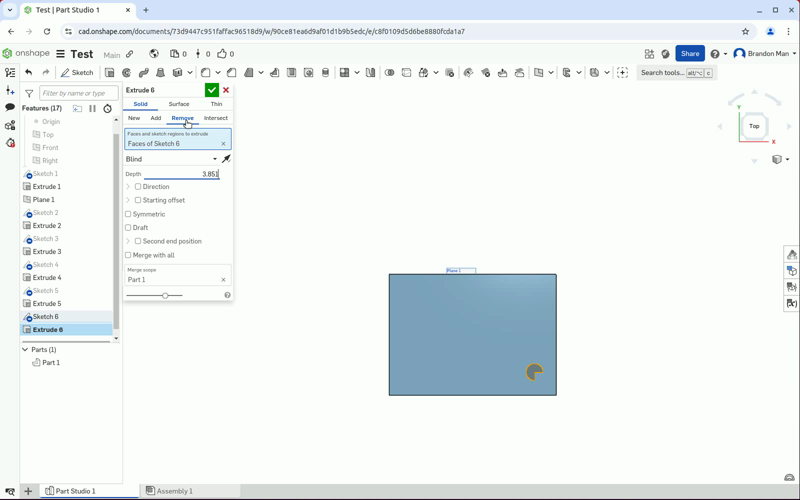
key(tab, 6)
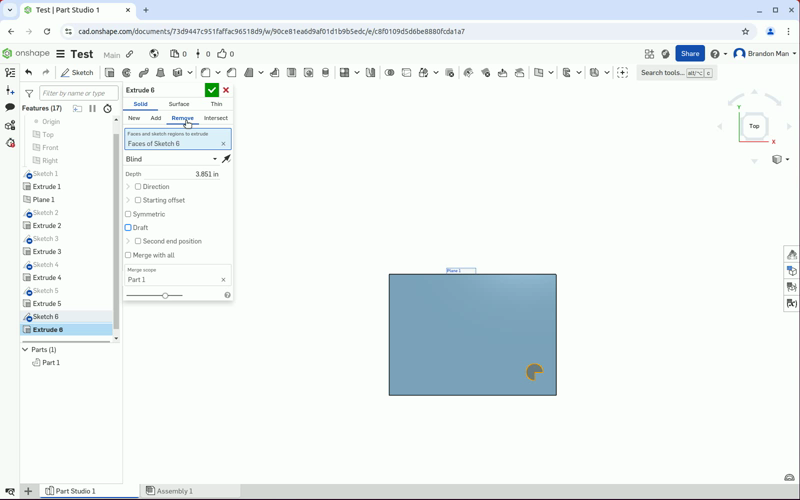
key(space)
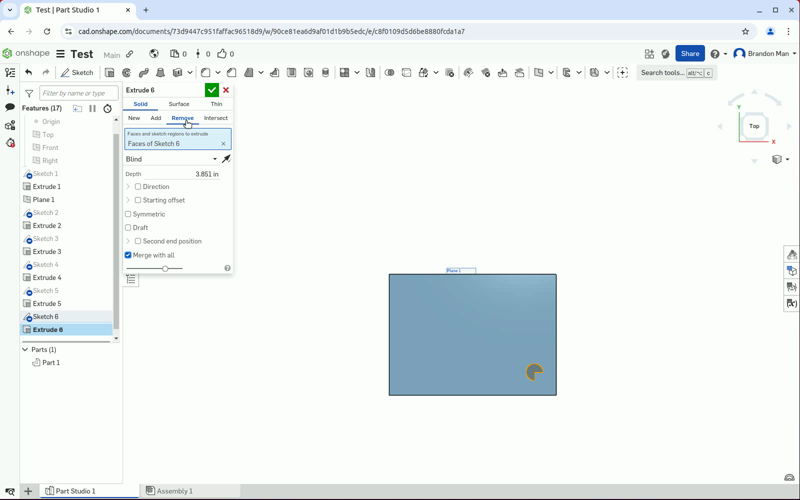
key(enter)
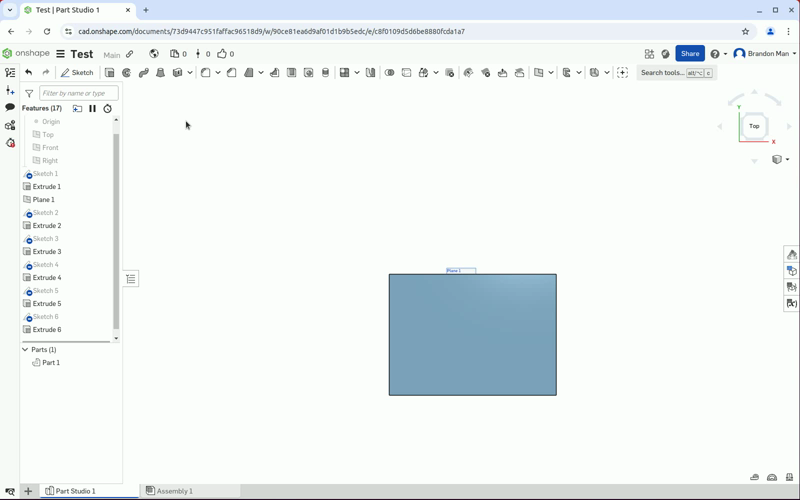
key(shift+h)
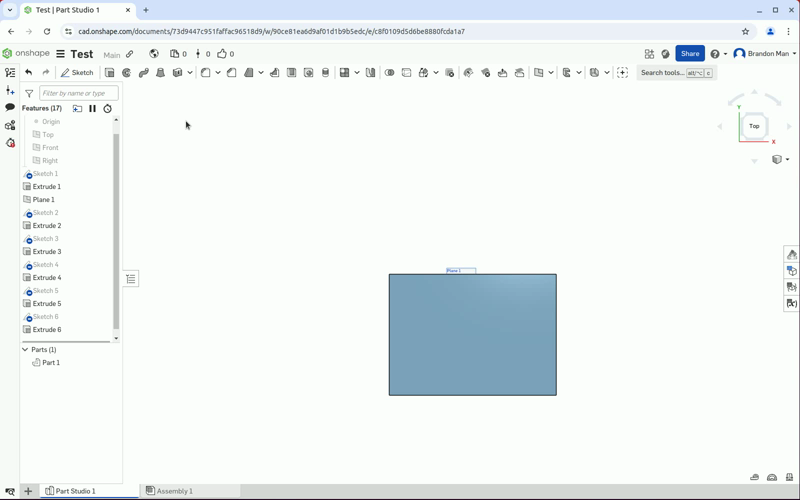
key(shift+h)
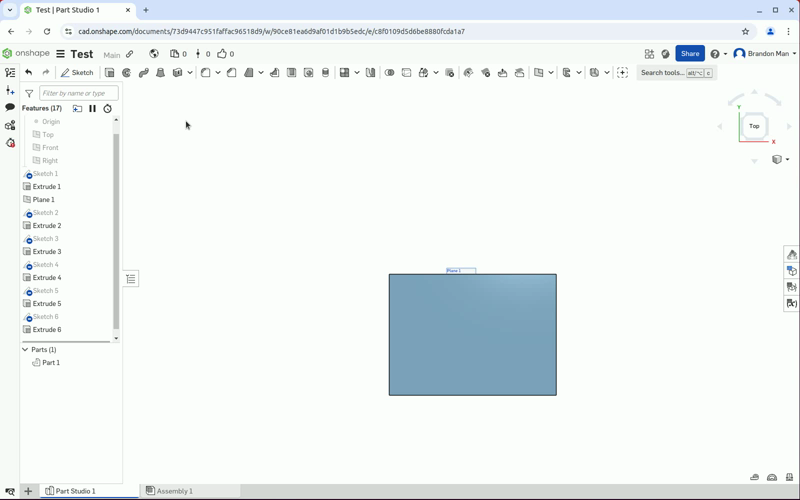
mouse_move(69, 176)
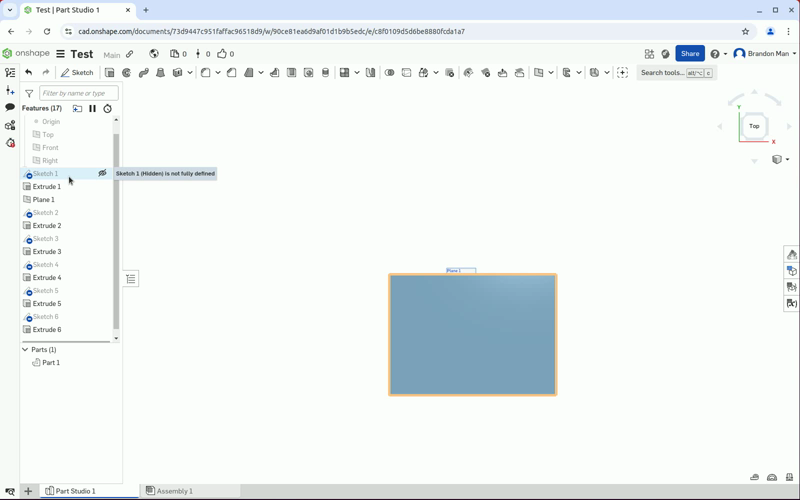
click(69, 176)
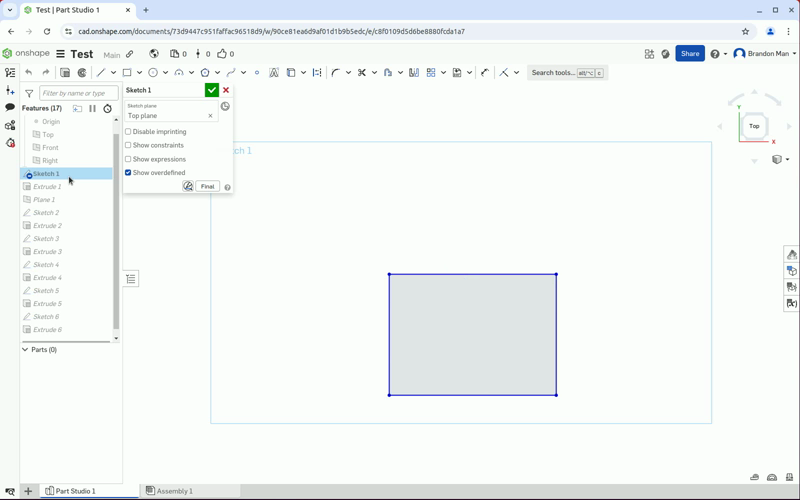
mouse_move(229, 92)
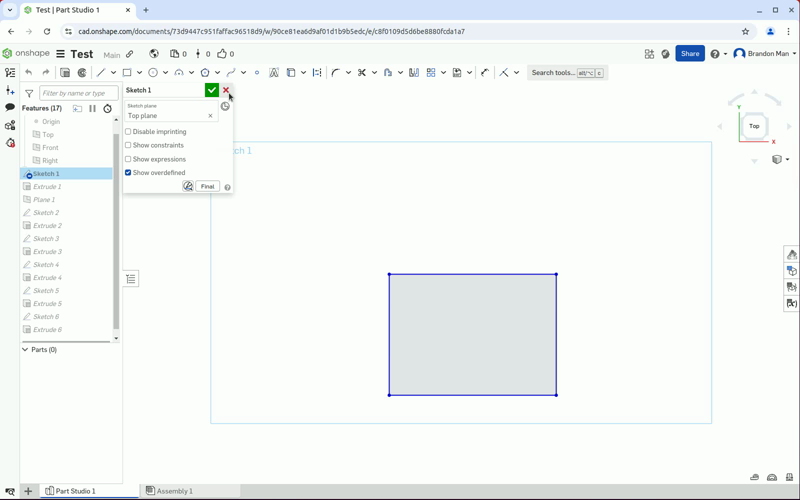
click(229, 92)
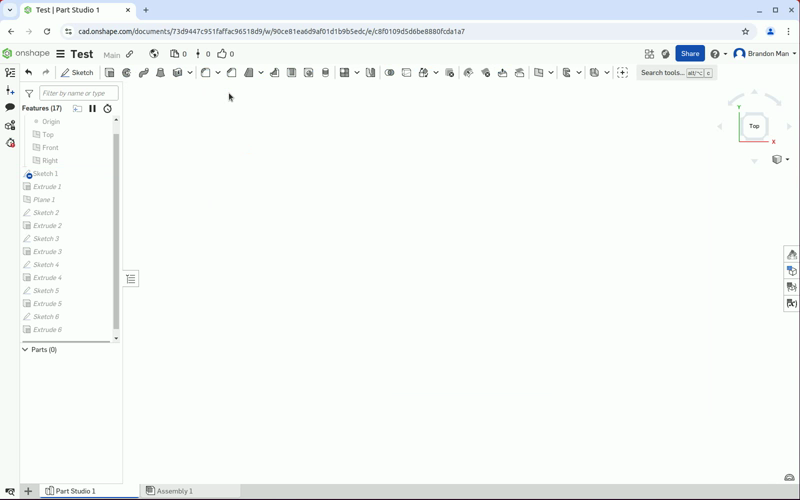
key(shift+s)
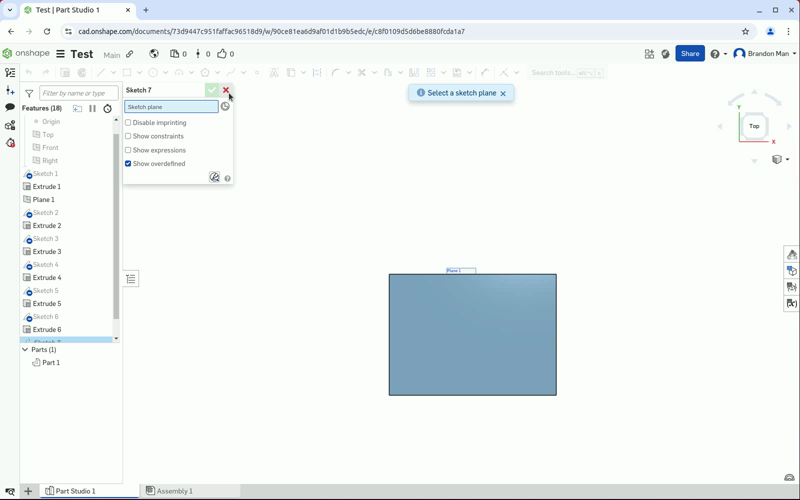
mouse_move(69, 189)
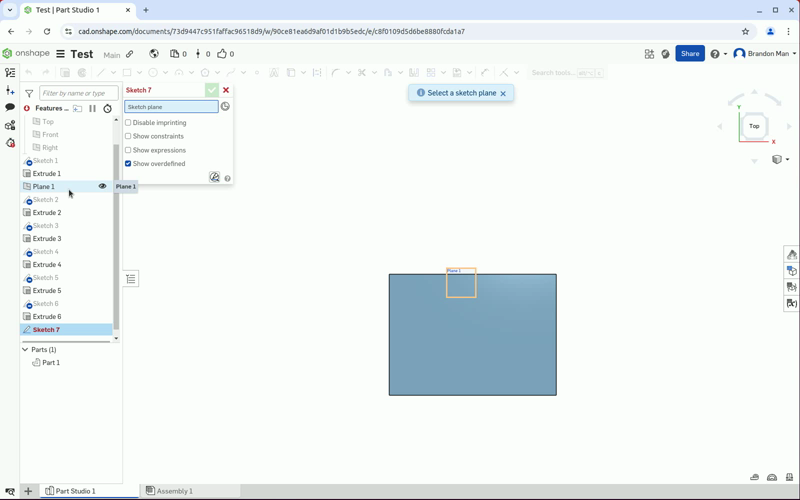
click(69, 189)
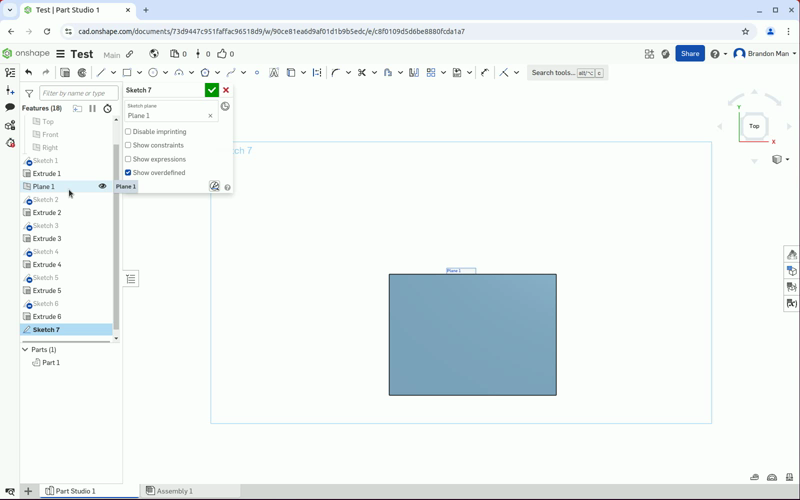
mouse_move(73, 352)
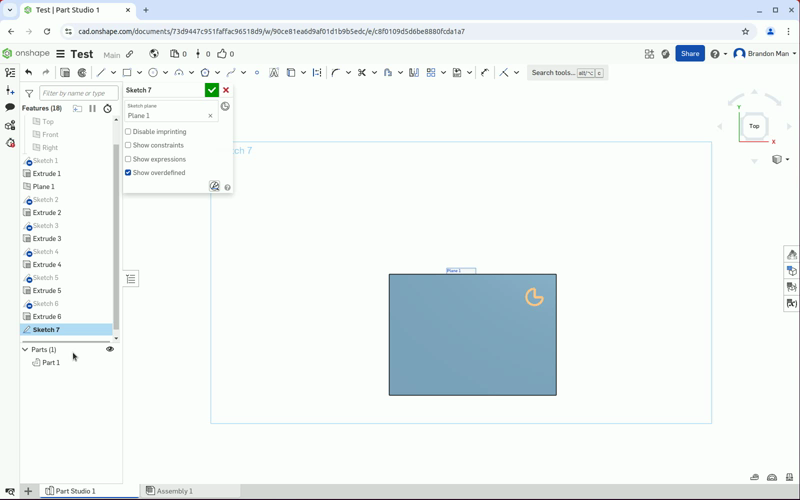
key(y)
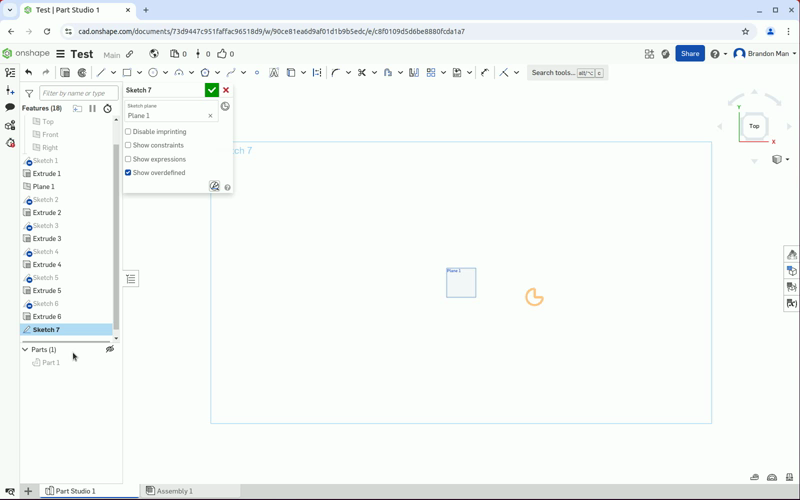
key(a)
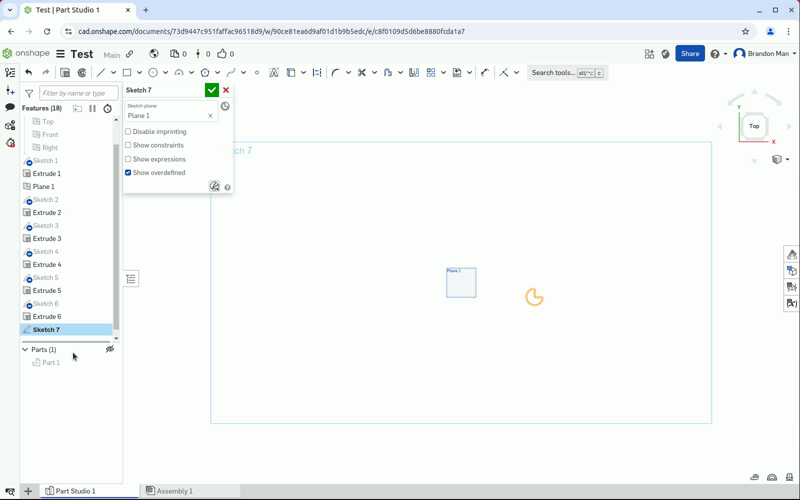
key_down(shift)
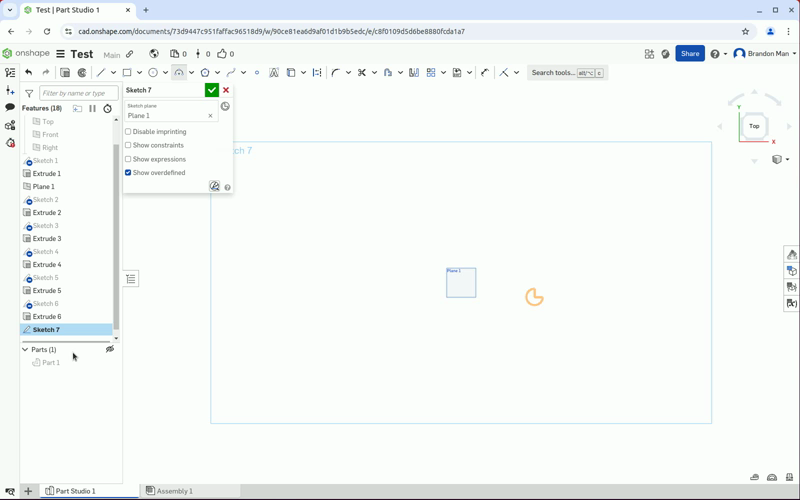
mouse_move(534, 380)
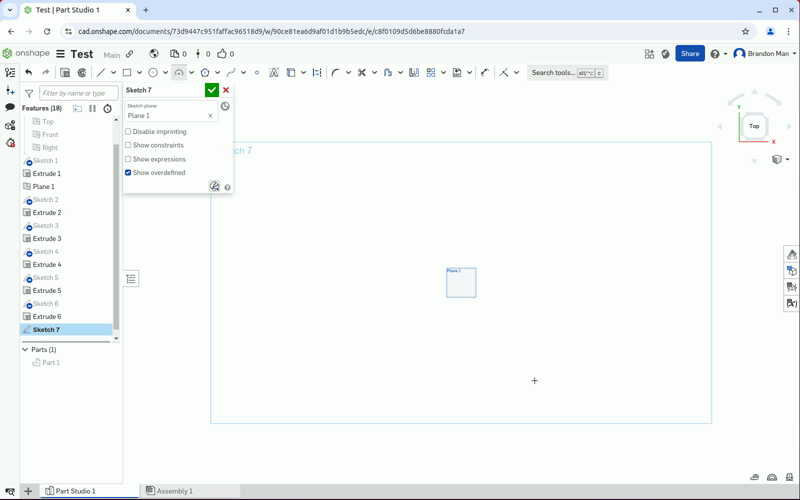
click(534, 380)
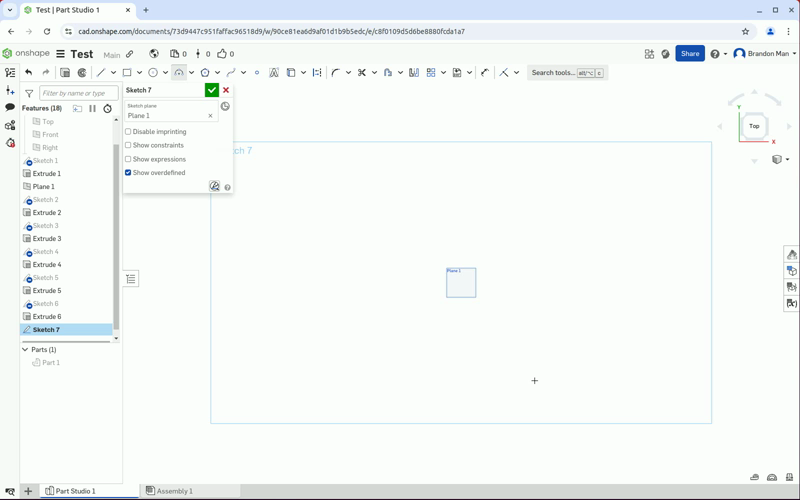
key_up(shift)
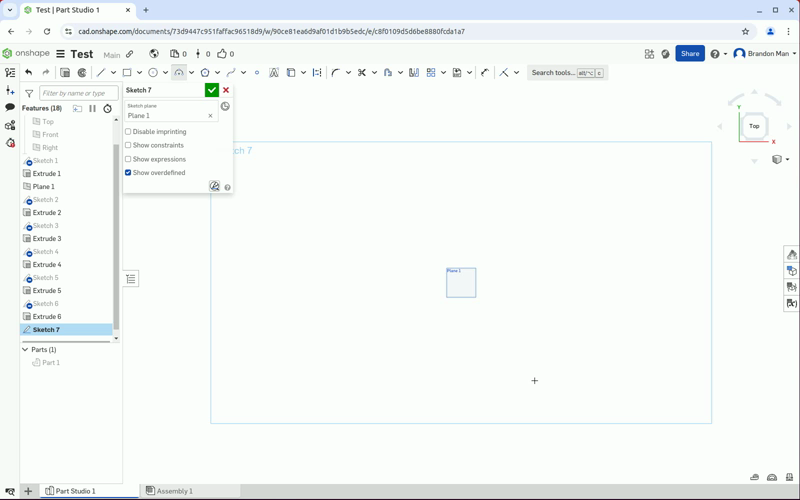
key_down(shift)
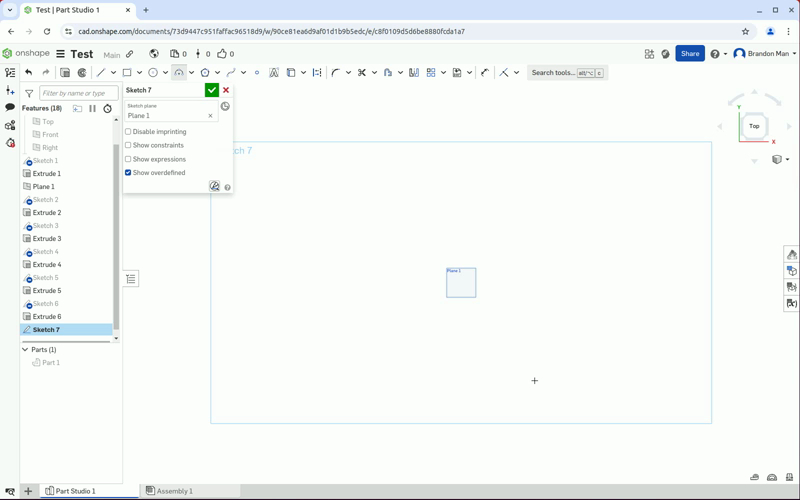
mouse_move(542, 372)
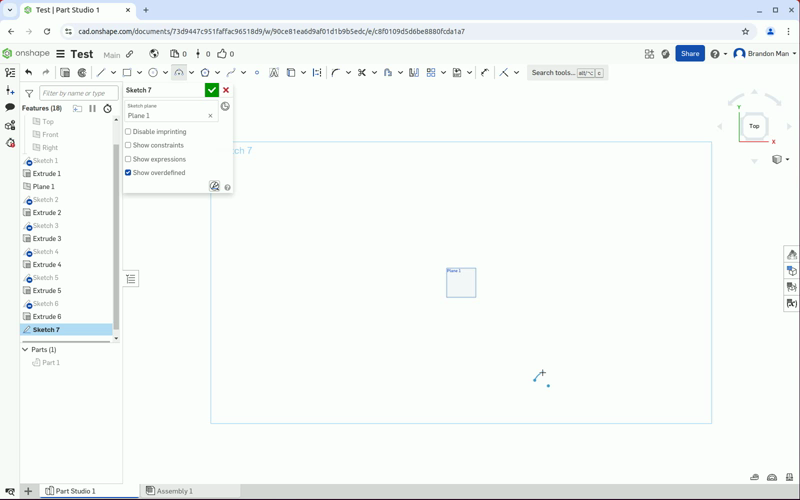
click(542, 372)
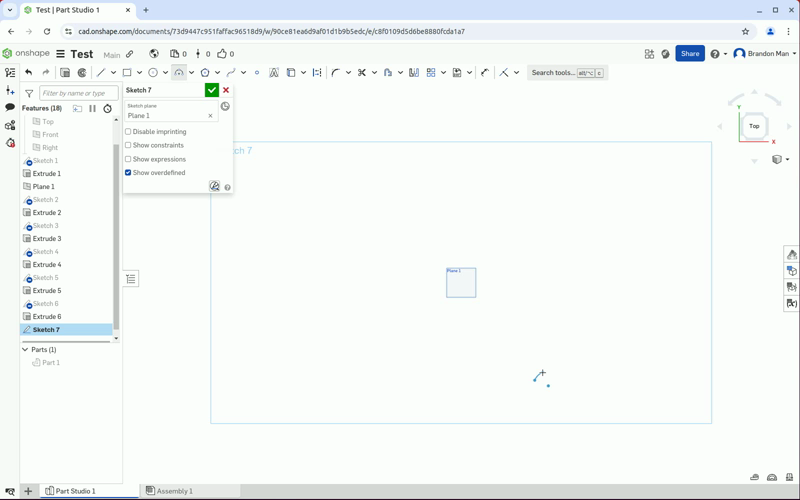
mouse_move(540, 377)
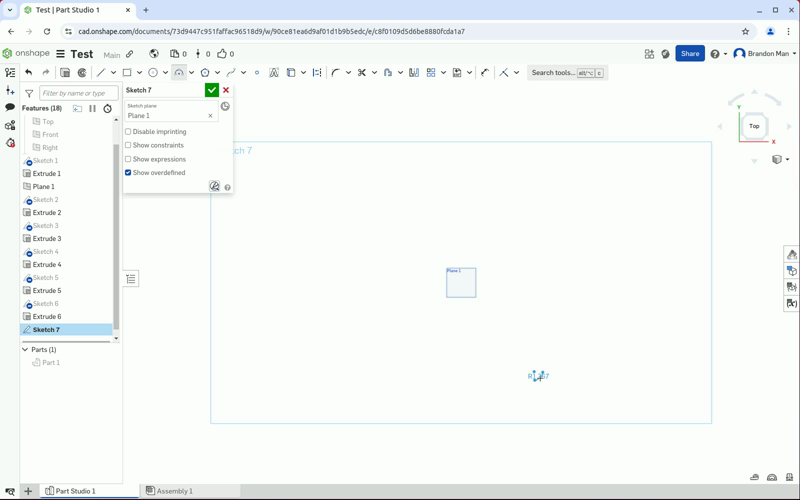
click(540, 377)
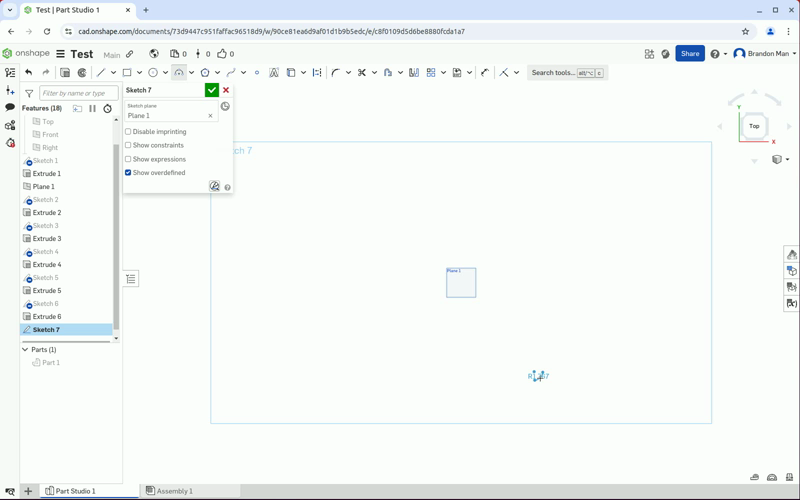
key_up(shift)
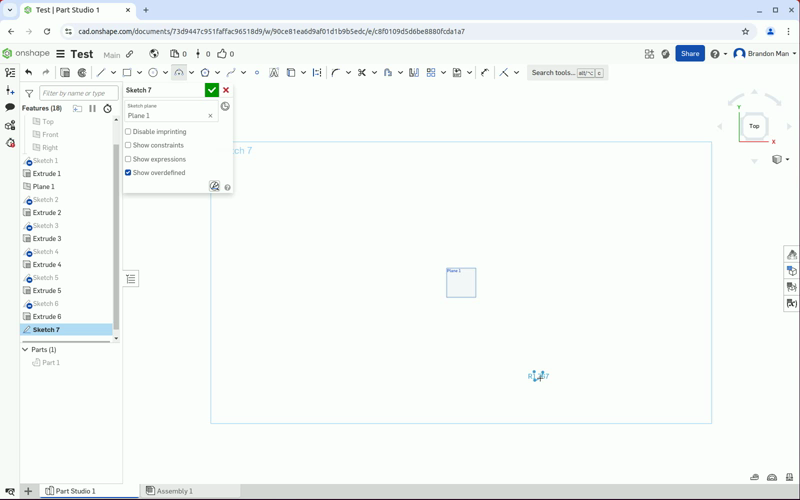
key(esc)
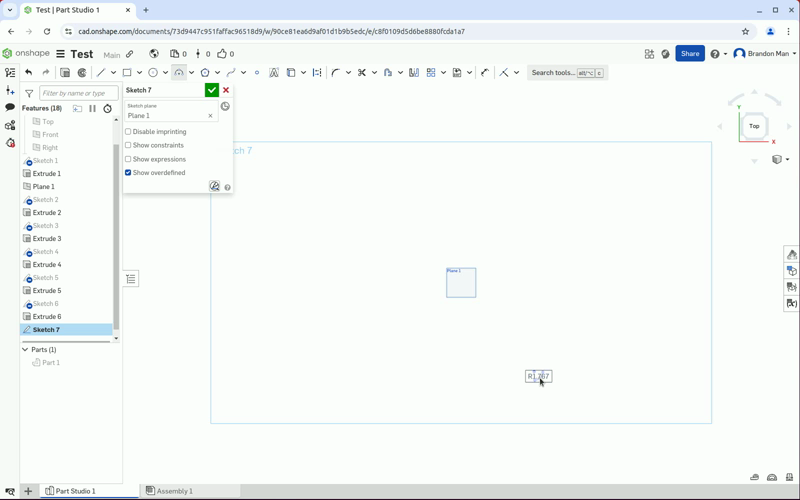
key(l)
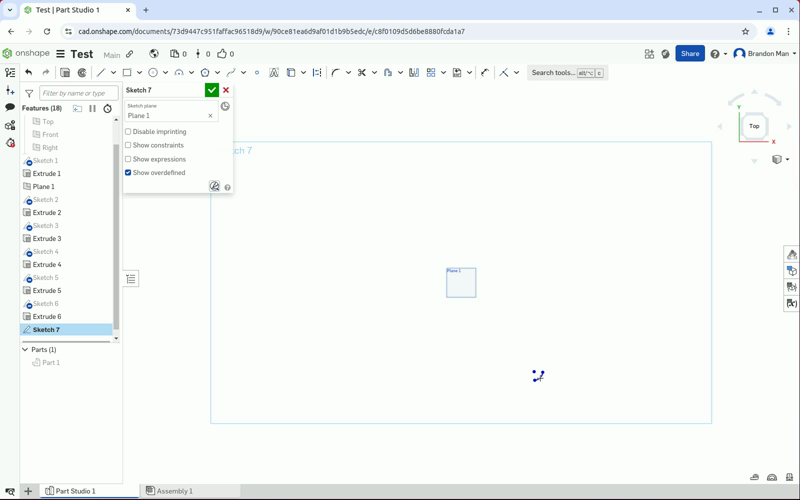
mouse_move(542, 372)
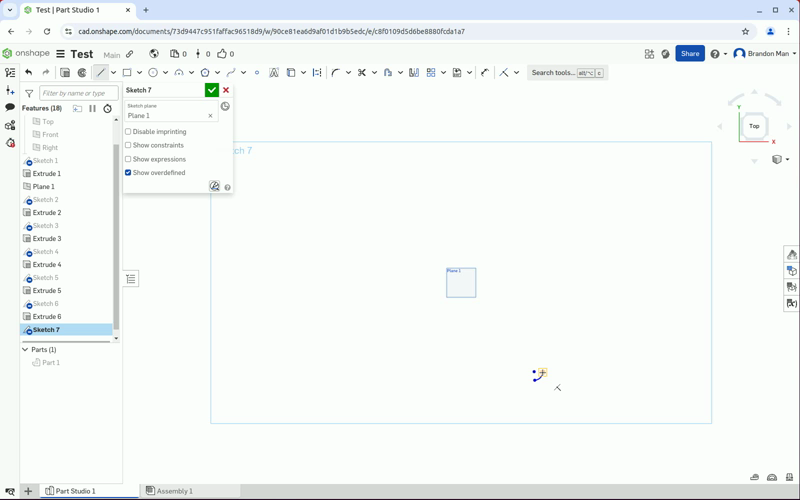
click(542, 372)
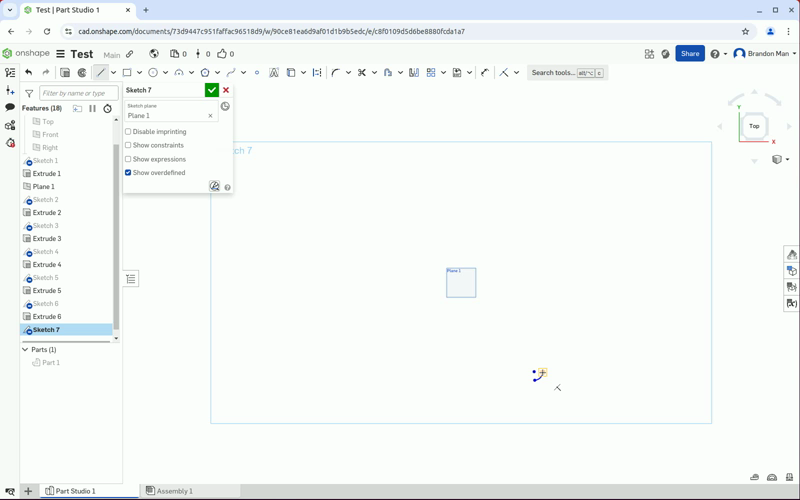
key_down(shift)
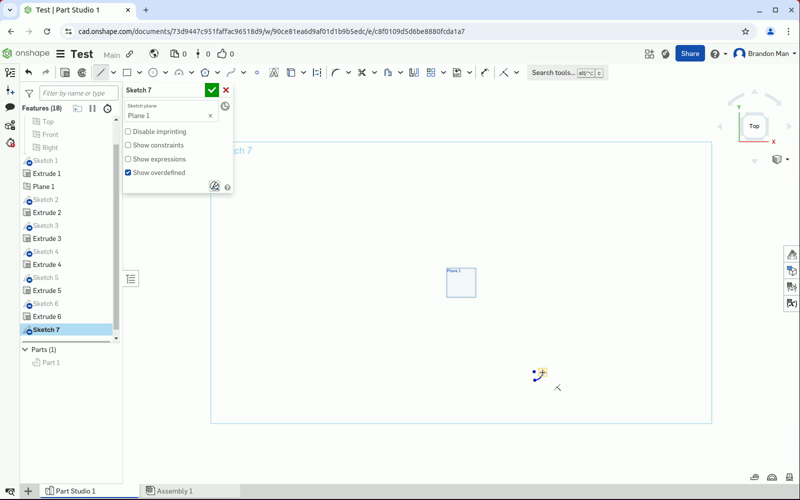
mouse_move(572, 372)
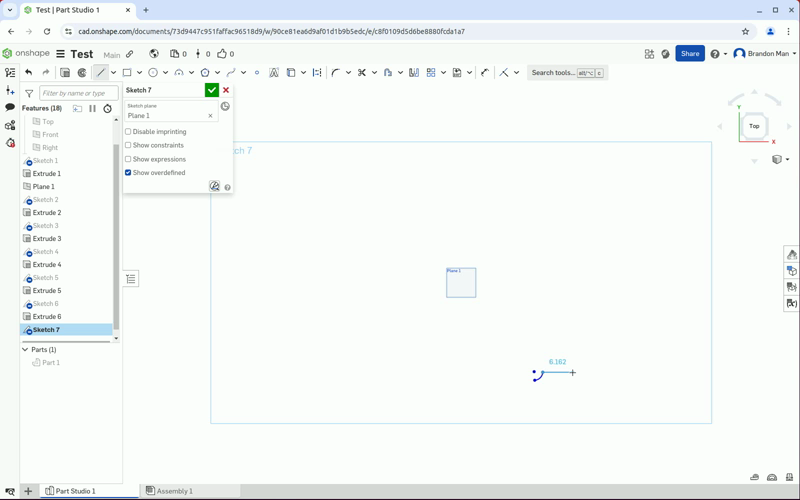
mouse_move(534, 372)
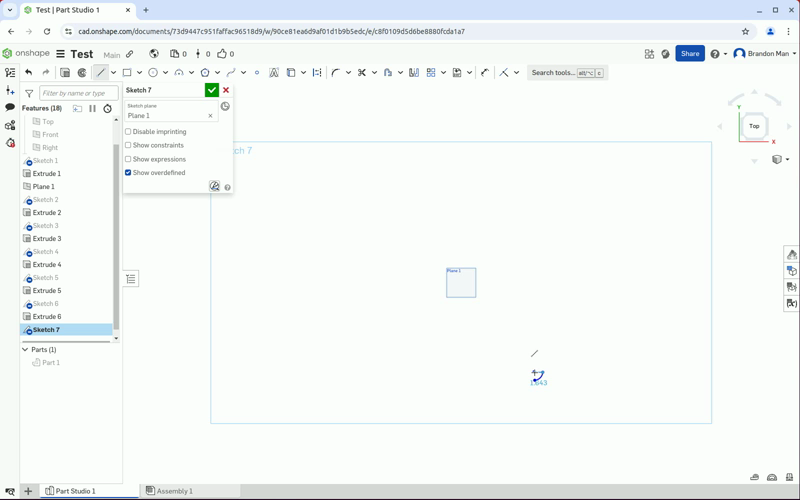
click(534, 372)
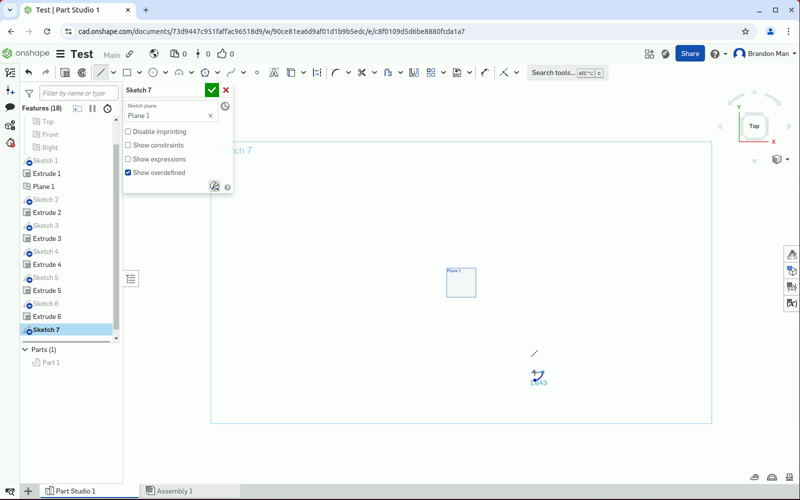
key_up(shift)
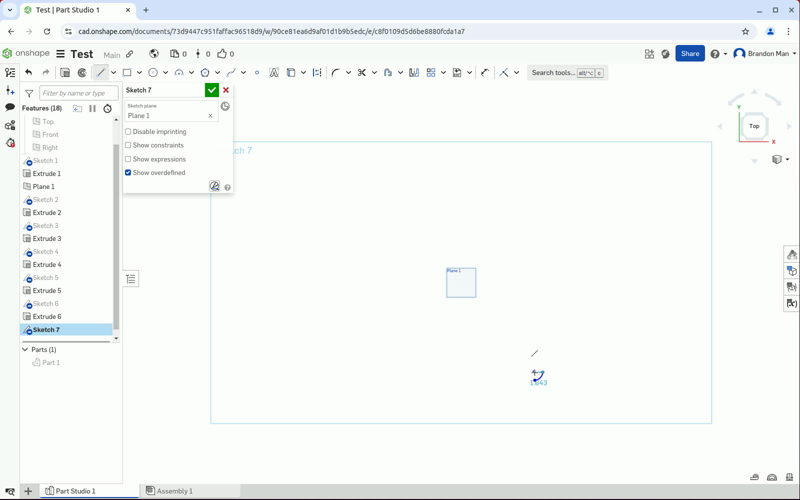
mouse_move(564, 372)
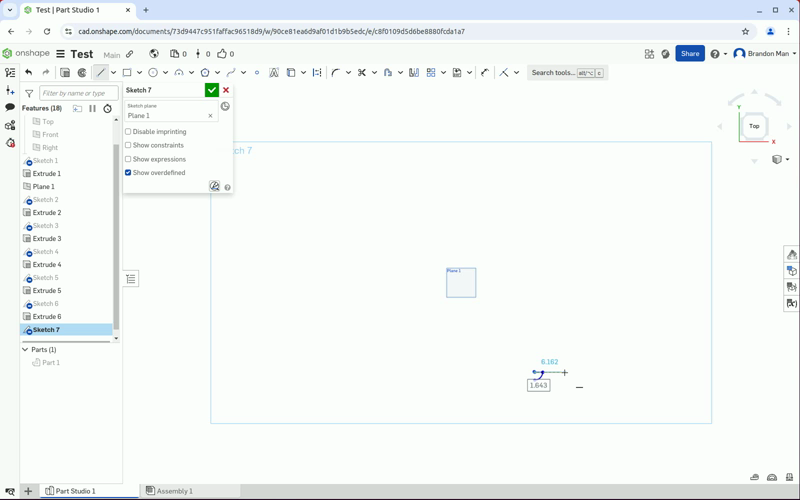
key_down(shift)
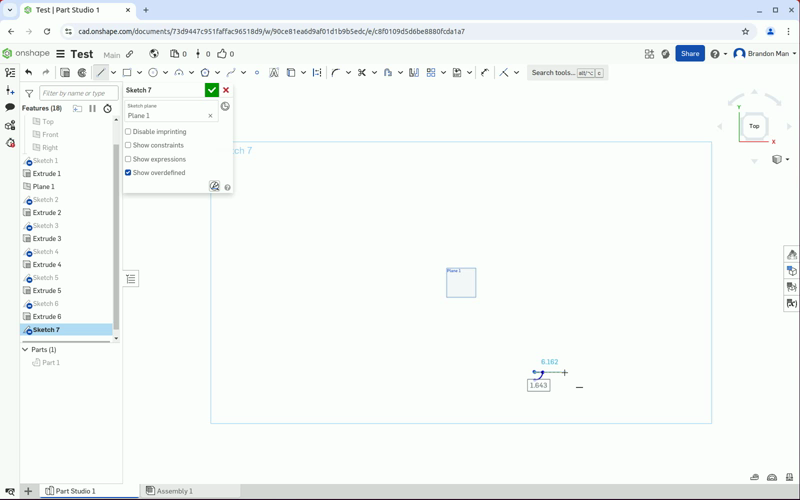
mouse_move(534, 380)
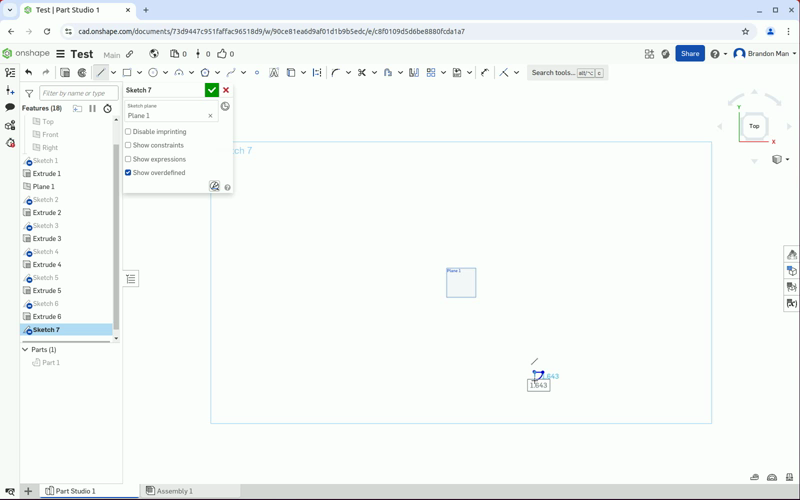
key_up(shift)
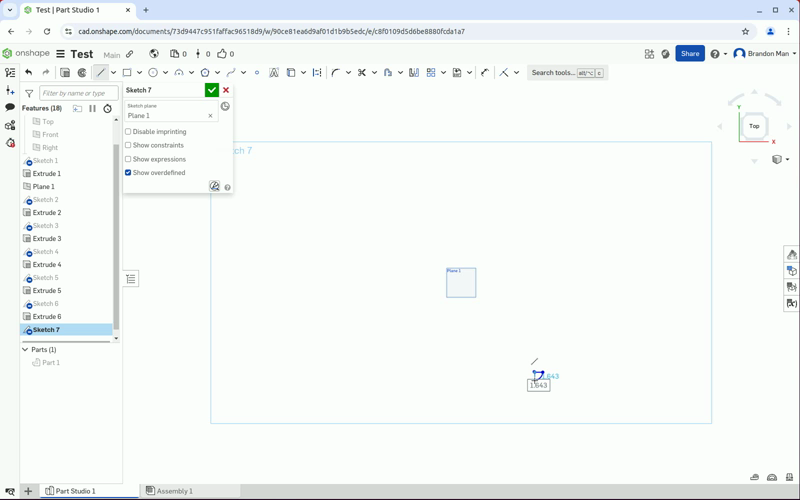
click(534, 380)
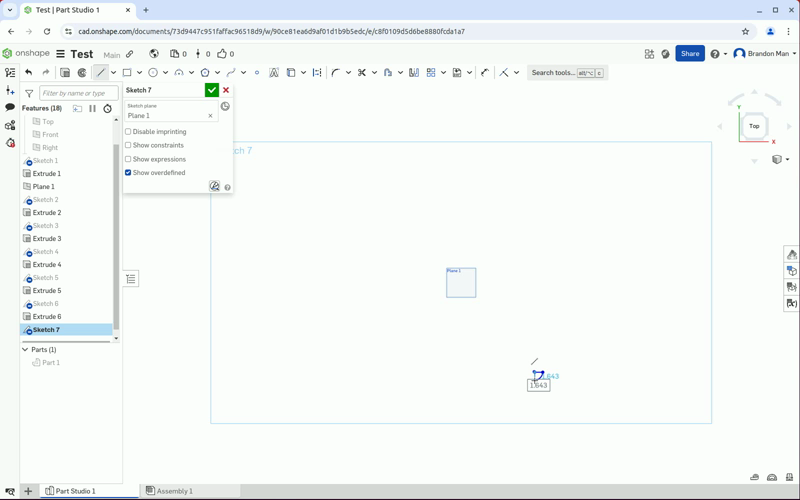
key(esc)
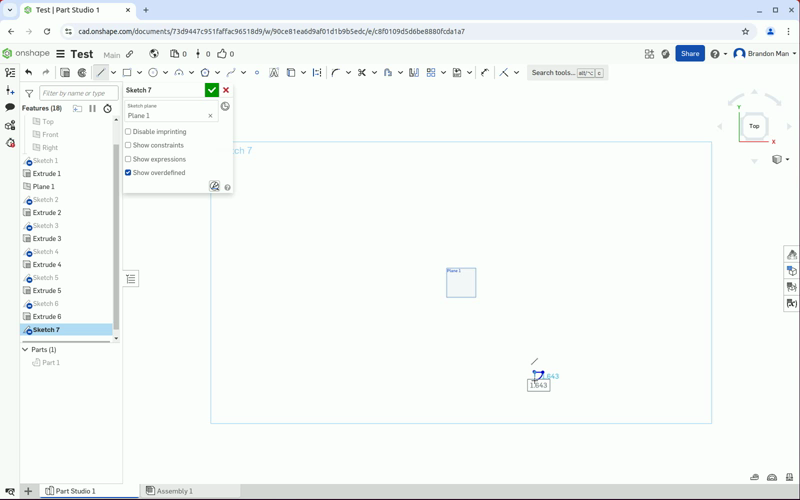
mouse_move(538, 375)
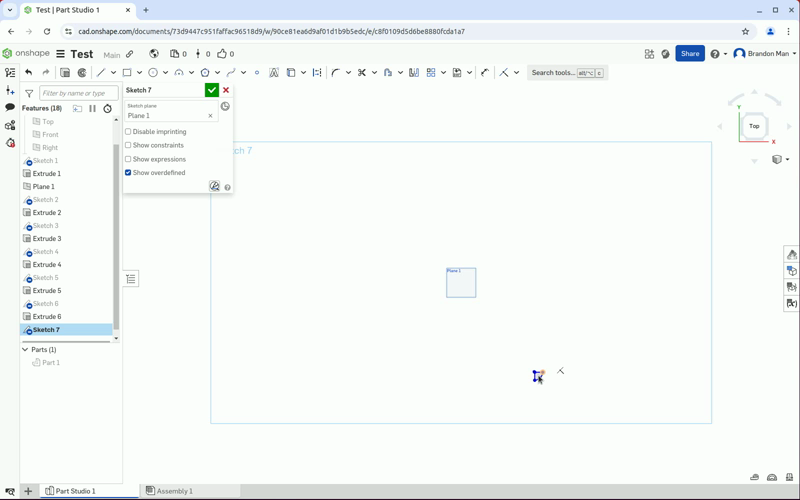
scroll(6)
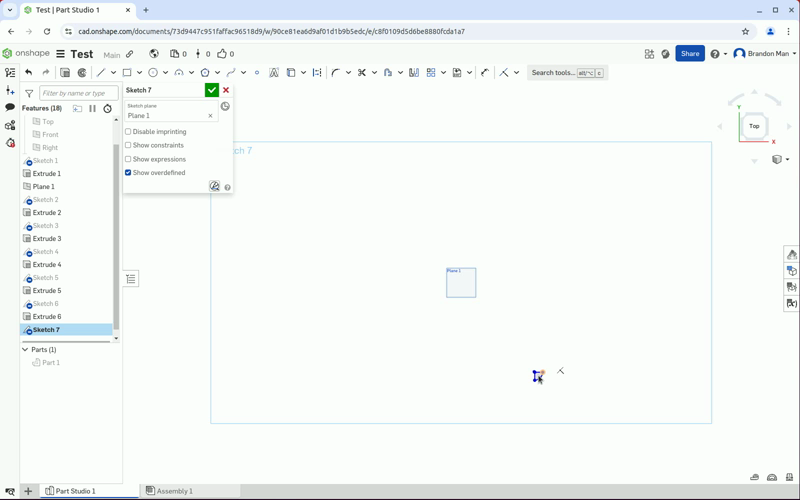
scroll(6)
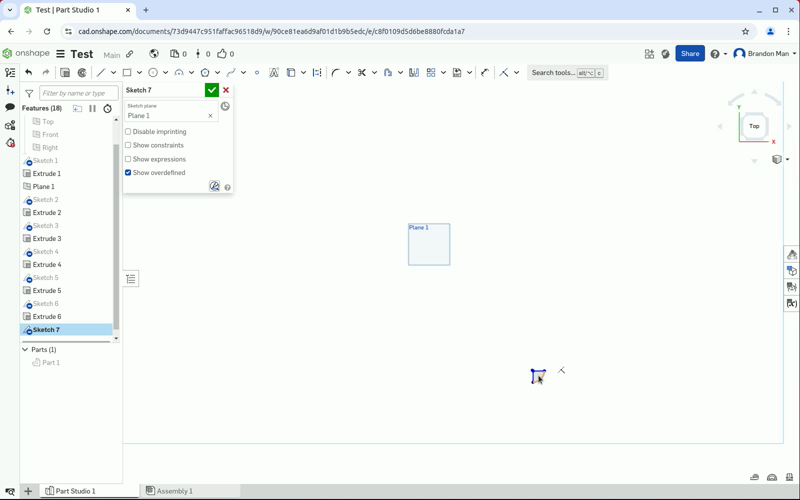
scroll(6)
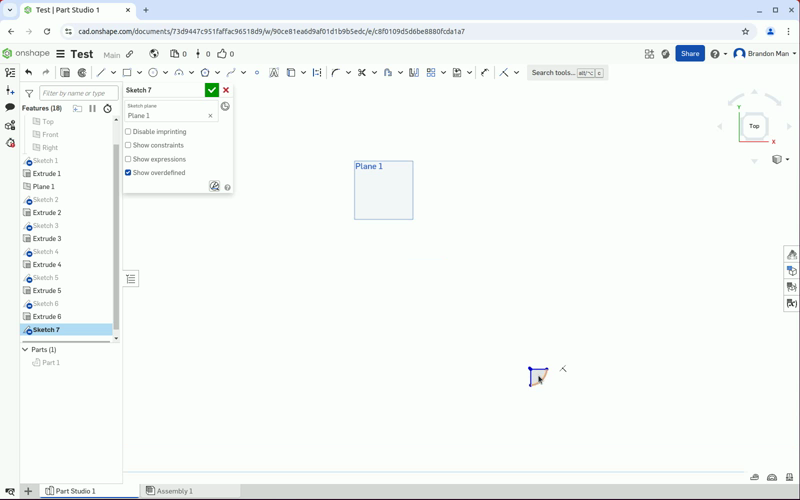
scroll(6)
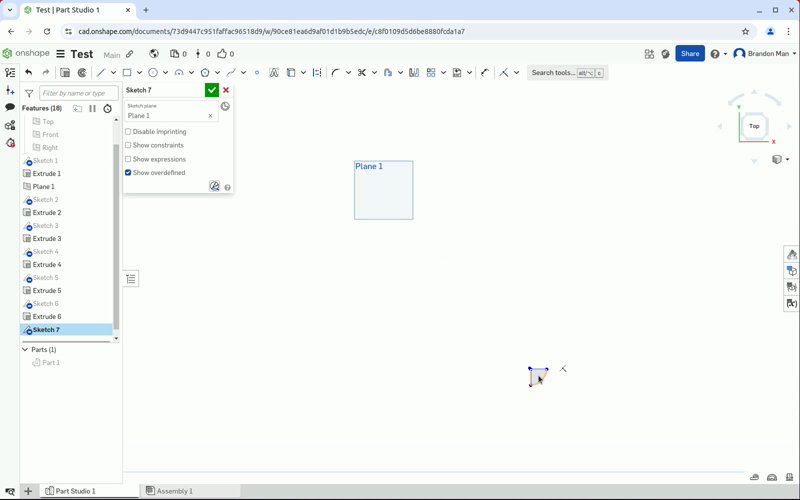
scroll(6)
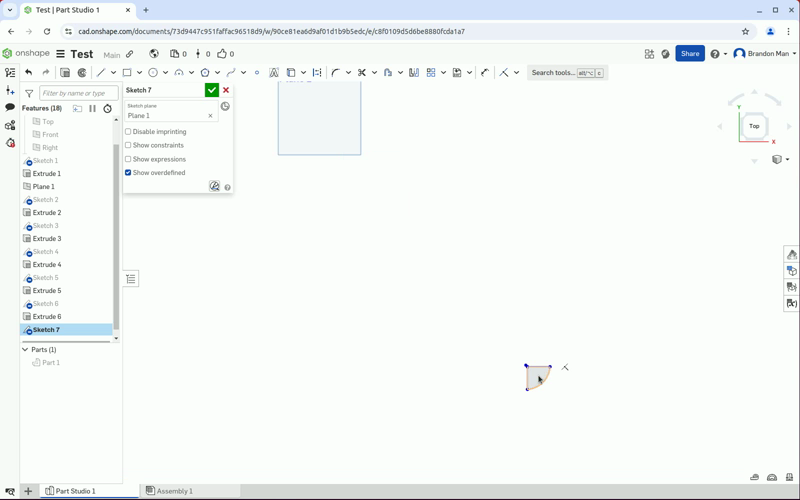
scroll(6)
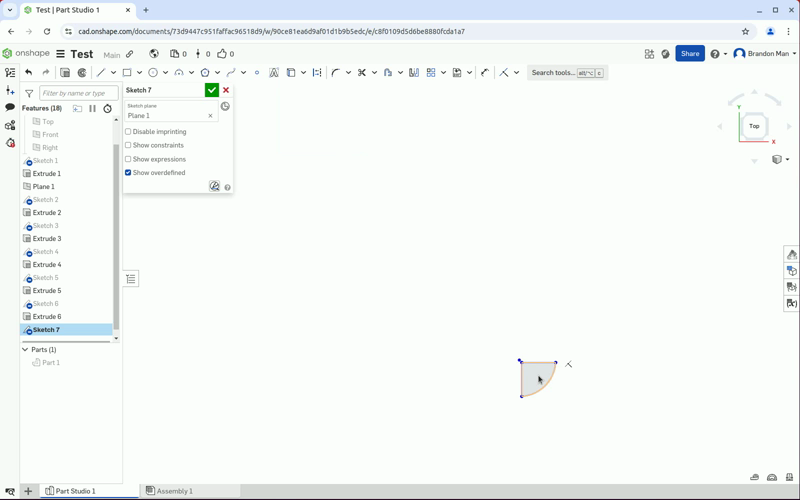
scroll(6)
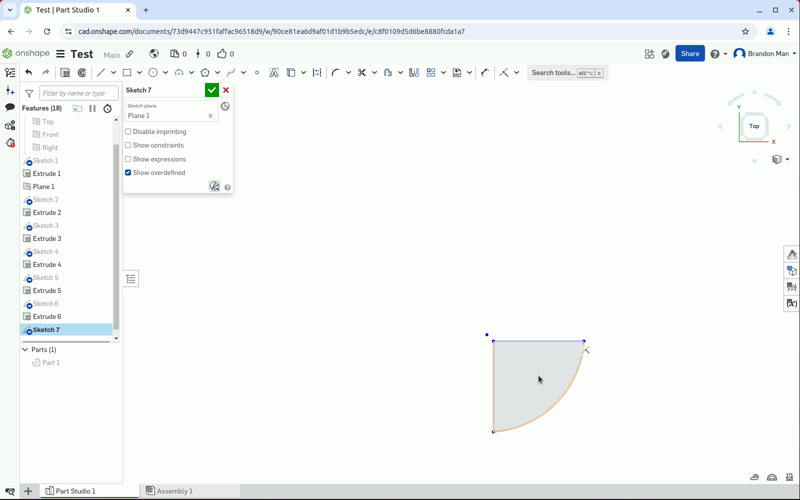
click(538, 375)
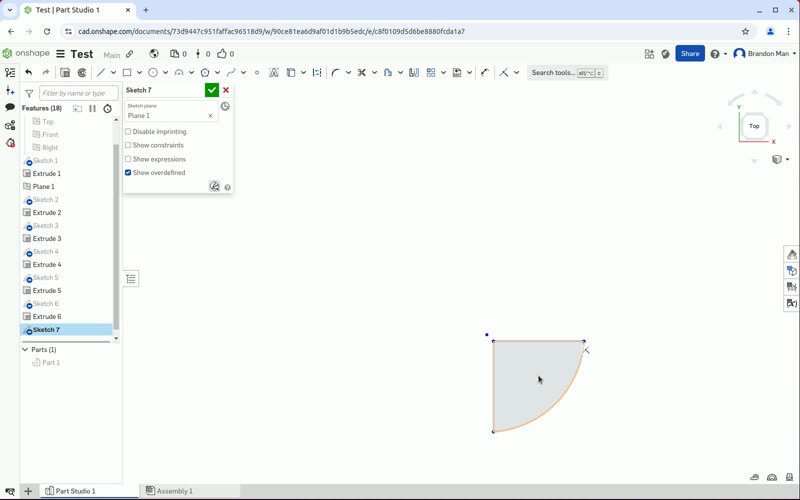
scroll(-6)
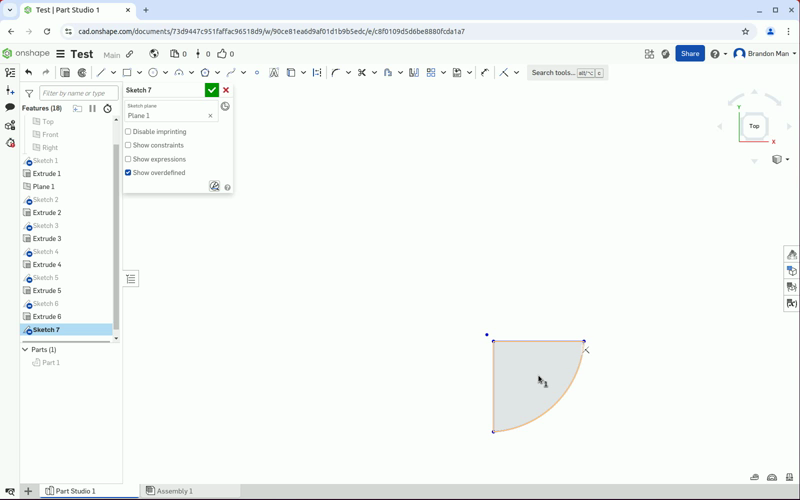
scroll(-6)
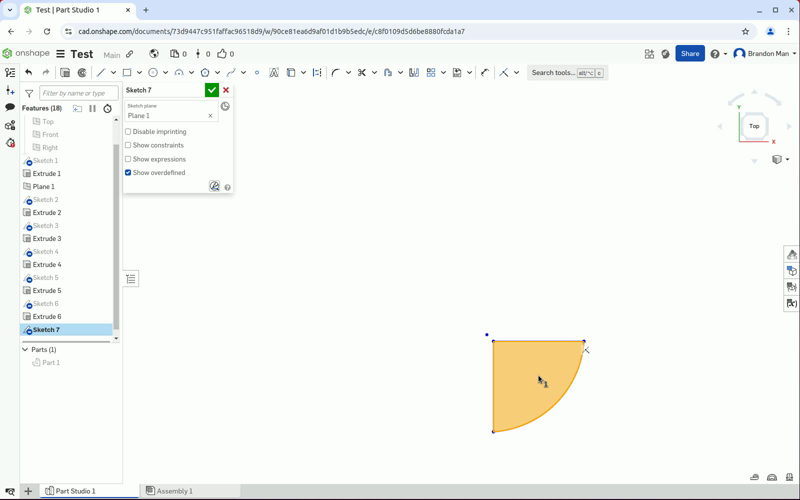
scroll(-6)
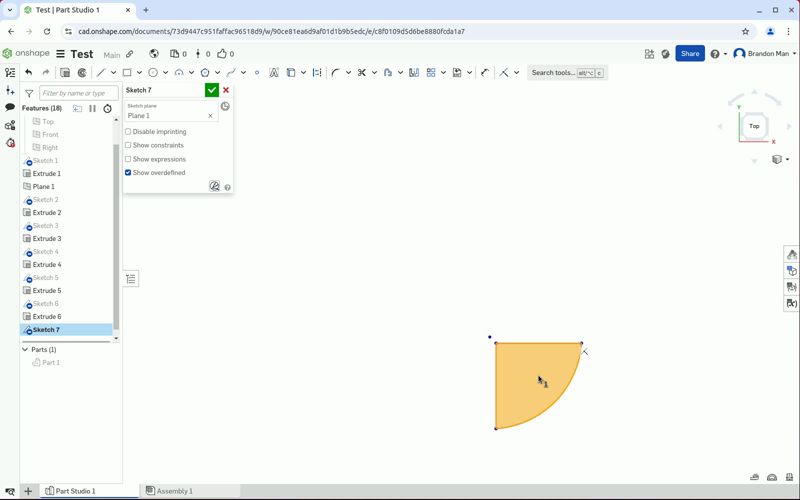
scroll(-6)
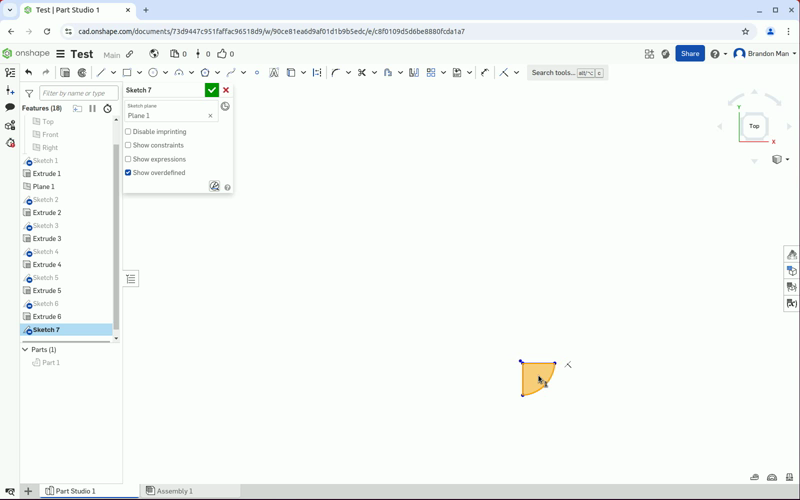
scroll(-6)
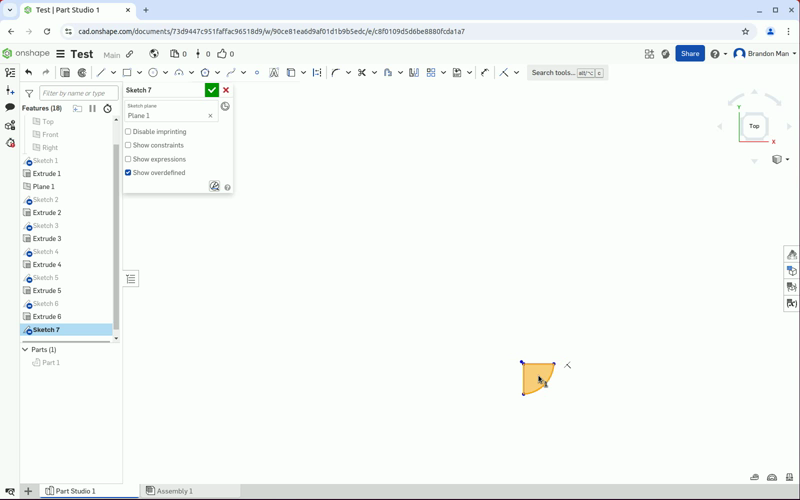
scroll(-6)
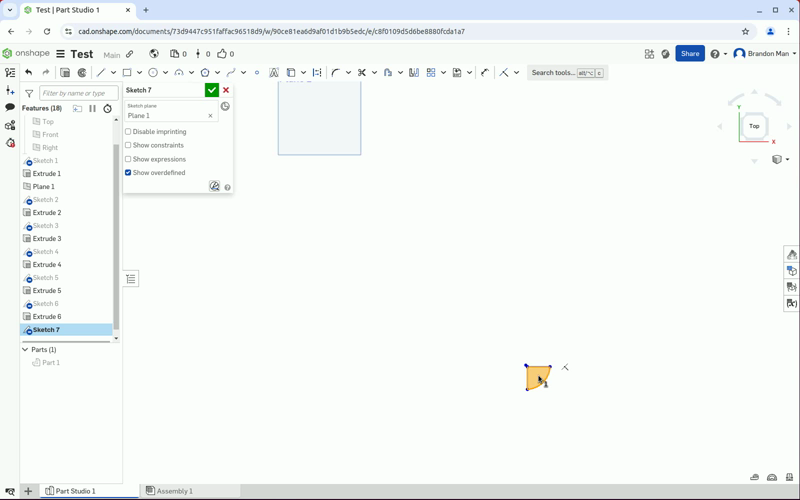
scroll(-6)
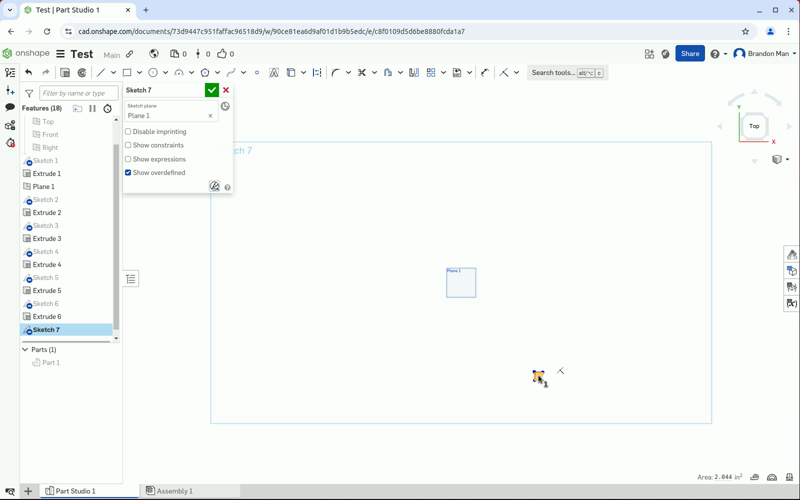
mouse_move(73, 352)
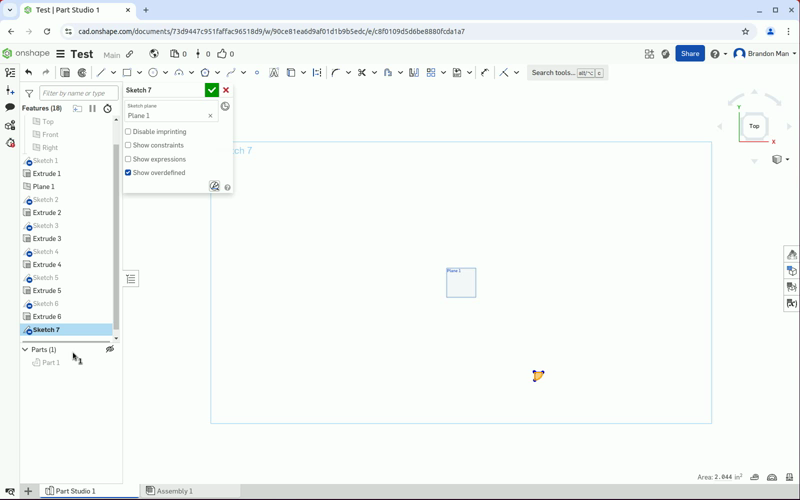
key(shift+y)
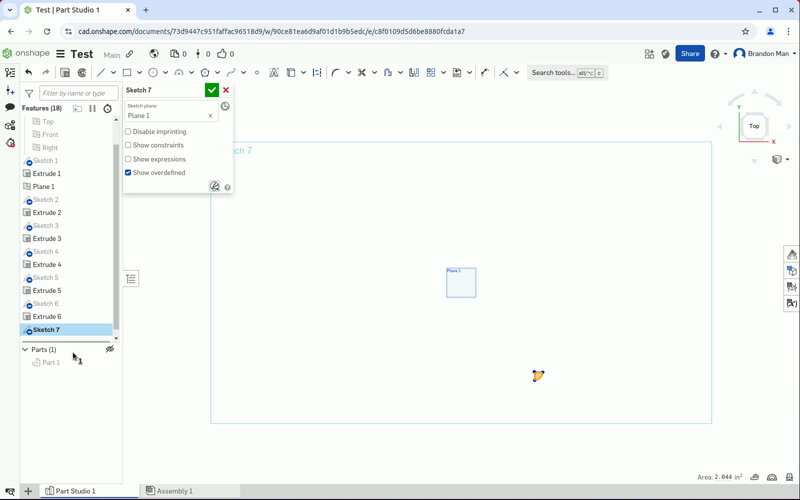
key(shift+e)
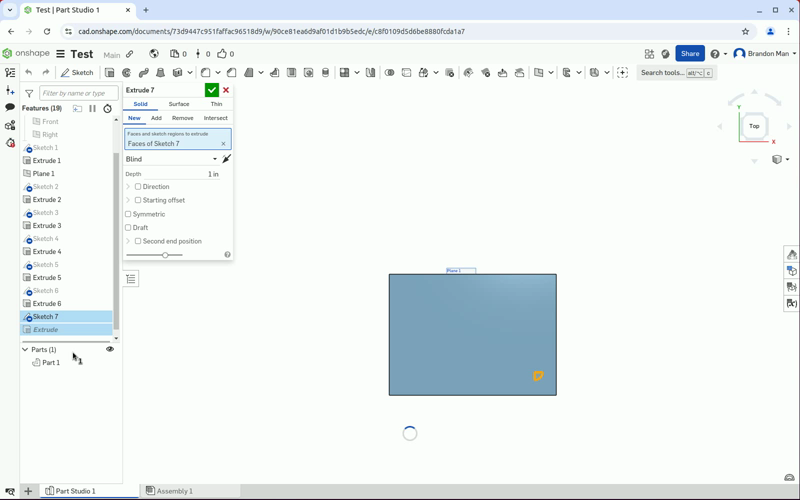
mouse_move(143, 106)
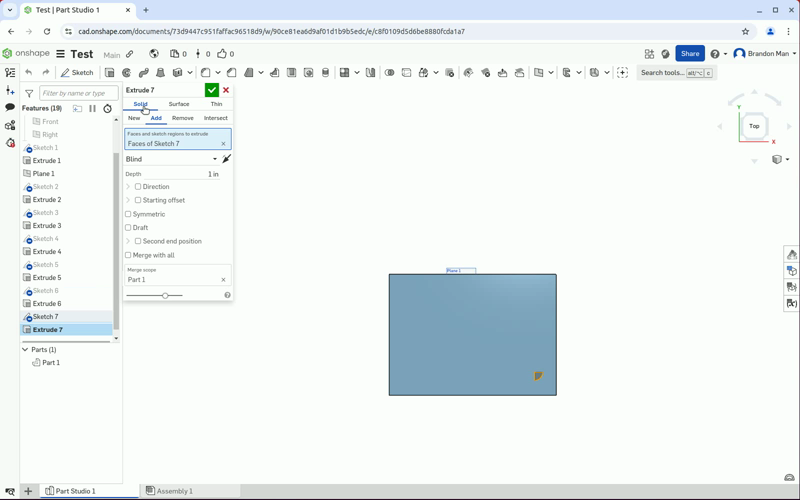
click(143, 106)
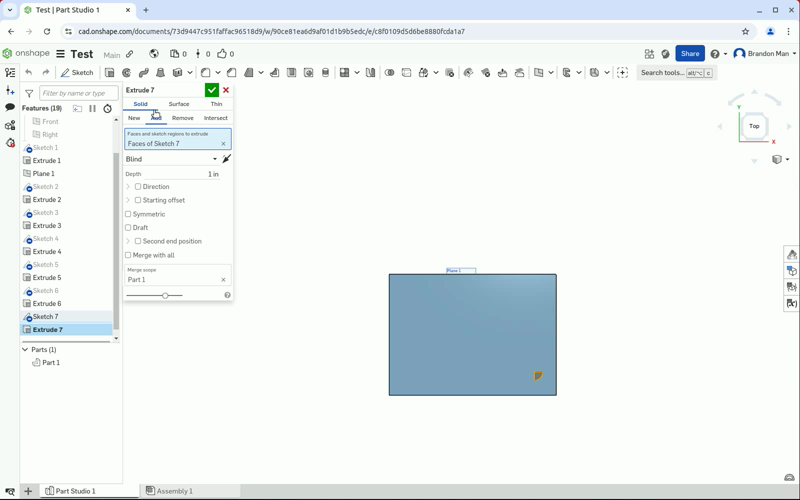
mouse_move(186, 120)
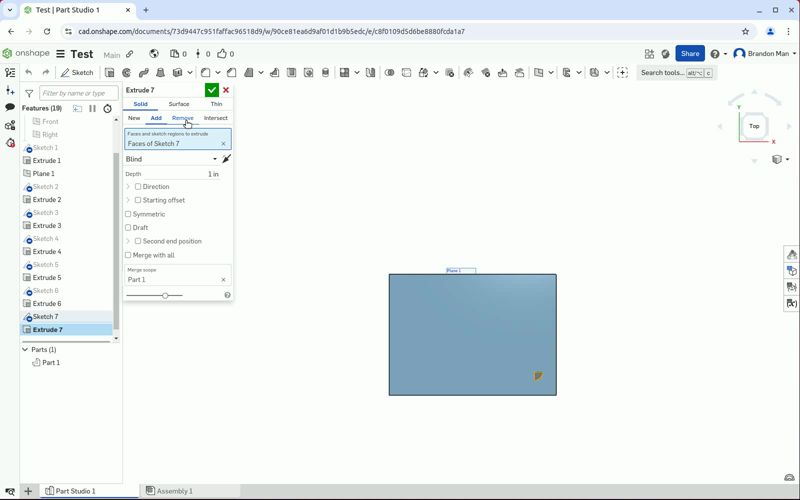
click(186, 120)
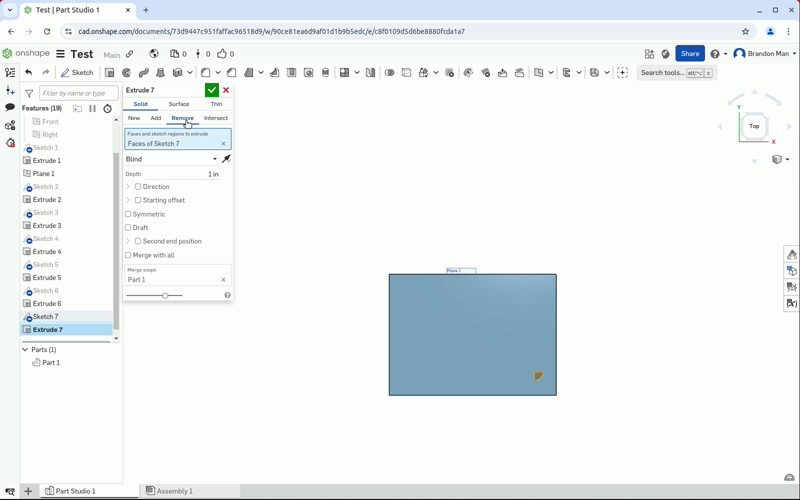
key(tab, 4)
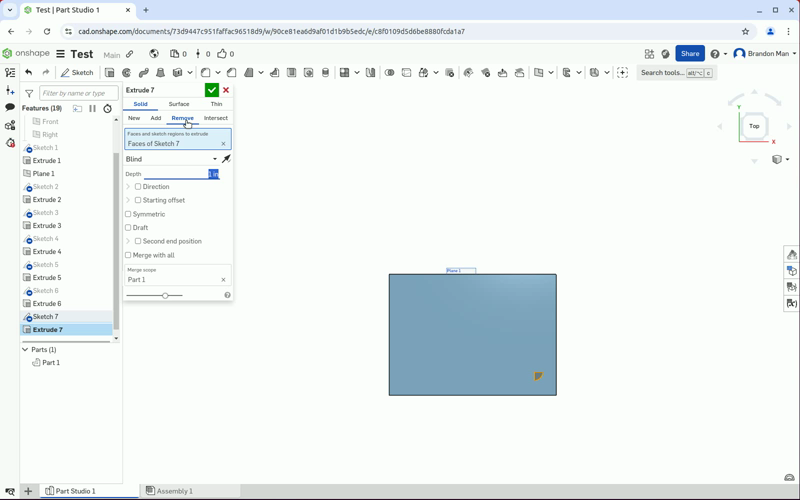
text(3.851)
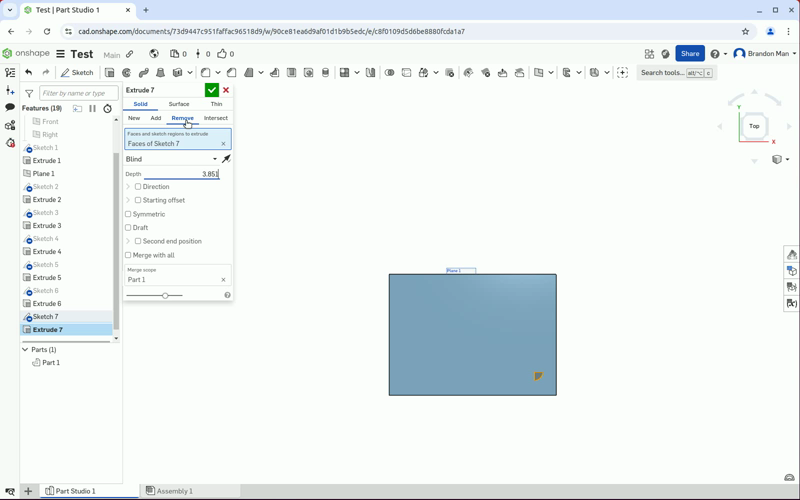
key(tab, 6)
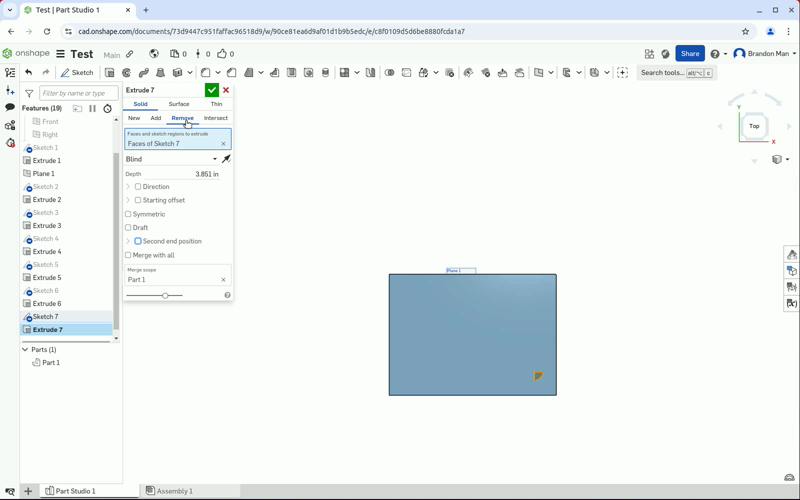
key(space)
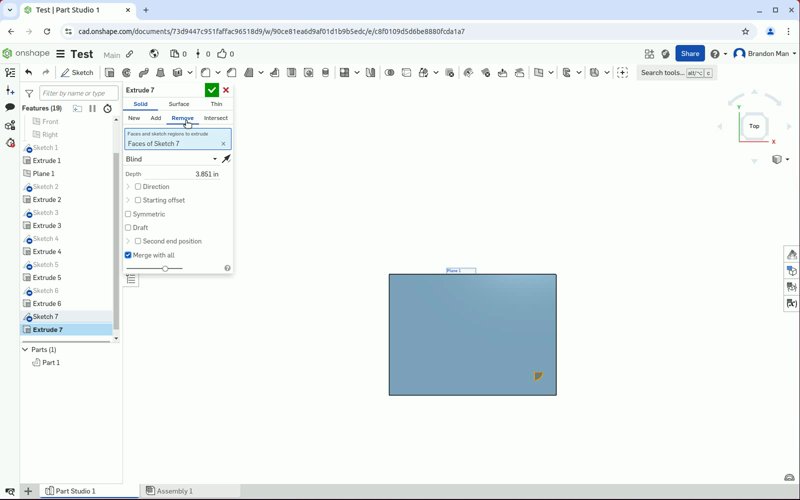
key(enter)
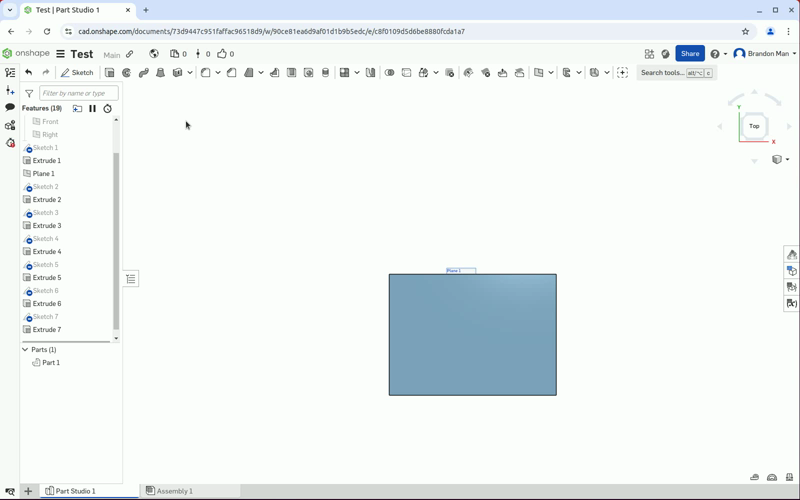
key(shift+h)
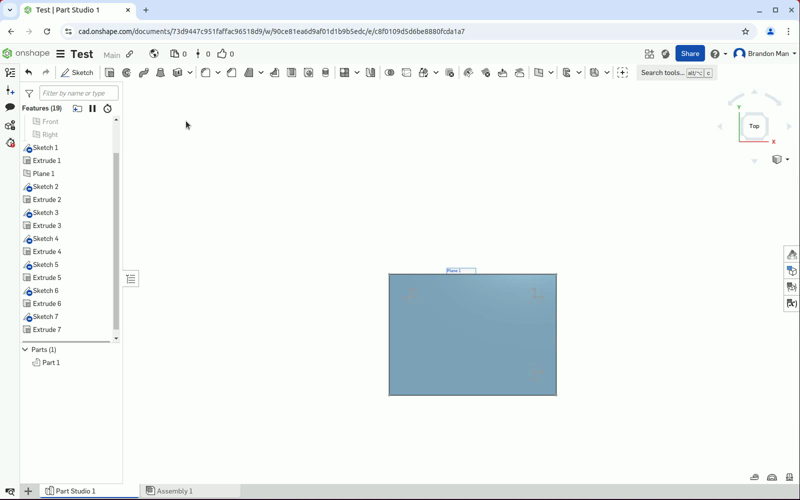
key(shift+h)
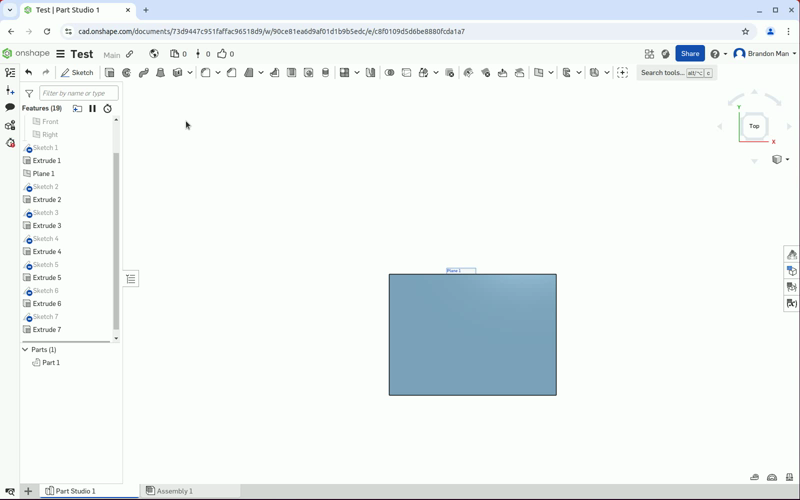
mouse_move(69, 150)
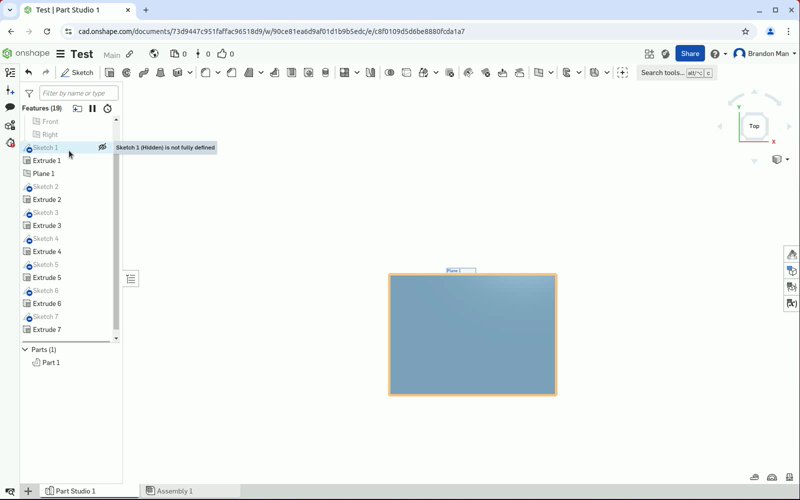
click(69, 150)
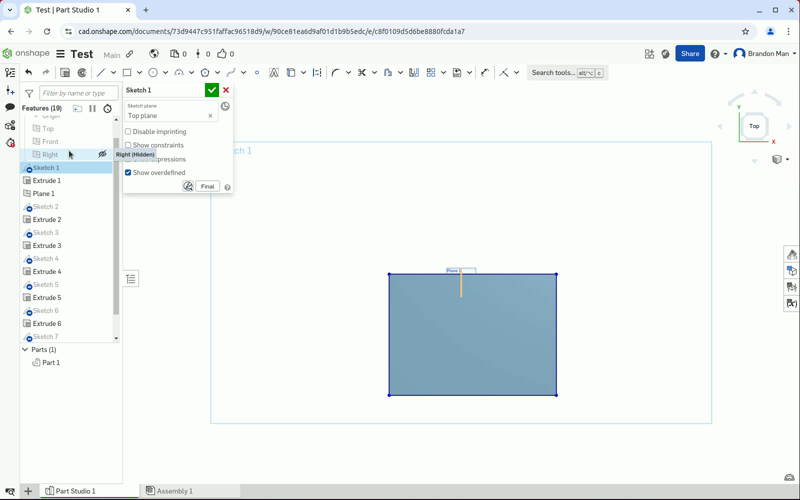
mouse_move(229, 92)
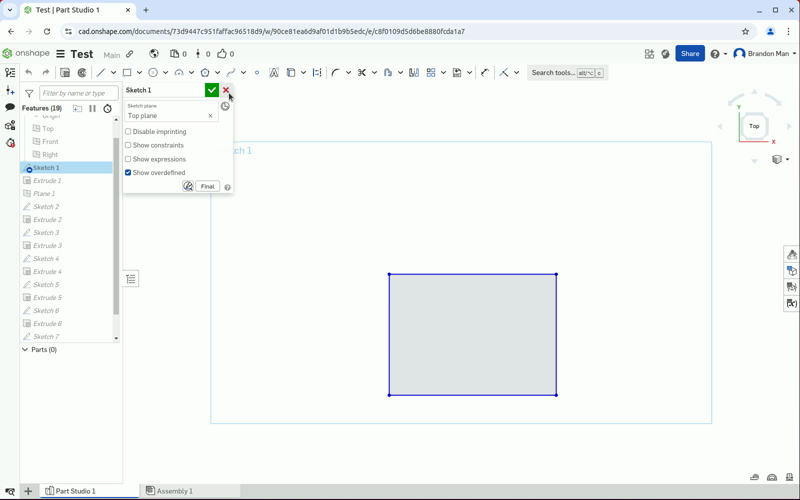
click(229, 92)
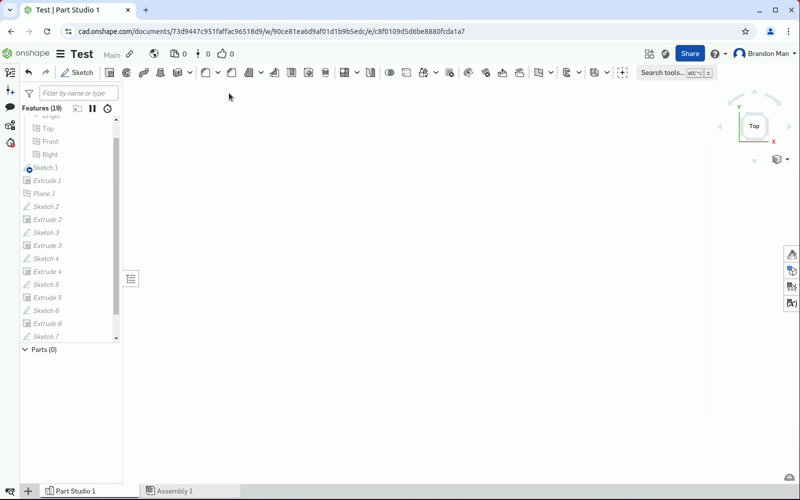
key(shift+s)
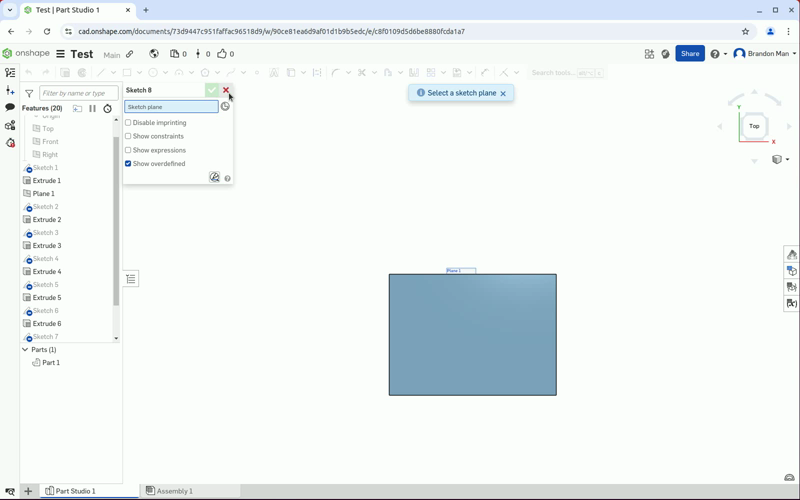
mouse_move(69, 163)
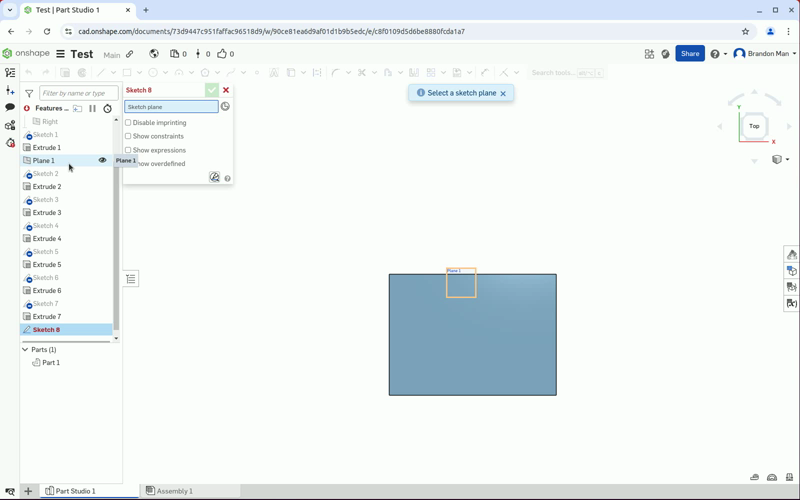
click(69, 163)
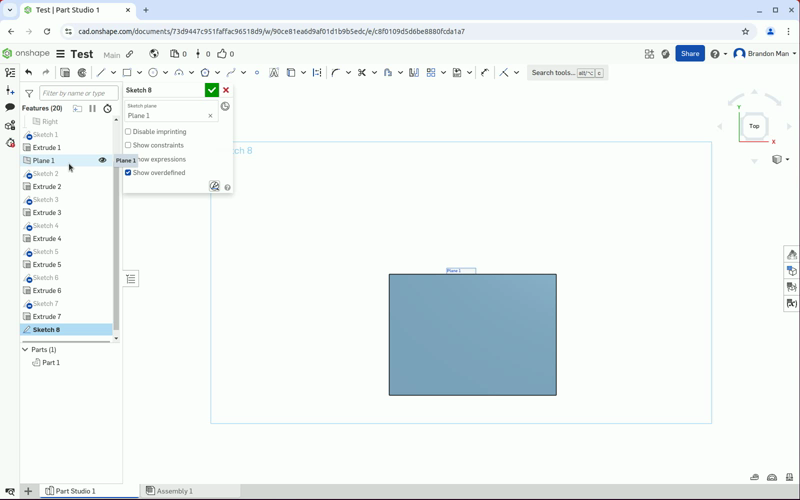
mouse_move(73, 352)
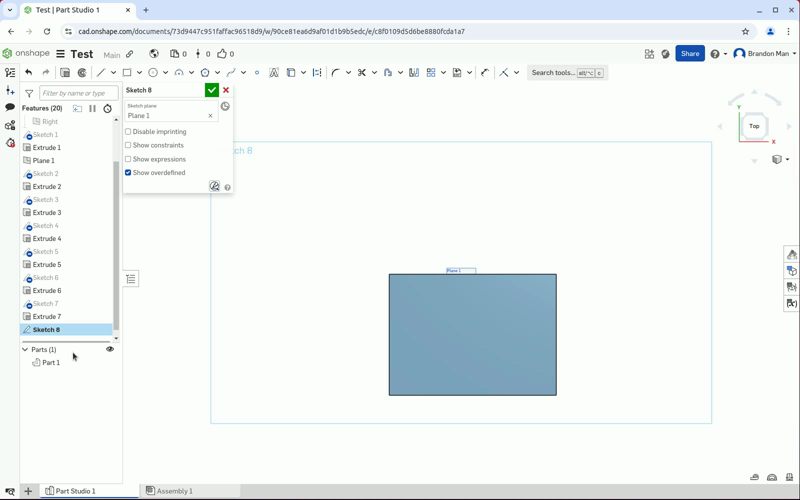
key(y)
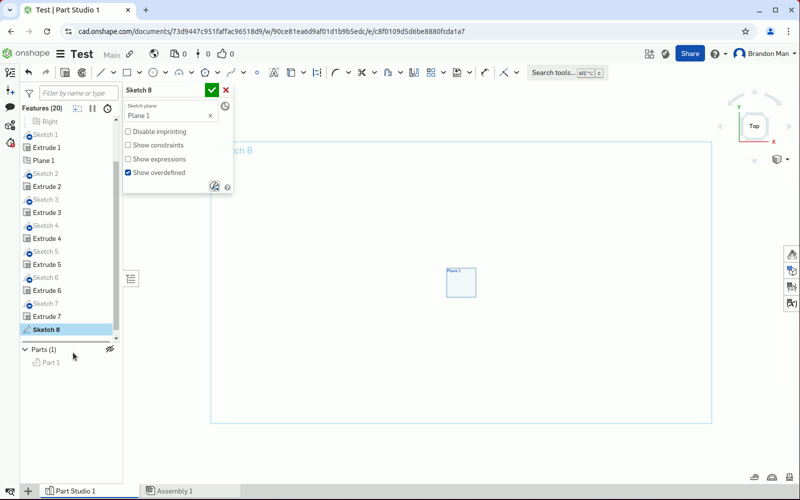
key(a)
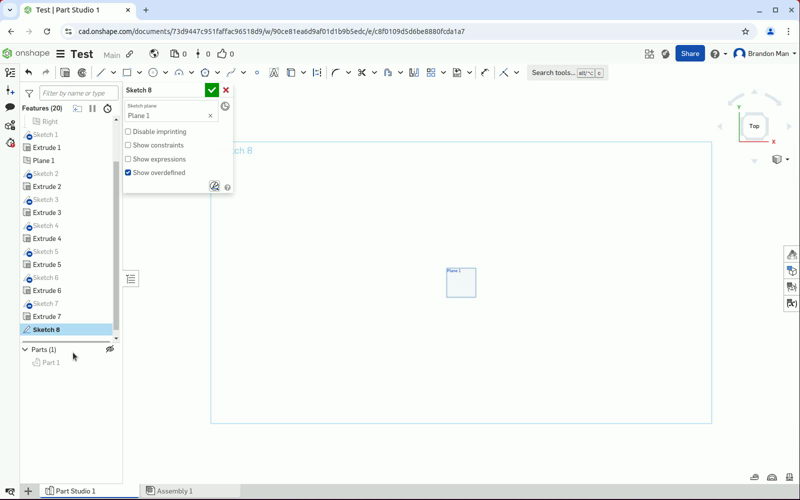
key_down(shift)
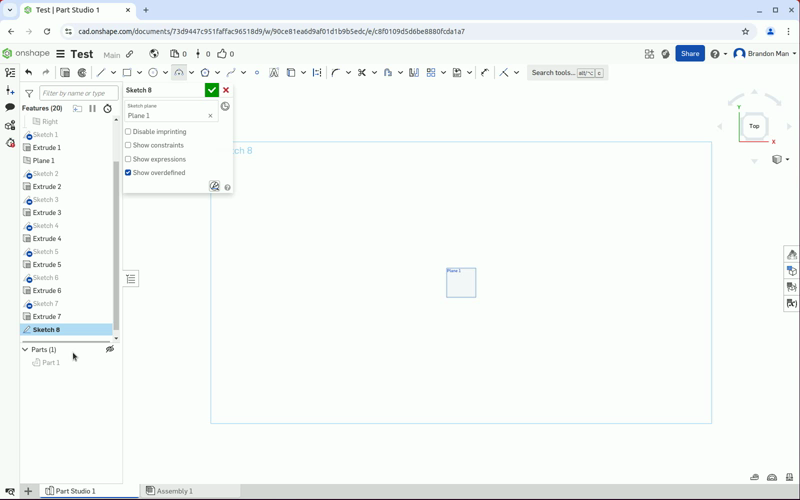
mouse_move(404, 373)
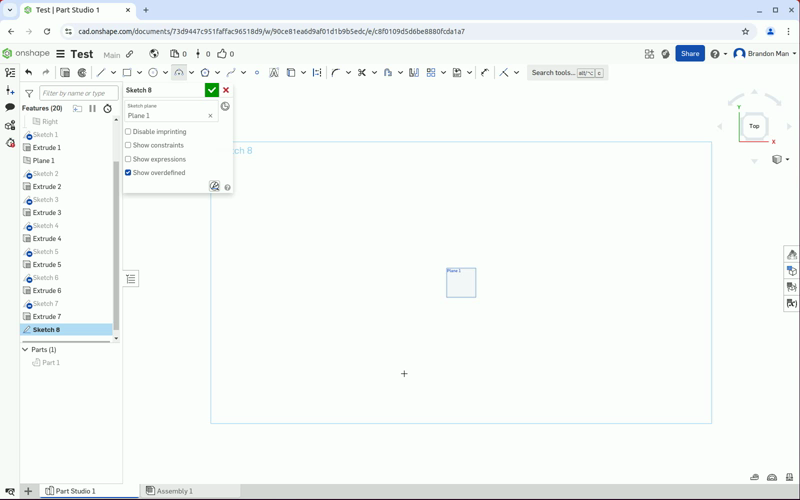
click(404, 373)
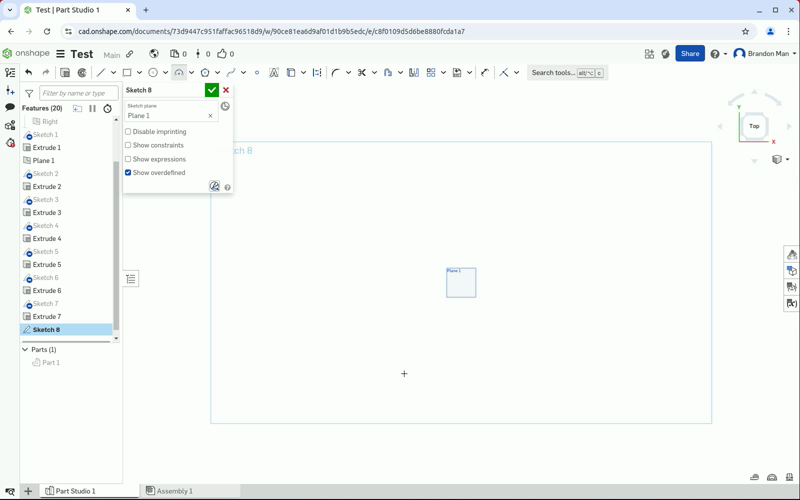
key_up(shift)
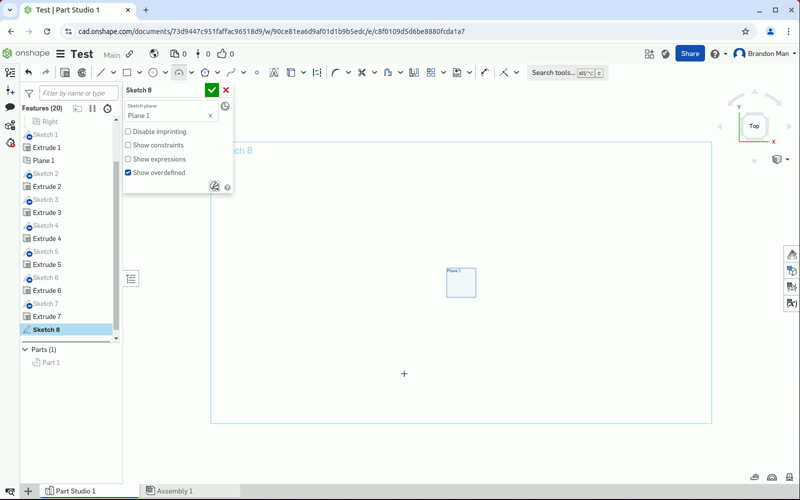
key_down(shift)
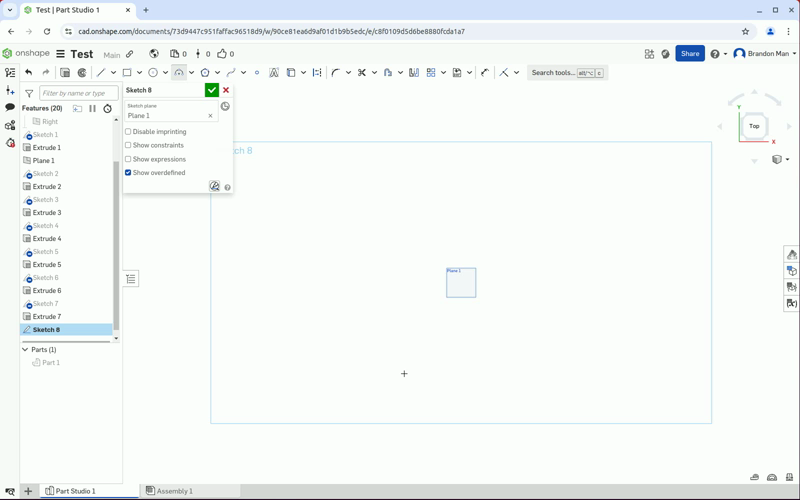
mouse_move(412, 381)
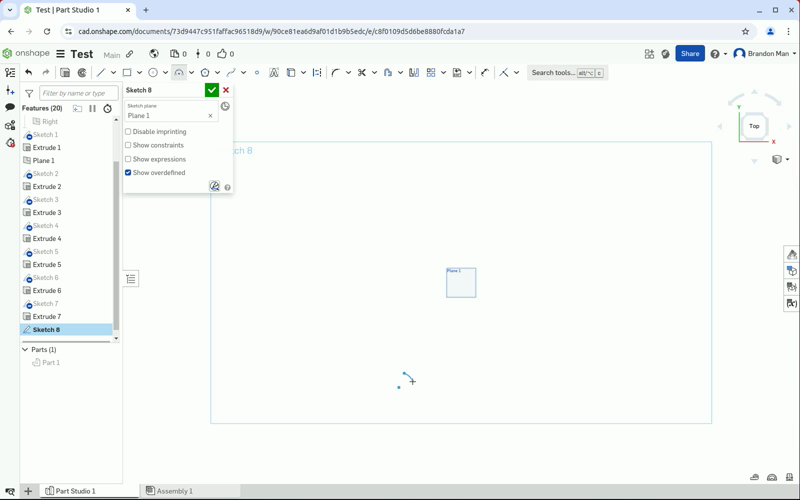
click(412, 381)
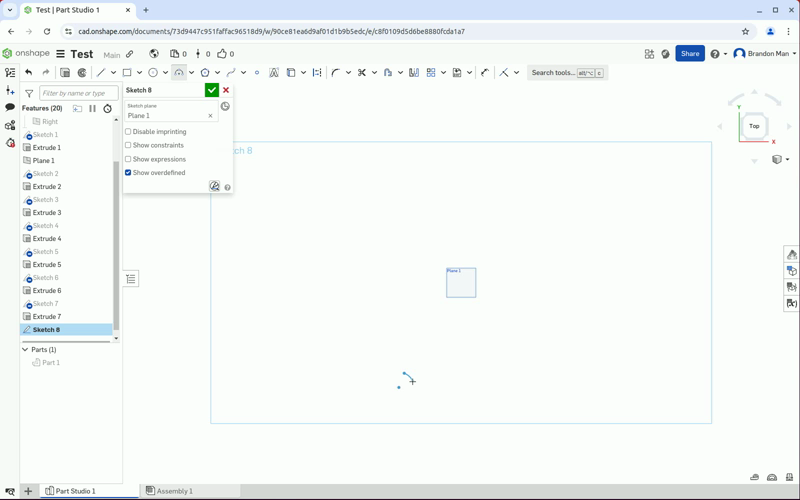
mouse_move(406, 378)
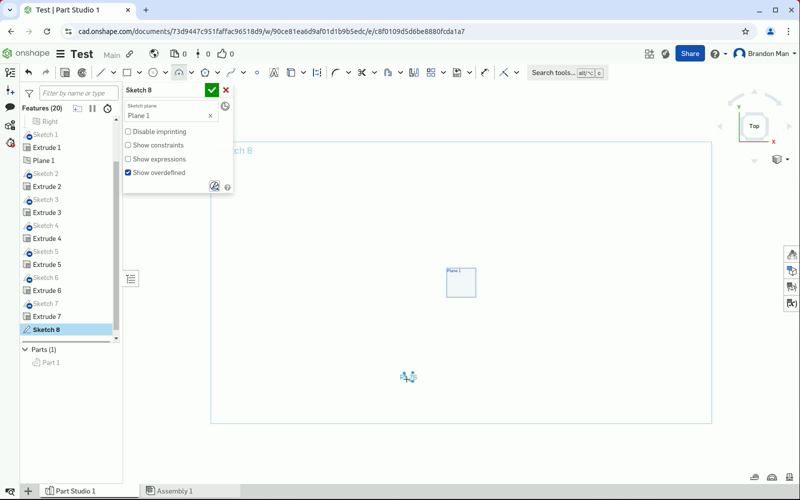
click(406, 378)
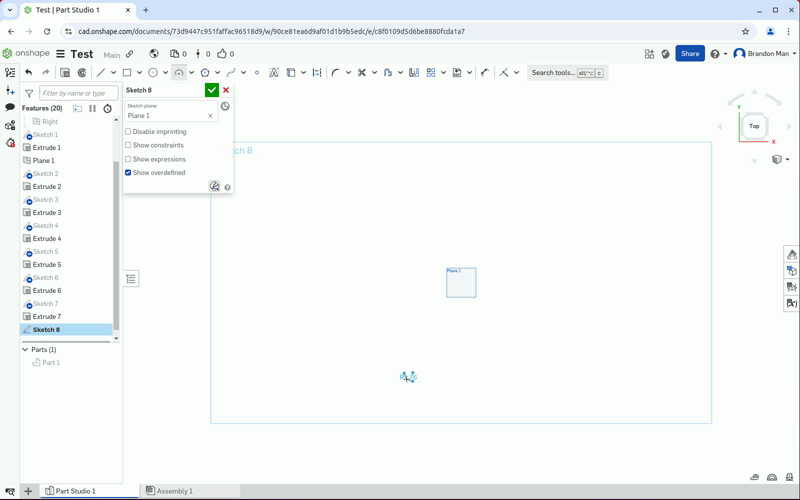
key_up(shift)
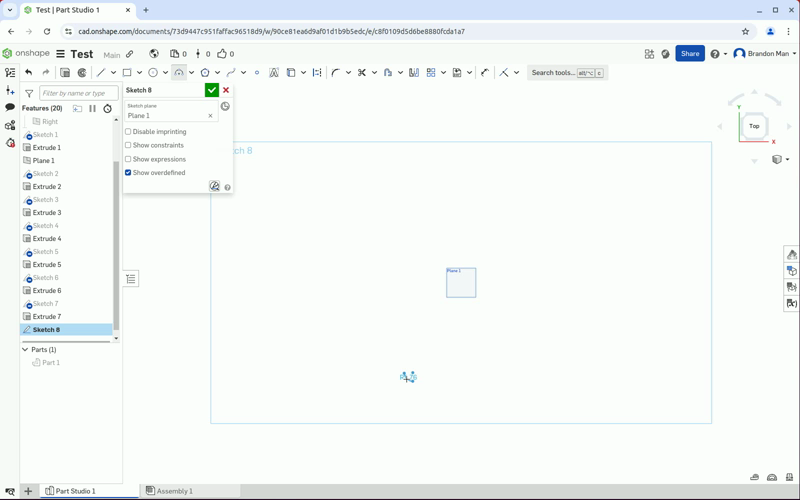
key(esc)
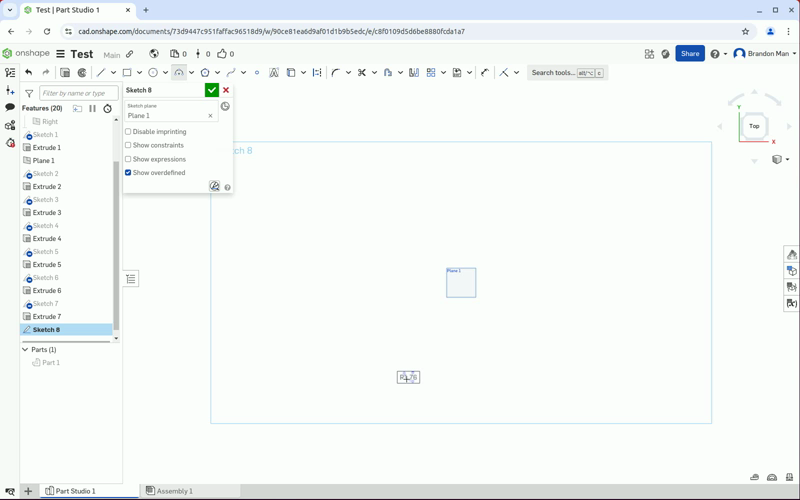
key(l)
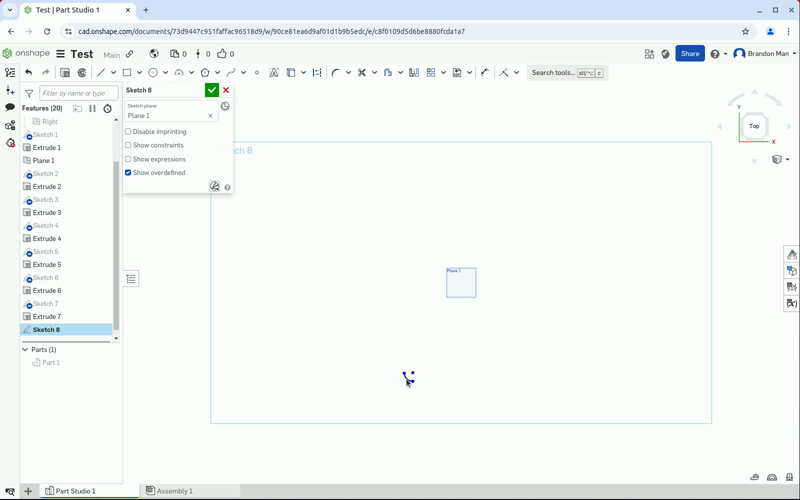
mouse_move(412, 381)
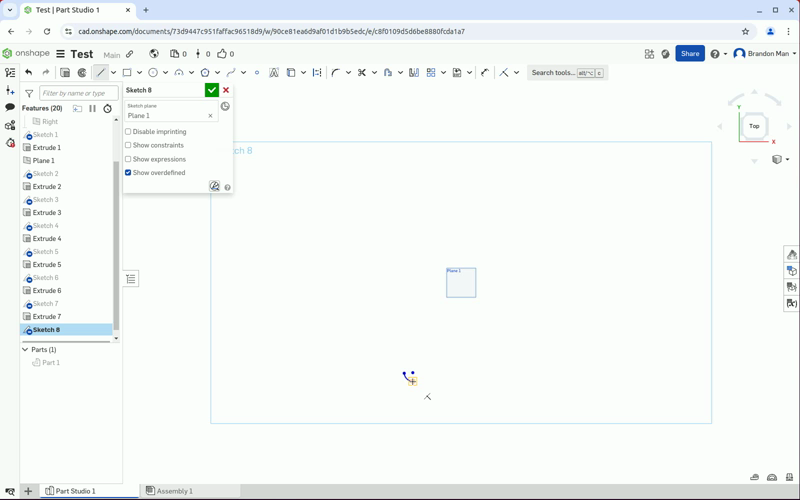
click(412, 381)
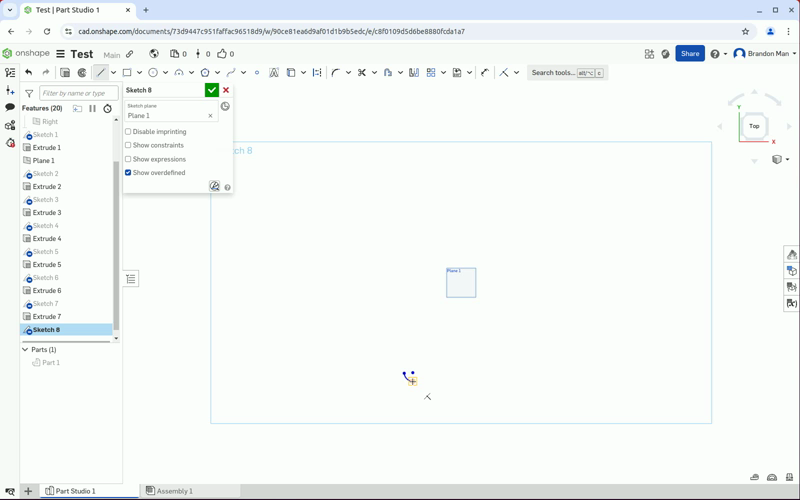
key_down(shift)
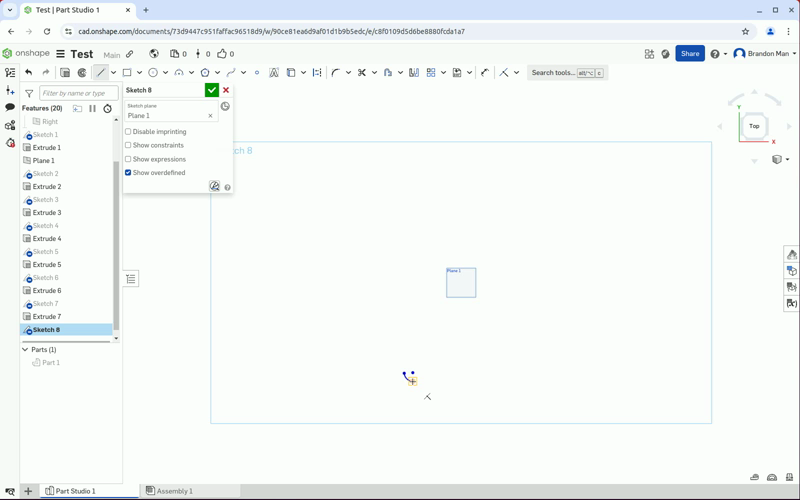
mouse_move(442, 381)
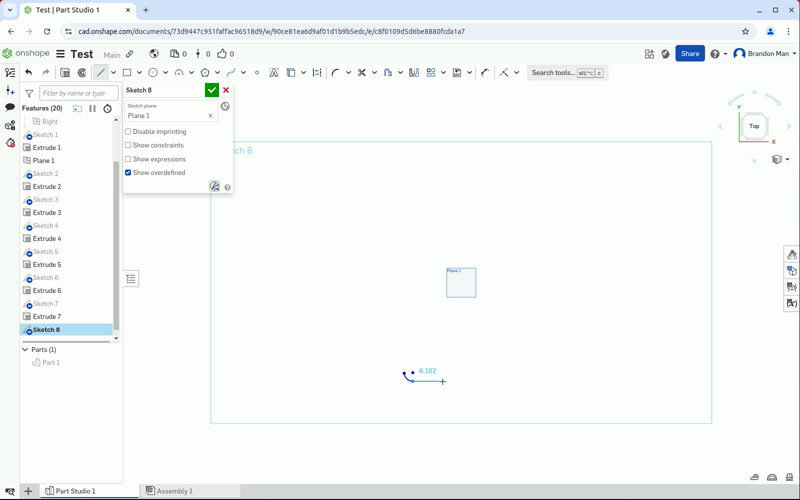
mouse_move(412, 373)
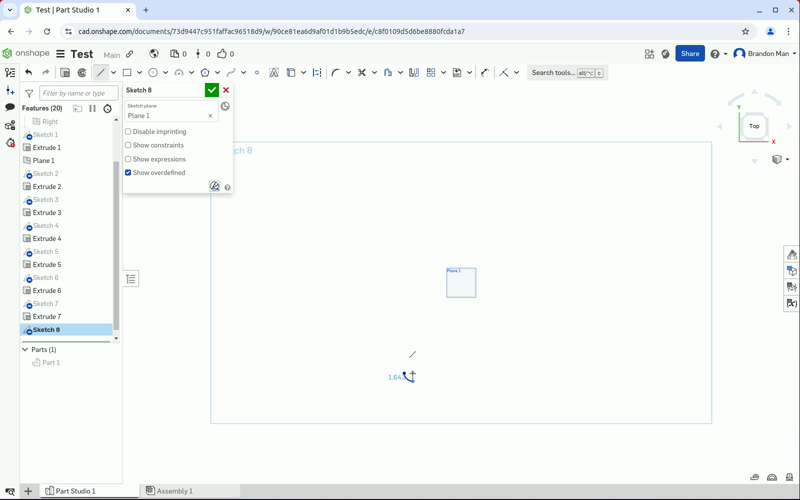
click(412, 373)
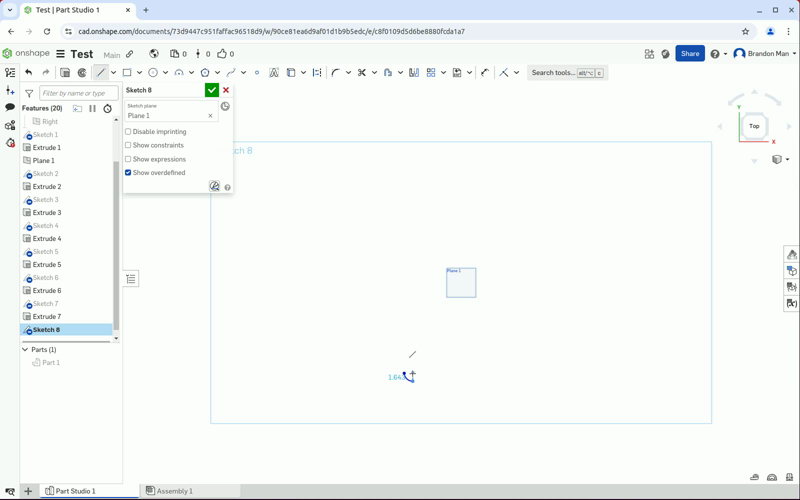
key_up(shift)
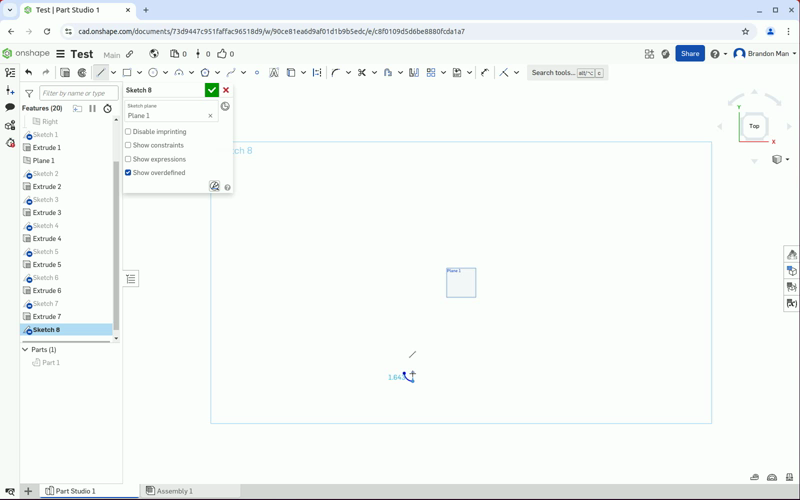
mouse_move(442, 373)
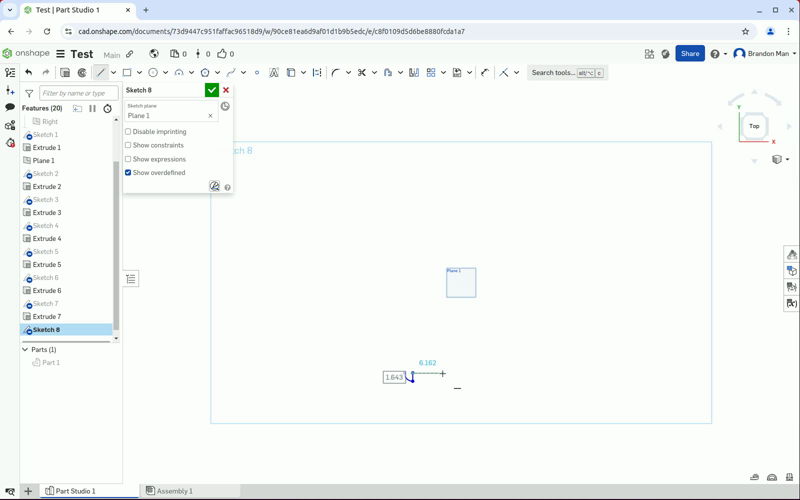
key_down(shift)
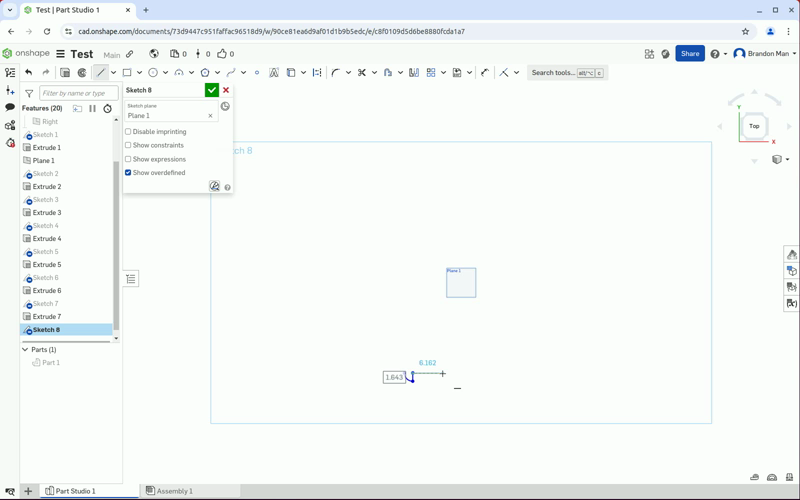
mouse_move(404, 373)
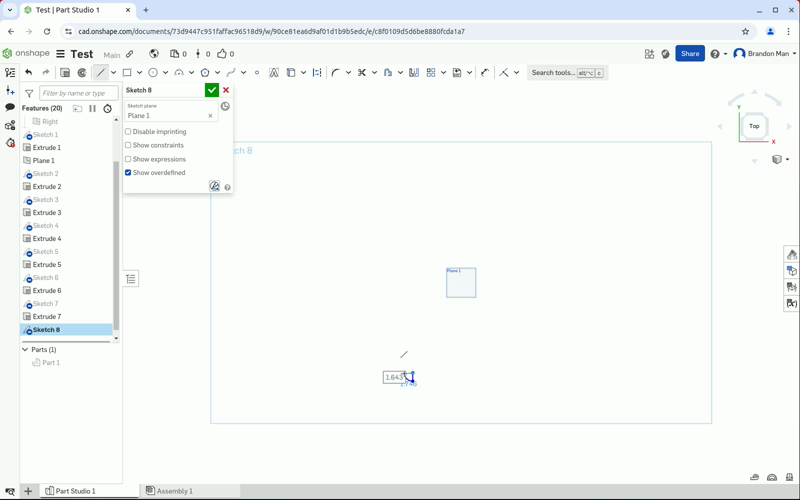
key_up(shift)
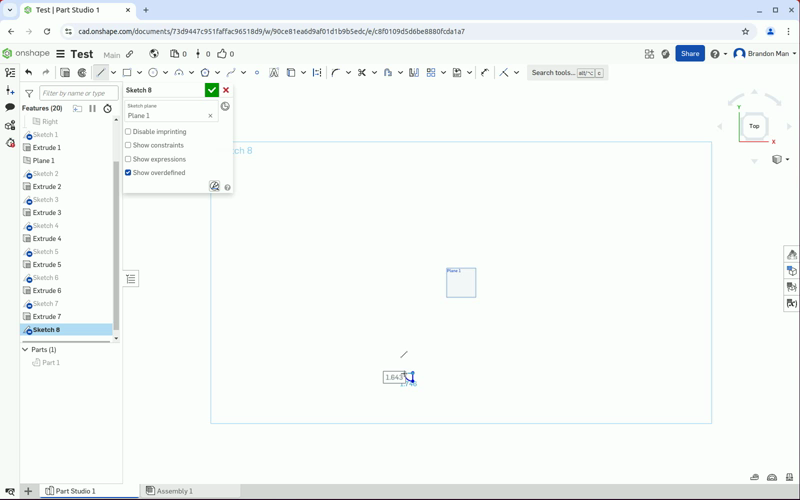
click(404, 373)
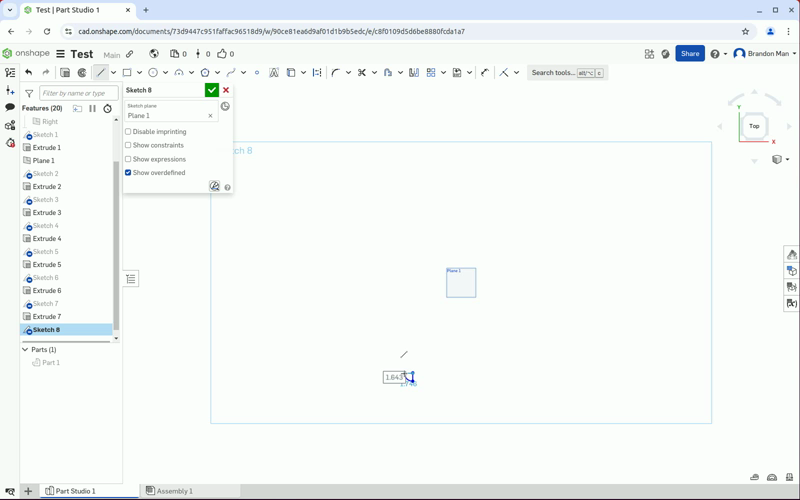
key(esc)
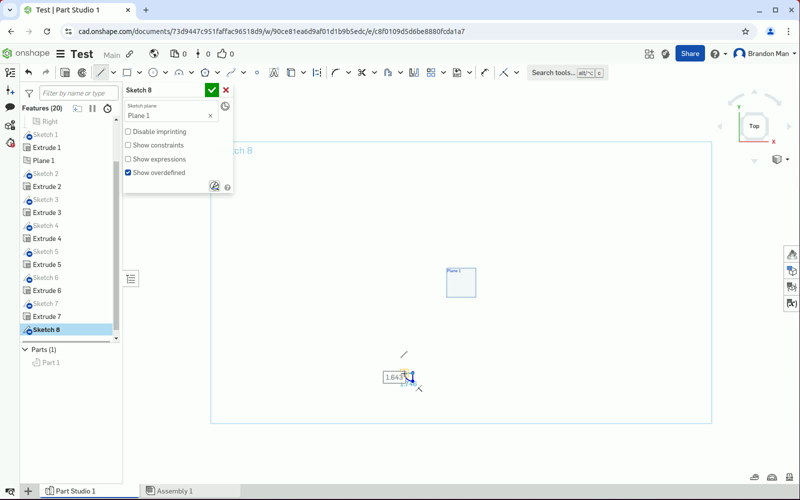
mouse_move(410, 374)
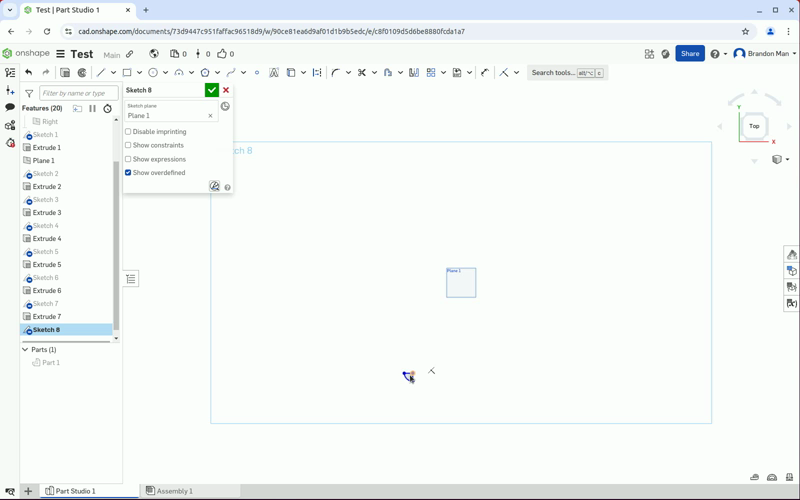
scroll(6)
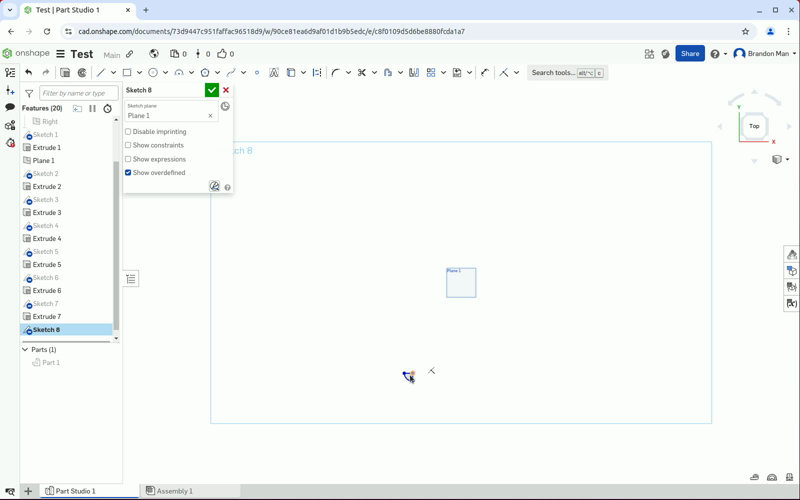
scroll(6)
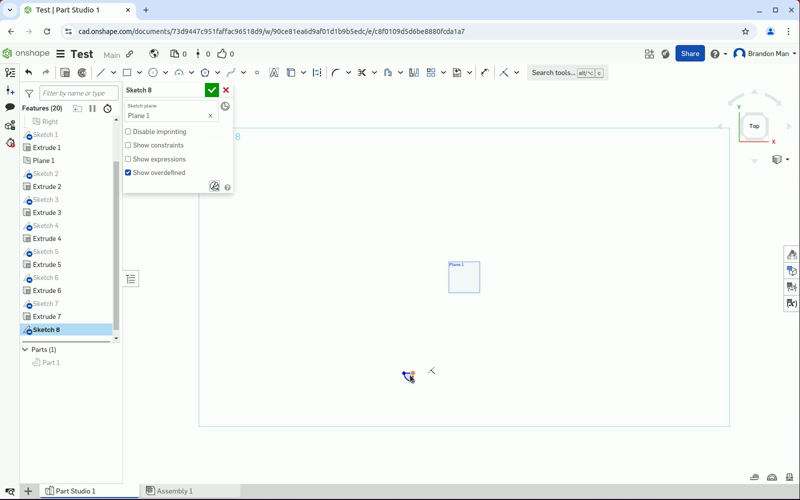
scroll(6)
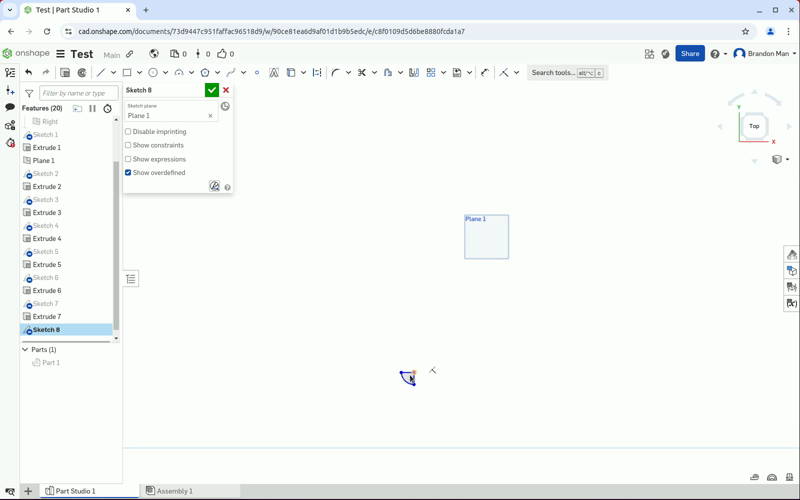
scroll(6)
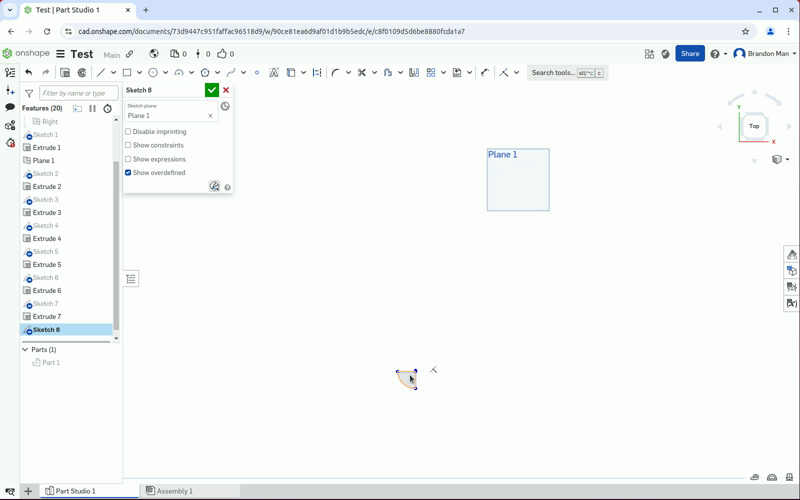
scroll(6)
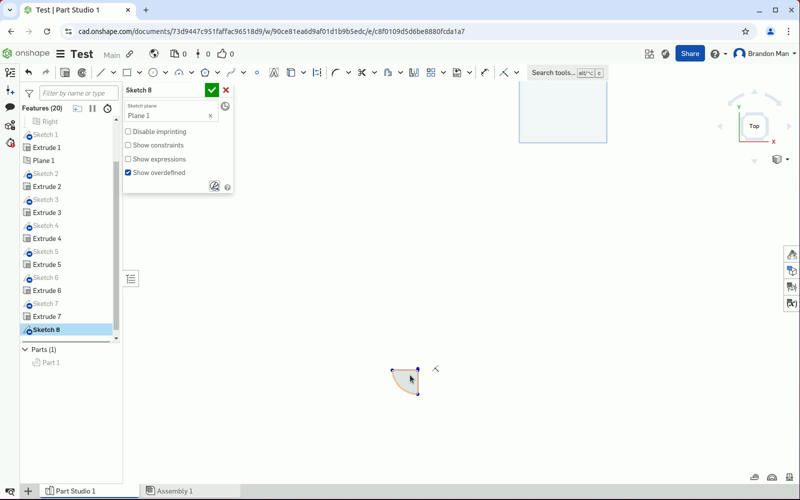
scroll(6)
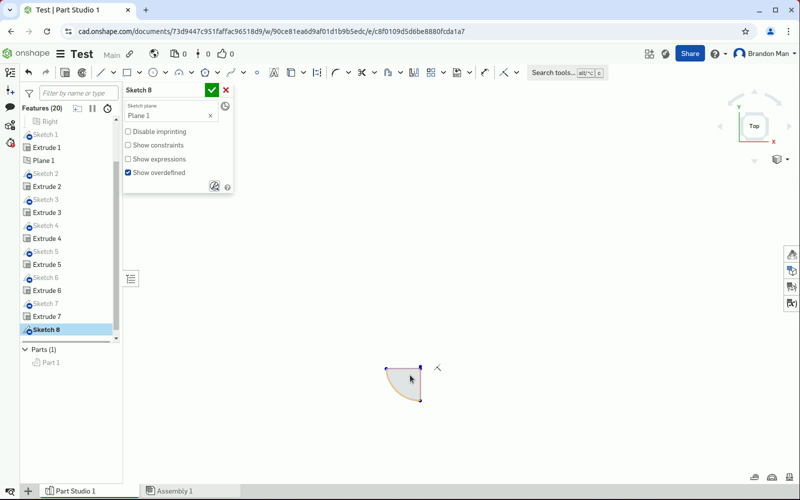
scroll(6)
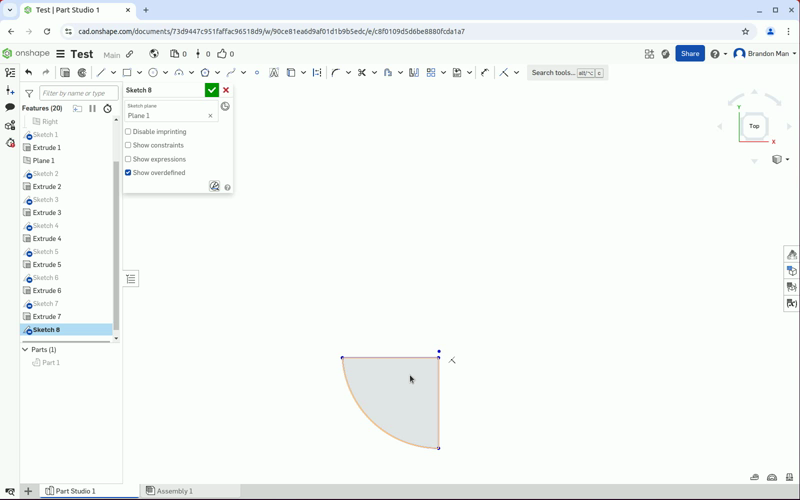
click(410, 374)
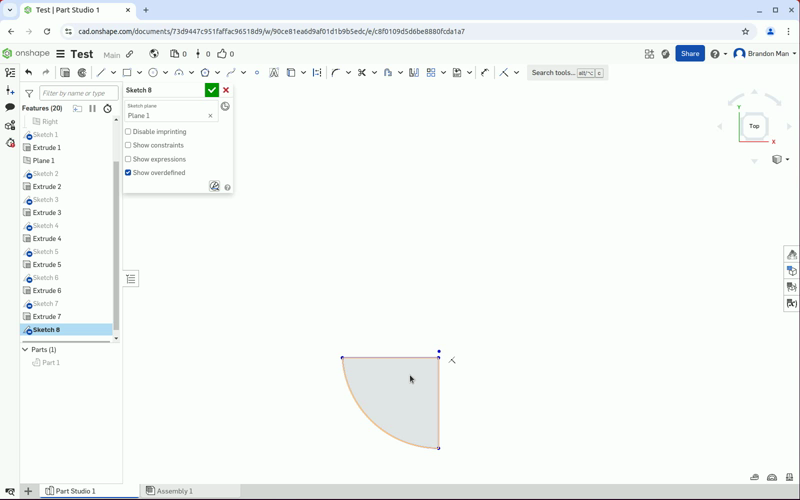
scroll(-6)
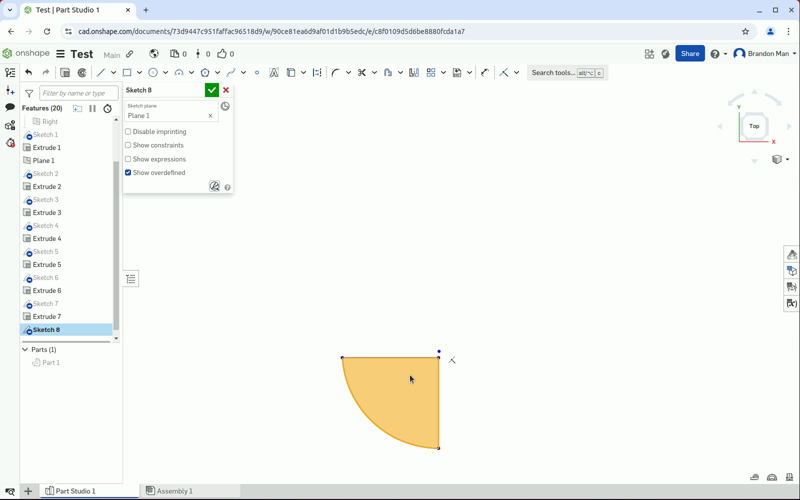
scroll(-6)
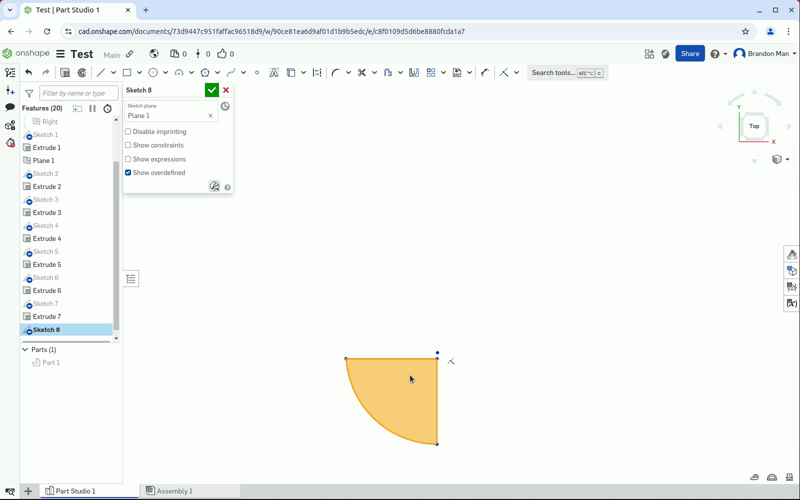
scroll(-6)
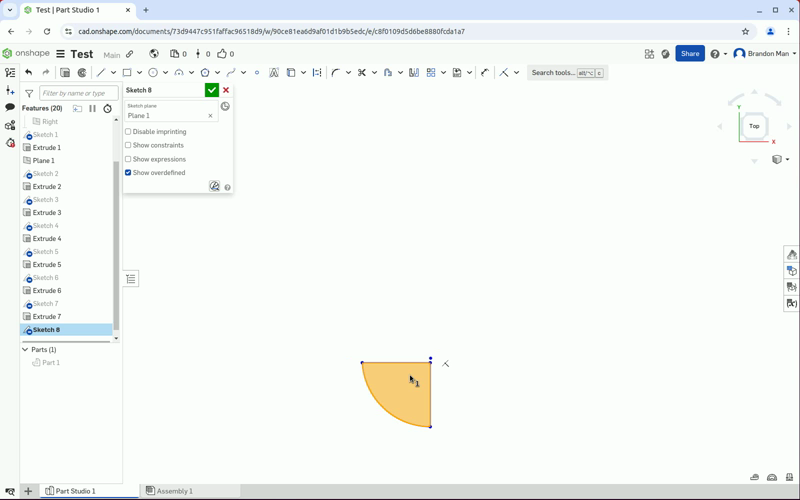
scroll(-6)
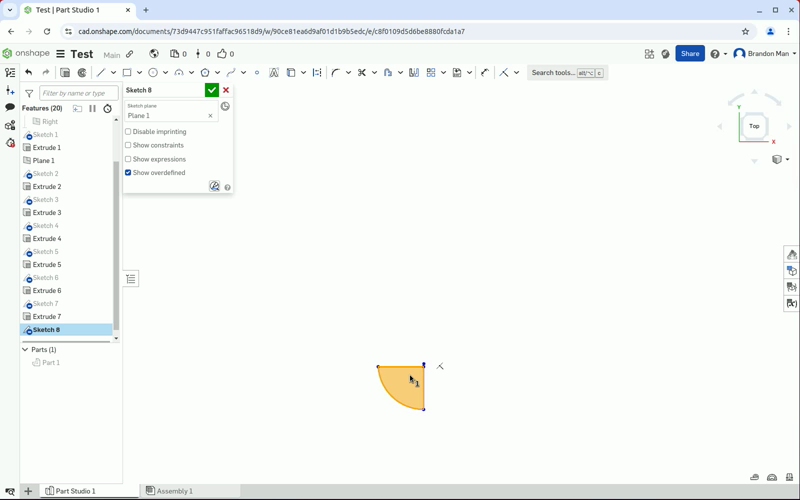
scroll(-6)
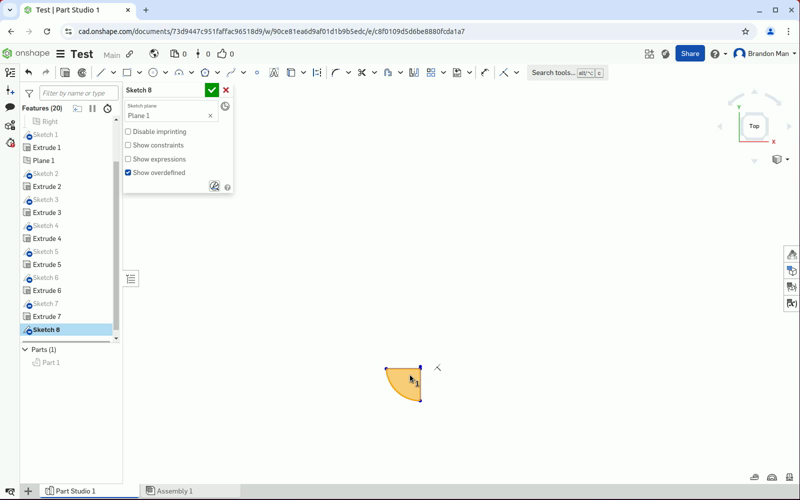
scroll(-6)
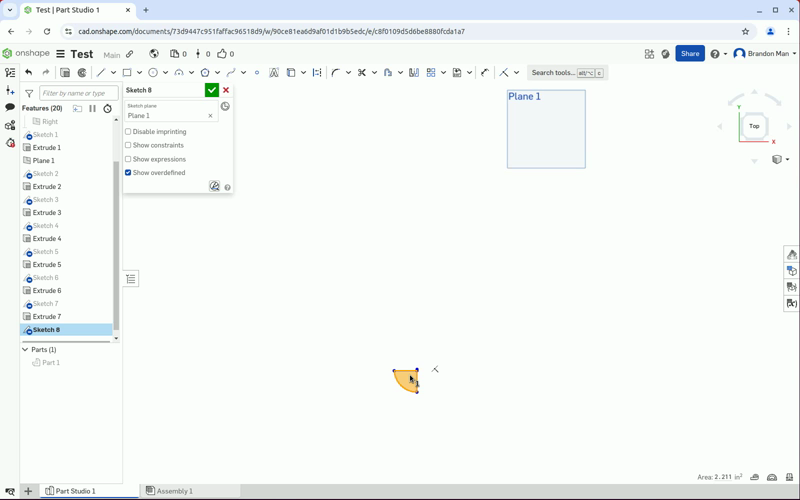
scroll(-6)
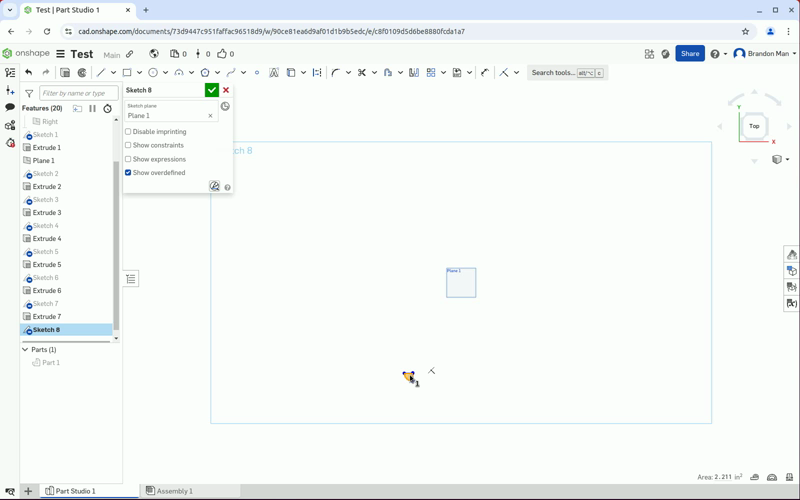
mouse_move(73, 352)
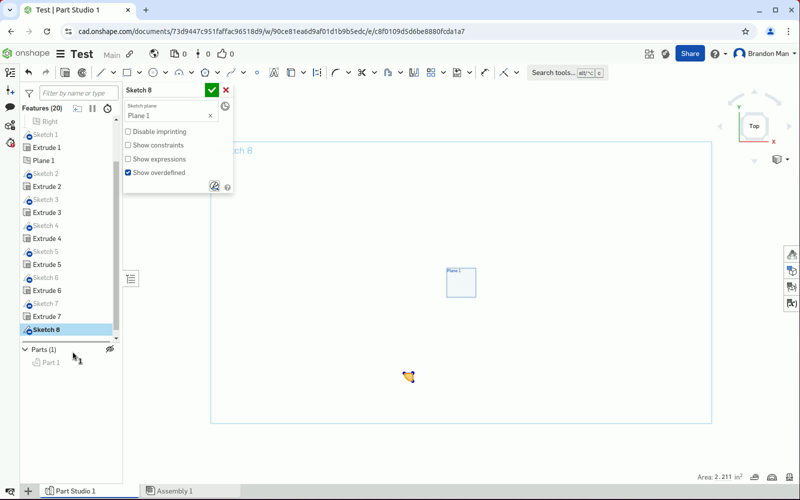
key(shift+y)
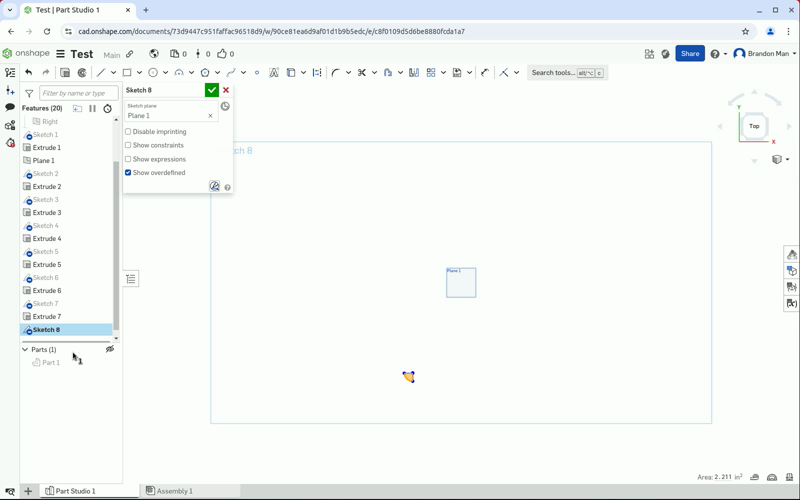
key(shift+e)
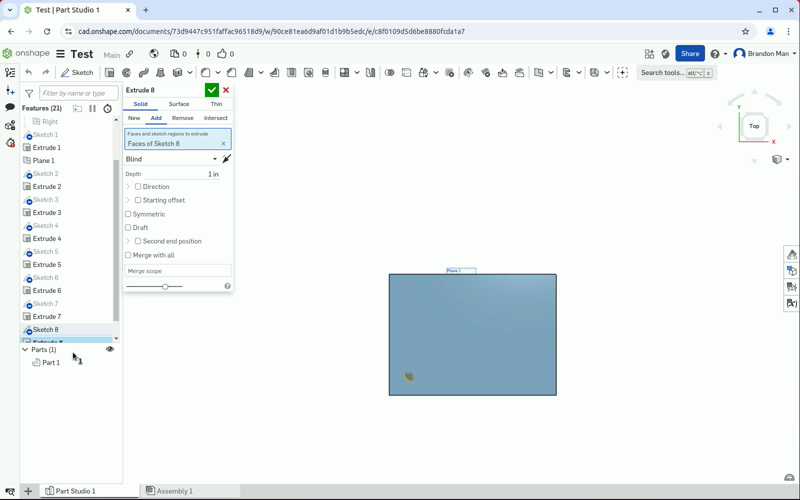
mouse_move(143, 106)
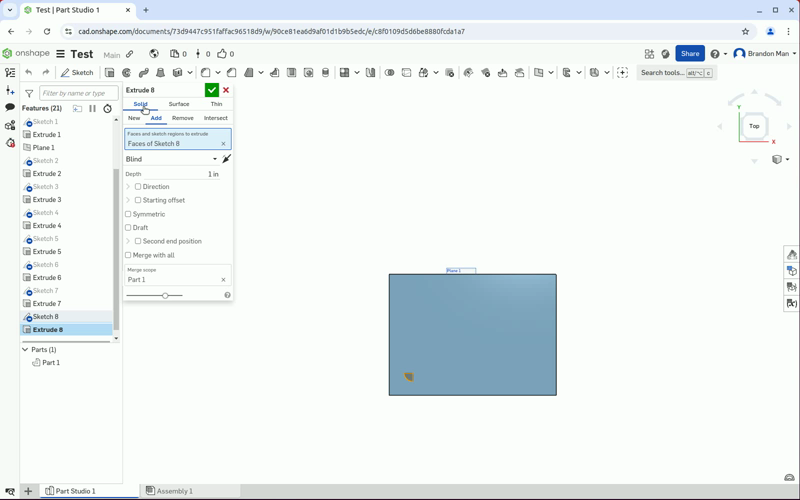
click(143, 106)
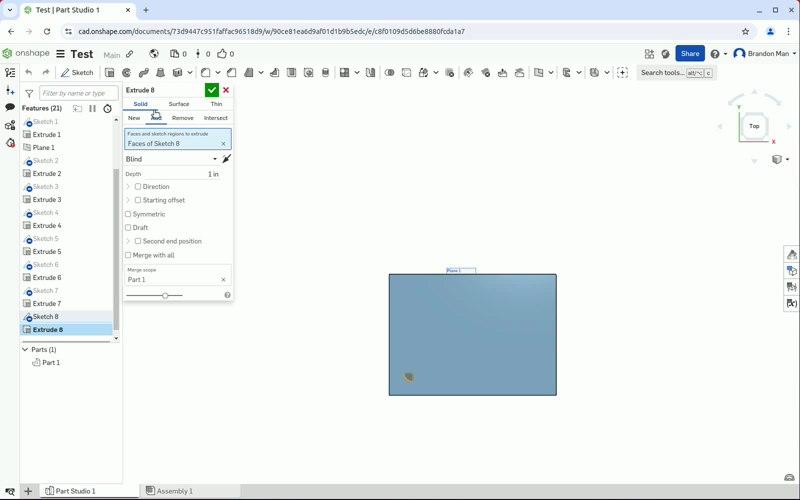
mouse_move(186, 120)
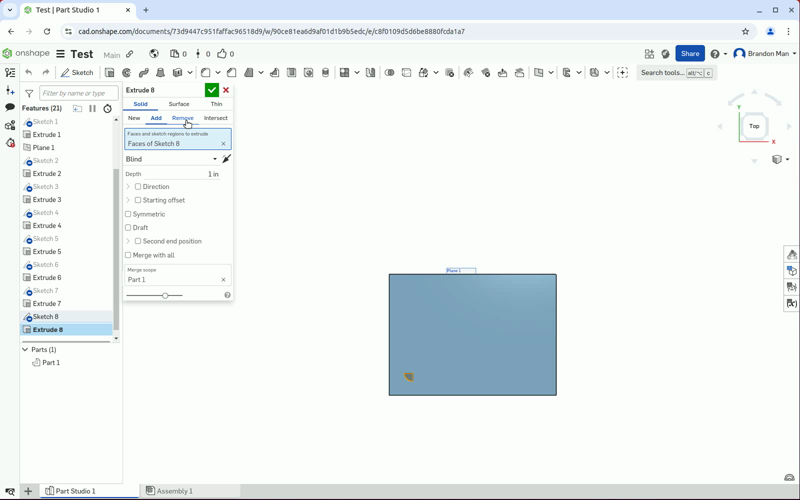
click(186, 120)
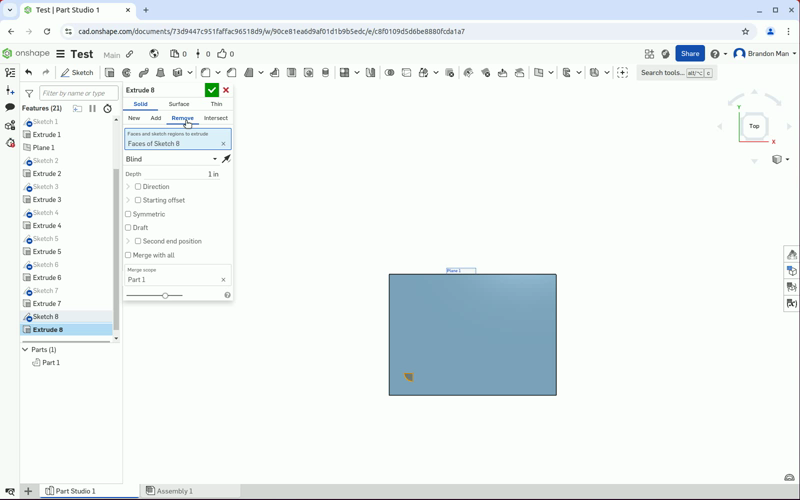
key(tab, 4)
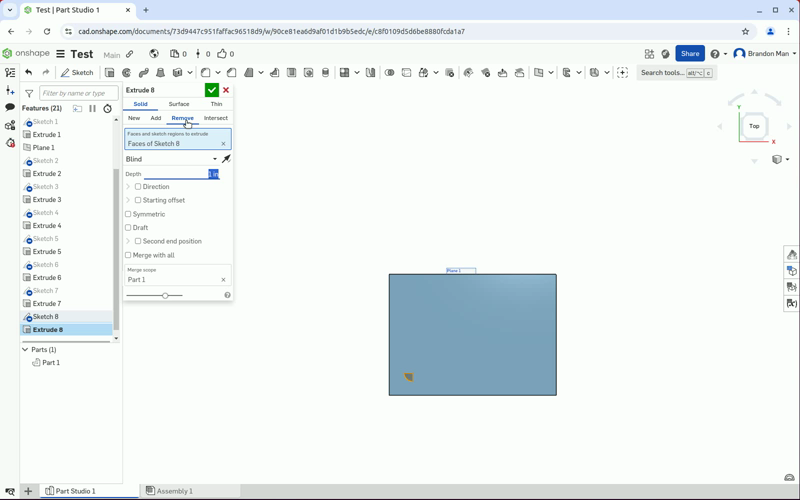
text(3.851)
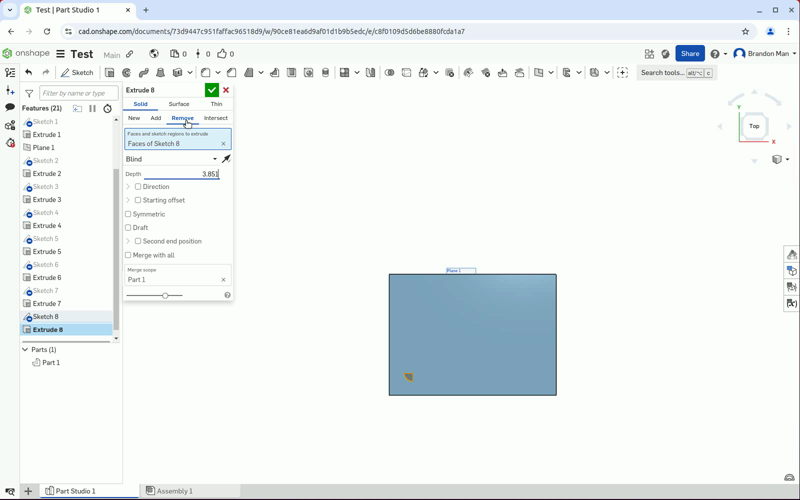
key(tab, 6)
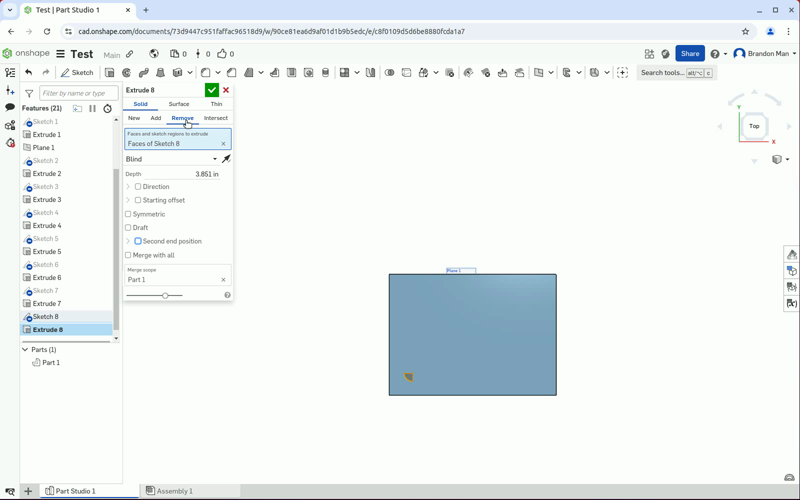
key(space)
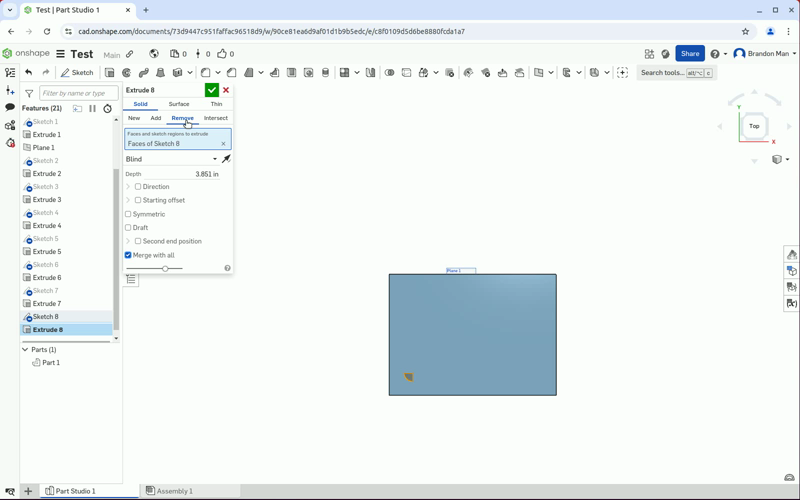
key(enter)
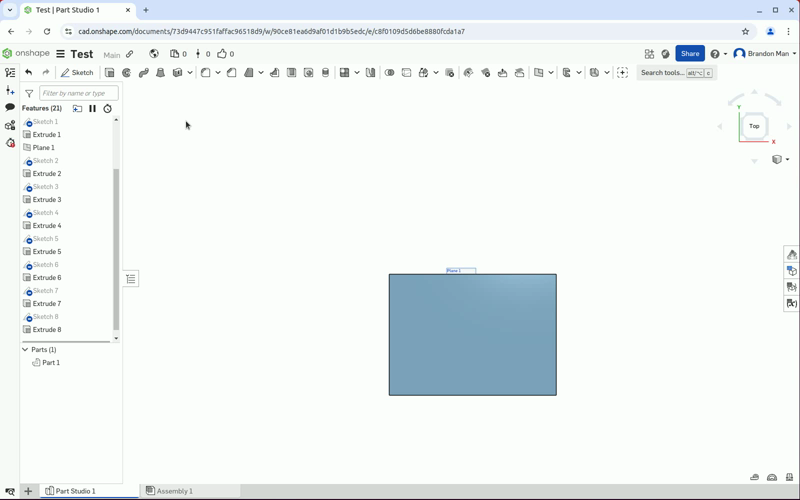
key(shift+h)
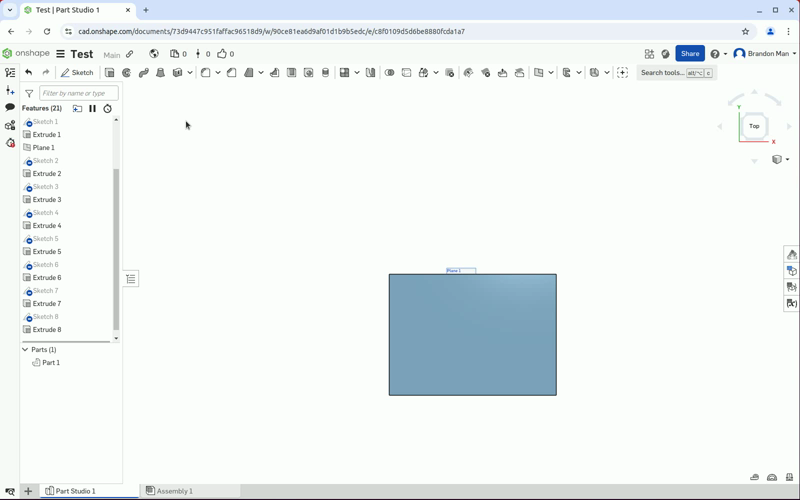
key(shift+h)
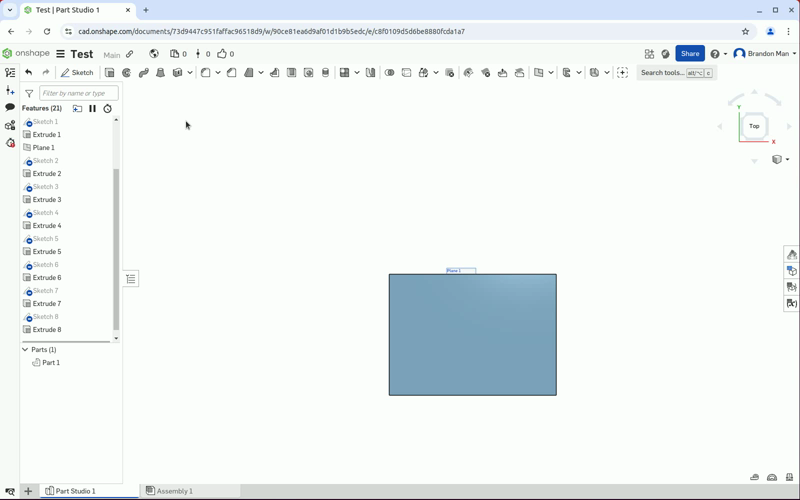
mouse_move(69, 124)
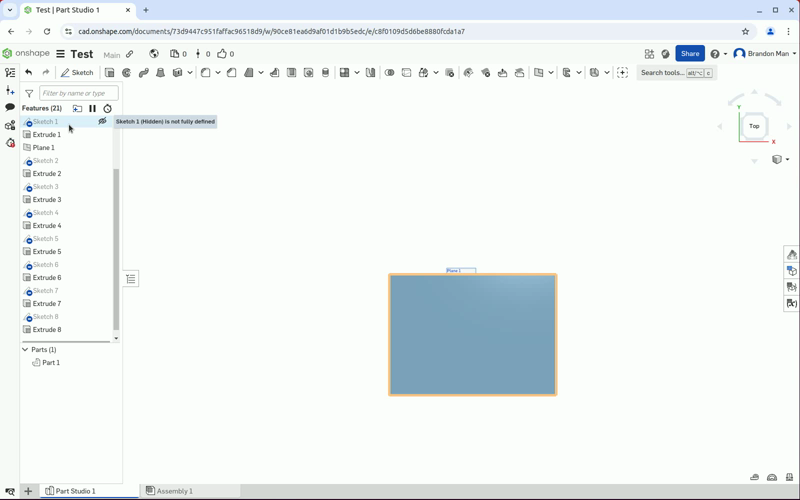
click(69, 124)
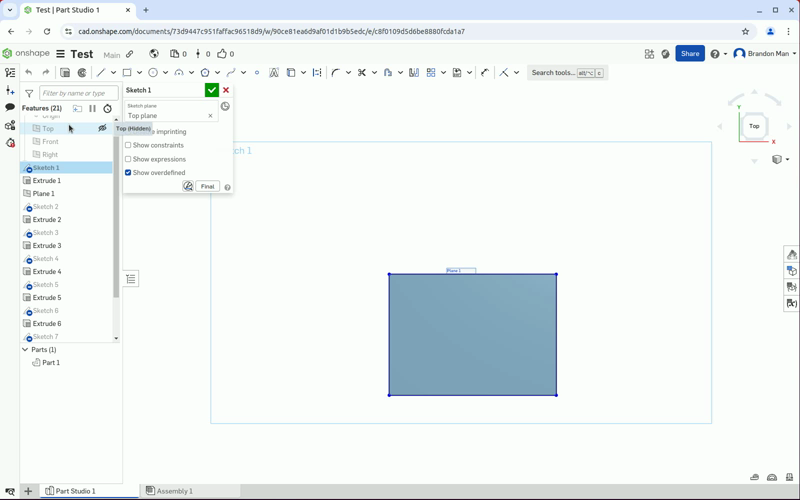
mouse_move(229, 92)
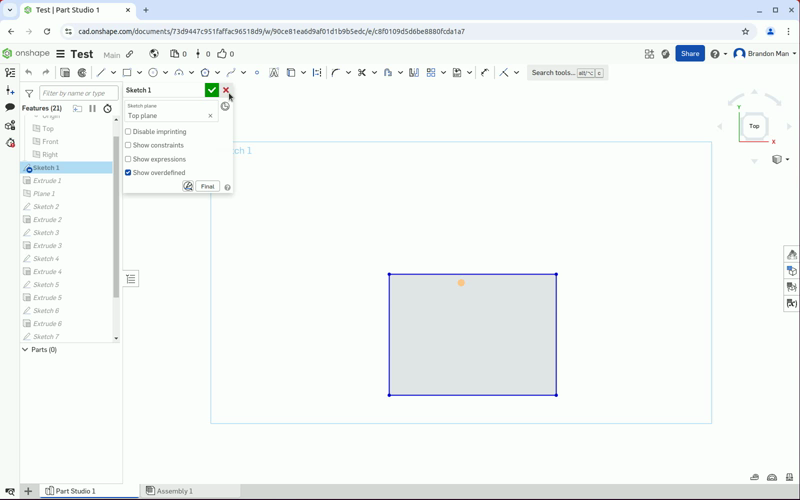
click(229, 92)
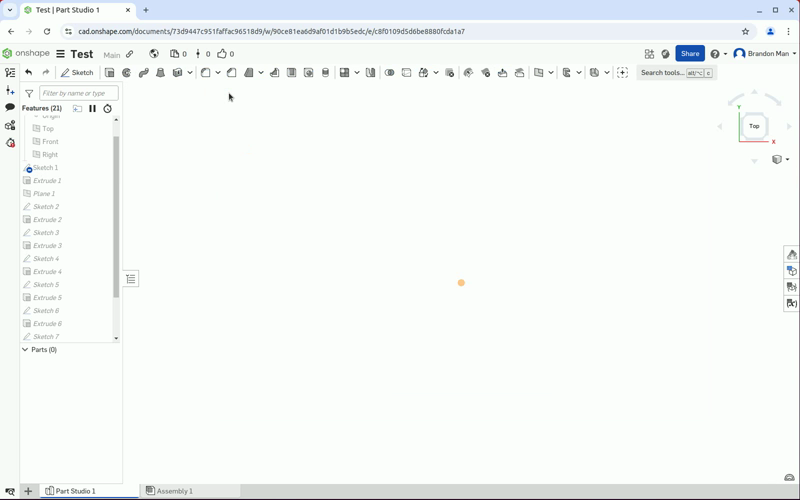
key(shift+s)
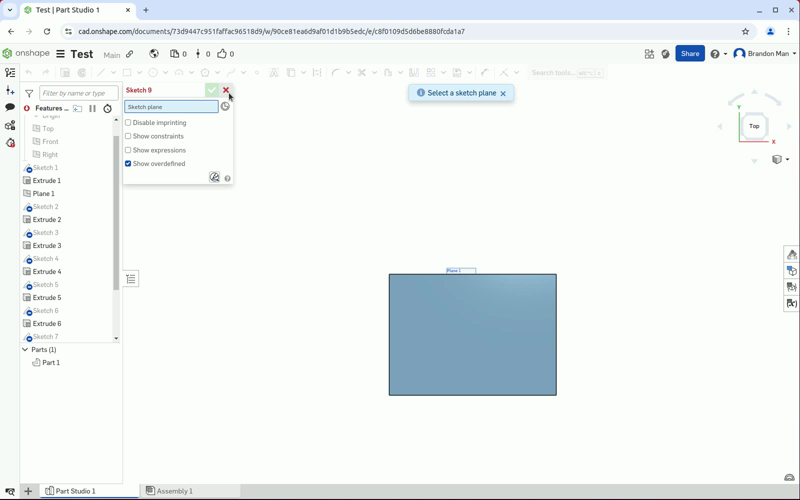
mouse_move(69, 137)
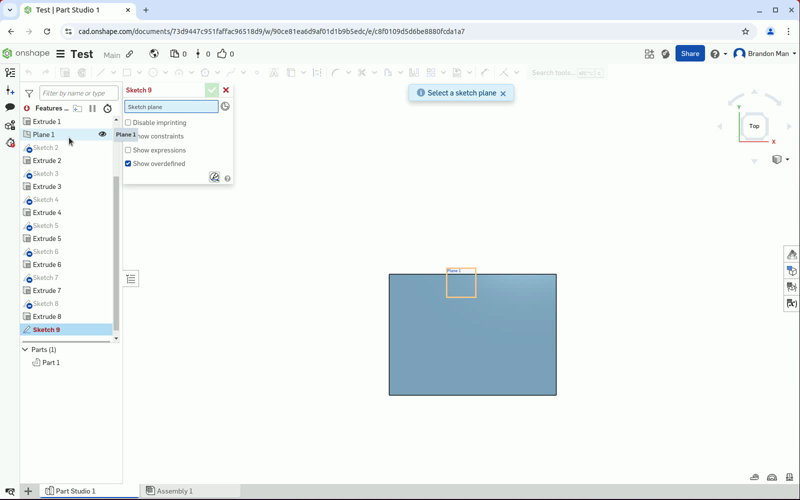
click(69, 137)
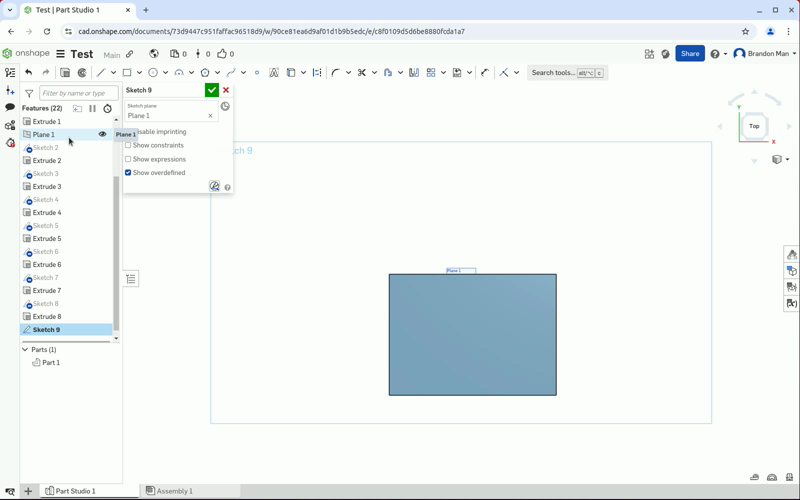
mouse_move(73, 352)
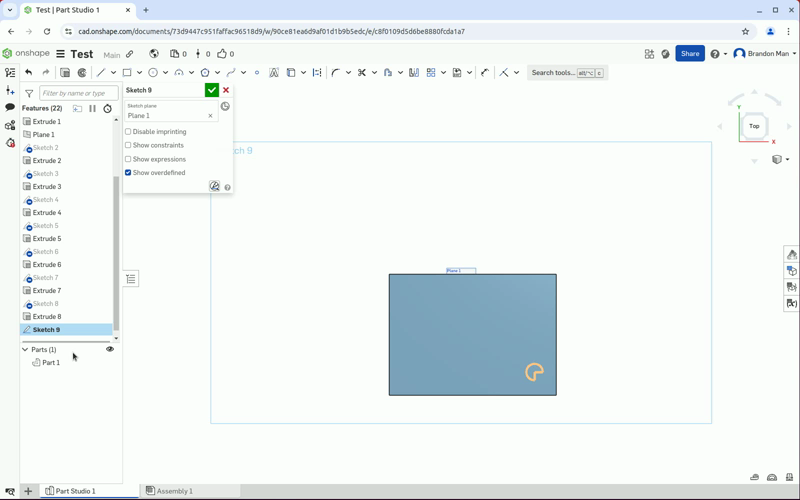
key(y)
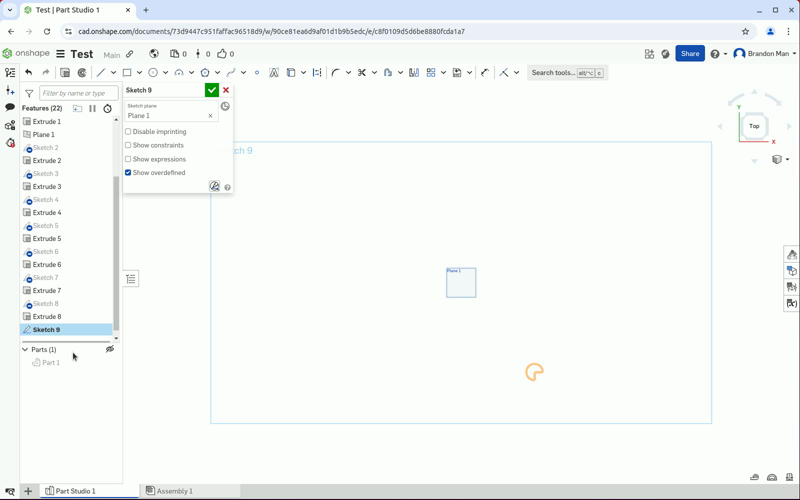
key(l)
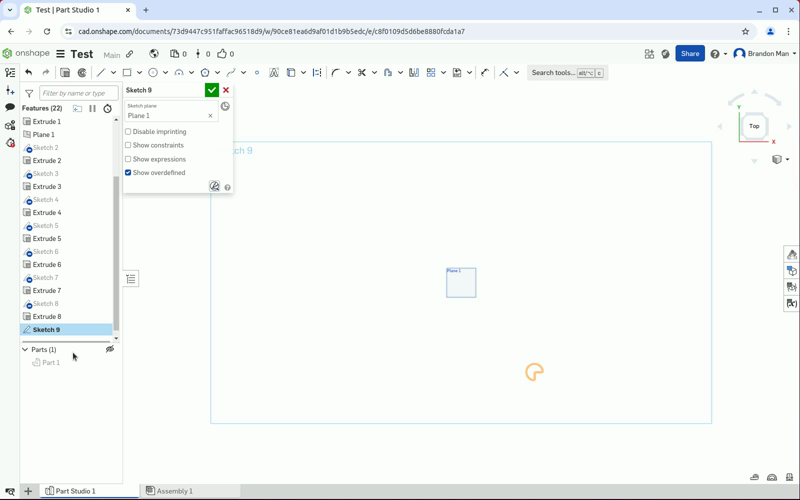
key_down(shift)
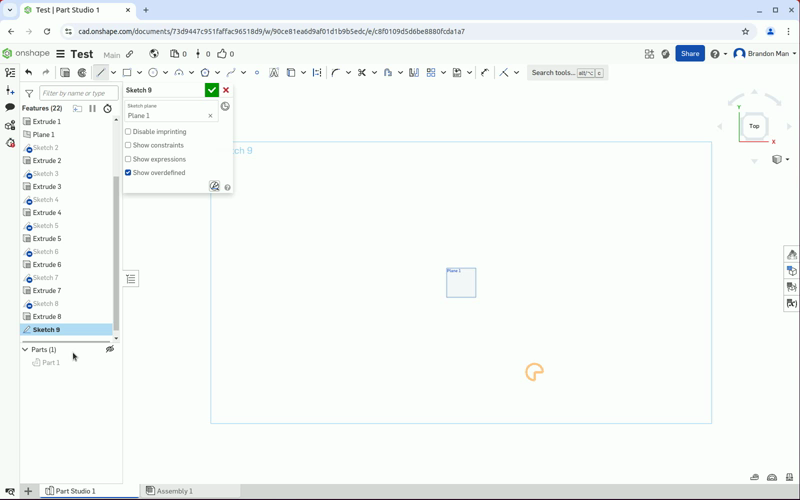
mouse_move(404, 373)
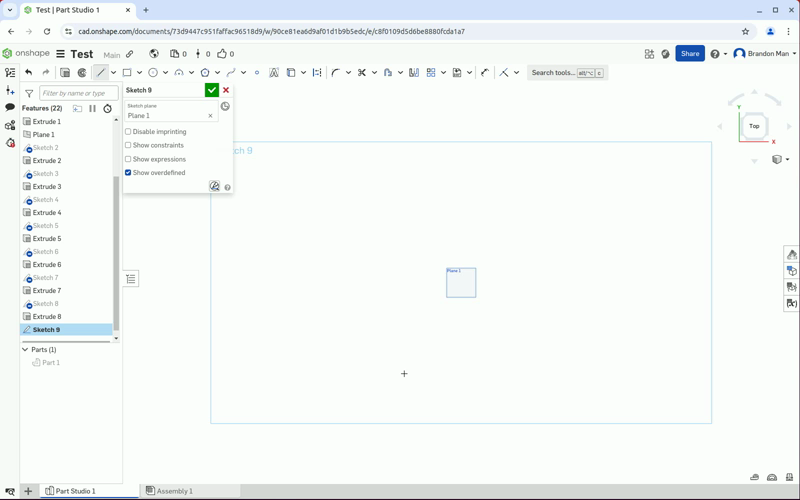
click(404, 373)
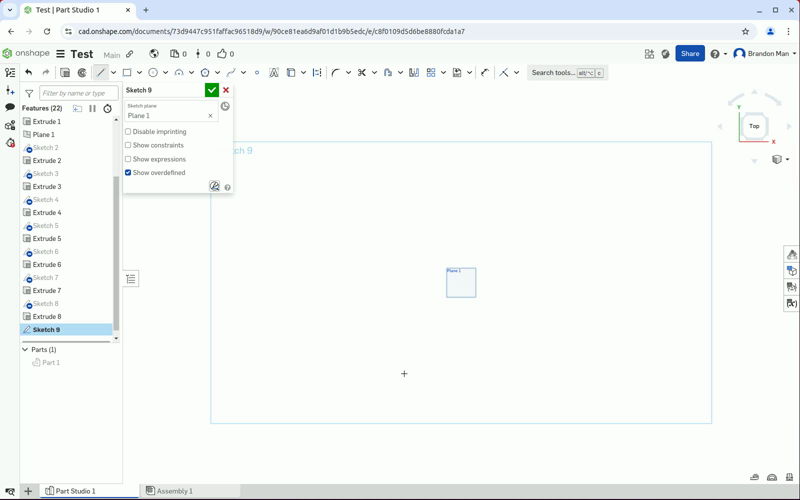
key_up(shift)
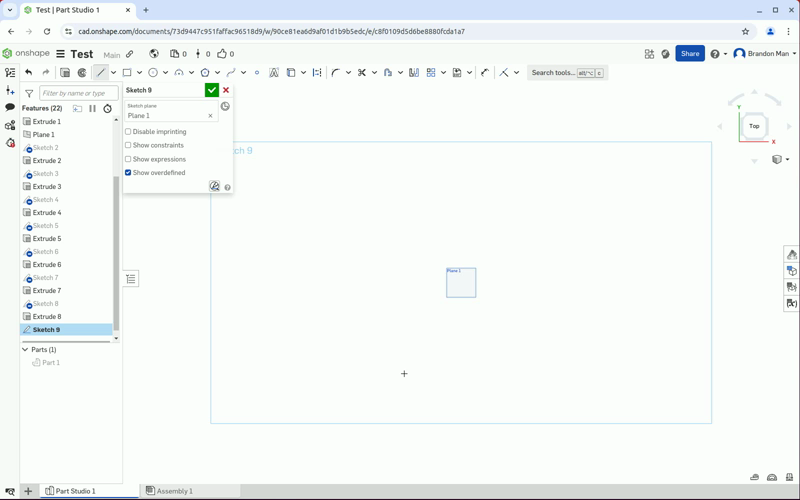
key_down(shift)
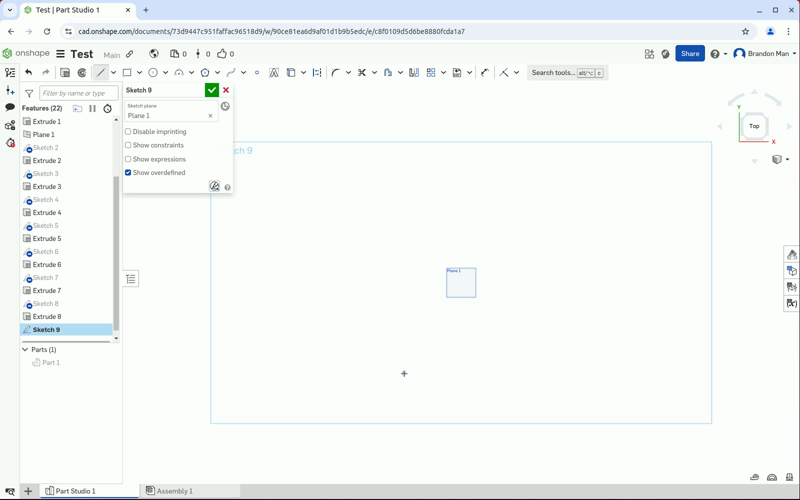
mouse_move(434, 373)
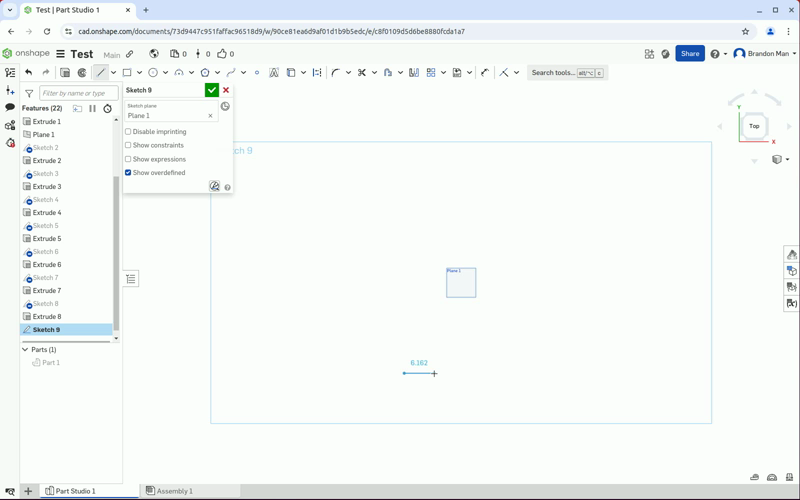
mouse_move(412, 373)
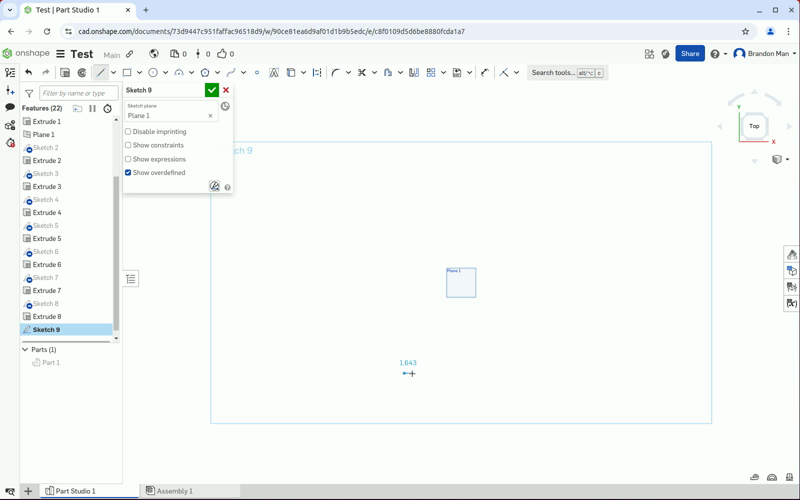
click(412, 373)
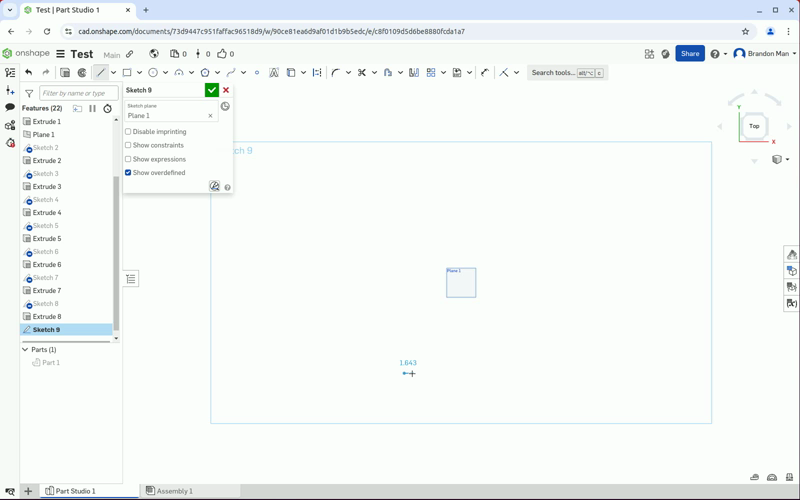
key_up(shift)
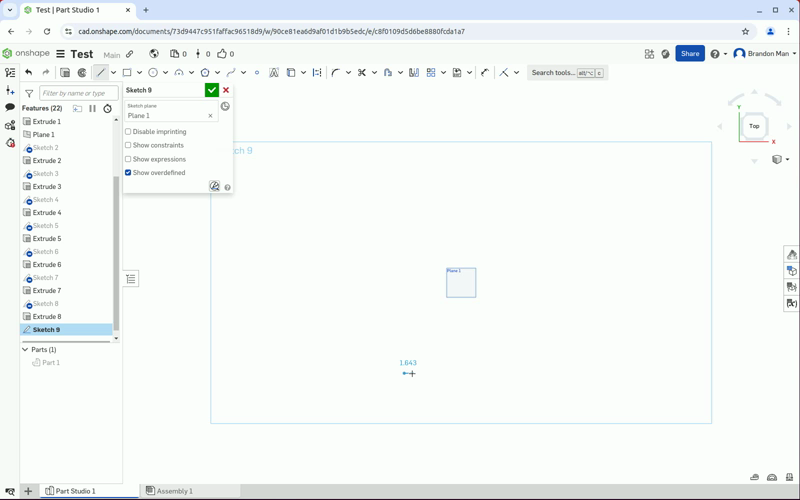
key_down(shift)
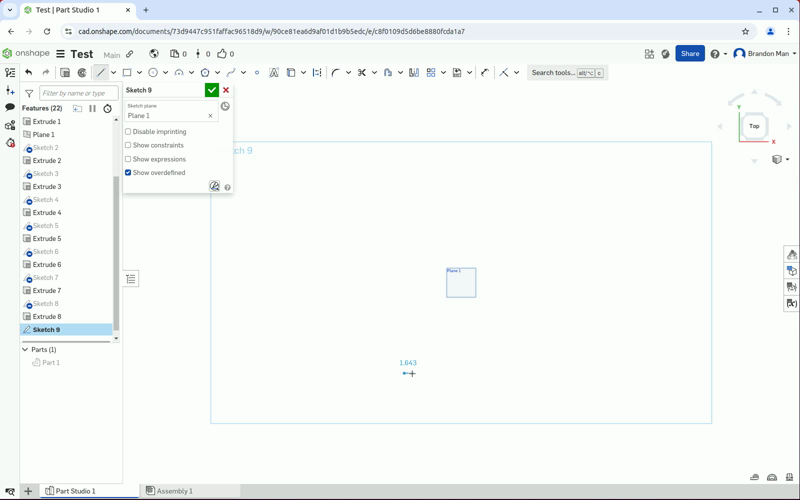
mouse_move(442, 373)
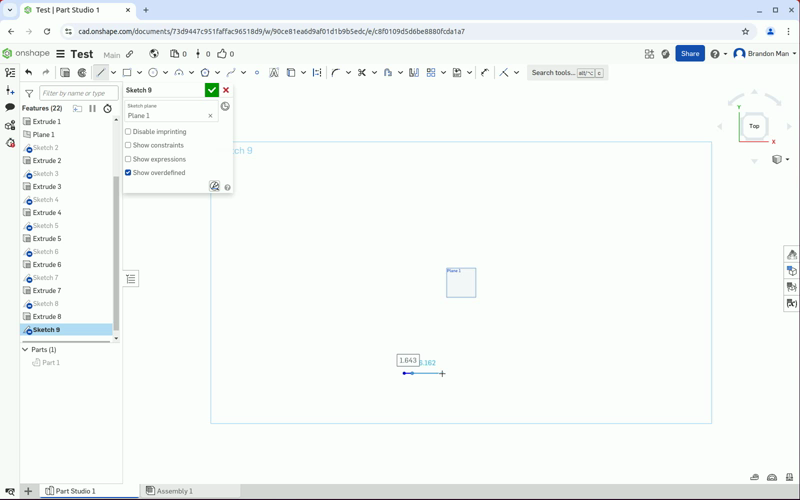
mouse_move(412, 381)
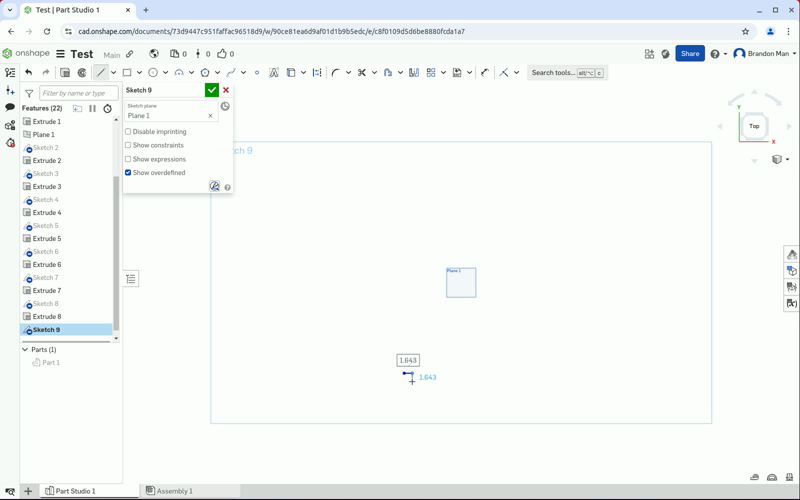
click(412, 381)
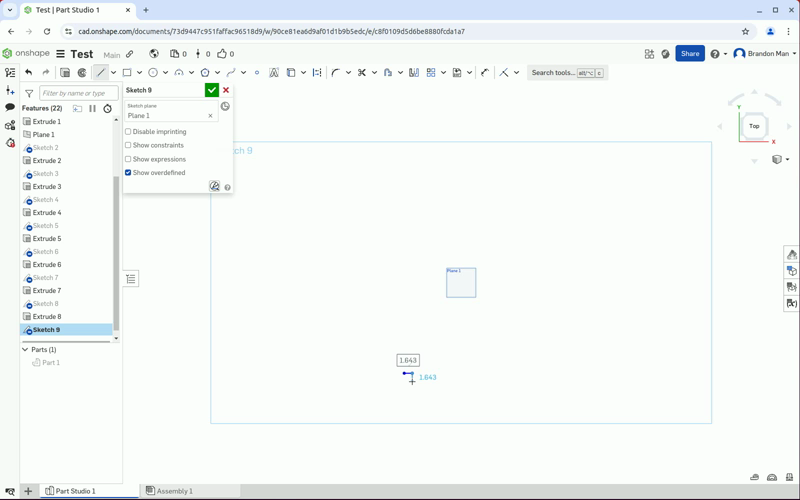
key_up(shift)
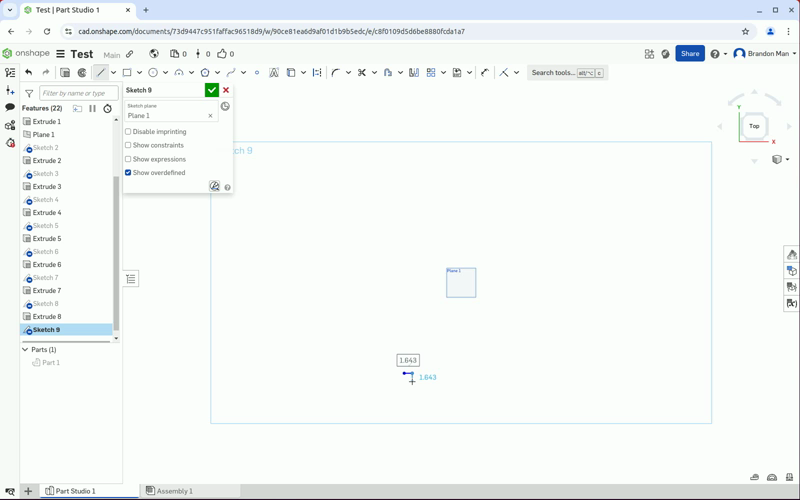
key(esc)
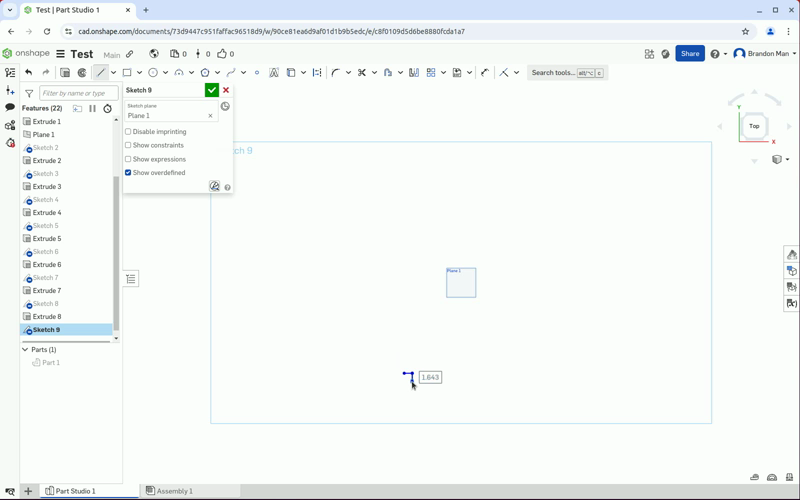
key(a)
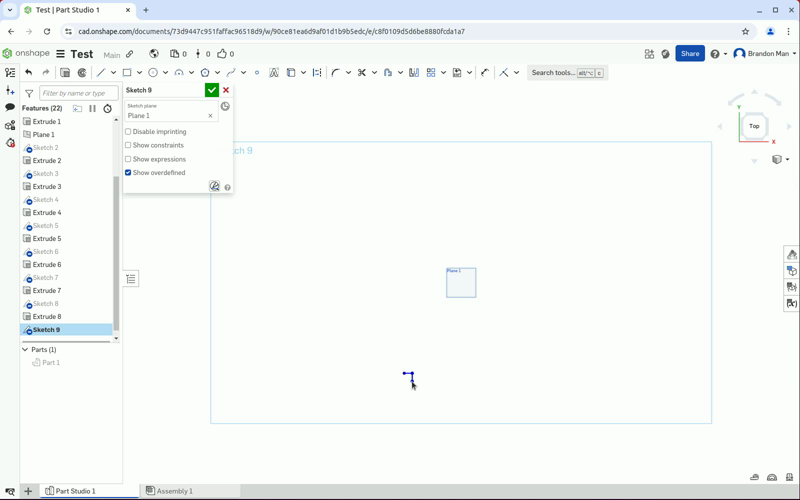
mouse_move(412, 381)
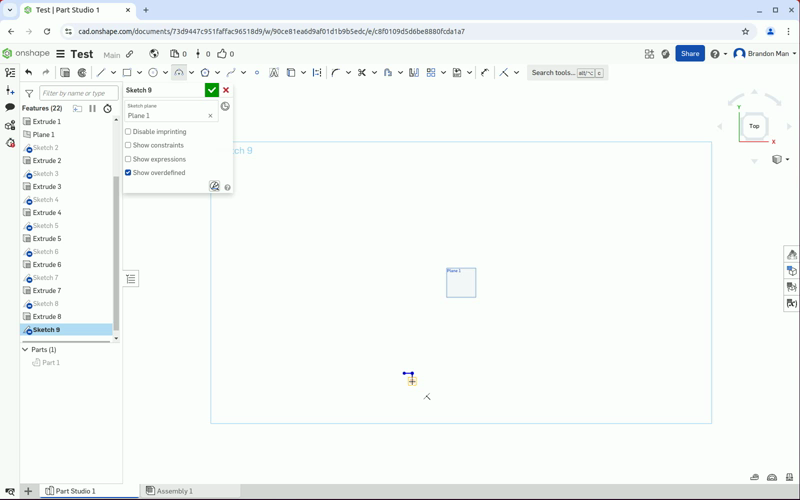
click(412, 381)
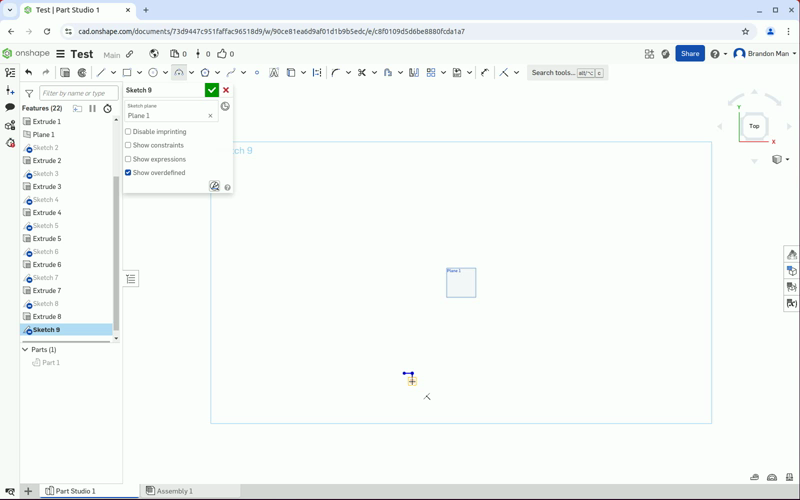
mouse_move(404, 373)
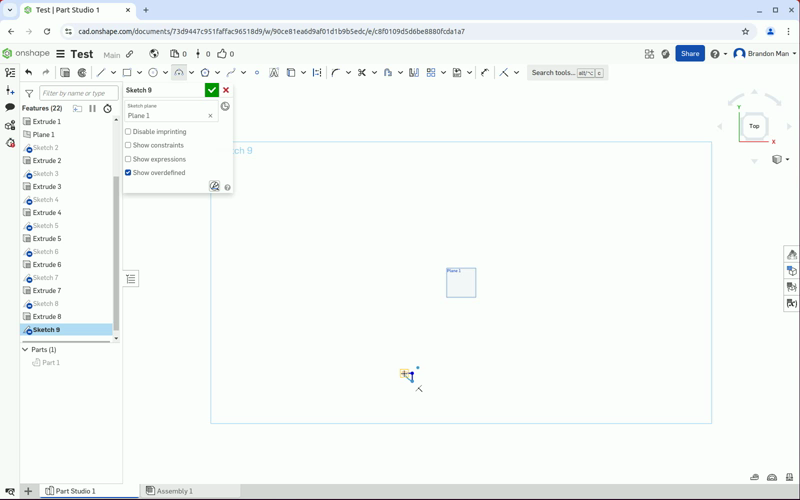
click(404, 373)
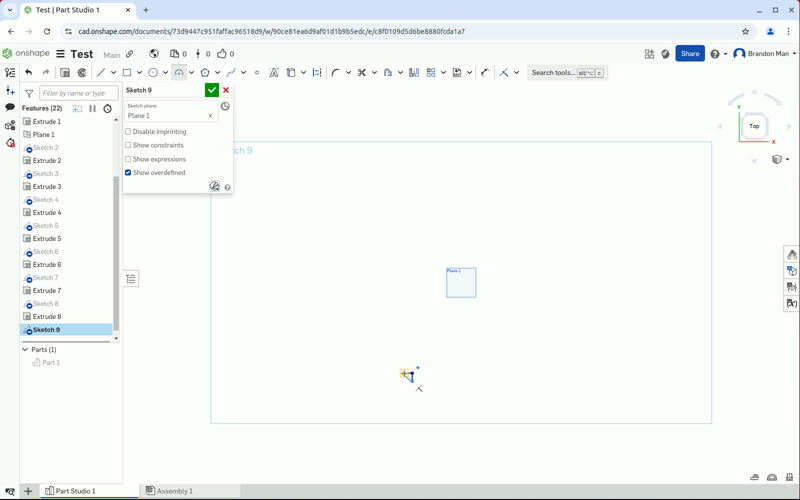
key_down(shift)
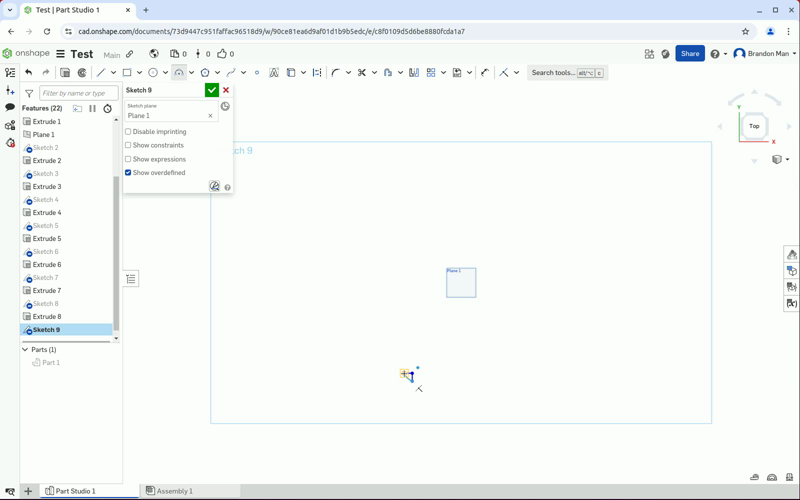
mouse_move(418, 367)
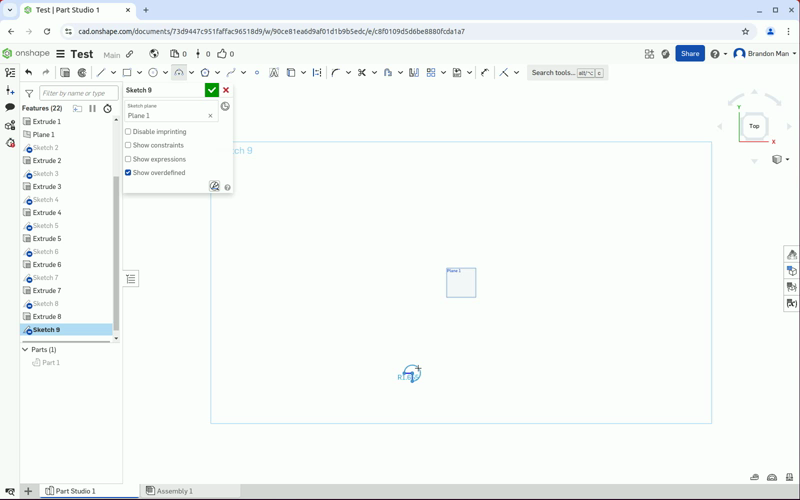
click(418, 367)
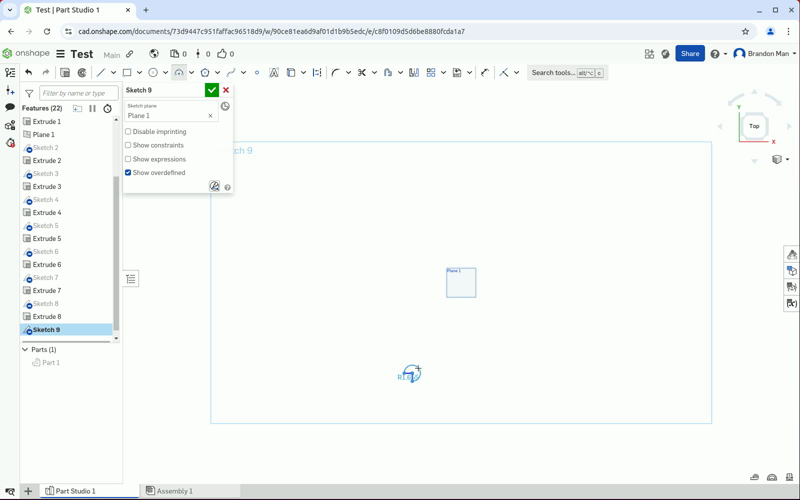
key_up(shift)
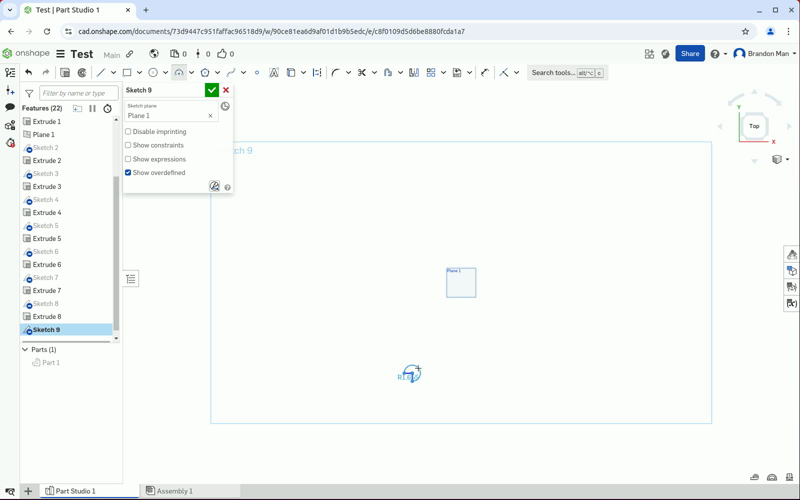
key(esc)
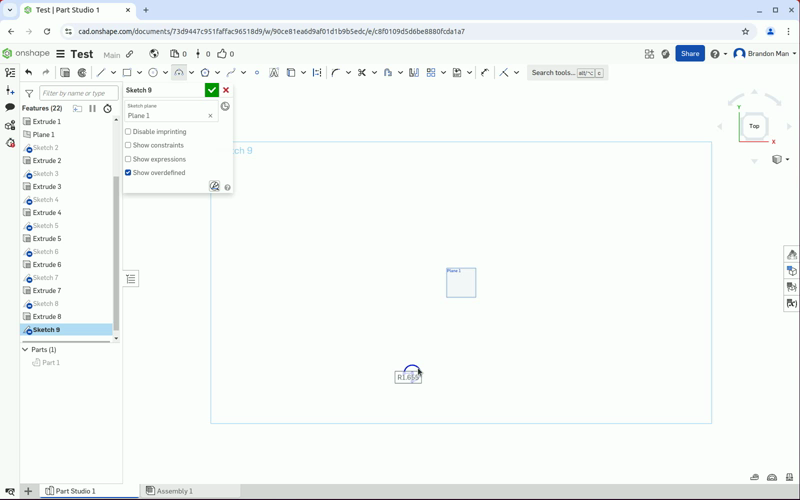
mouse_move(419, 374)
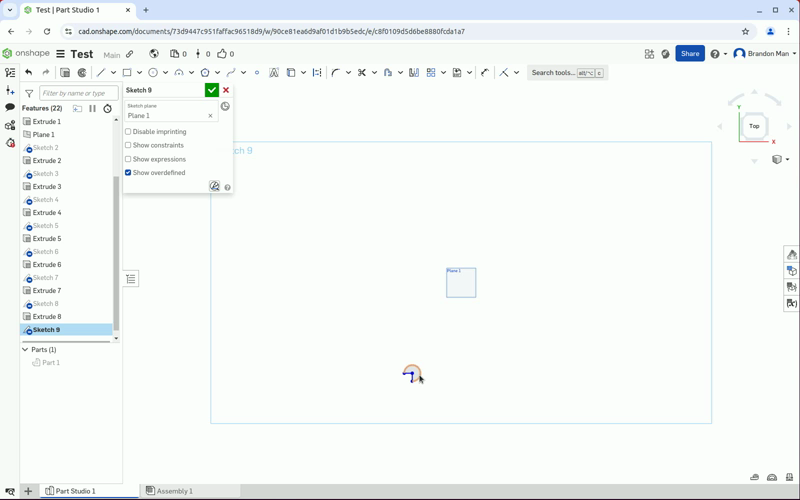
scroll(6)
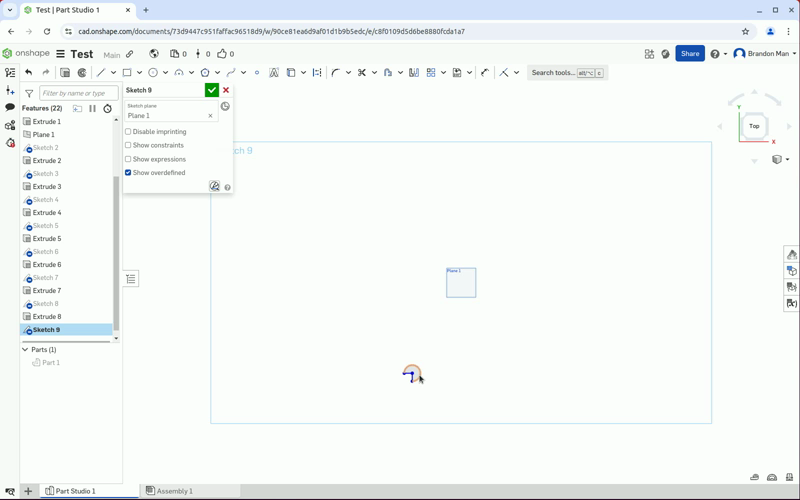
scroll(6)
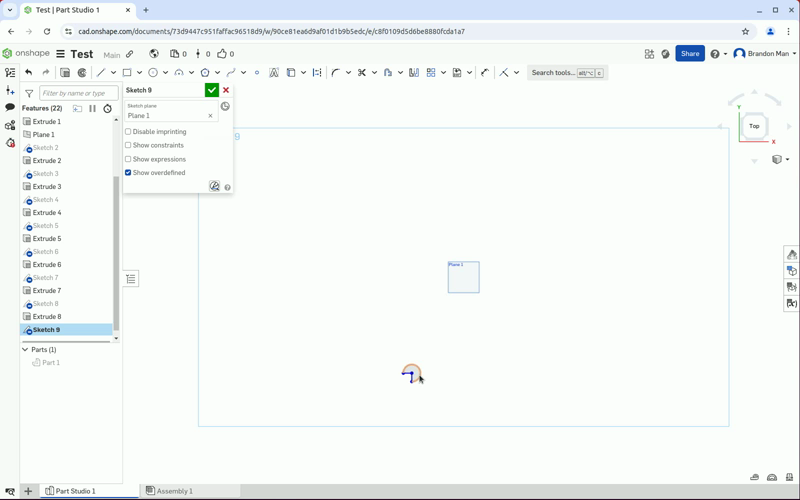
scroll(6)
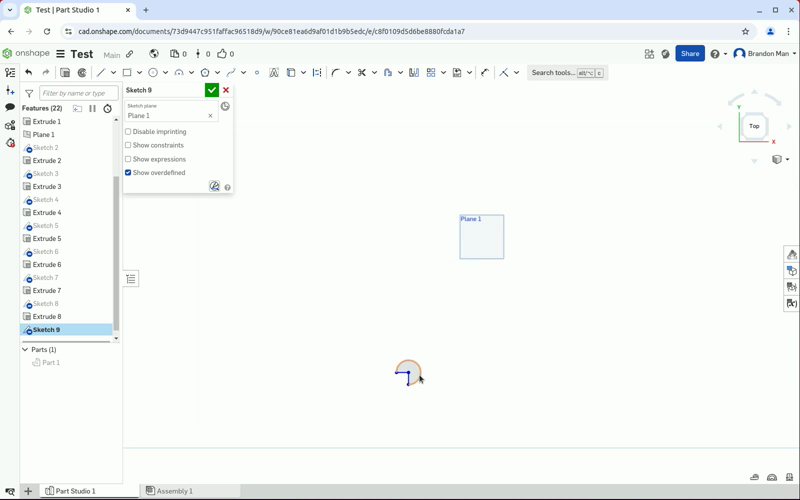
scroll(6)
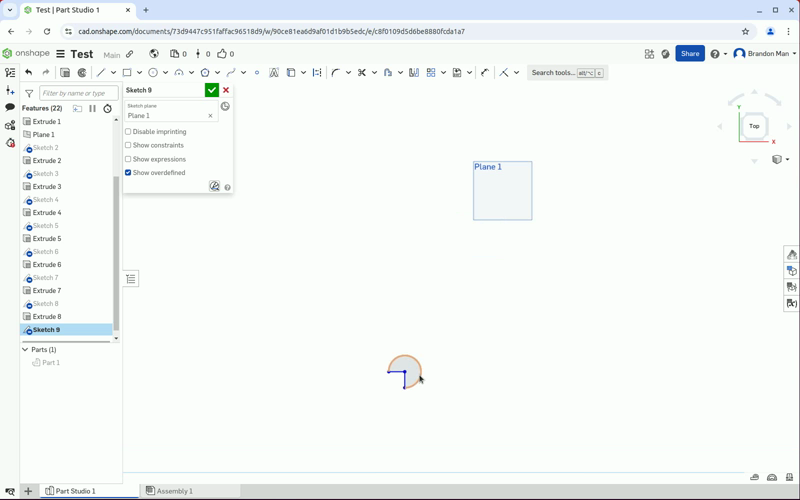
scroll(6)
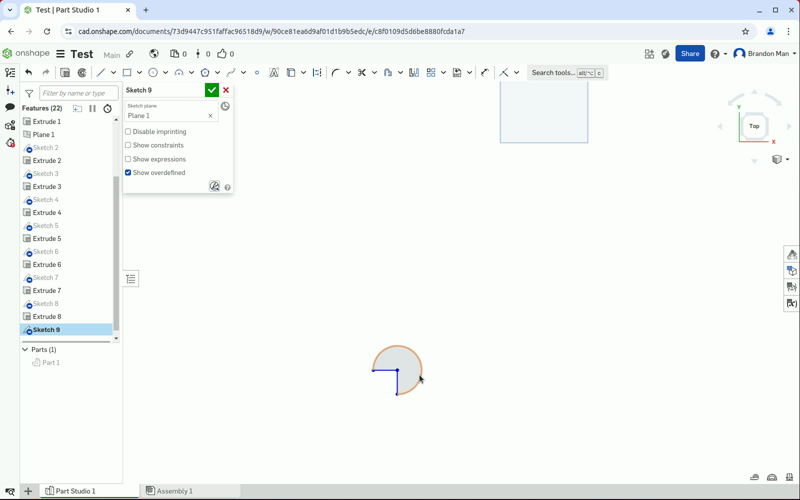
scroll(6)
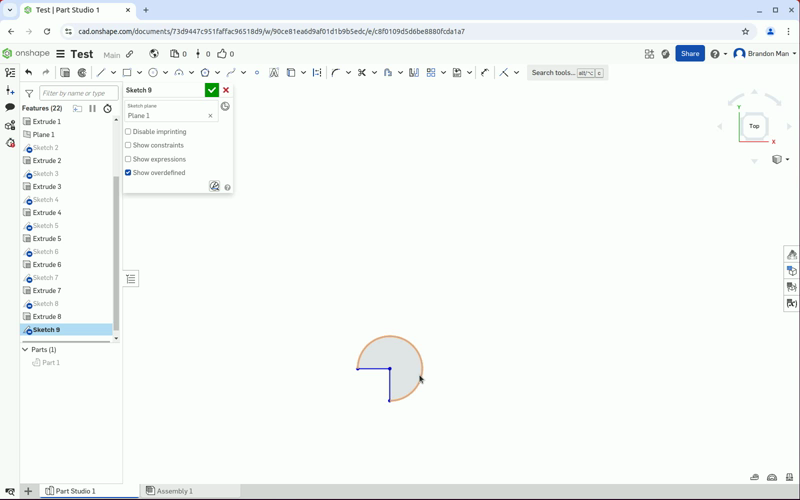
scroll(6)
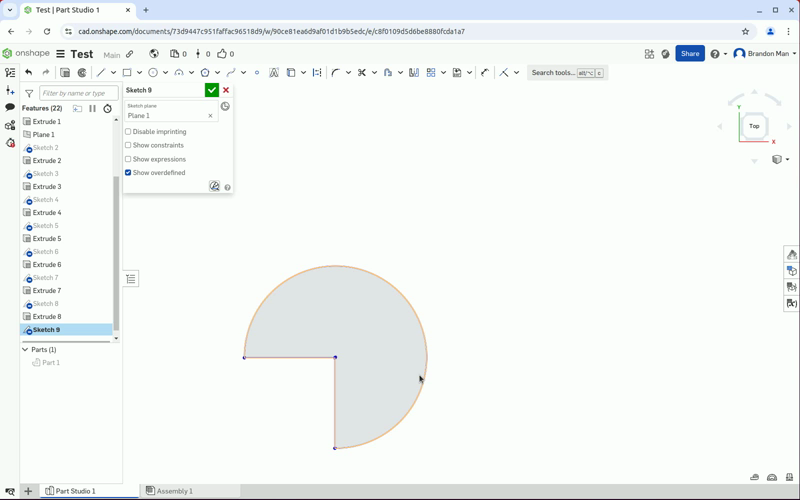
click(419, 374)
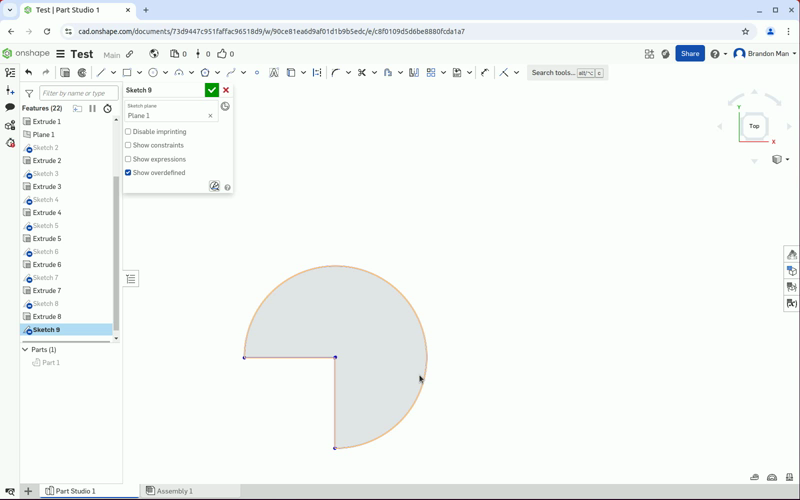
scroll(-6)
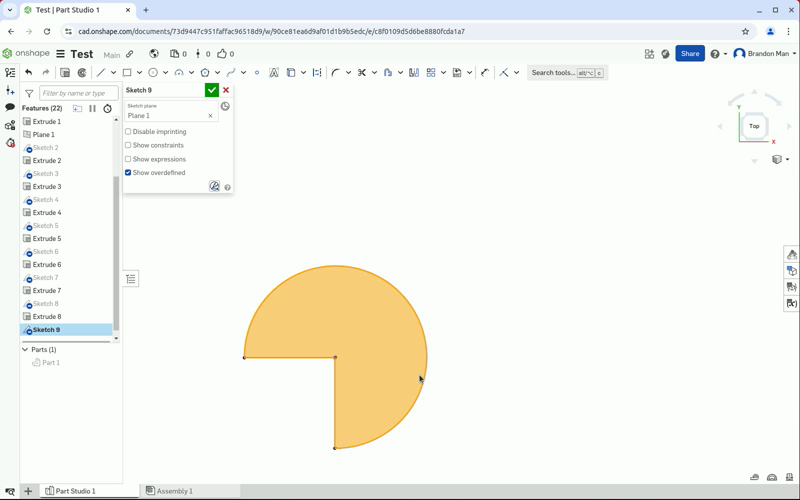
scroll(-6)
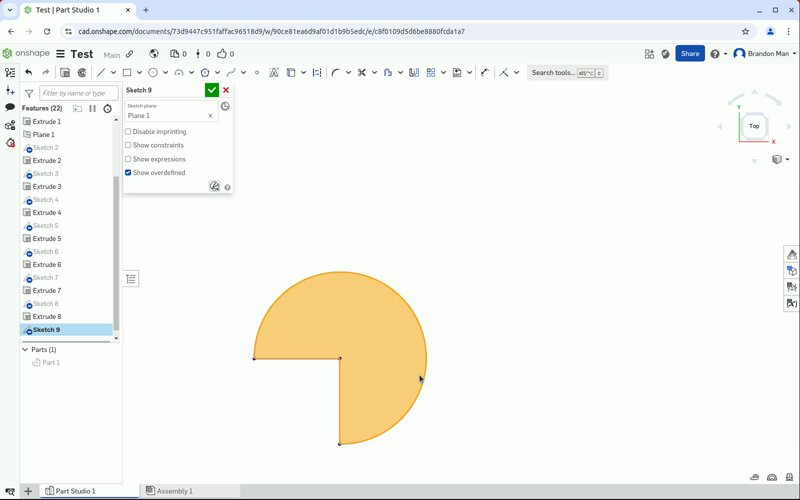
scroll(-6)
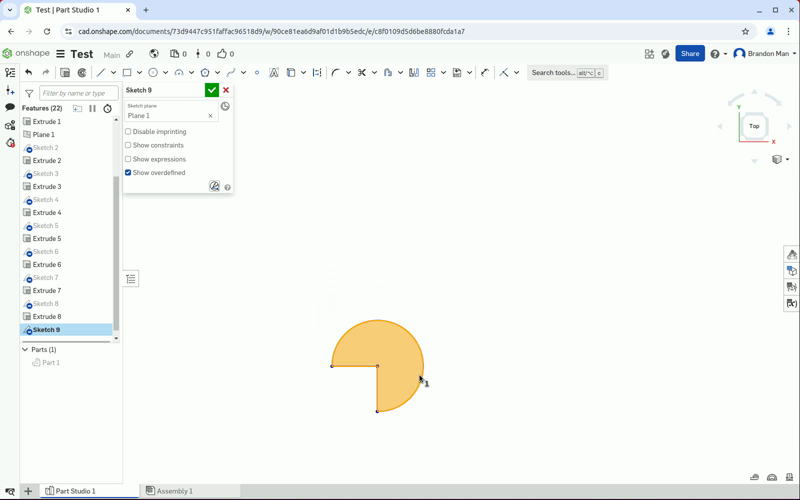
scroll(-6)
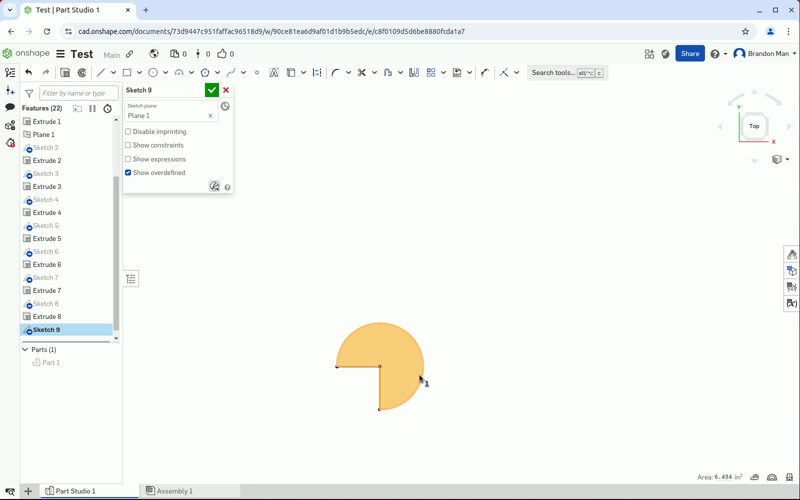
scroll(-6)
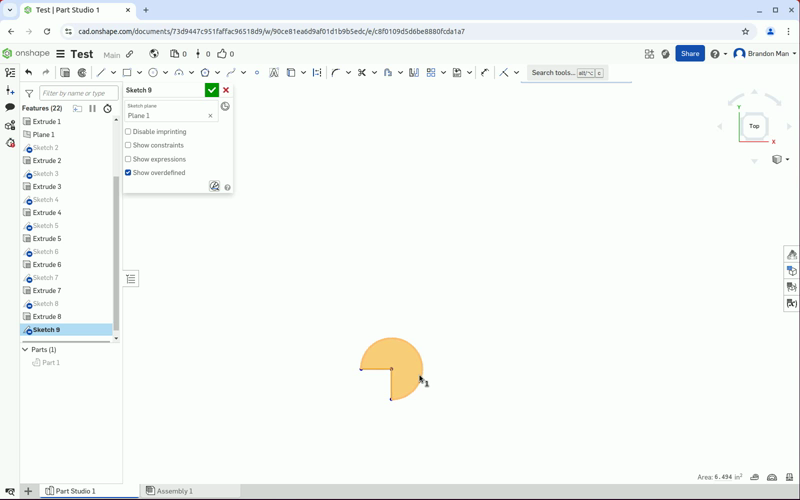
scroll(-6)
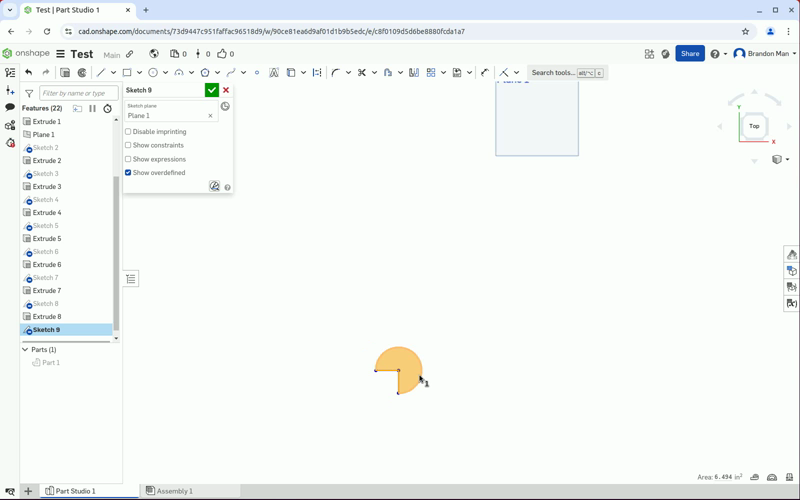
scroll(-6)
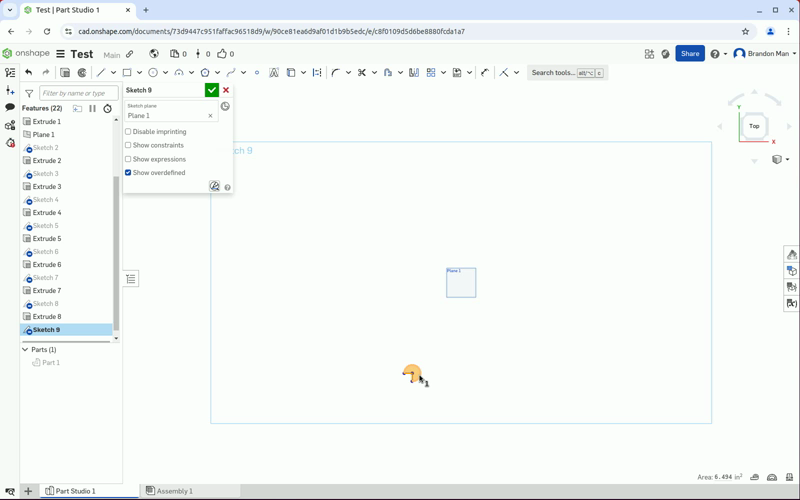
mouse_move(73, 352)
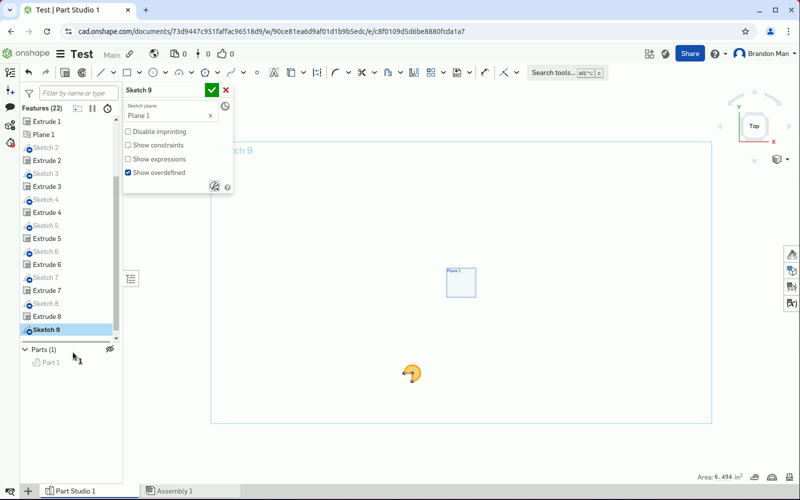
key(shift+y)
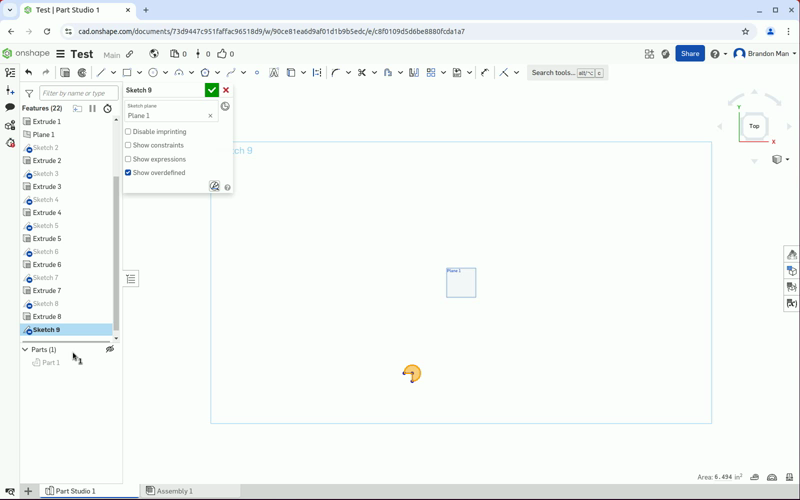
key(shift+e)
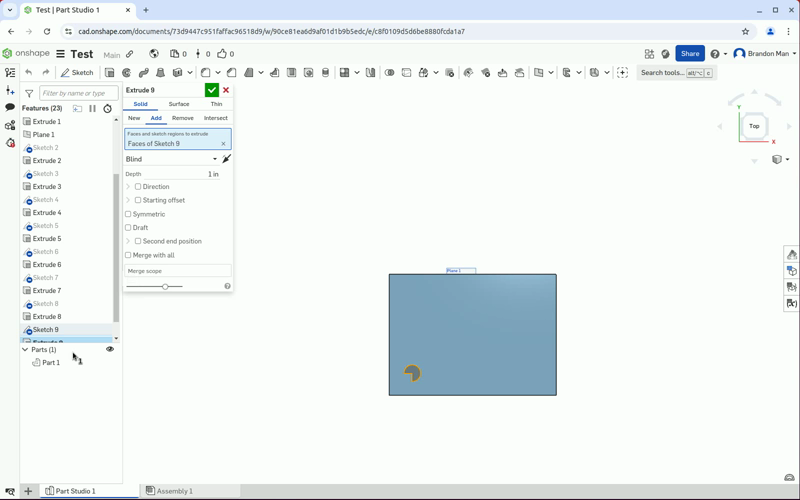
mouse_move(143, 106)
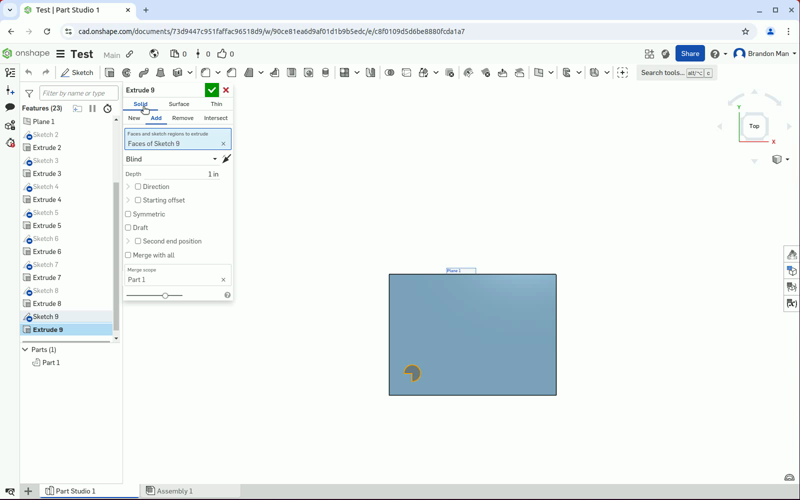
click(143, 106)
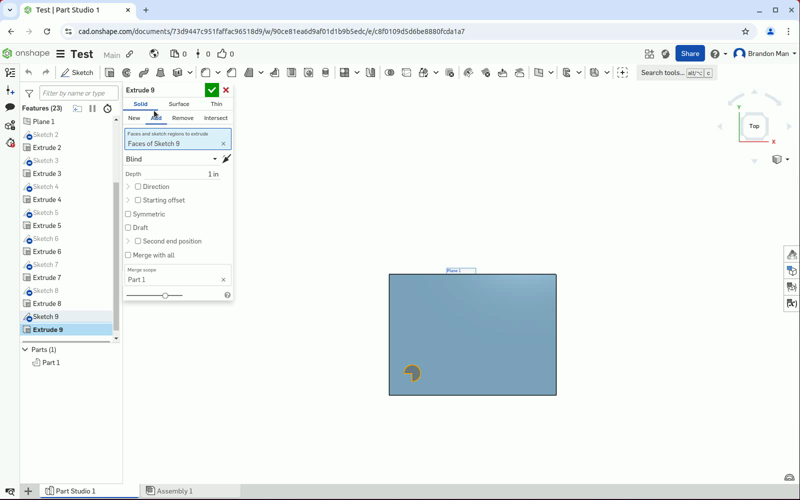
mouse_move(186, 120)
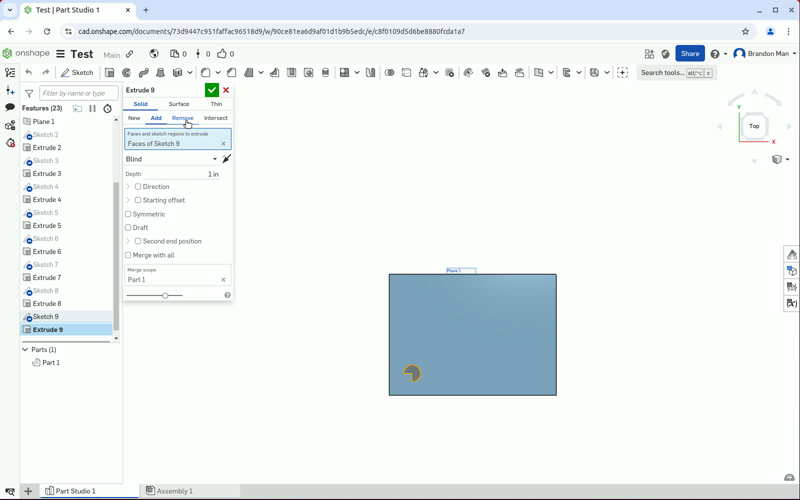
click(186, 120)
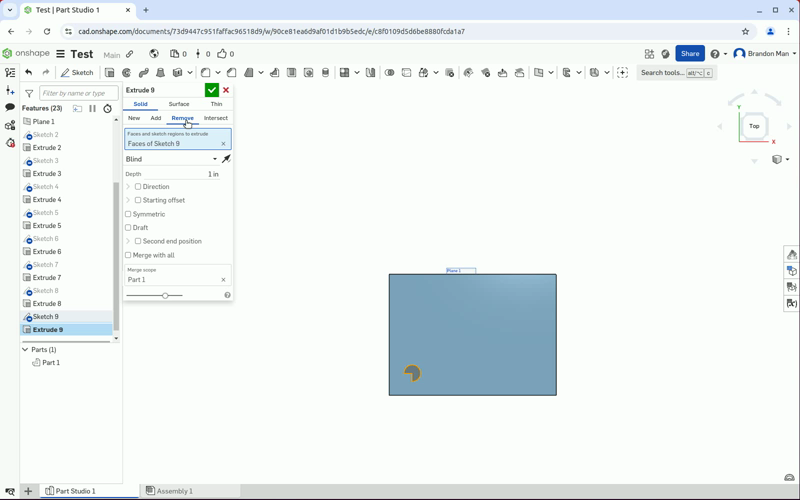
key(tab, 4)
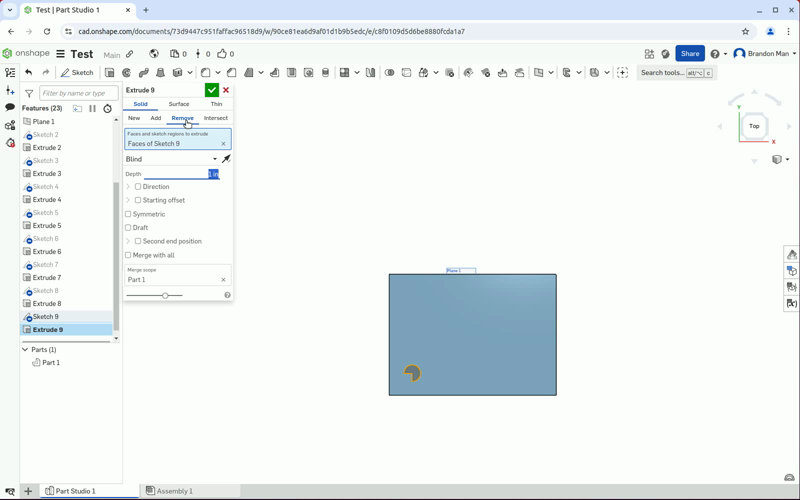
text(3.851)
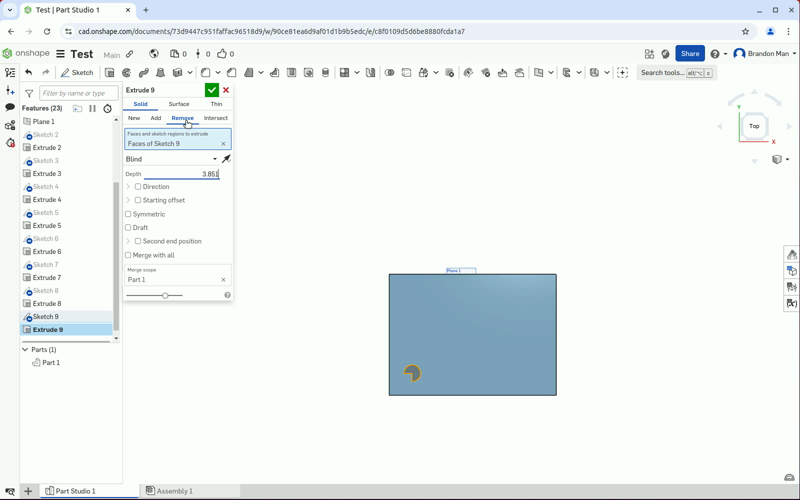
key(tab, 6)
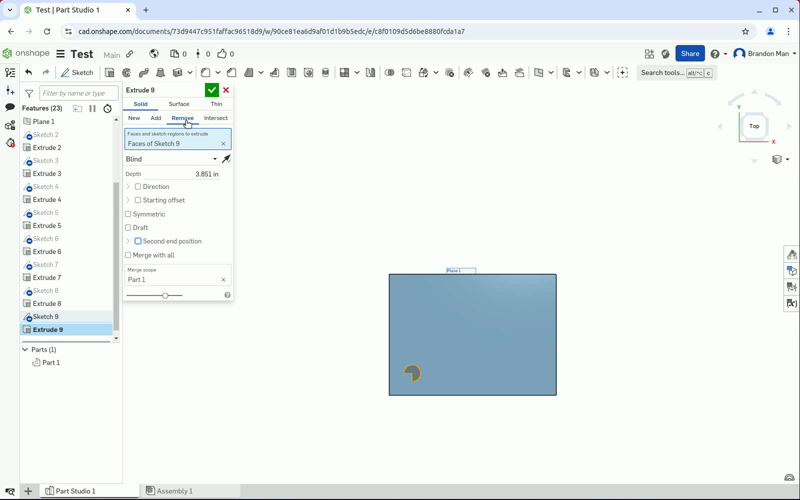
key(space)
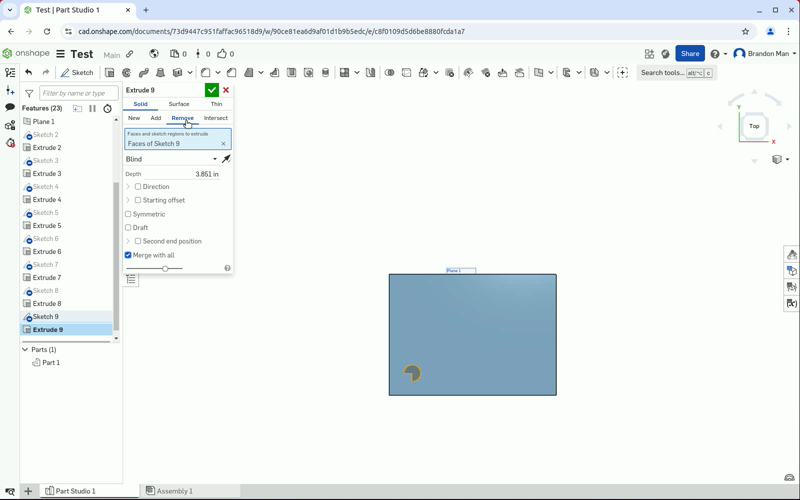
key(enter)
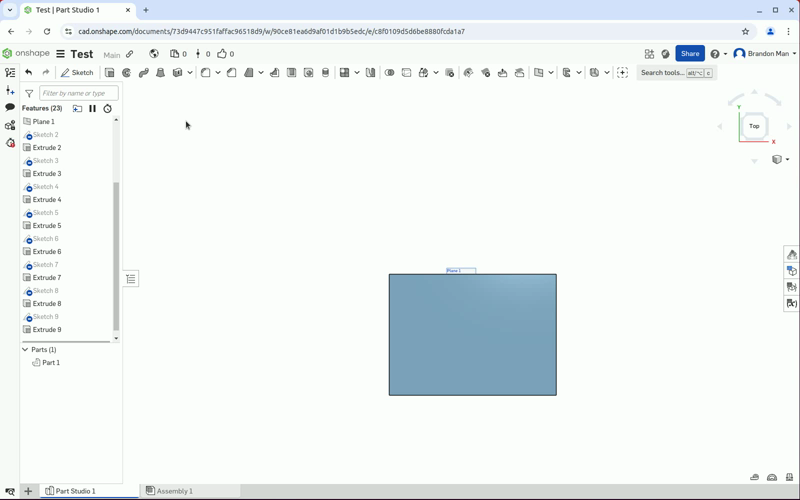
key(shift+h)
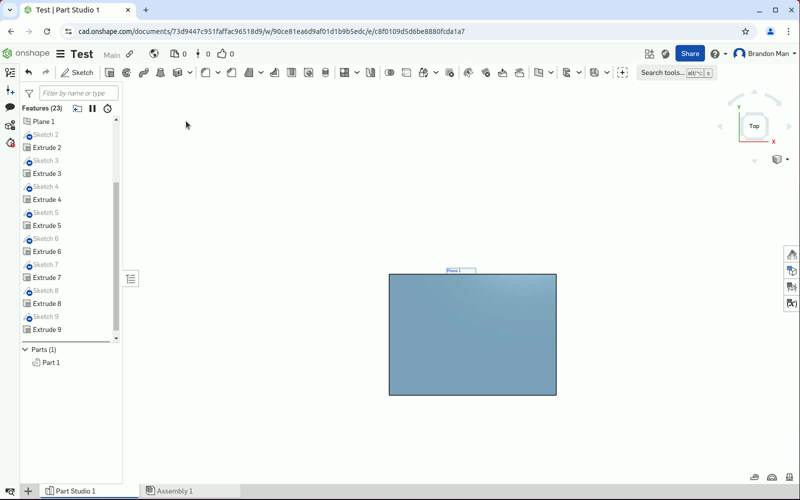
key(shift+h)
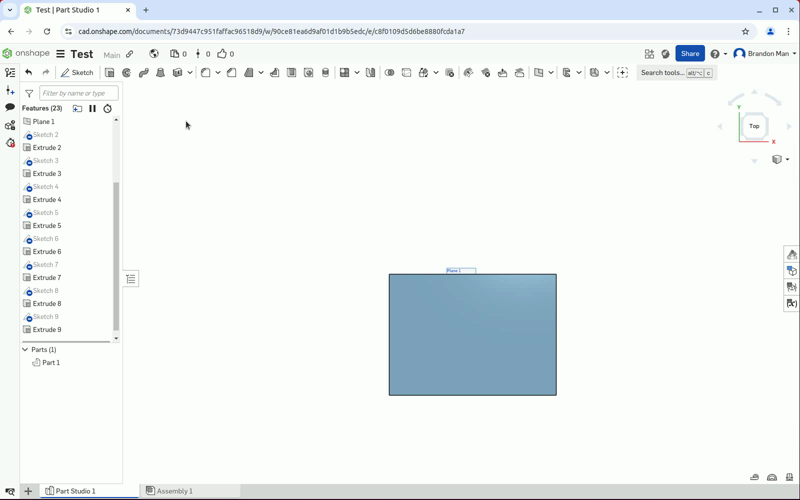
key(shift+7)
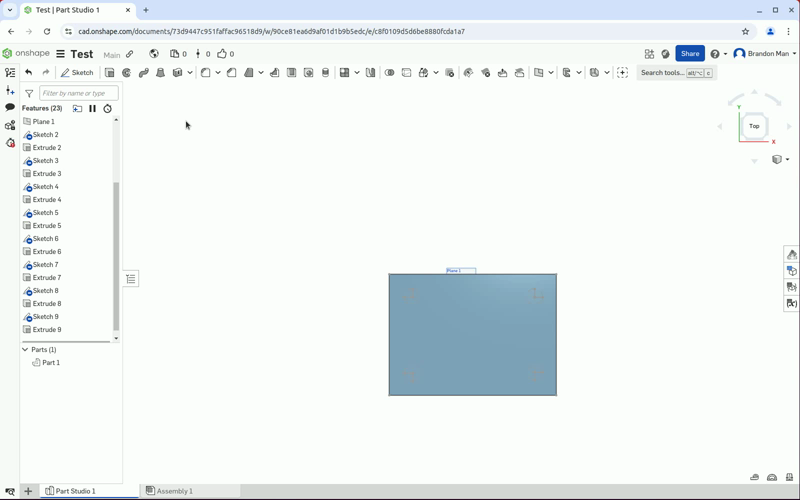
key(up, 3)
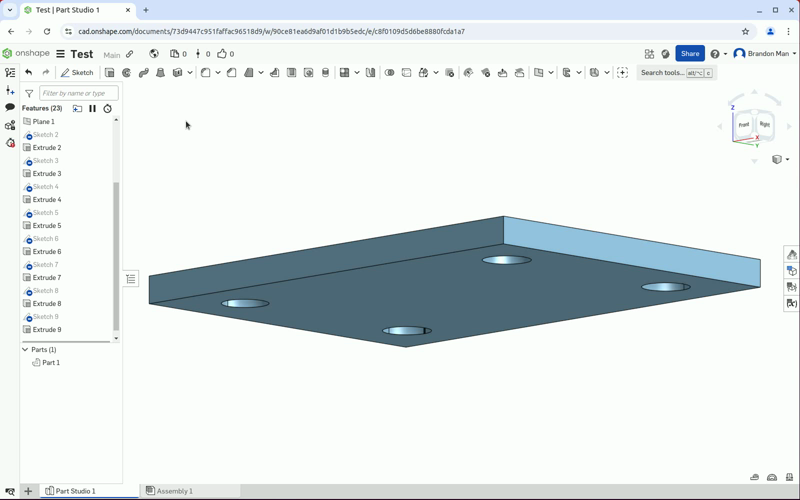
key(left, 3)
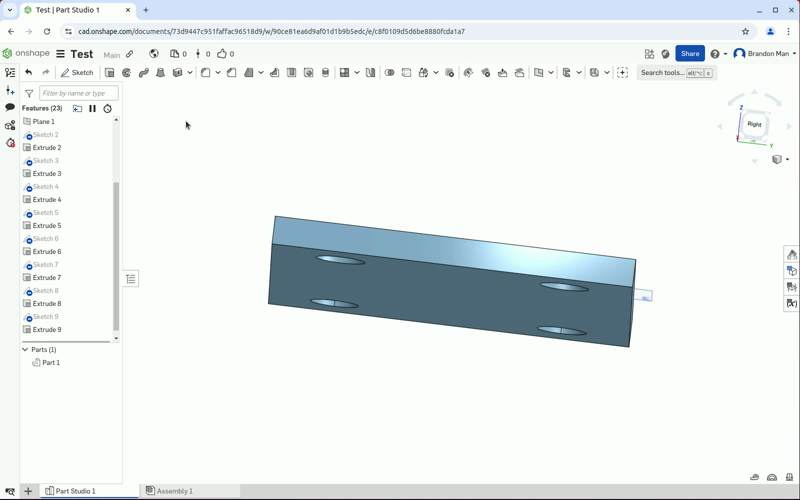
key(right, 3)
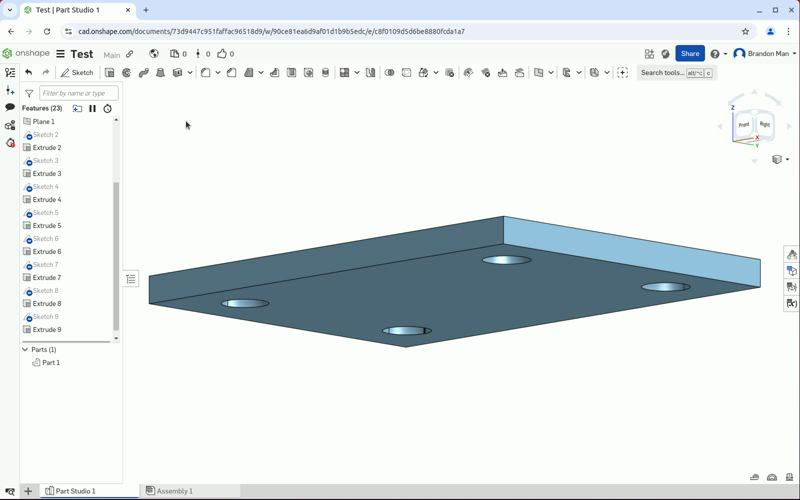
key(down, 3)
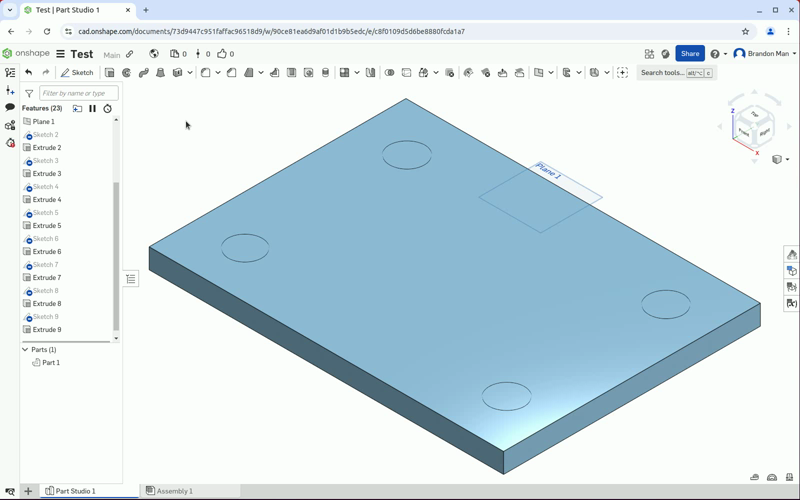
mouse_move(69, 98)
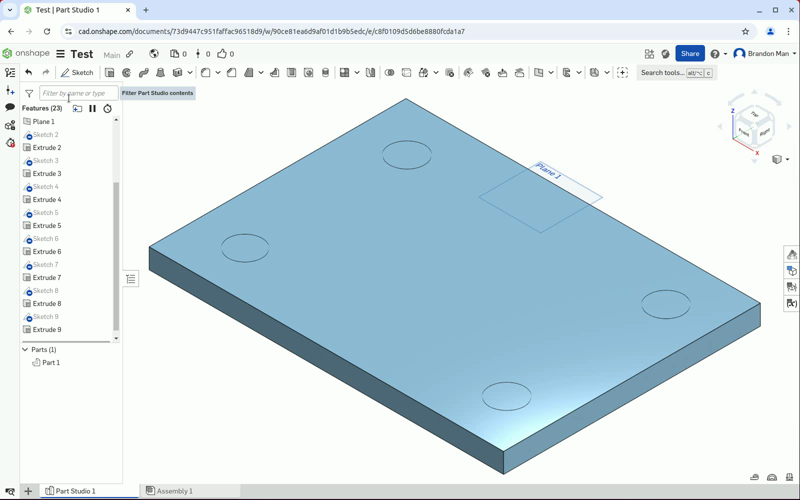
click(69, 98)